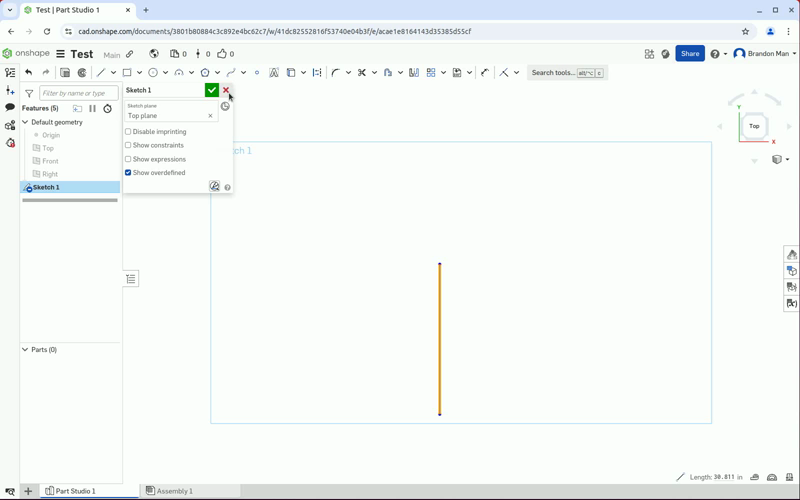
key(shift+h)
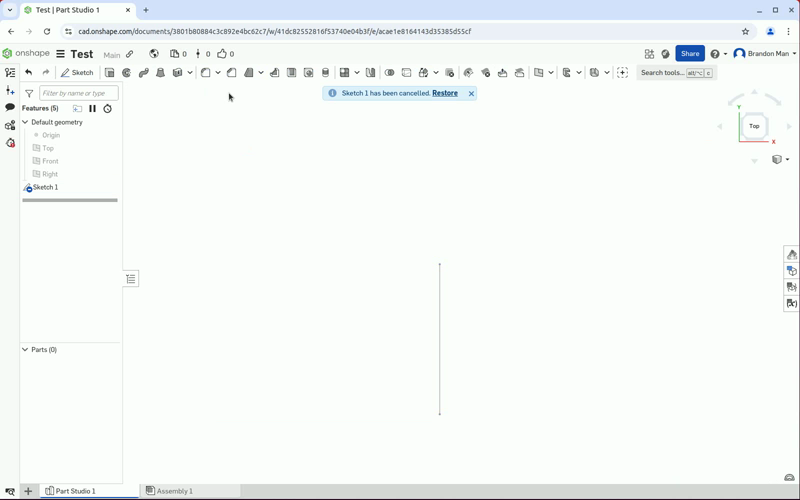
key(shift+s)
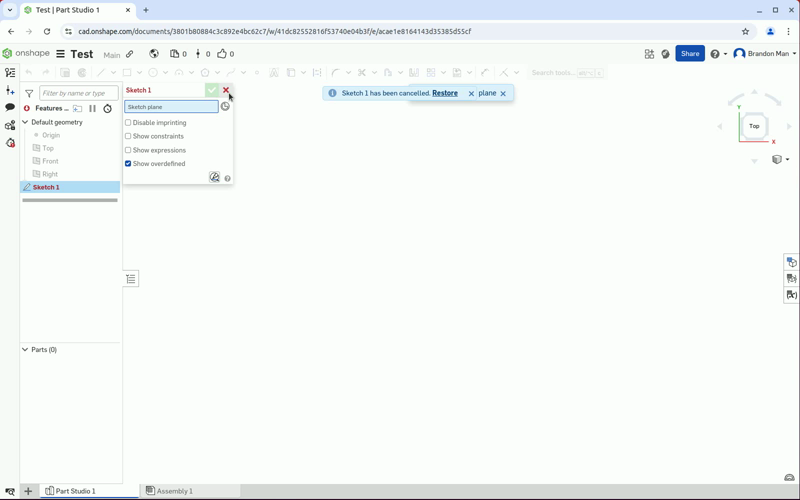
mouse_move(73, 150)
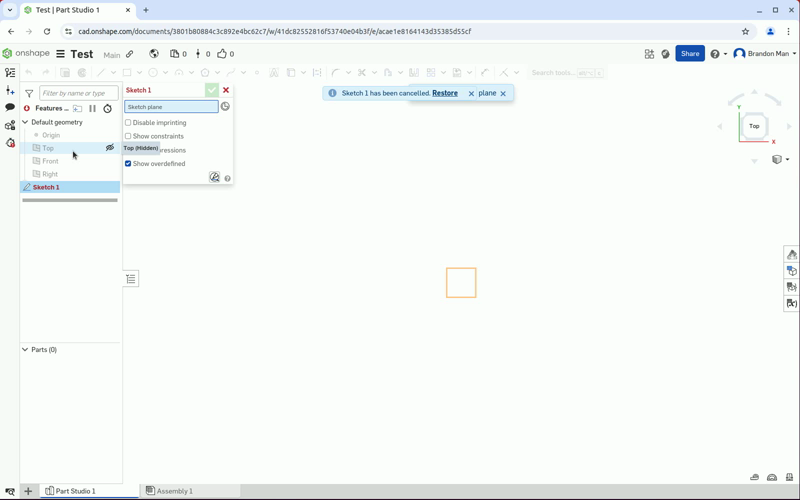
click(73, 150)
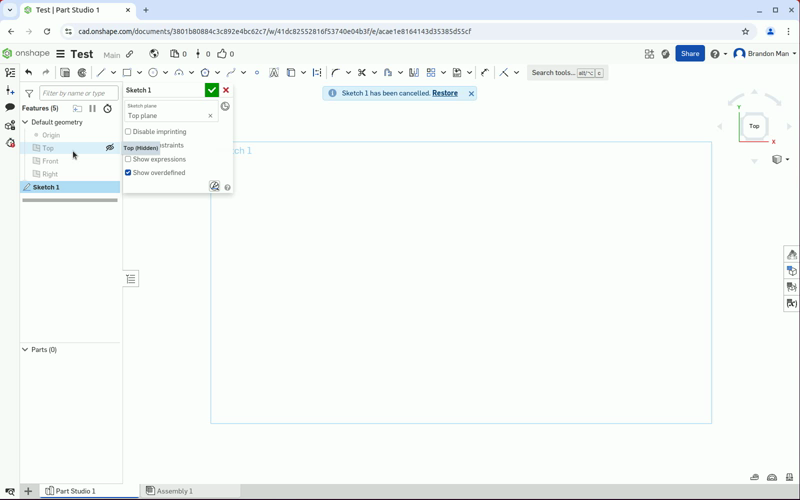
mouse_move(73, 352)
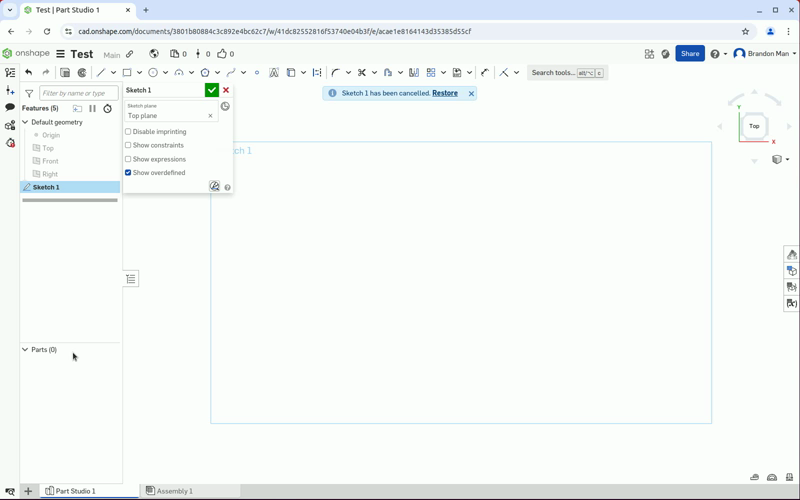
key(y)
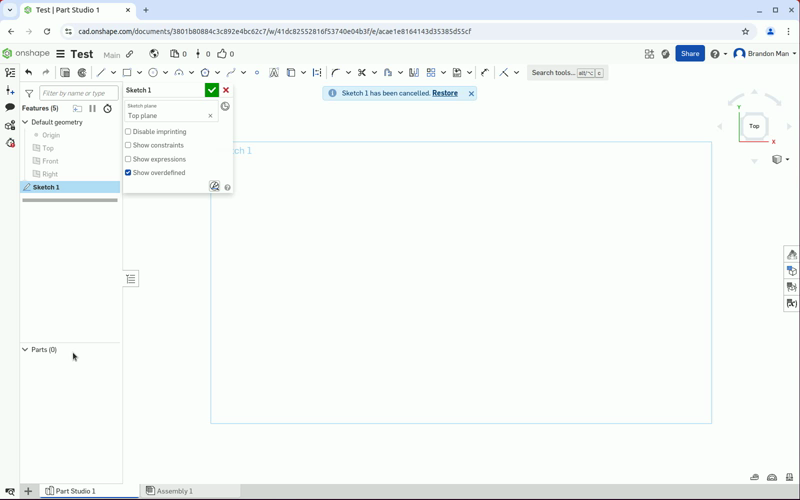
key(l)
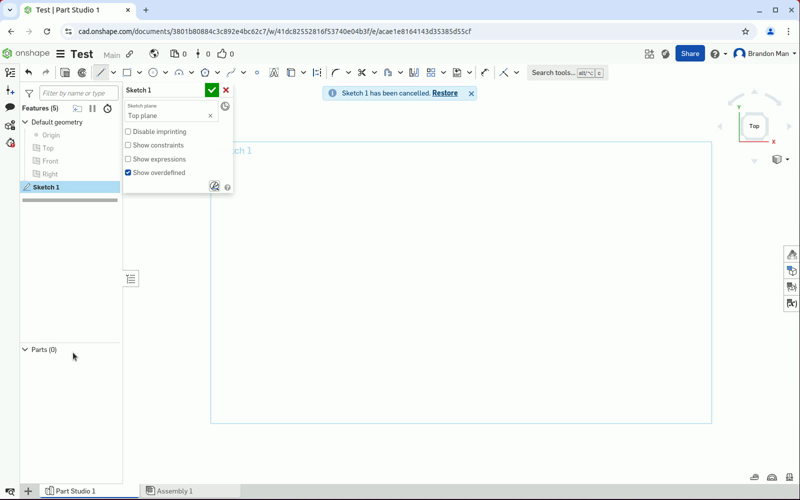
key_down(shift)
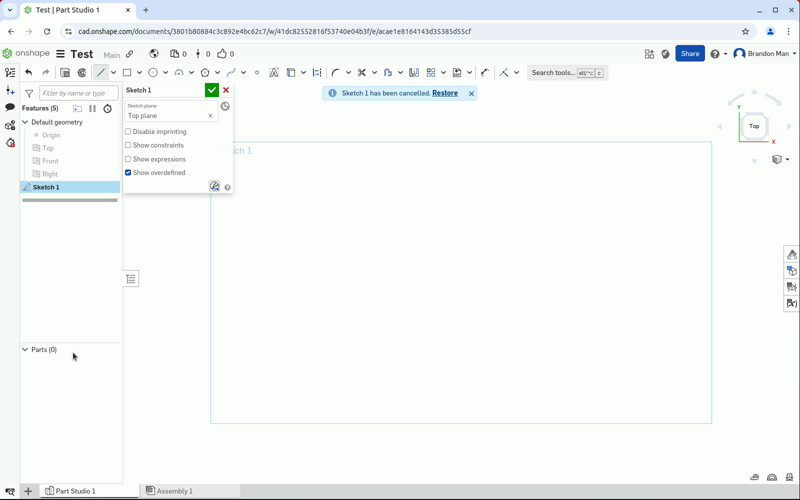
mouse_move(351, 335)
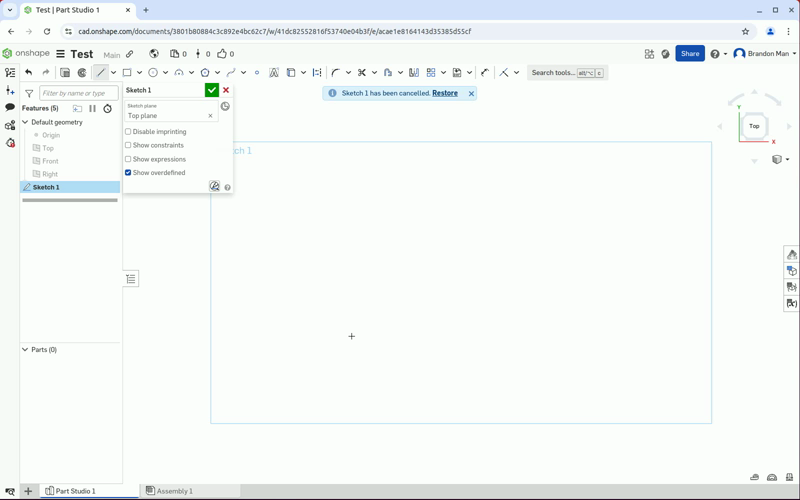
click(351, 335)
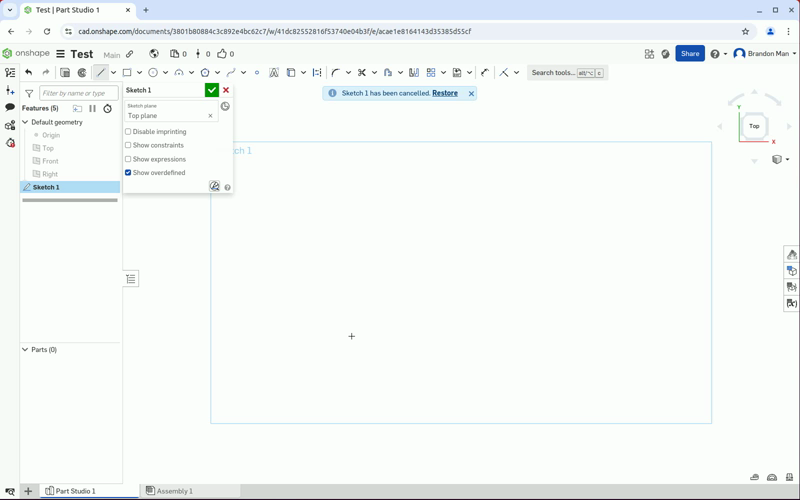
key_up(shift)
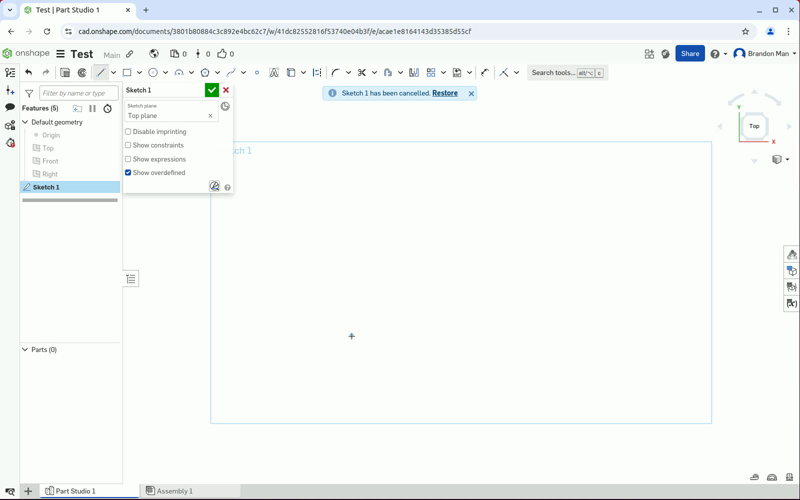
key_down(shift)
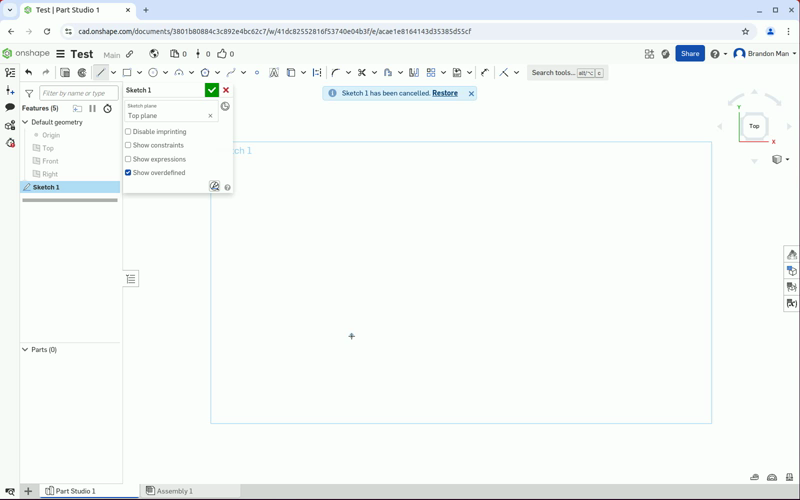
mouse_move(569, 335)
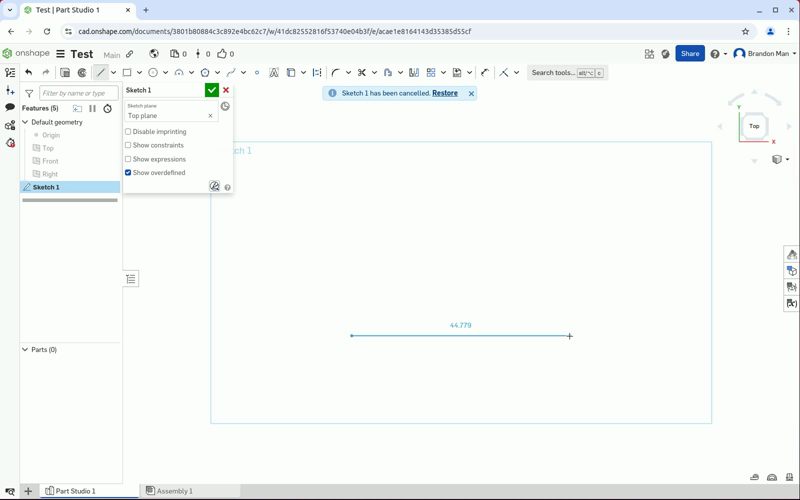
click(569, 335)
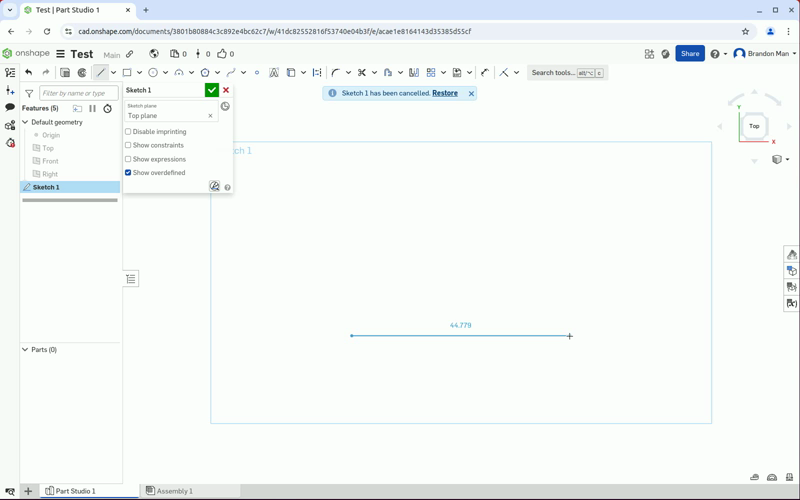
key_up(shift)
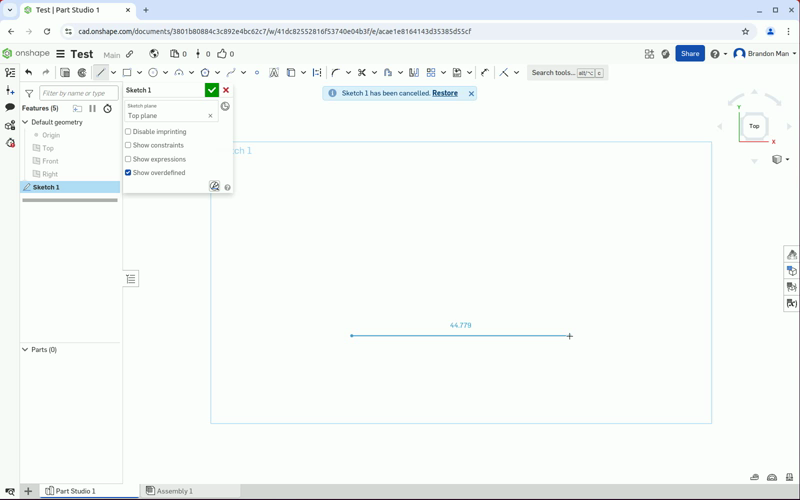
key_down(shift)
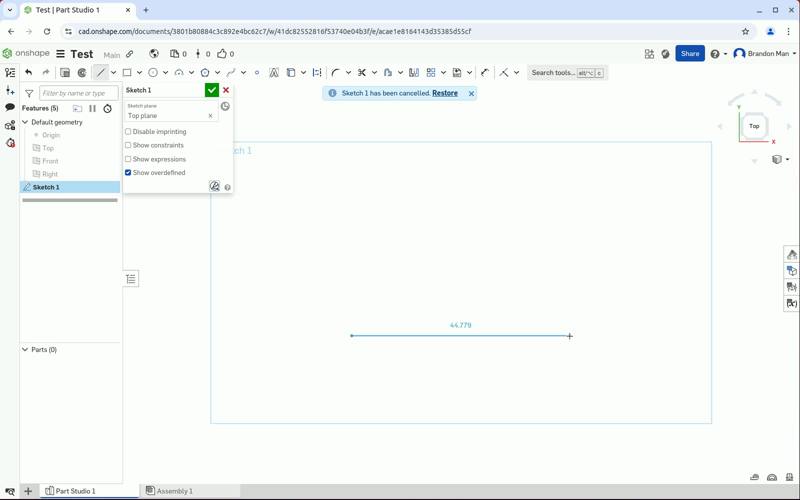
mouse_move(569, 230)
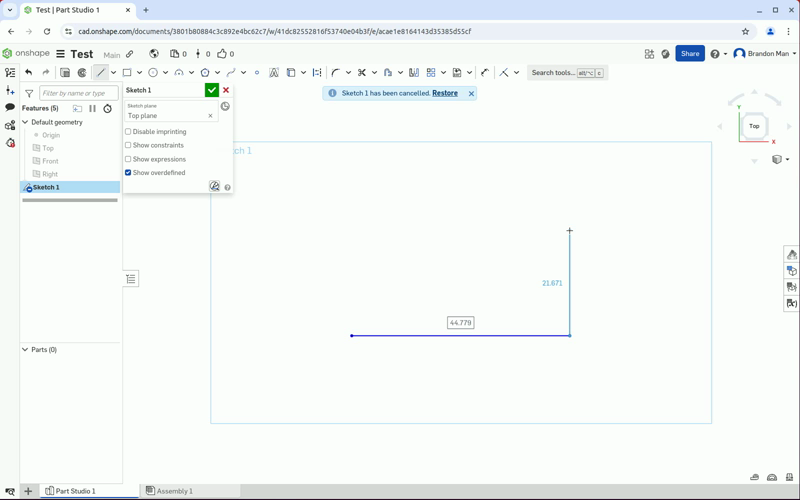
click(569, 230)
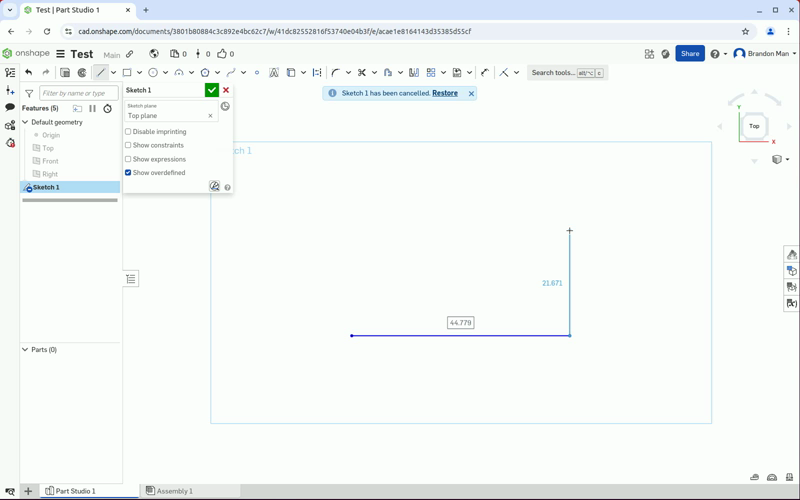
key_up(shift)
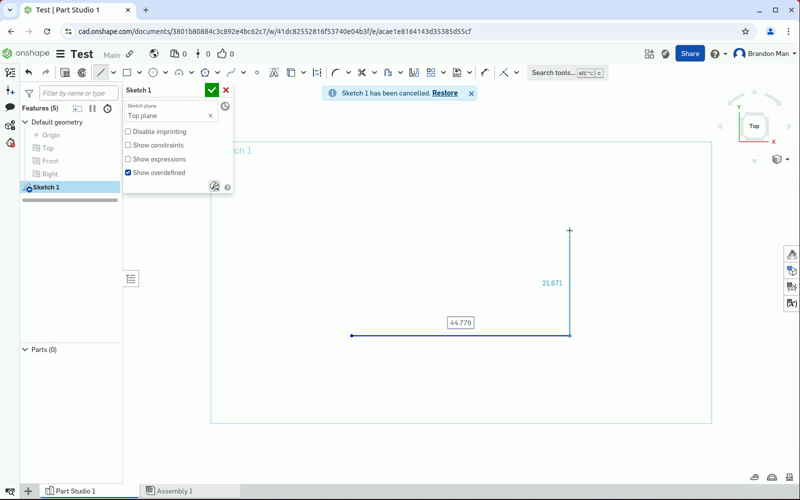
key_down(shift)
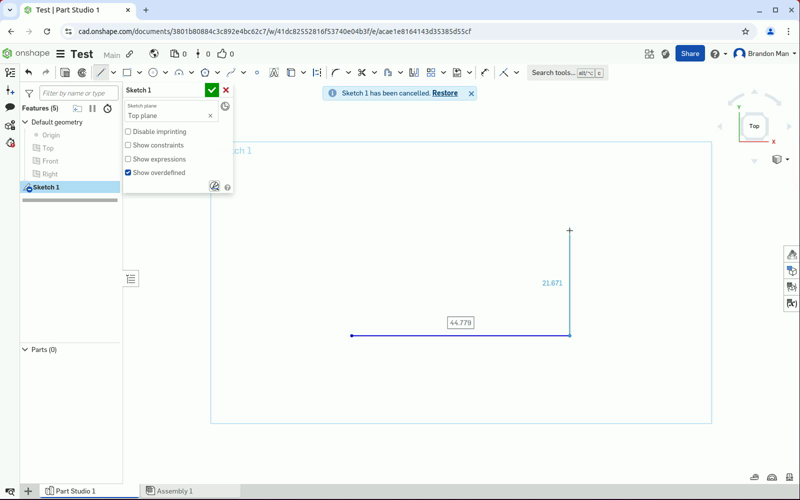
mouse_move(351, 230)
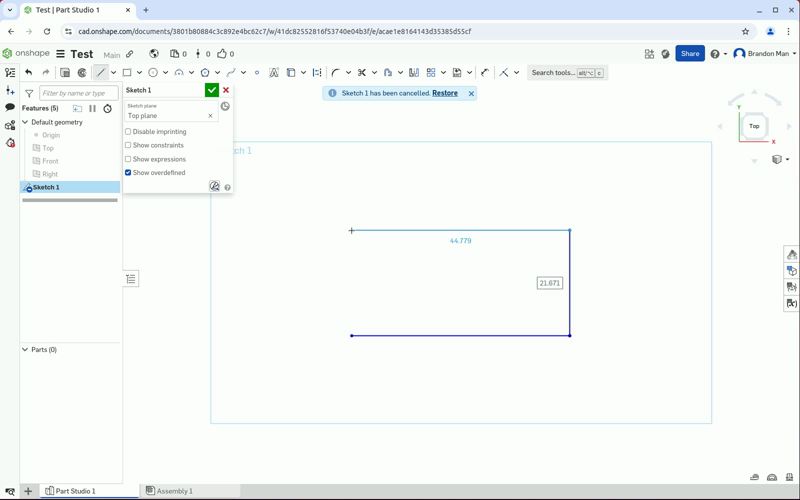
click(351, 230)
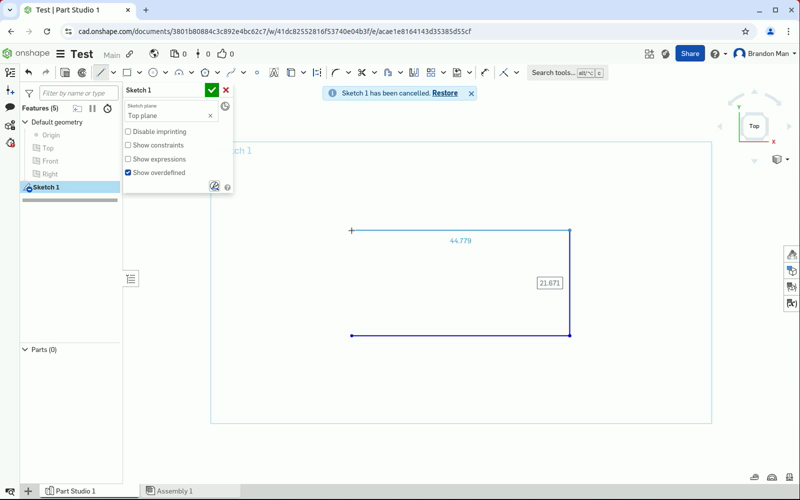
key_up(shift)
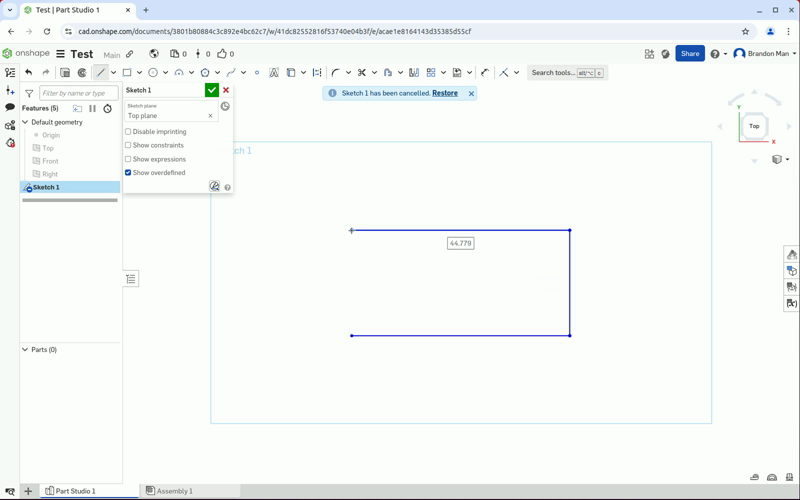
key_down(shift)
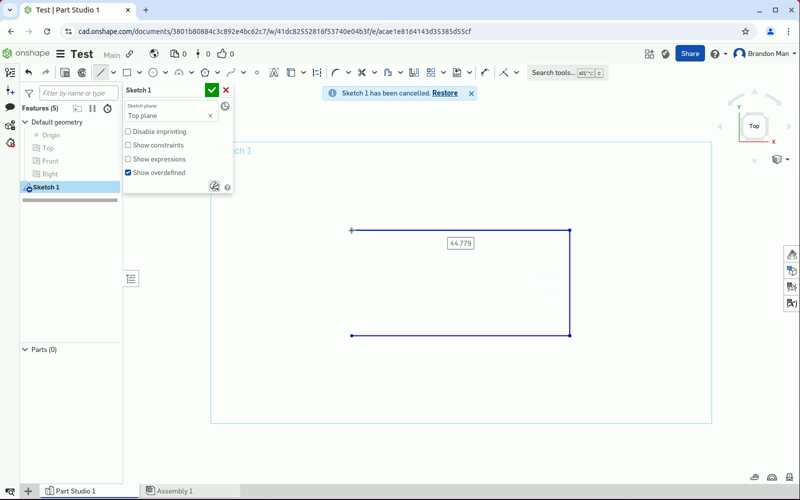
mouse_move(351, 335)
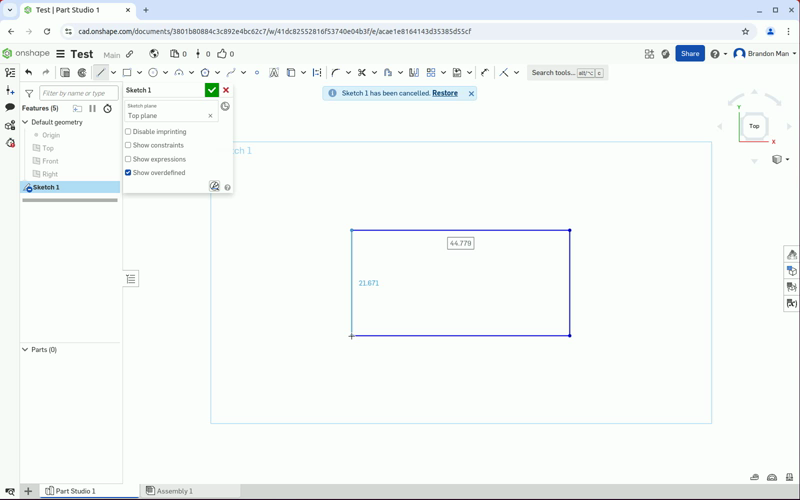
key_up(shift)
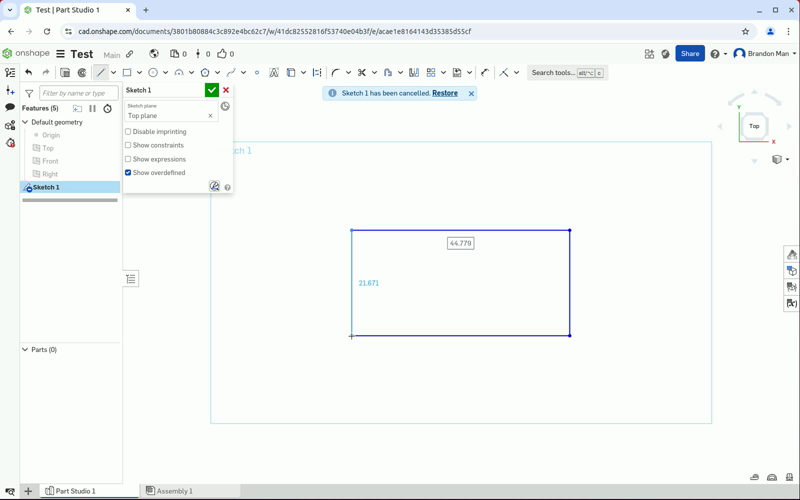
click(351, 335)
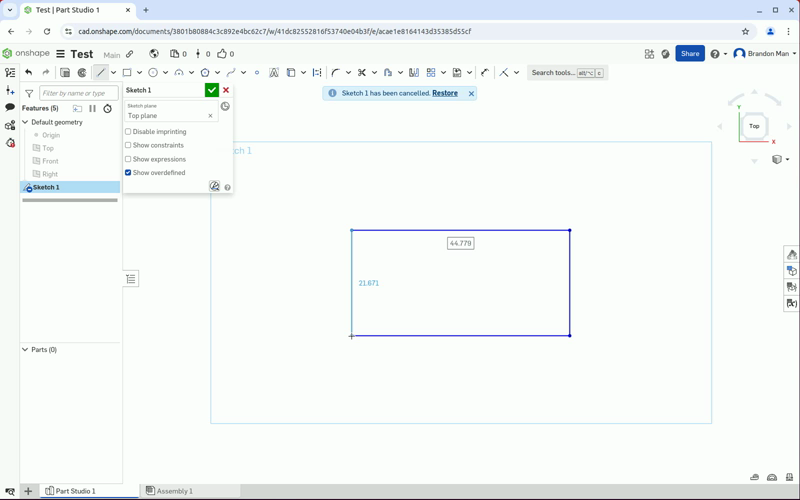
key(esc)
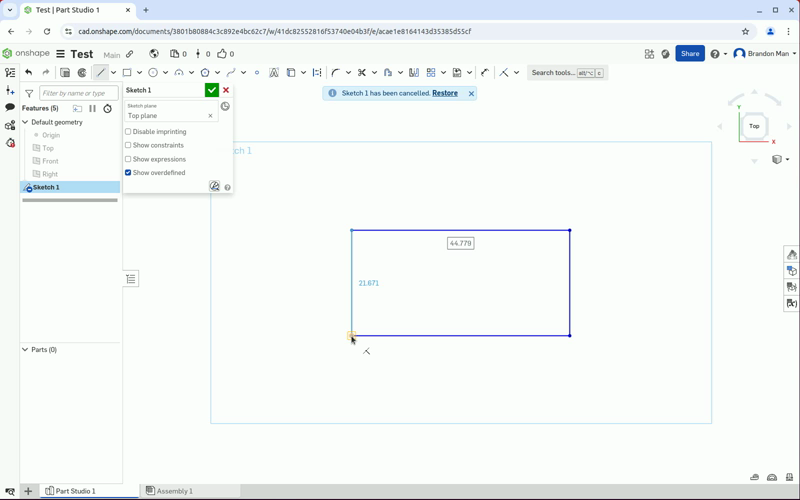
mouse_move(423, 303)
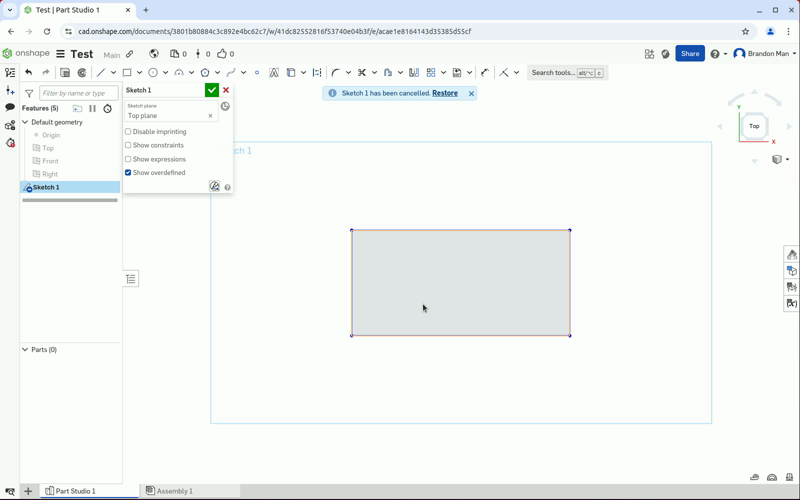
click(423, 303)
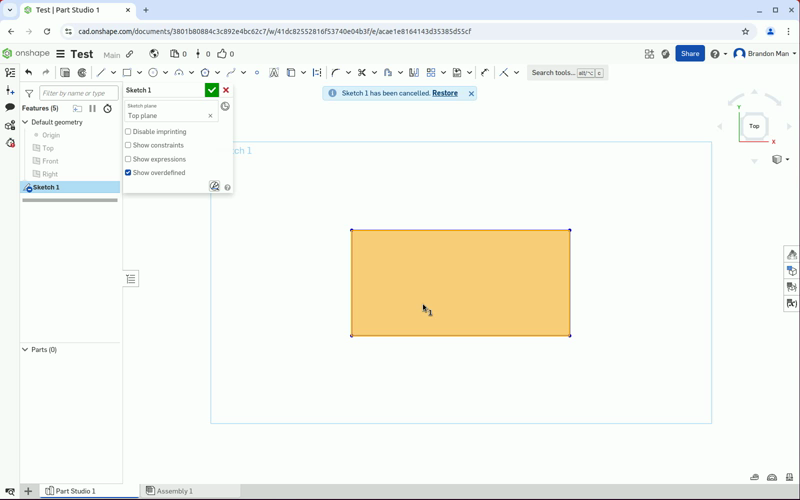
mouse_move(73, 352)
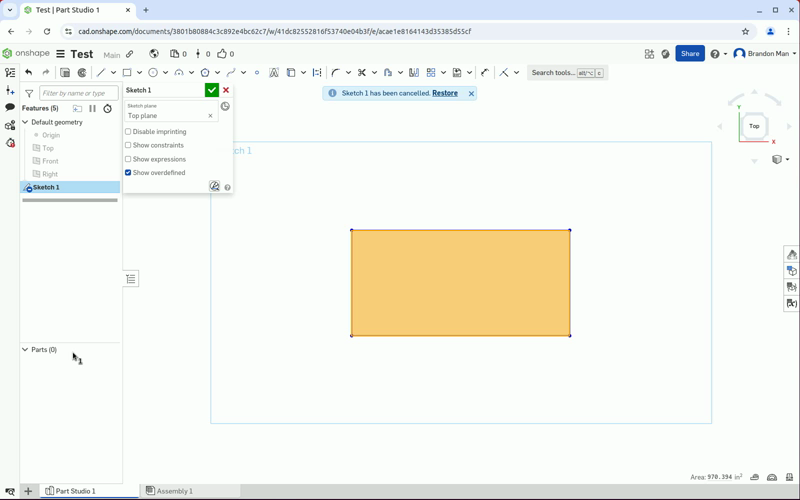
key(shift+y)
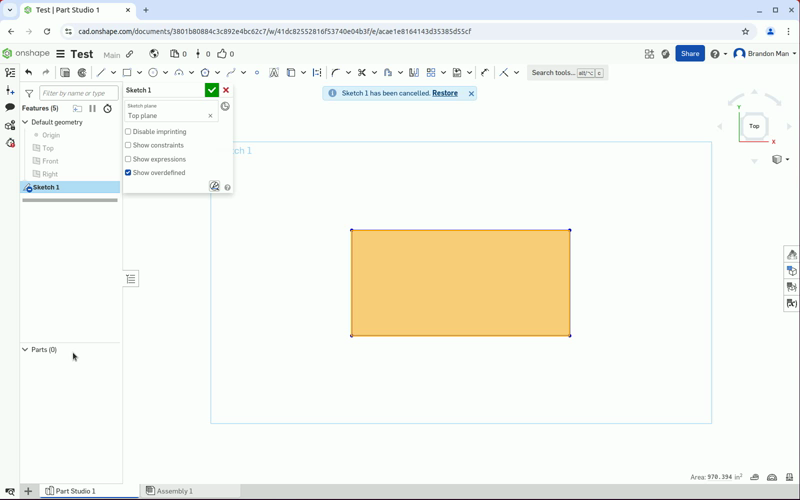
key(shift+e)
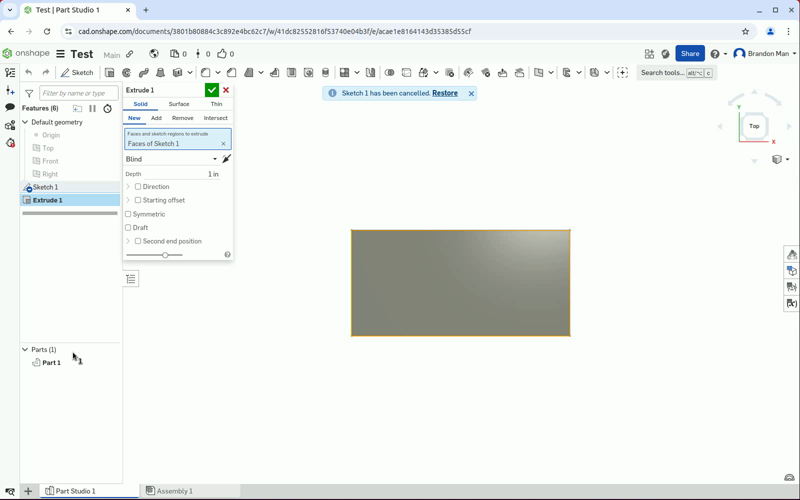
mouse_move(143, 106)
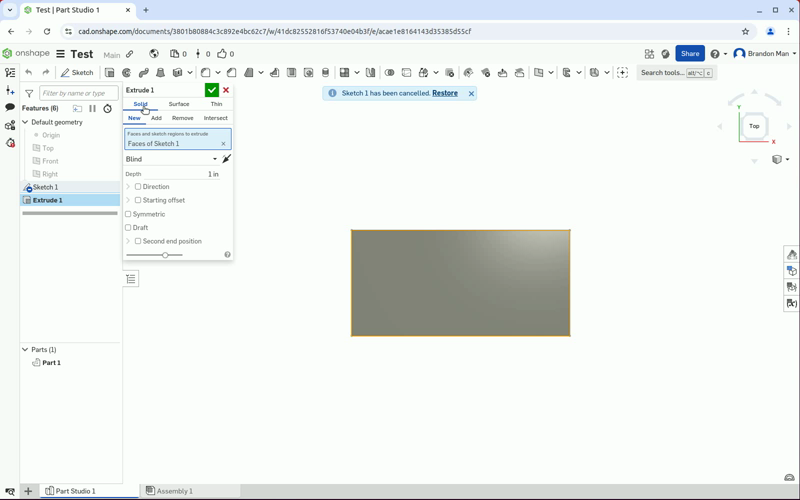
click(143, 106)
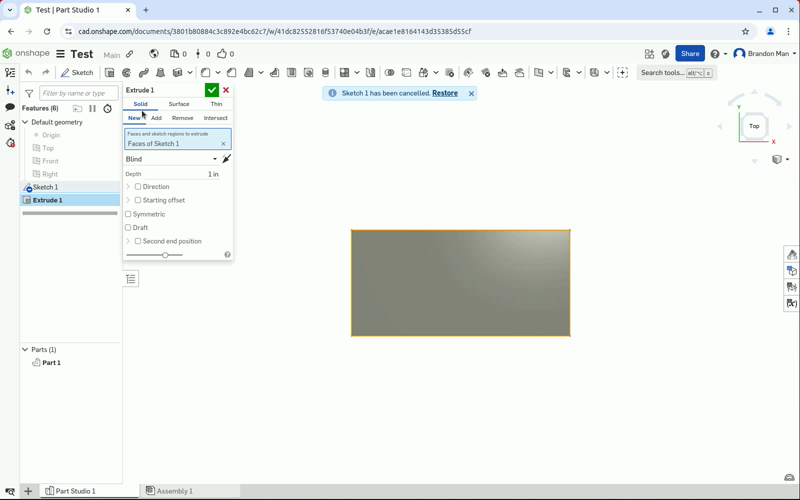
mouse_move(137, 120)
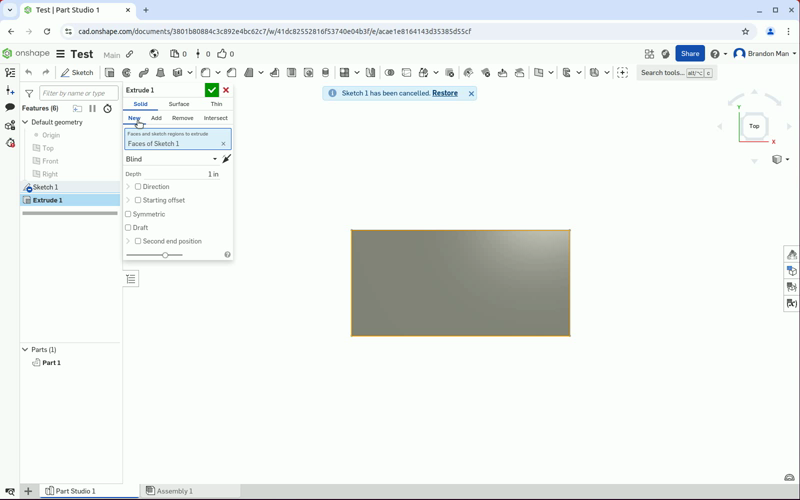
click(137, 120)
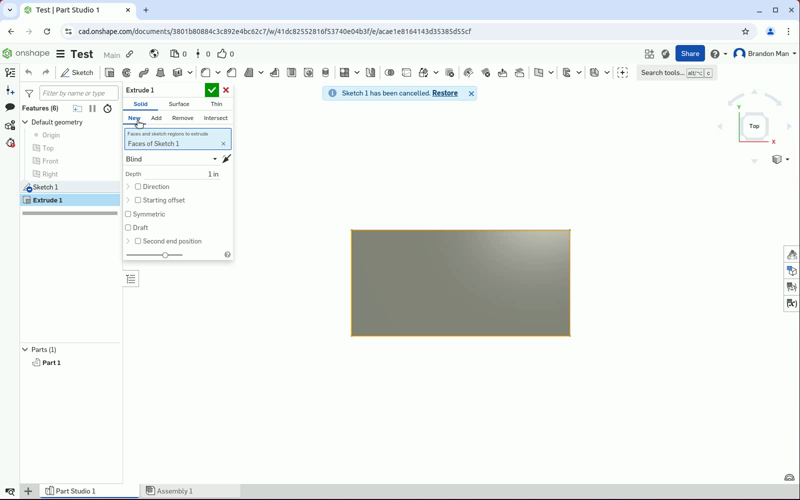
key(tab, 4)
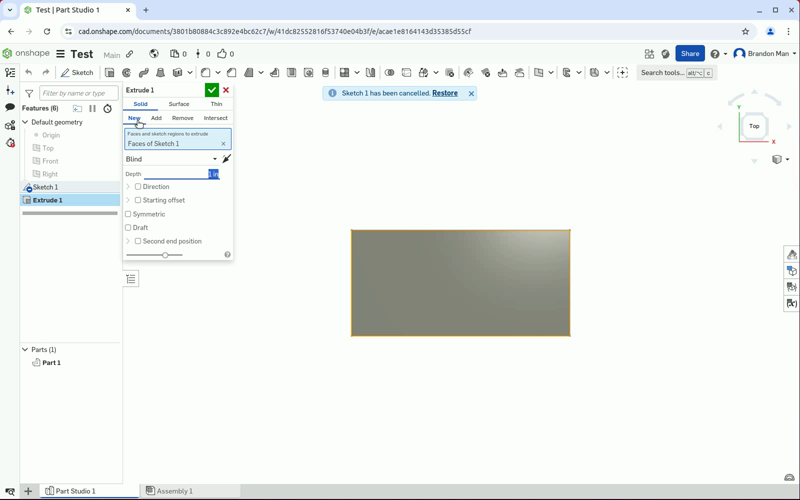
text(4.574)
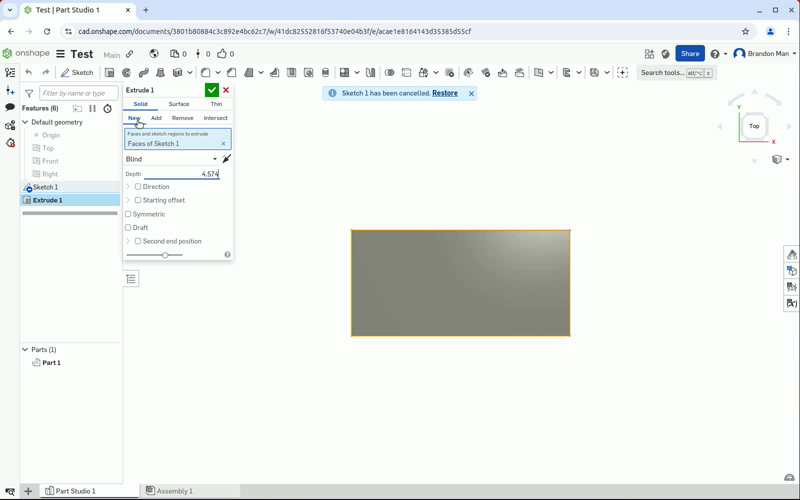
key(enter)
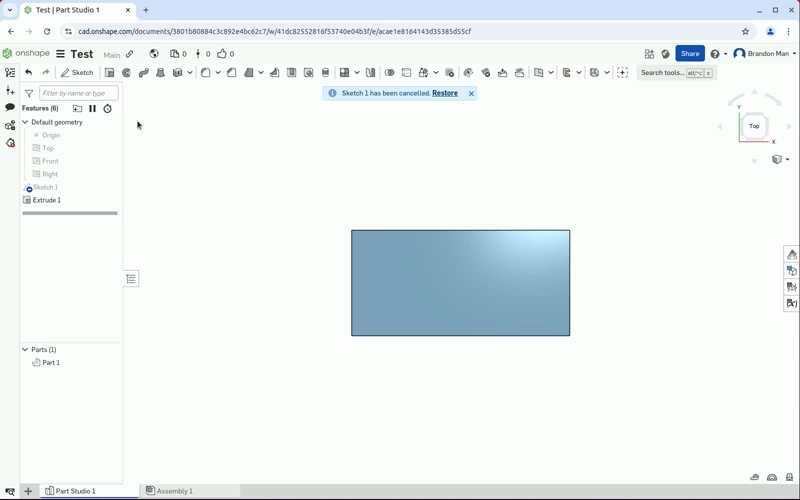
key(shift+h)
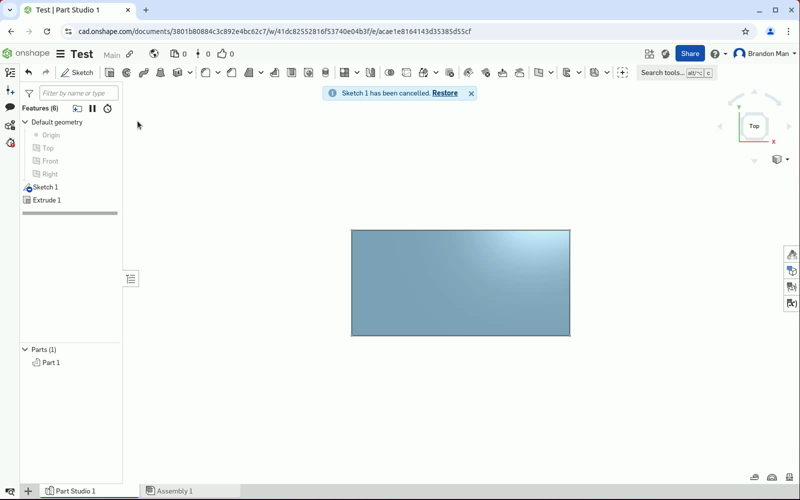
key(shift+h)
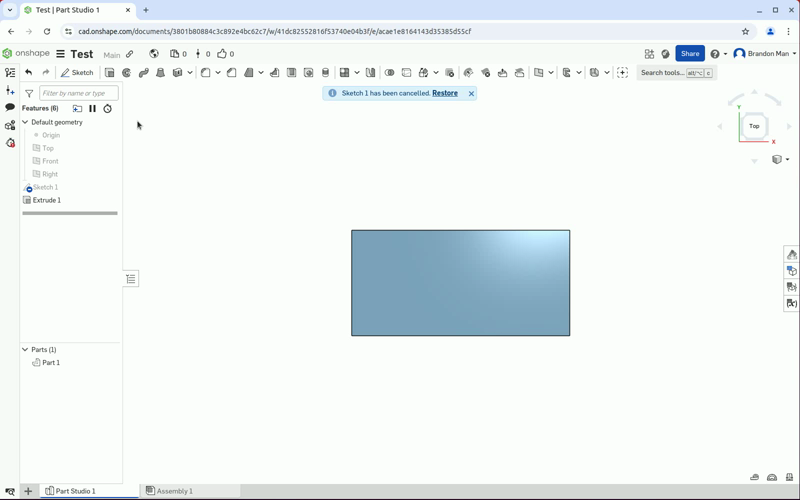
mouse_move(73, 189)
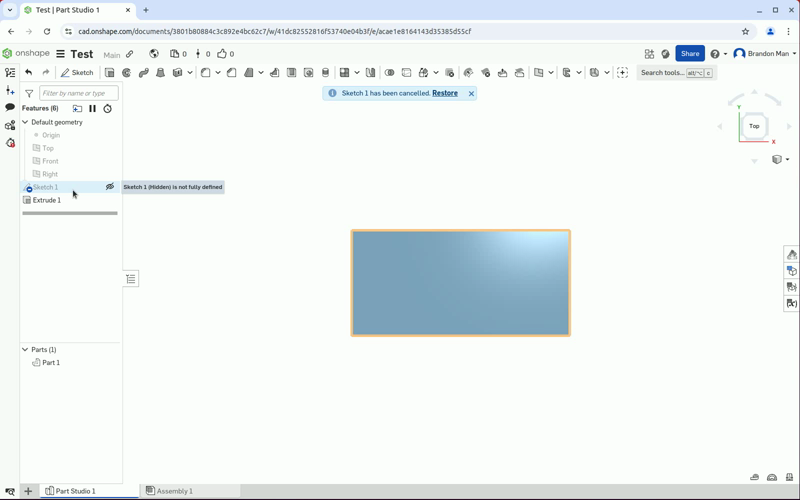
click(73, 189)
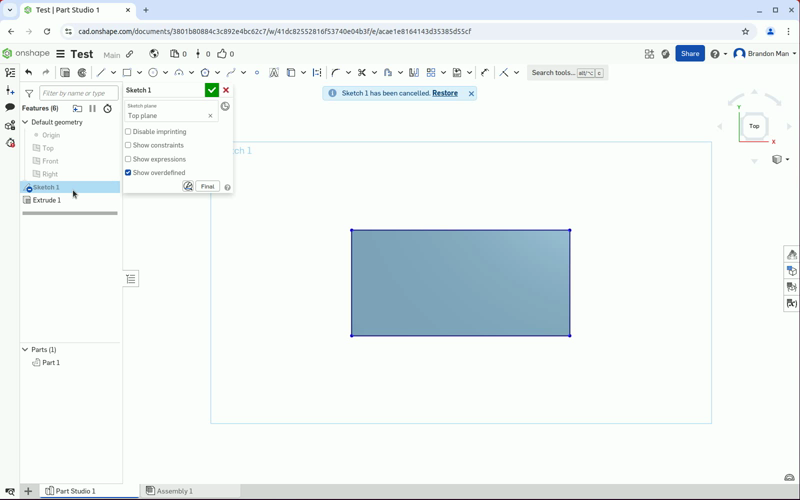
mouse_move(229, 92)
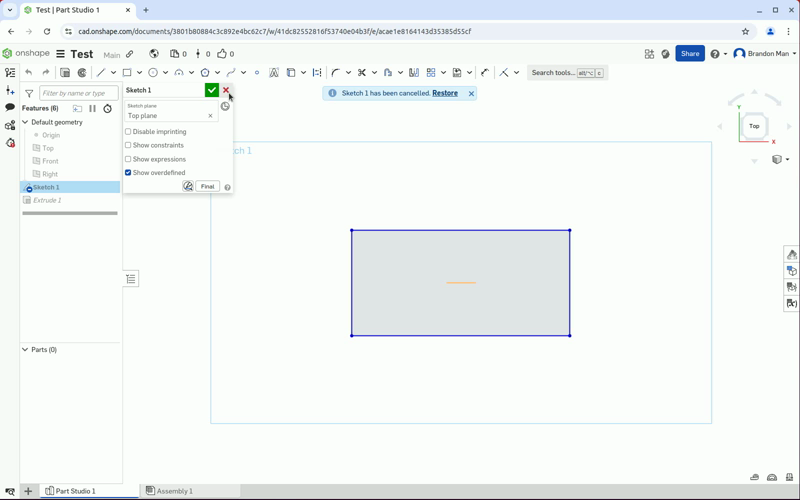
click(229, 92)
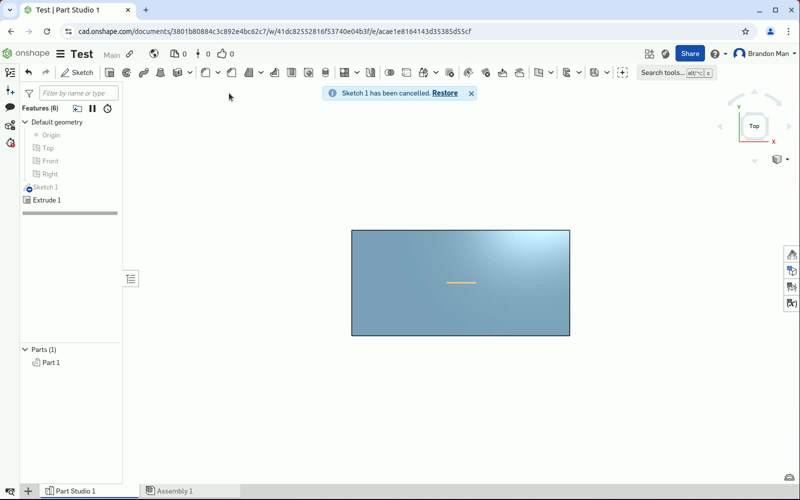
mouse_move(73, 352)
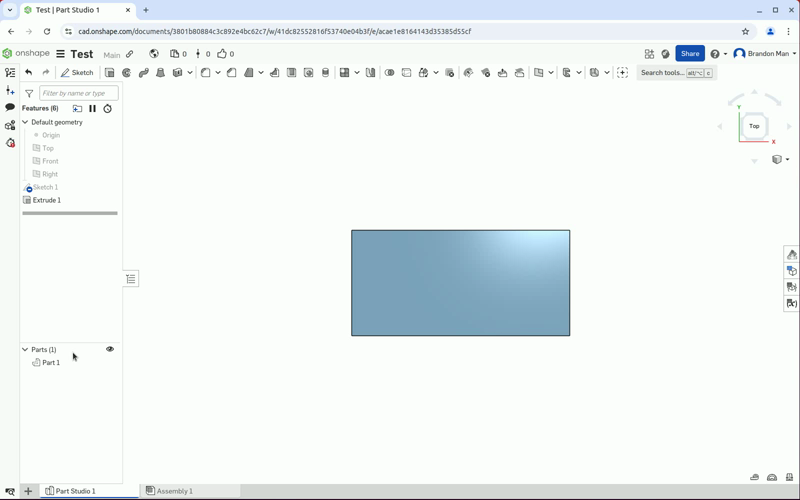
key(y)
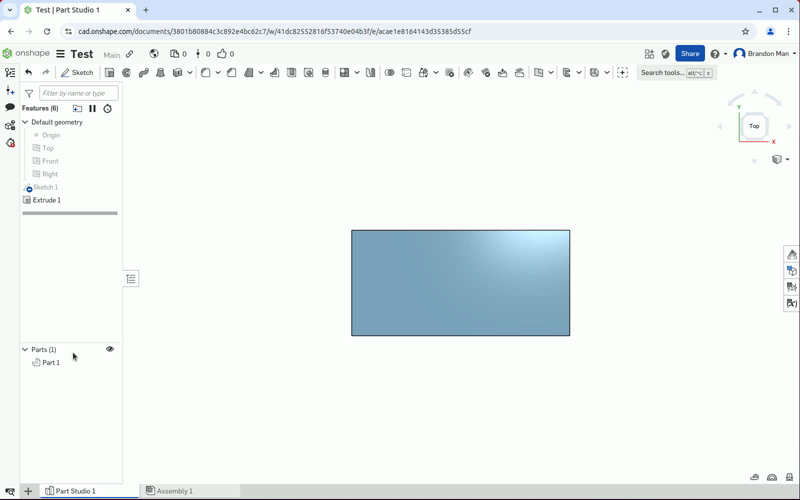
key(shift+p)
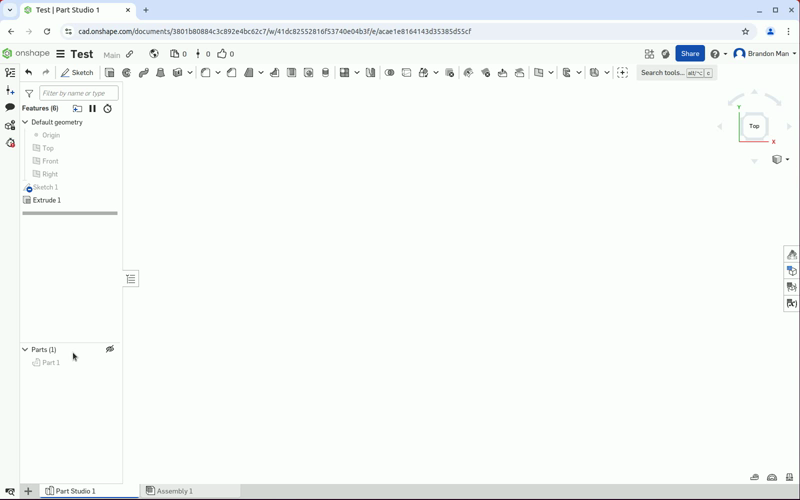
key(space)
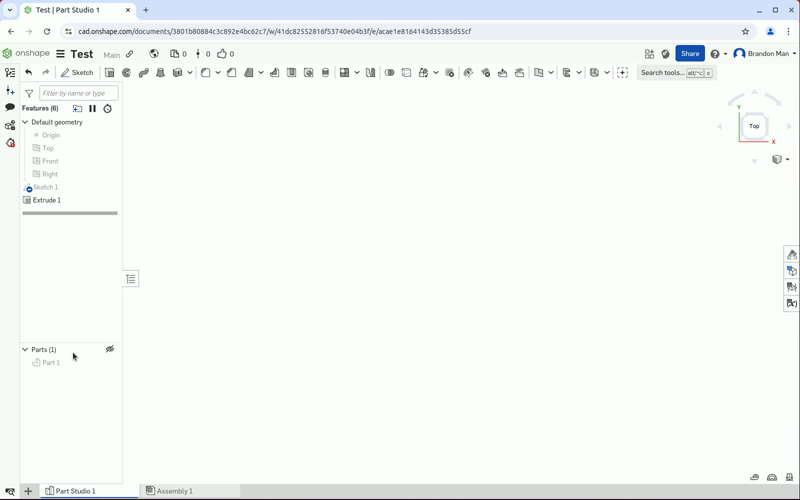
key_down(shift)
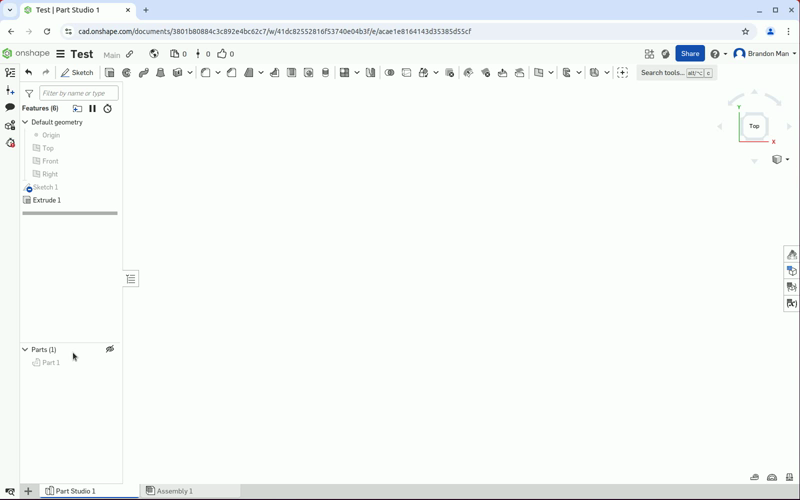
key(up)
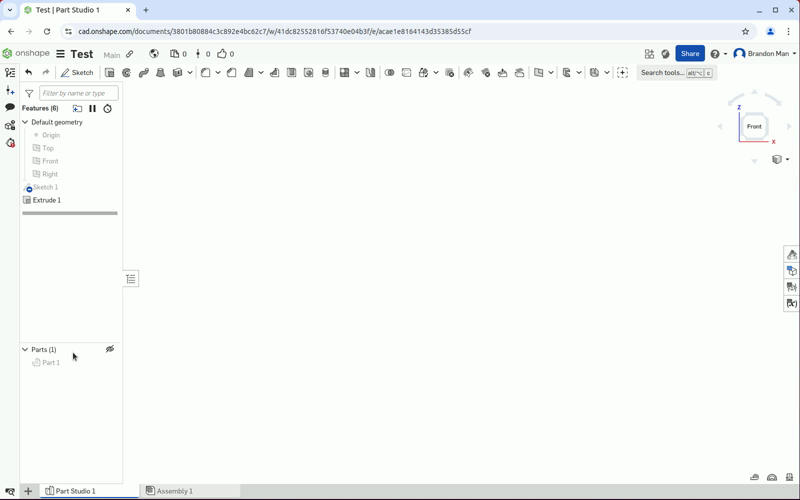
key_up(shift)
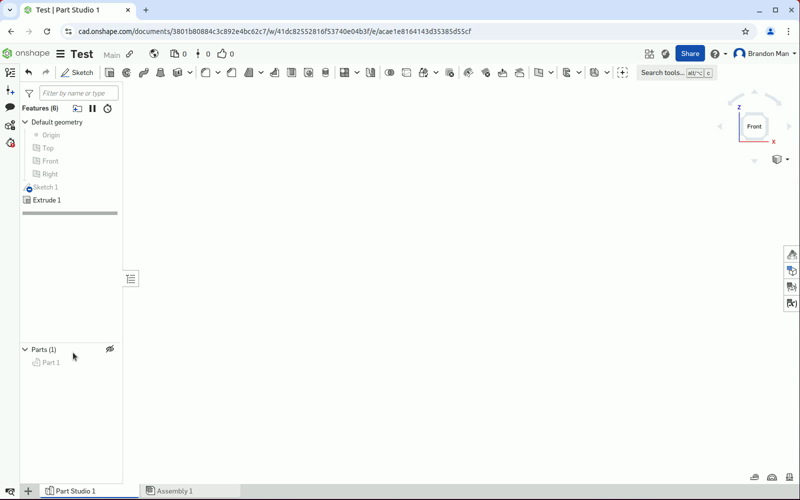
key(space)
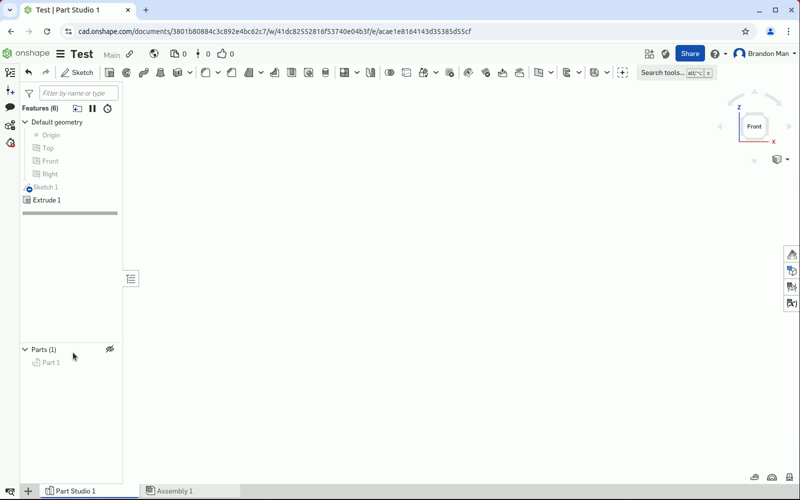
key_down(shift)
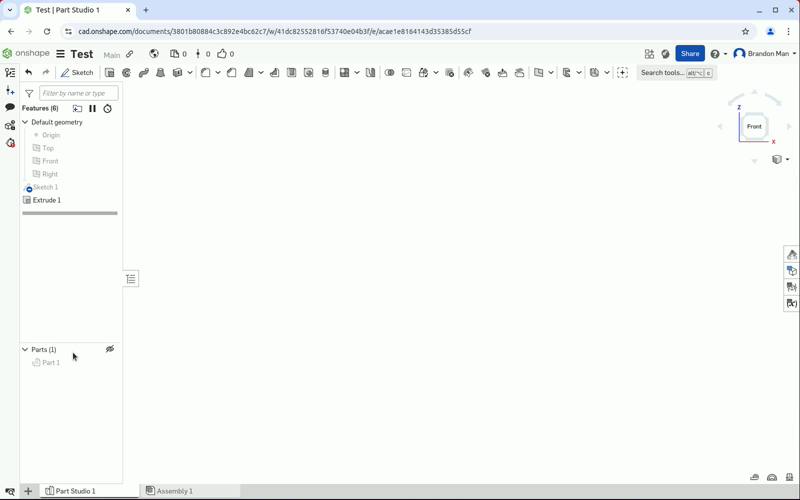
key(left)
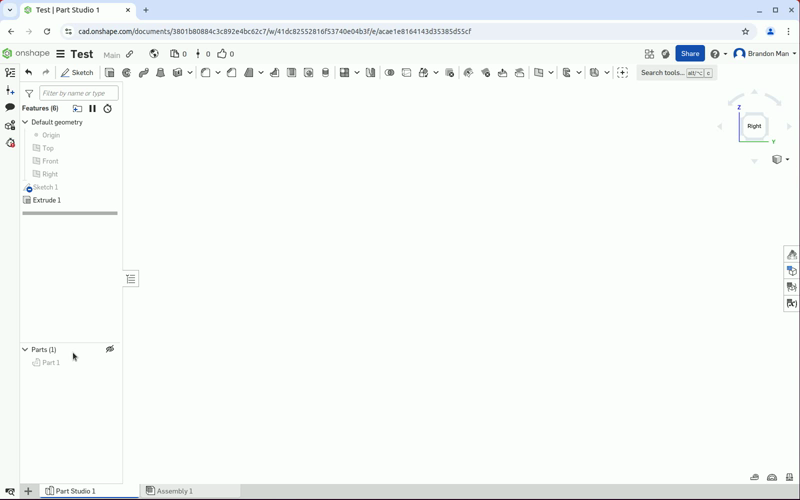
key_up(shift)
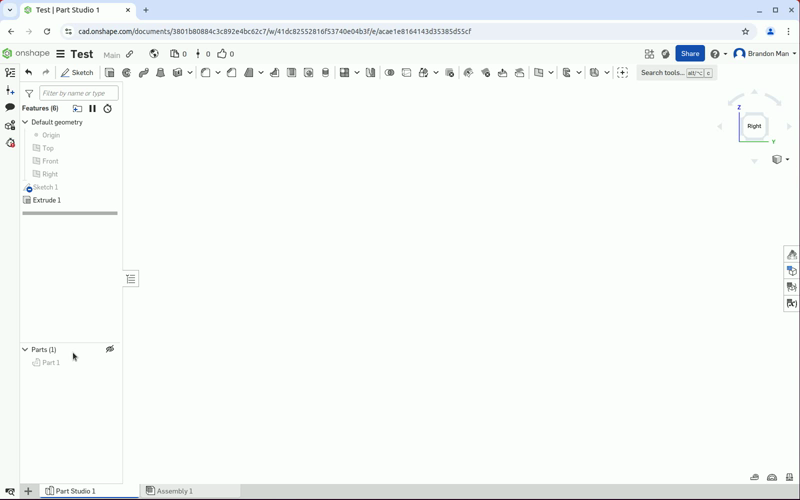
mouse_move(73, 352)
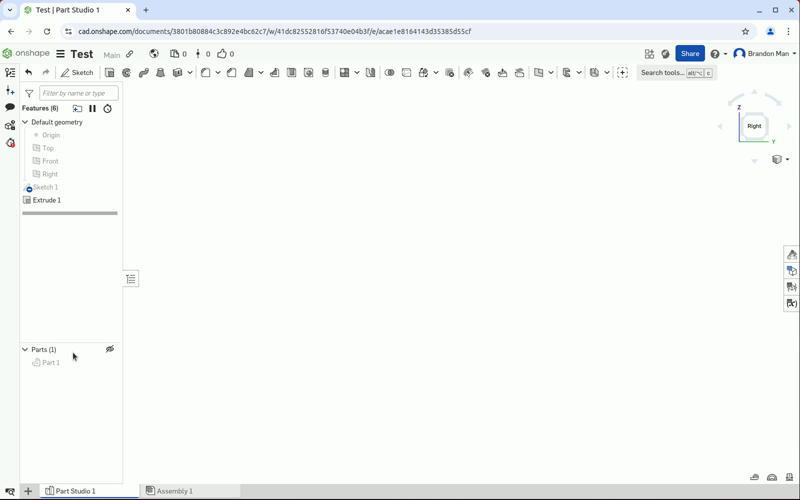
key(shift+y)
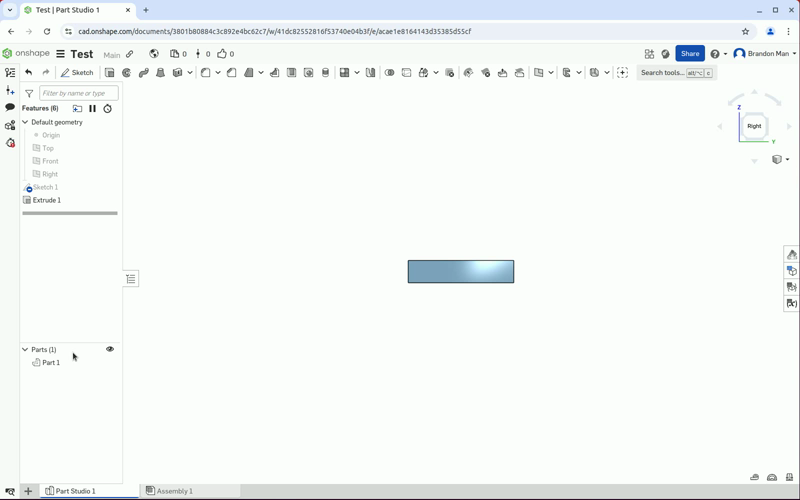
mouse_move(541, 75)
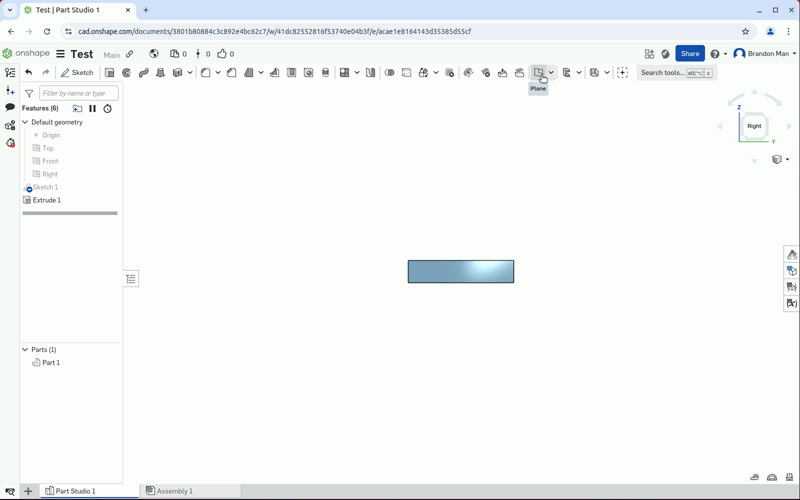
click(541, 75)
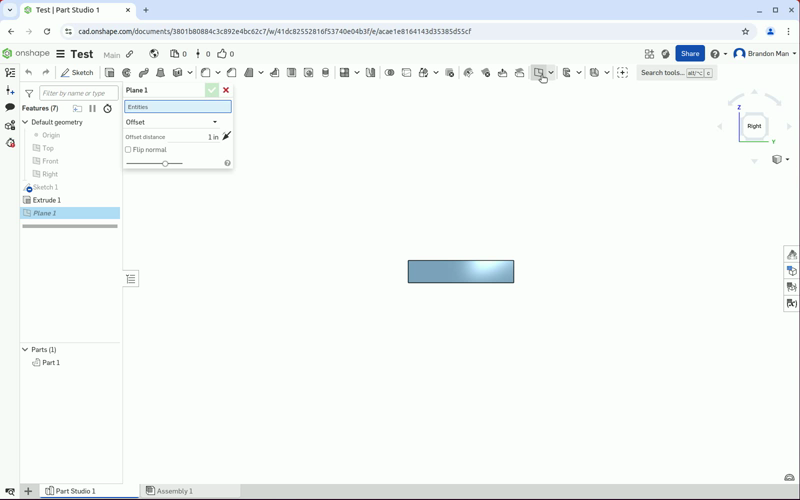
mouse_move(73, 176)
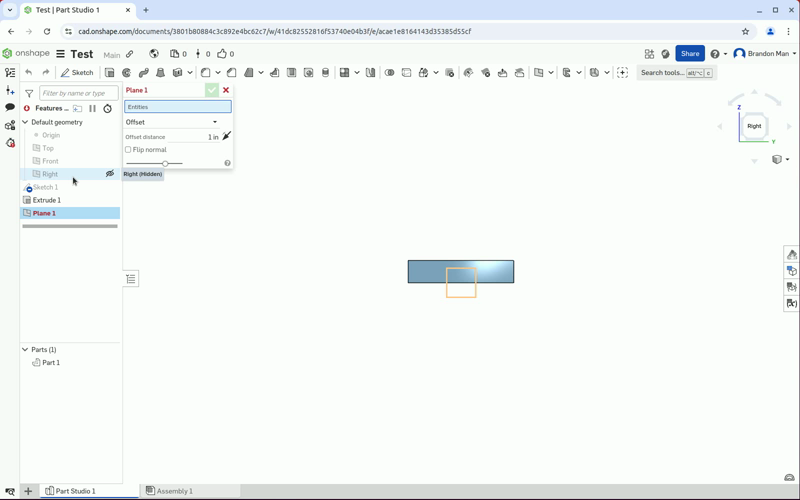
click(73, 176)
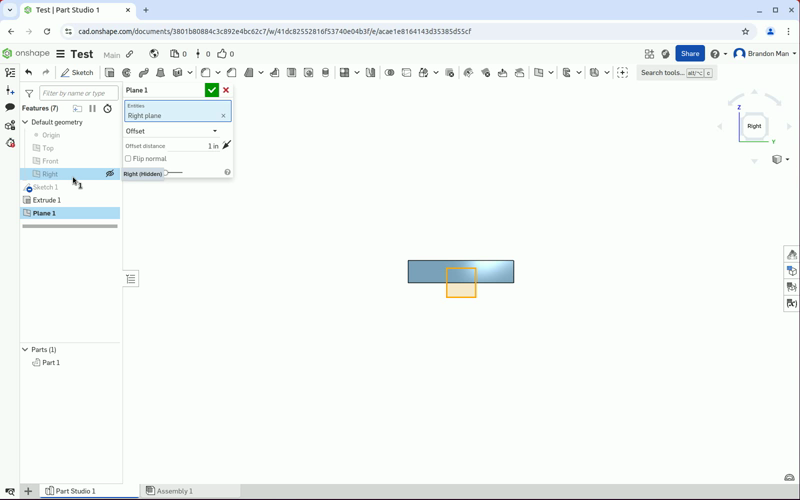
key(tab, 2)
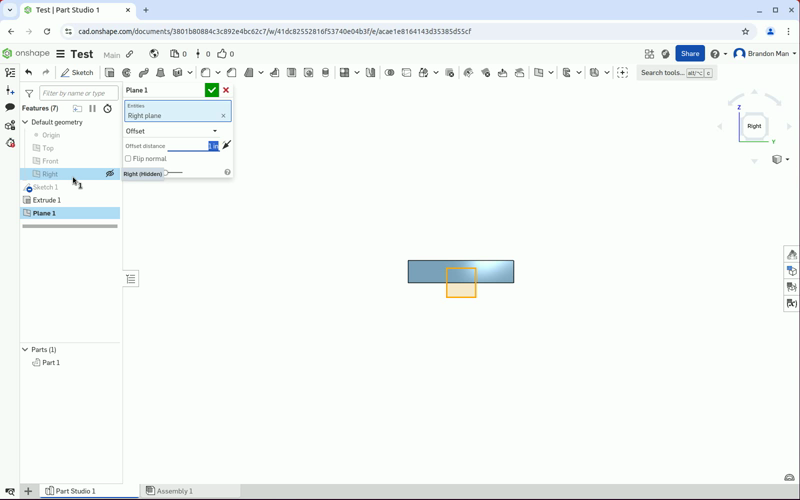
text(22.4)
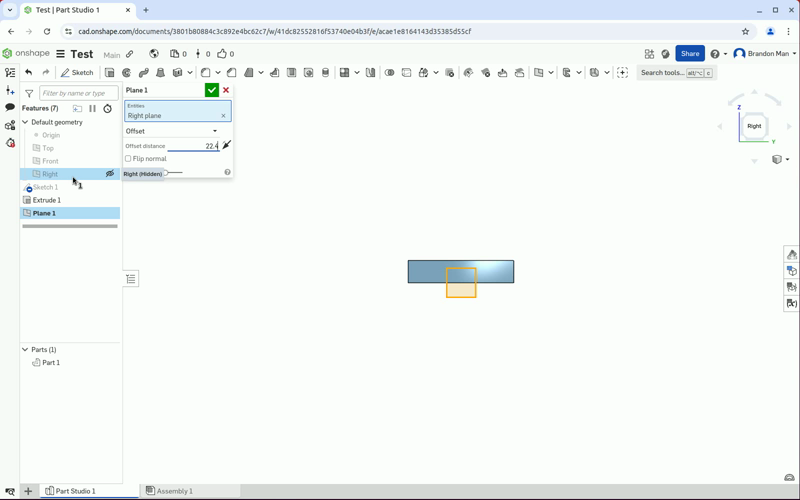
key(enter, 2)
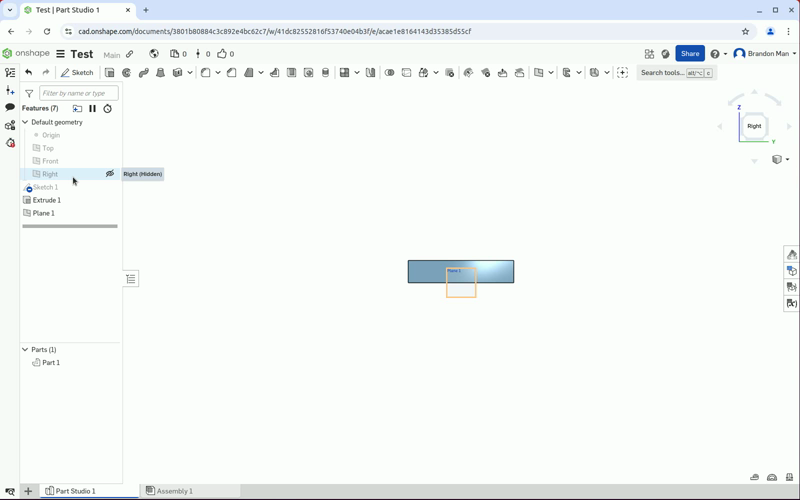
key(shift+s)
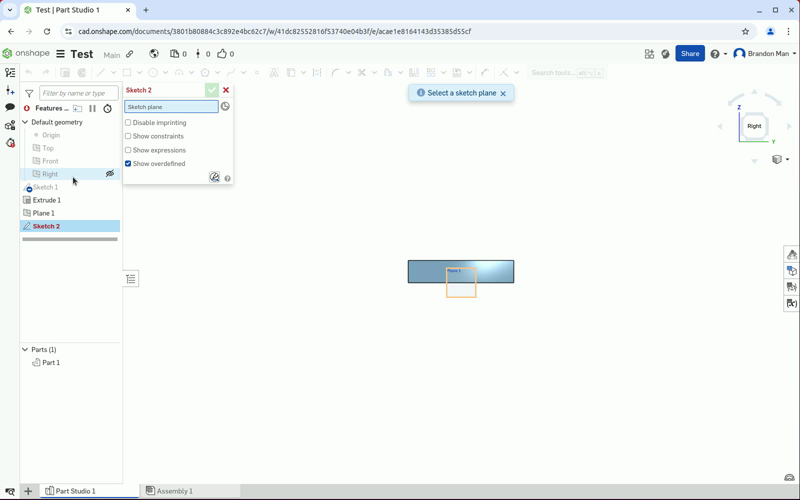
mouse_move(73, 215)
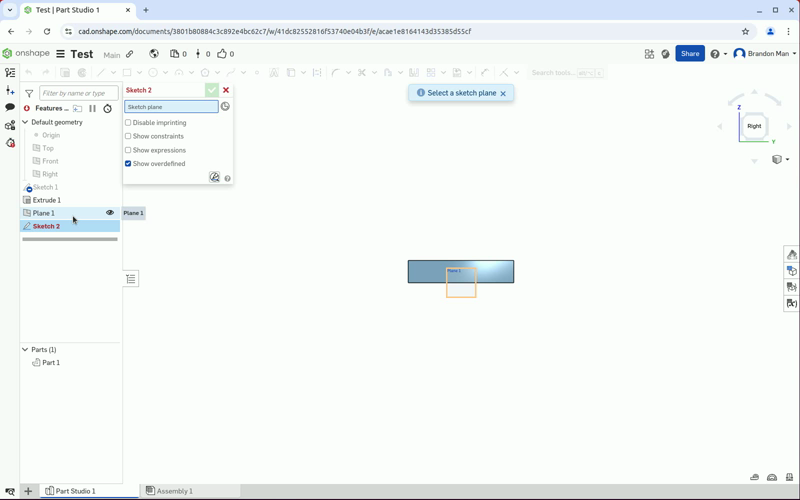
click(73, 215)
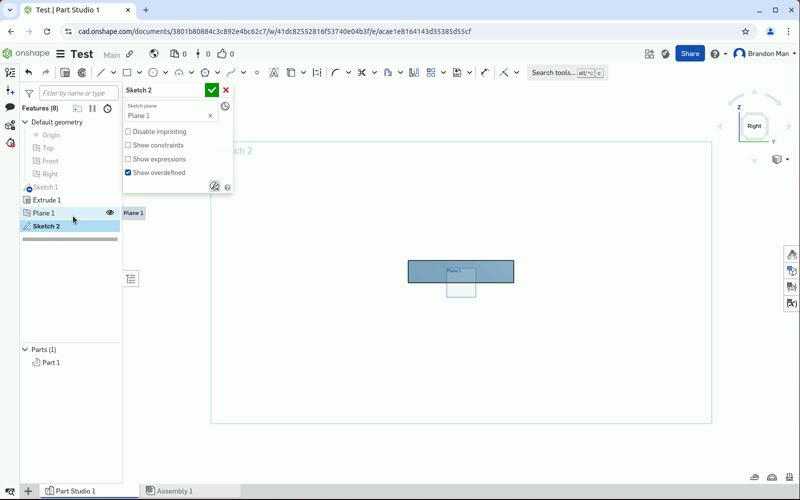
mouse_move(73, 352)
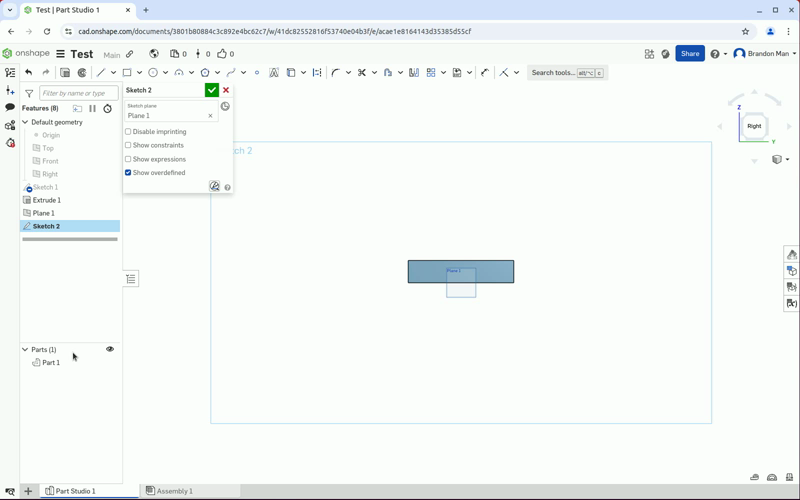
key(y)
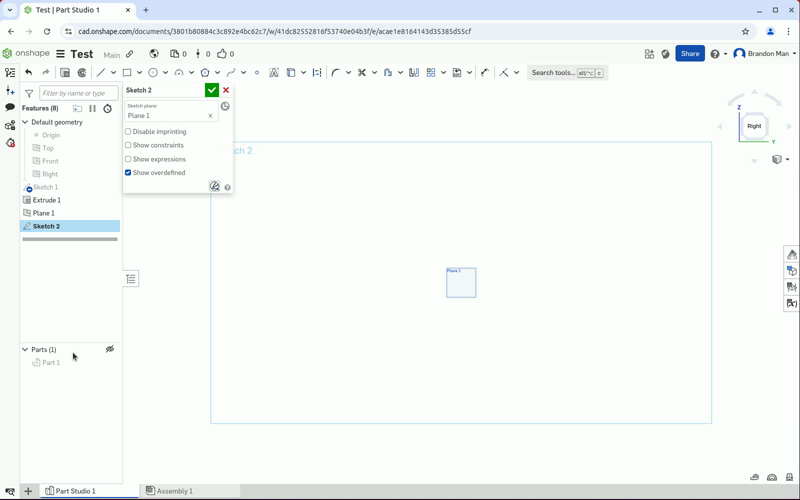
key(l)
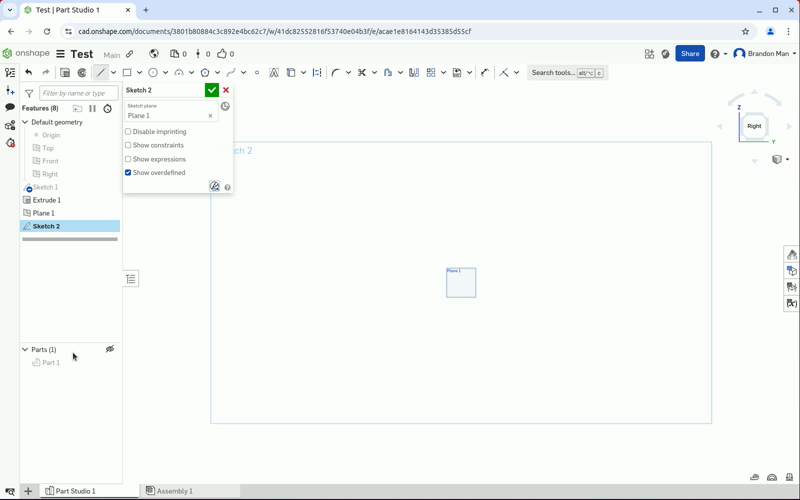
key_down(shift)
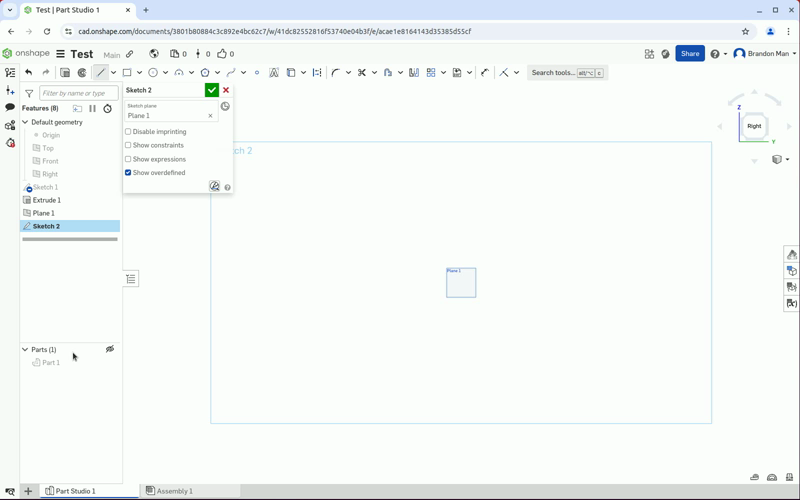
mouse_move(407, 282)
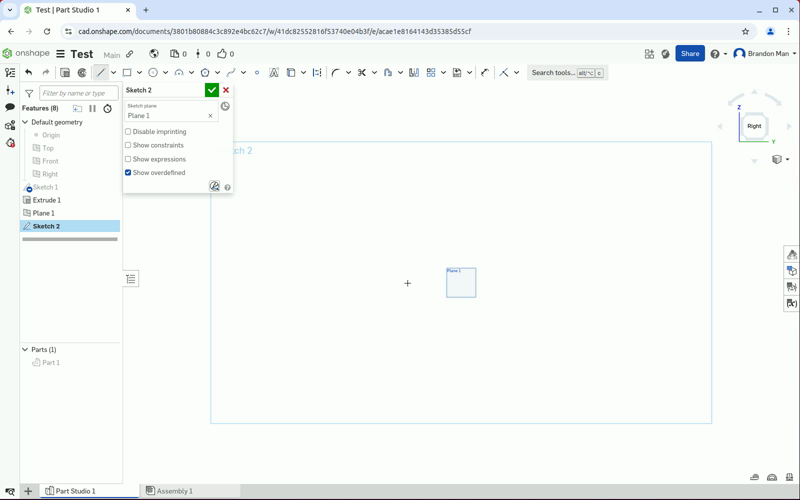
click(407, 282)
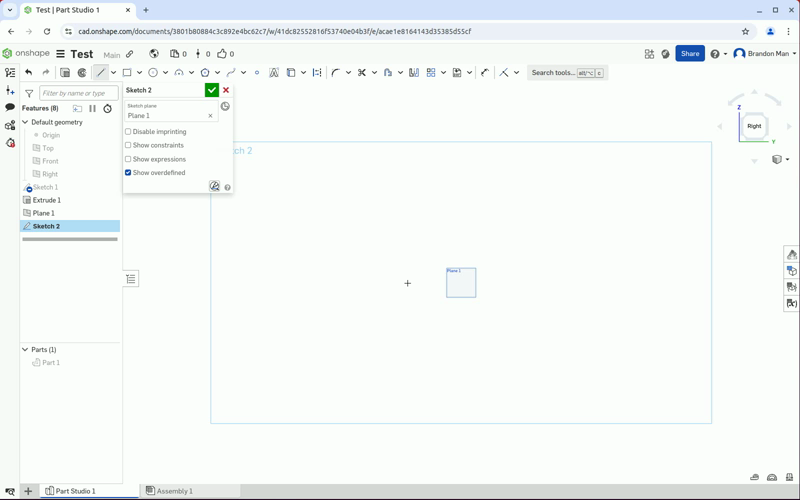
key_up(shift)
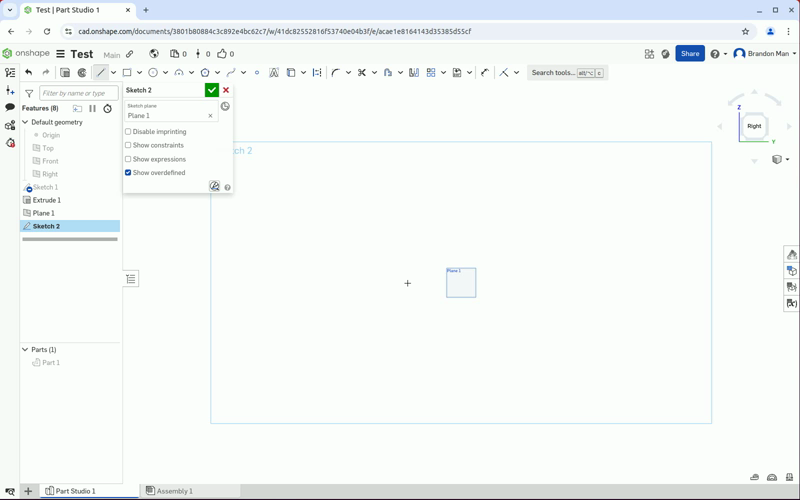
key_down(shift)
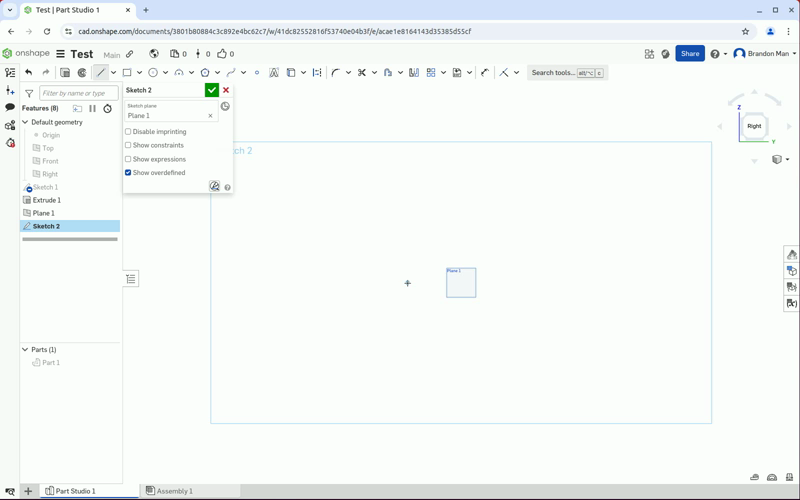
mouse_move(513, 282)
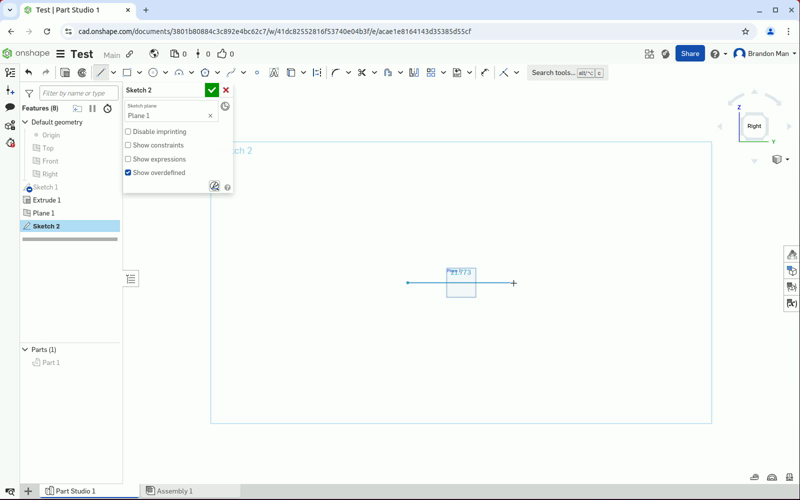
click(513, 282)
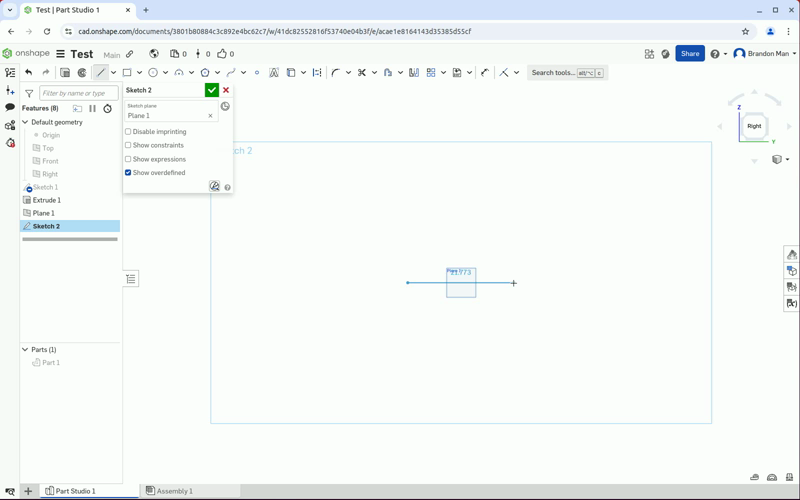
key_up(shift)
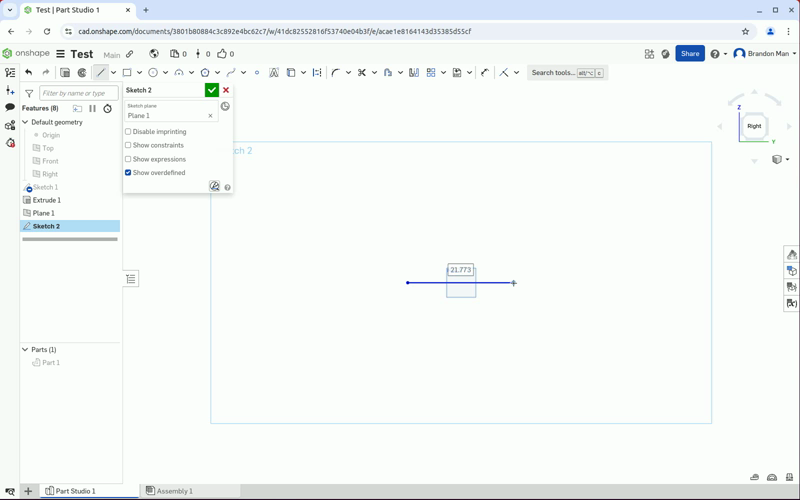
key_down(shift)
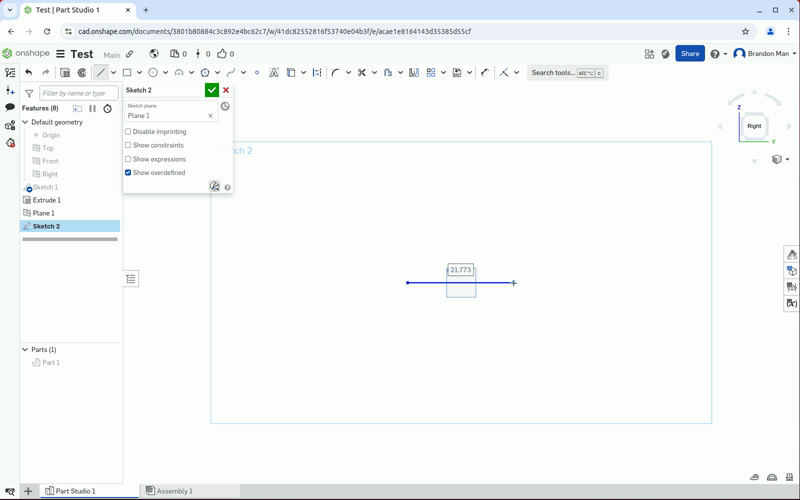
mouse_move(543, 282)
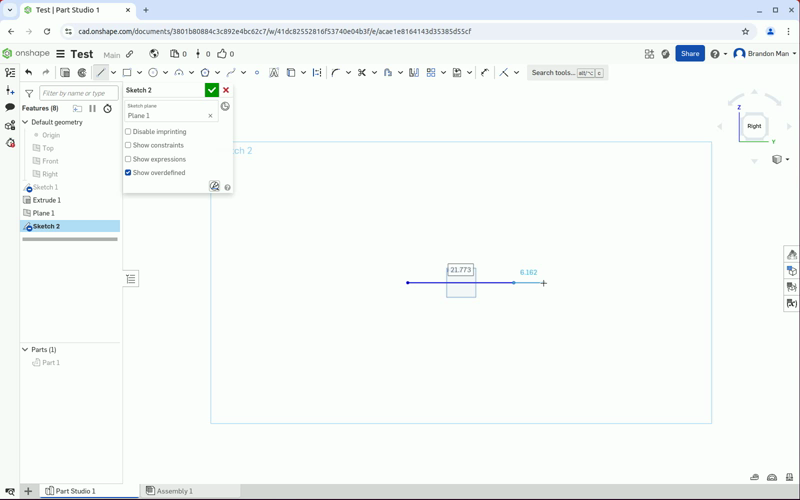
mouse_move(513, 260)
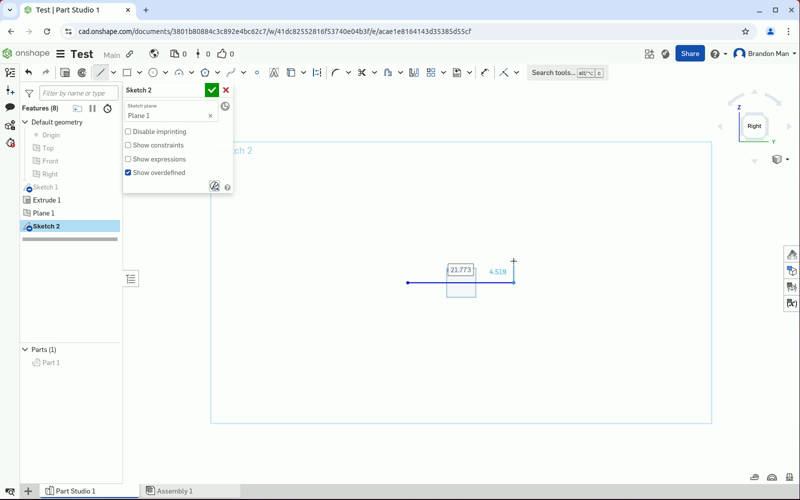
click(513, 260)
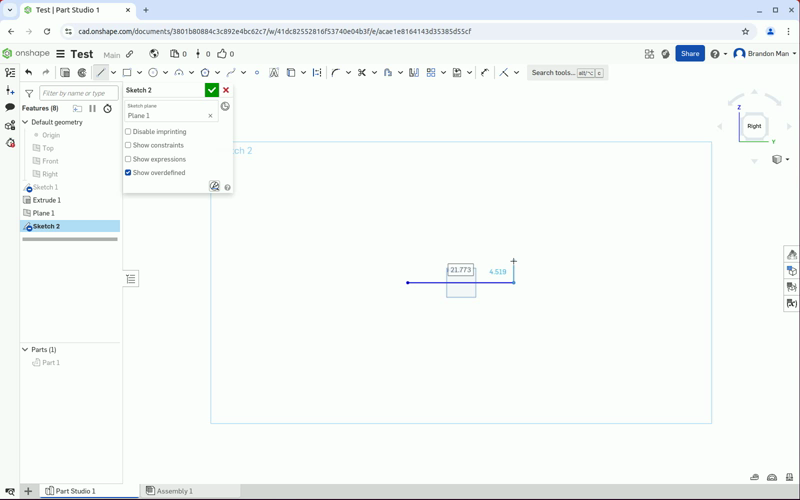
key_up(shift)
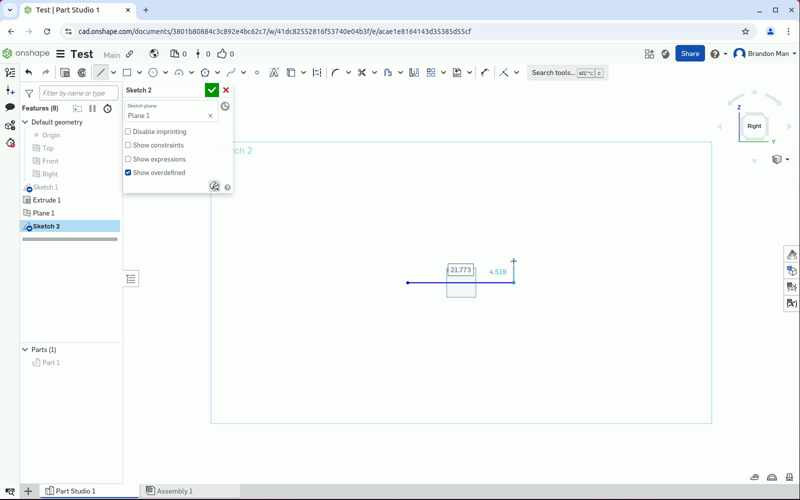
key_down(shift)
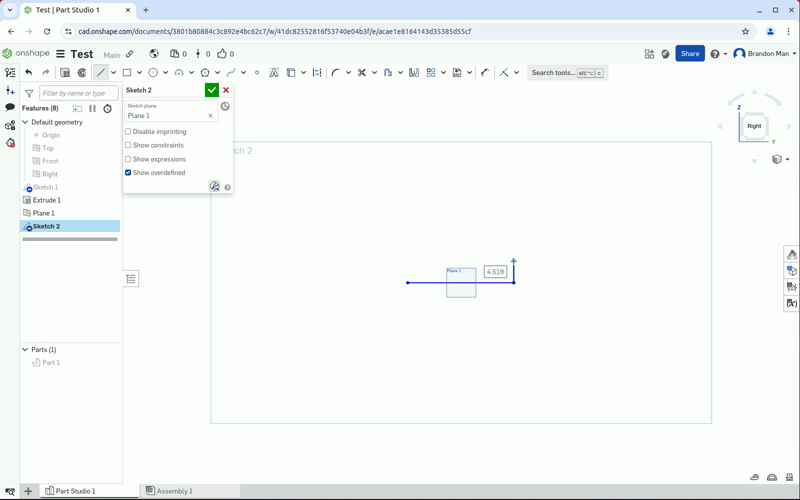
mouse_move(407, 260)
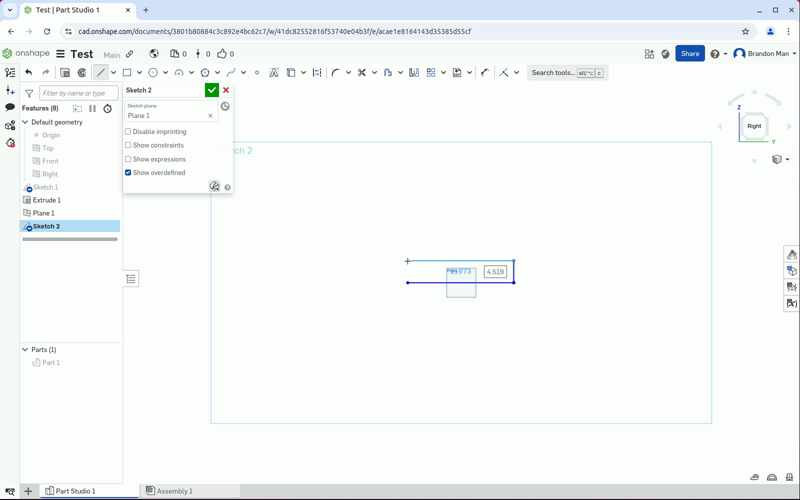
click(407, 260)
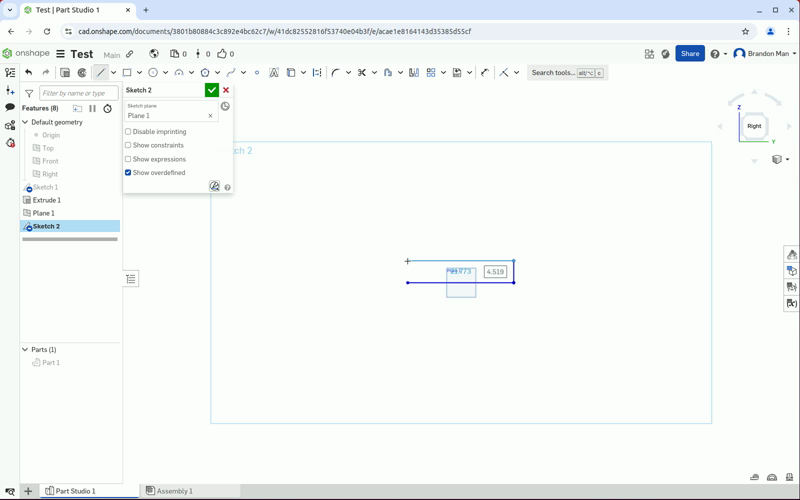
key_up(shift)
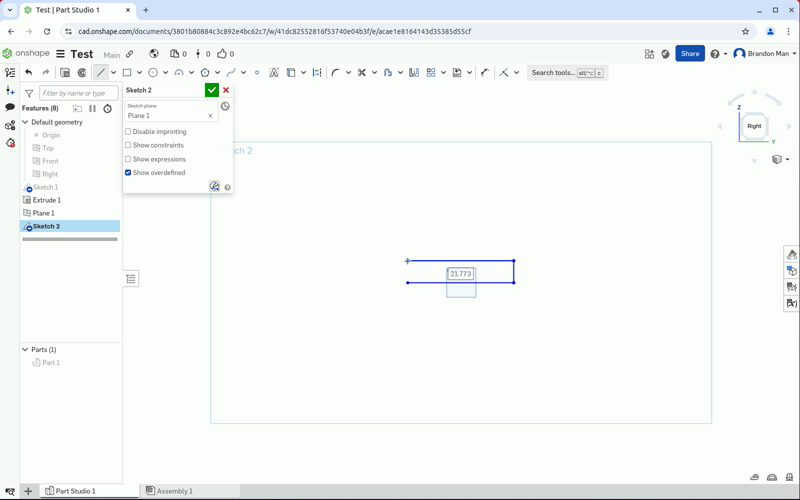
mouse_move(437, 260)
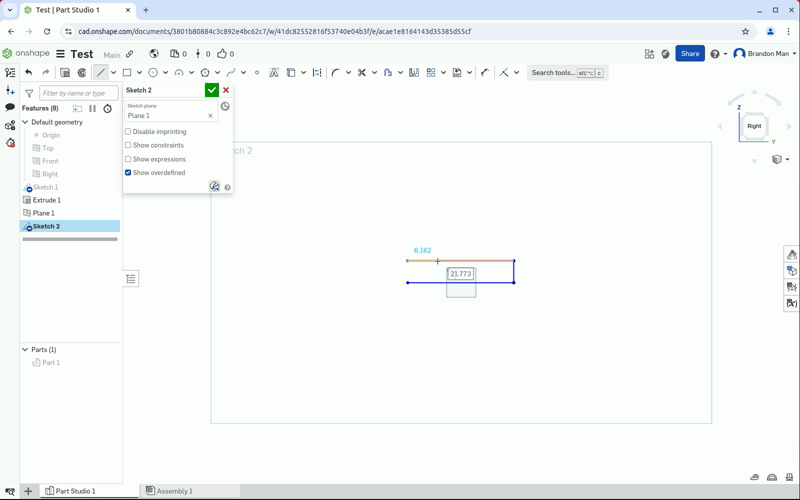
key_down(shift)
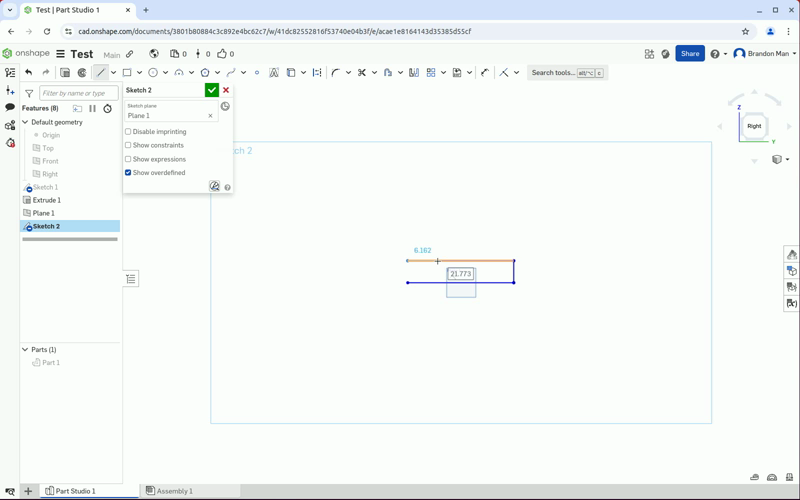
mouse_move(407, 282)
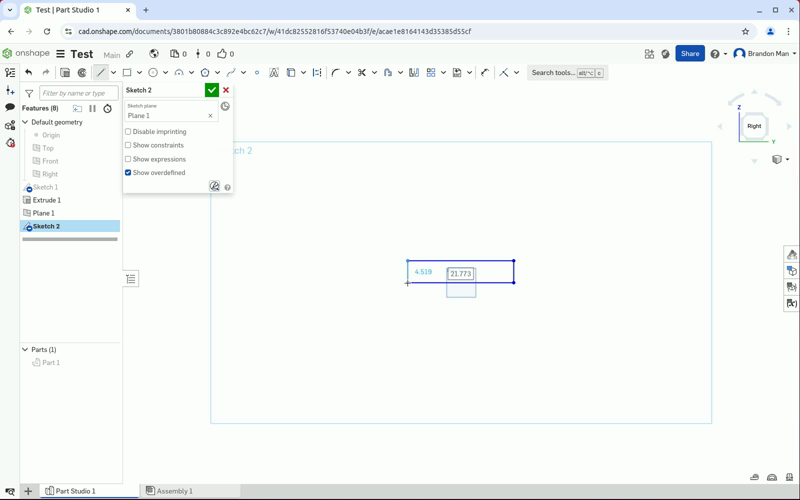
key_up(shift)
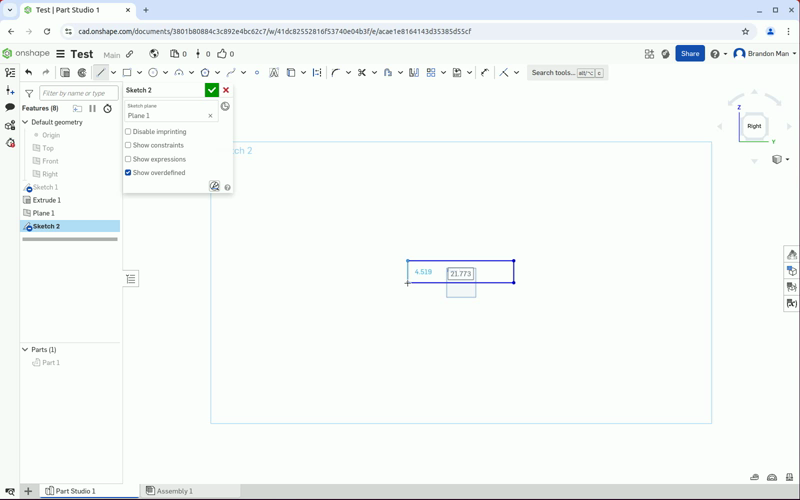
click(407, 282)
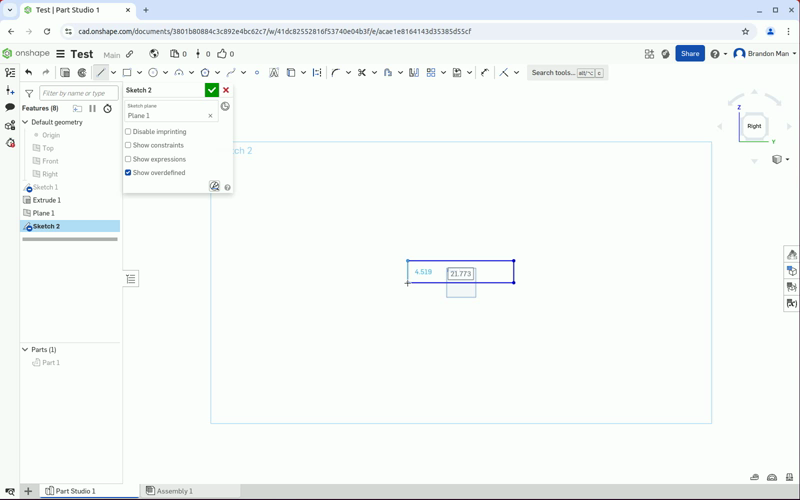
key(esc)
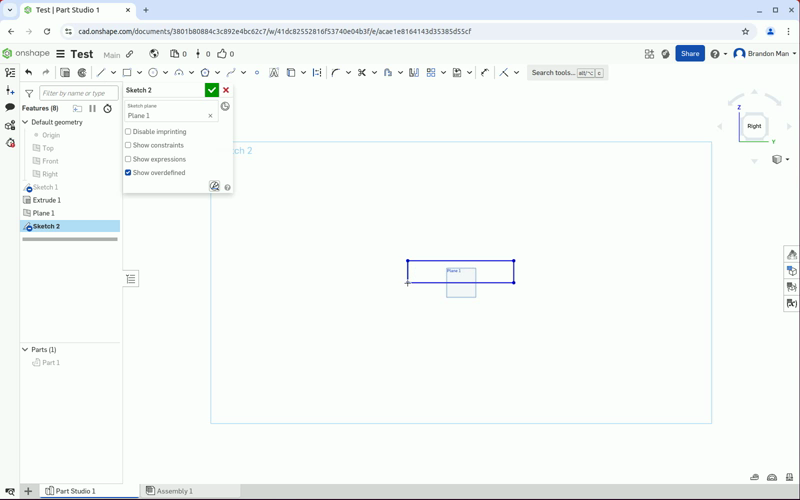
mouse_move(417, 262)
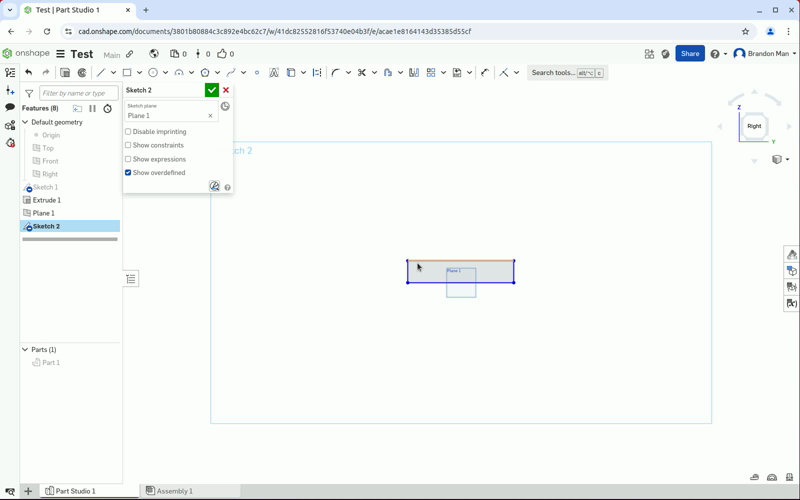
click(417, 262)
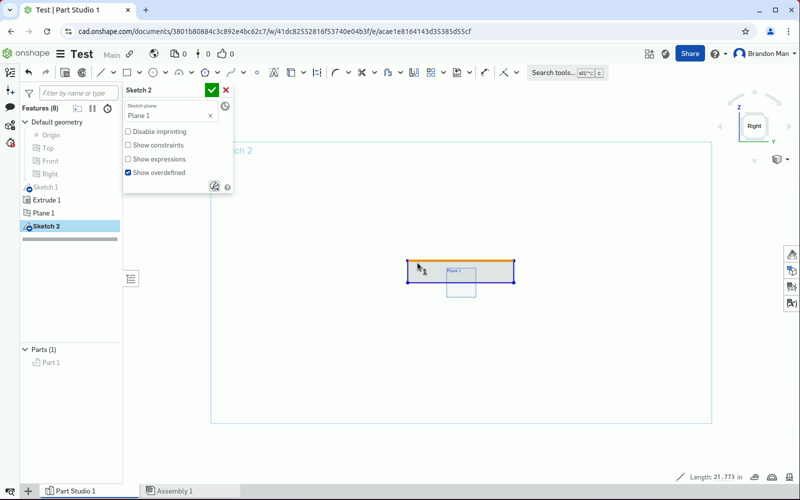
mouse_move(73, 352)
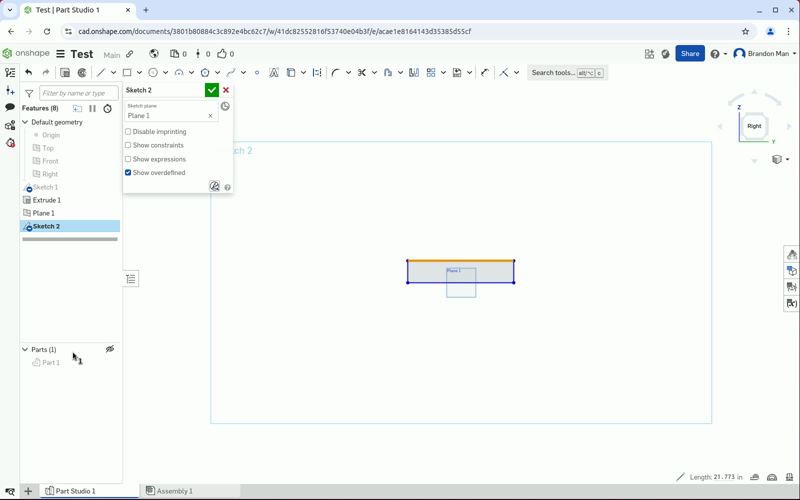
key(shift+y)
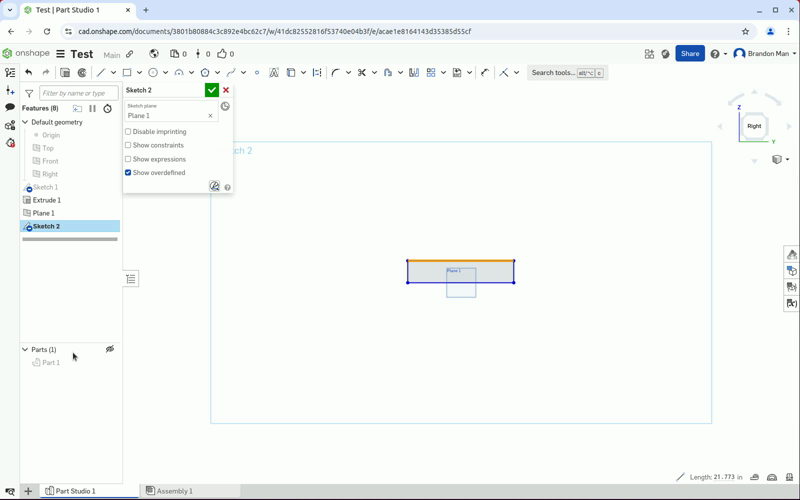
key(shift+e)
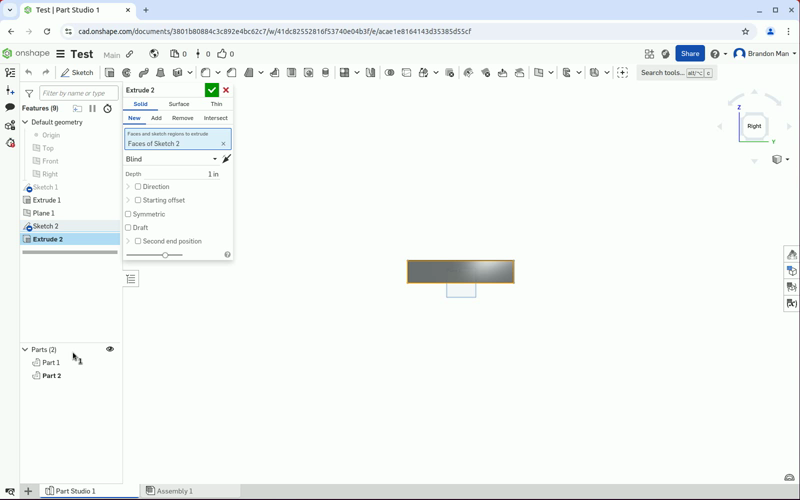
mouse_move(143, 106)
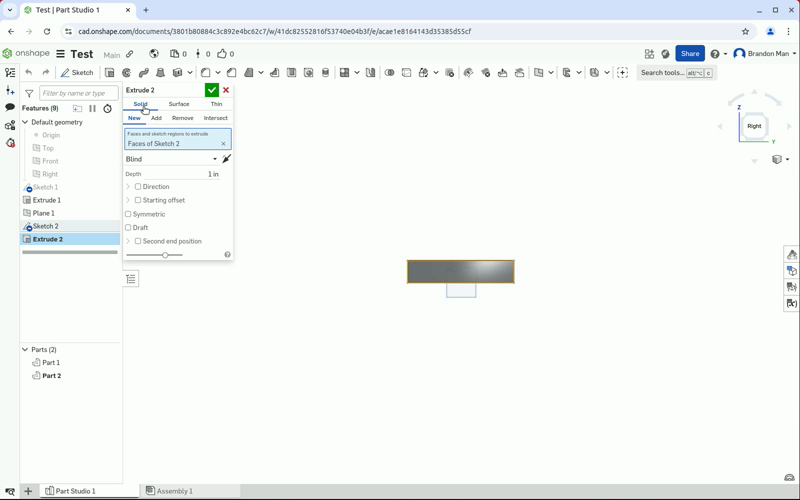
click(143, 106)
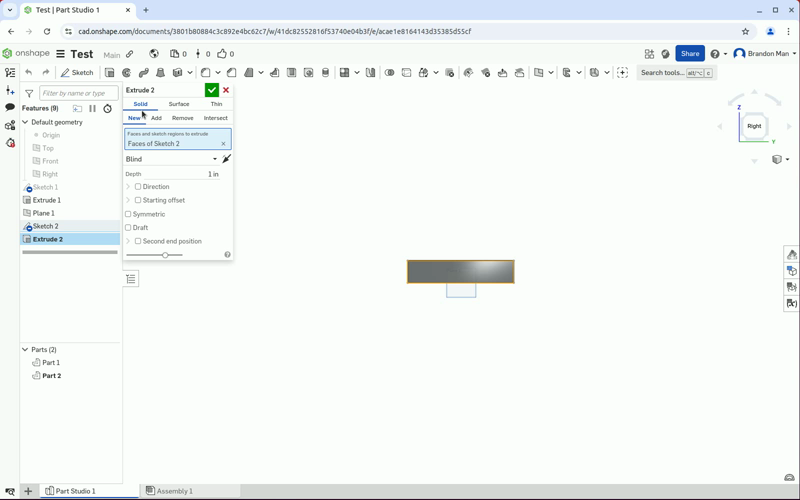
mouse_move(137, 120)
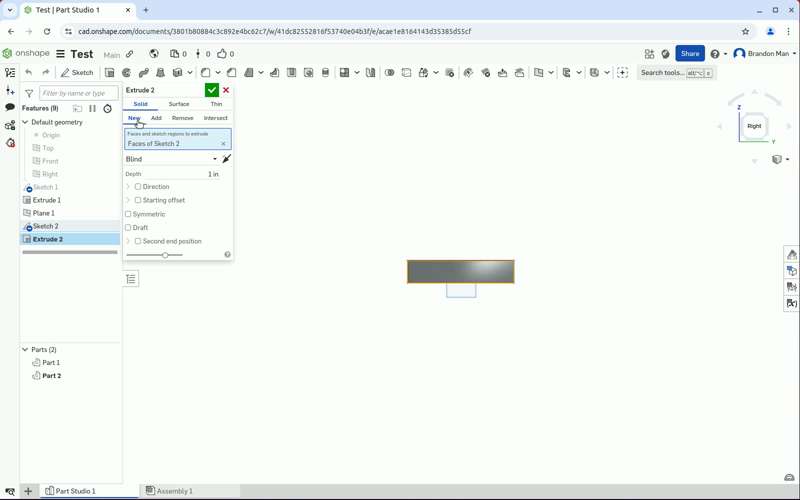
click(137, 120)
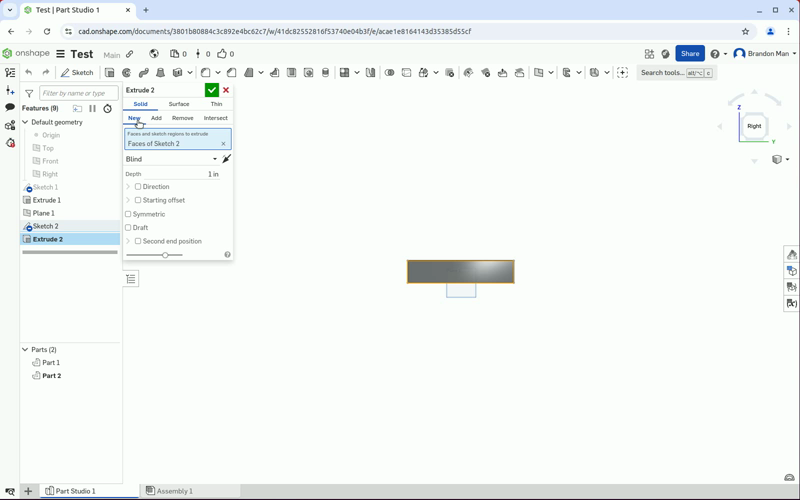
key(tab, 4)
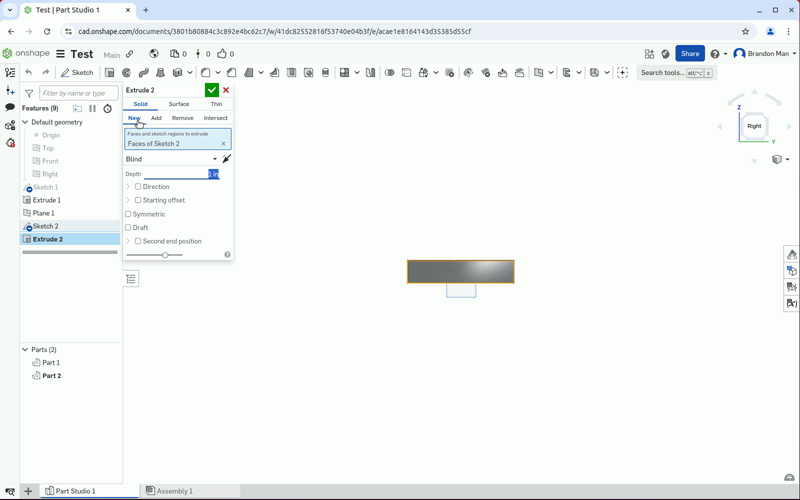
text(0.722)
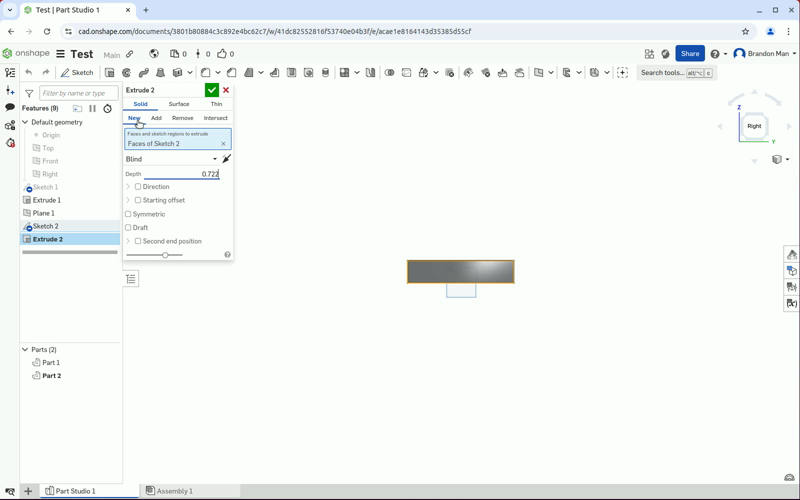
key(enter)
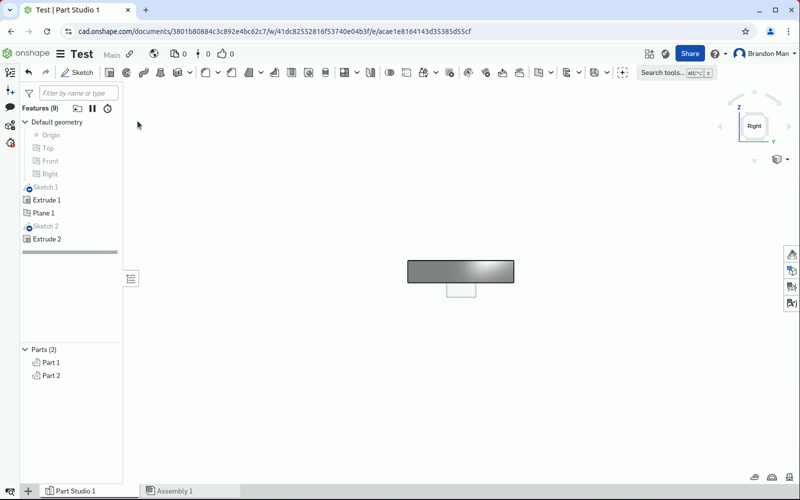
key(shift+h)
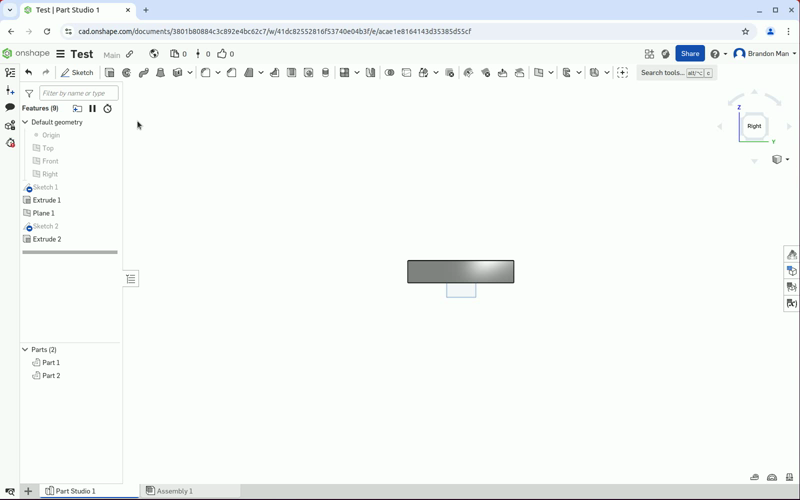
key(shift+h)
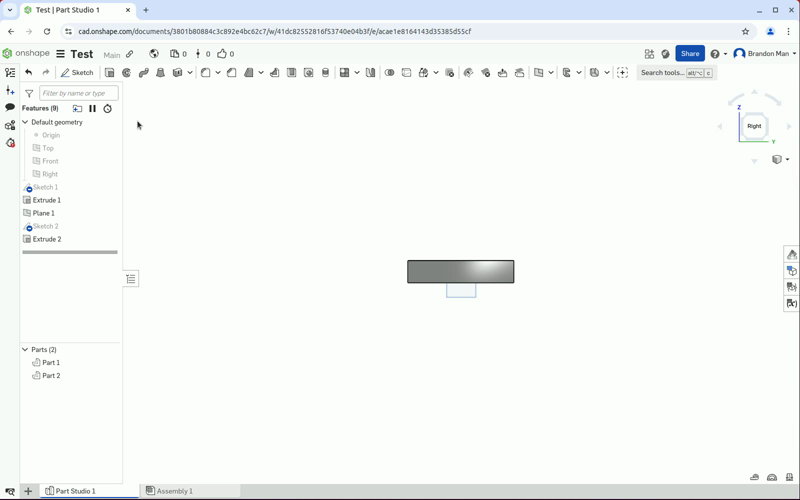
mouse_move(73, 189)
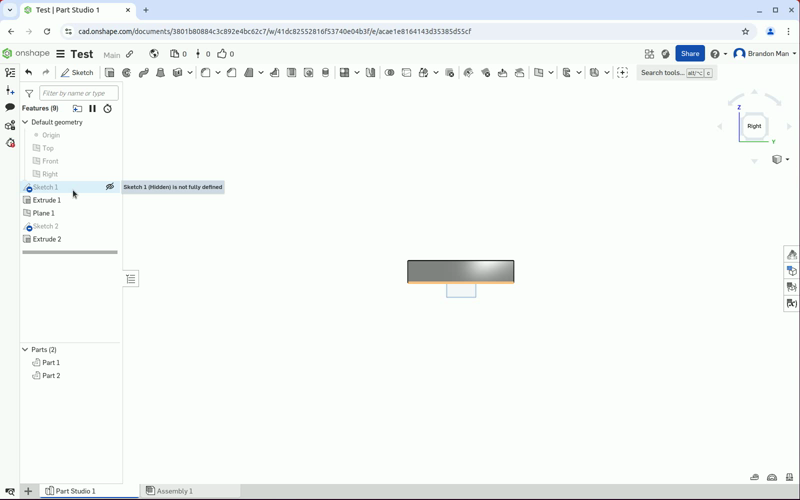
click(73, 189)
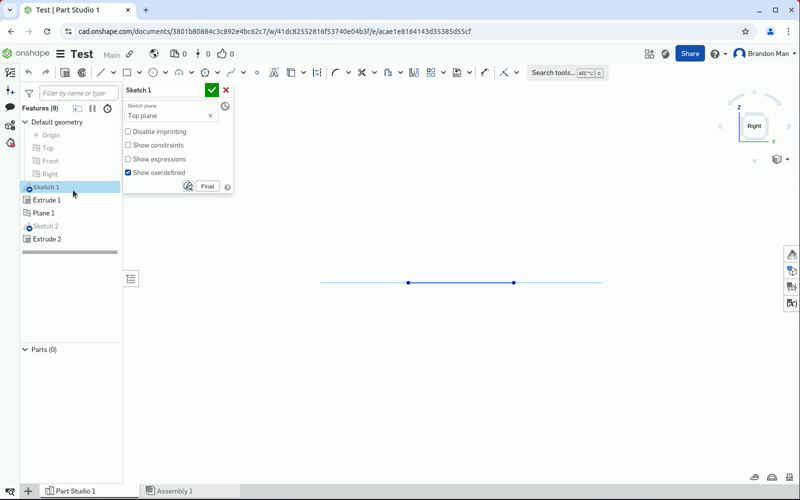
mouse_move(229, 92)
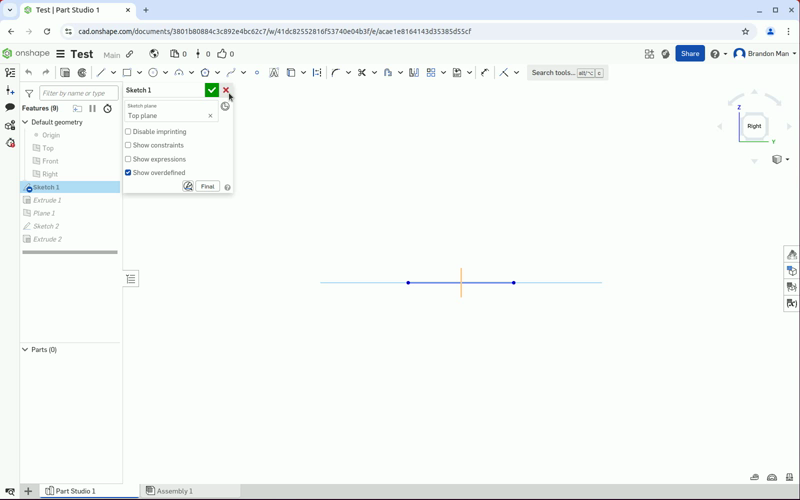
click(229, 92)
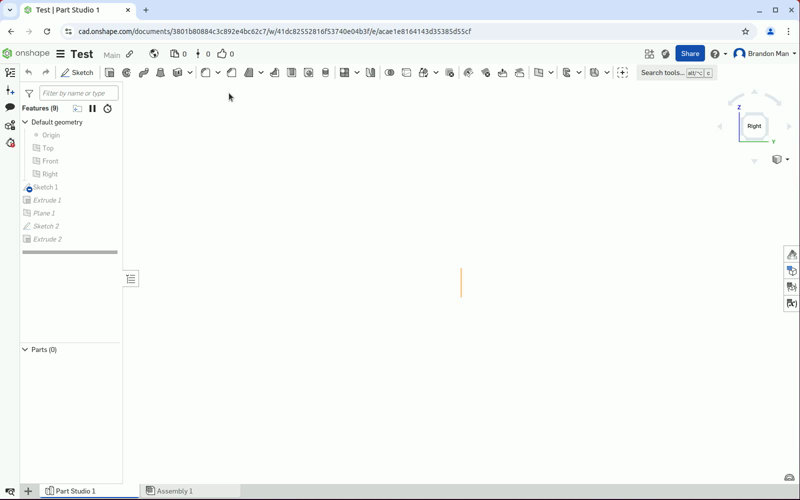
key(shift+s)
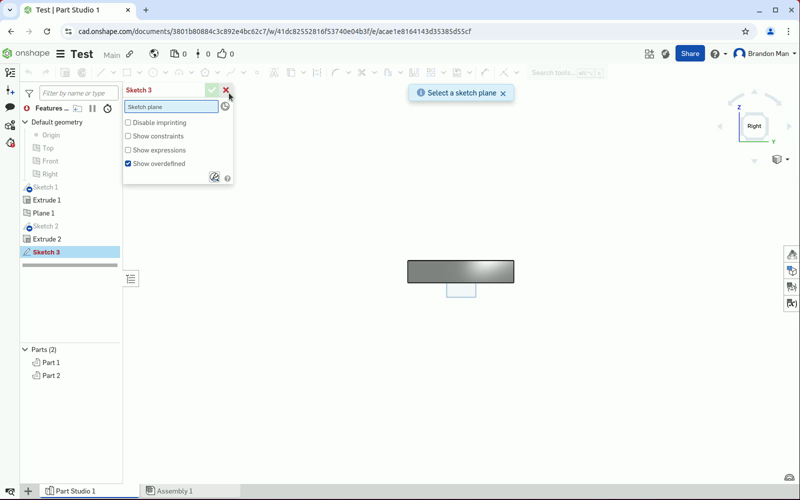
mouse_move(73, 215)
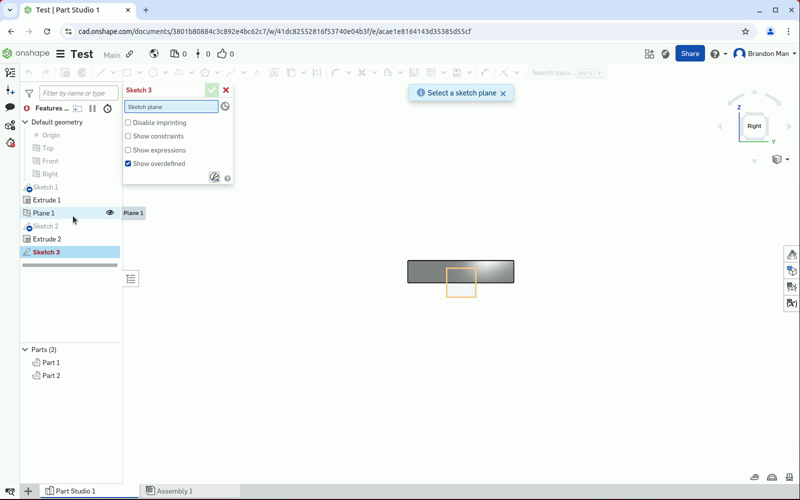
click(73, 215)
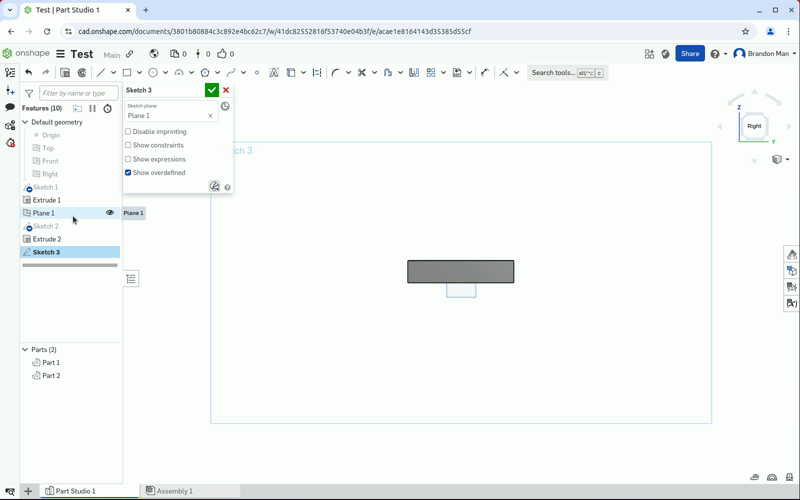
mouse_move(73, 352)
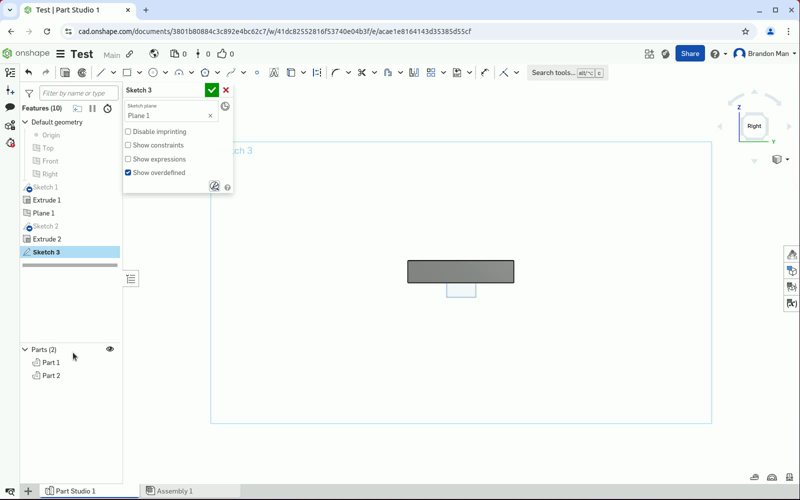
key(y)
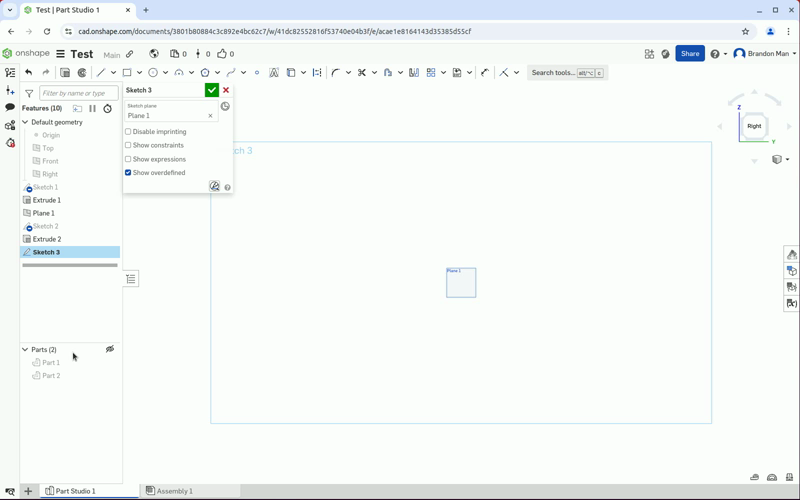
key(l)
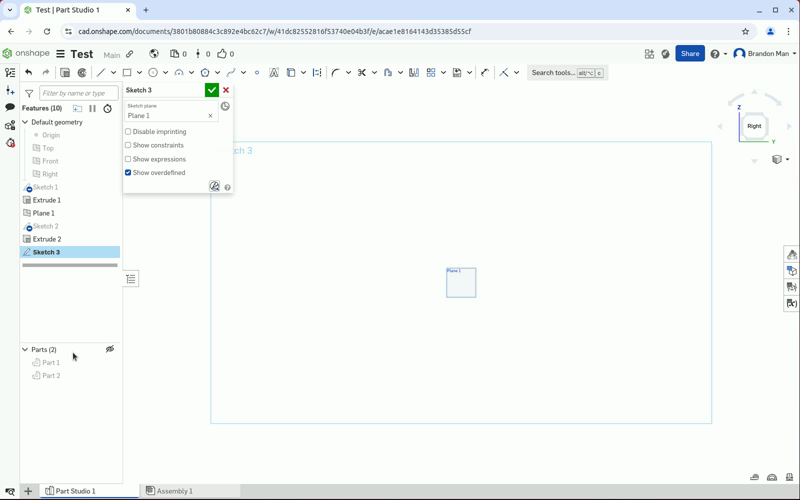
key_down(shift)
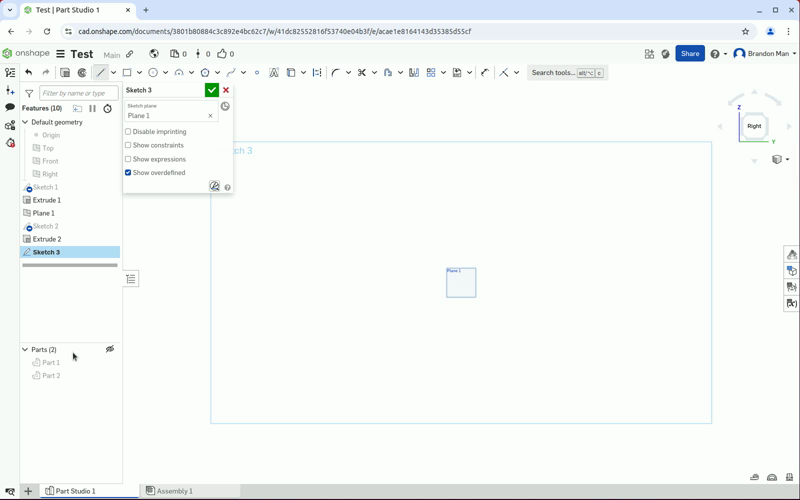
mouse_move(407, 260)
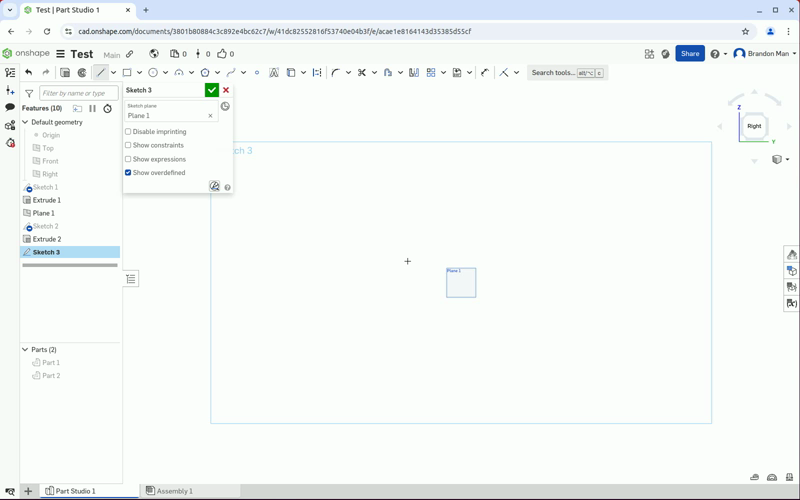
click(407, 260)
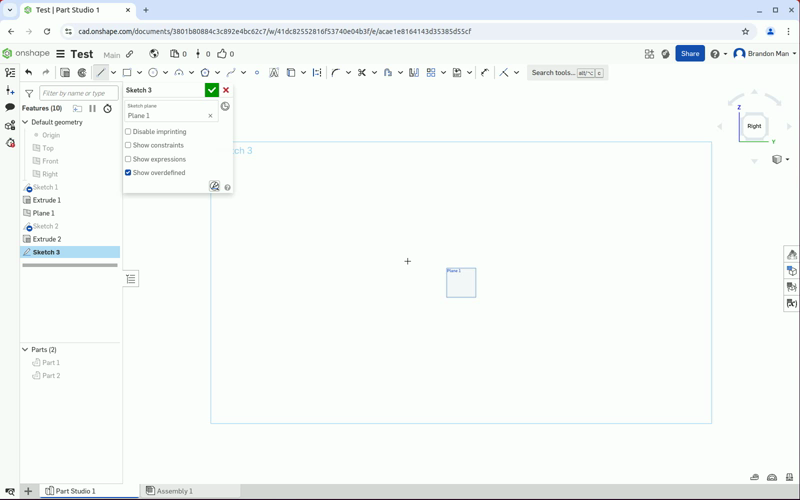
key_up(shift)
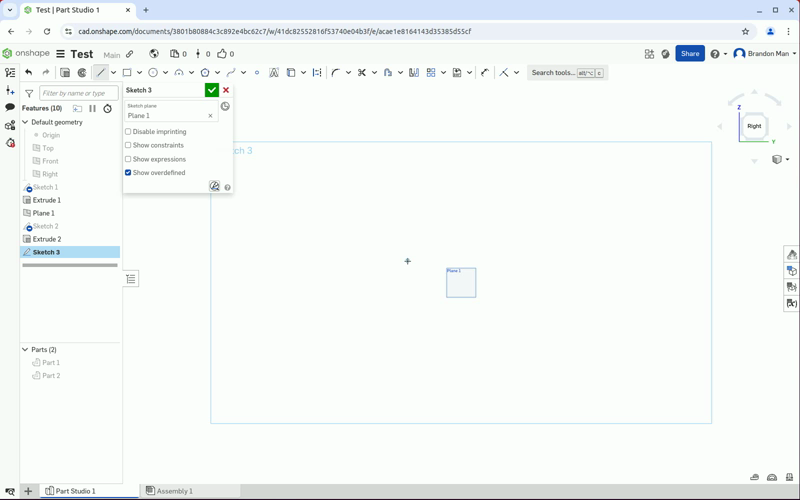
key_down(shift)
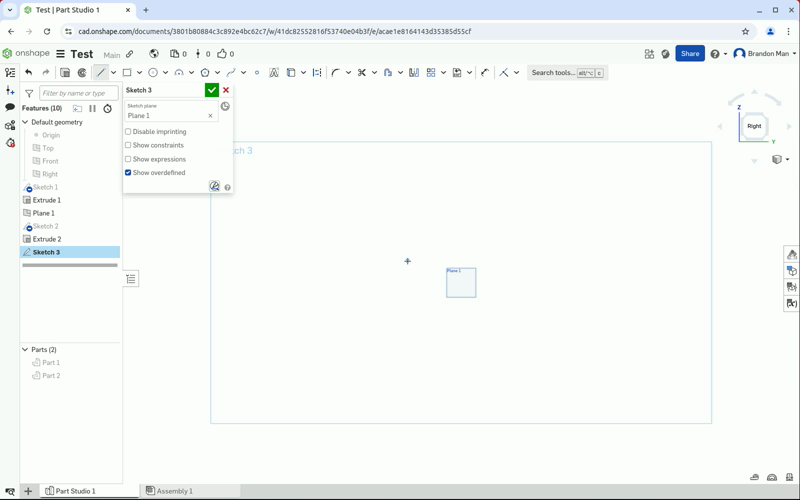
mouse_move(513, 260)
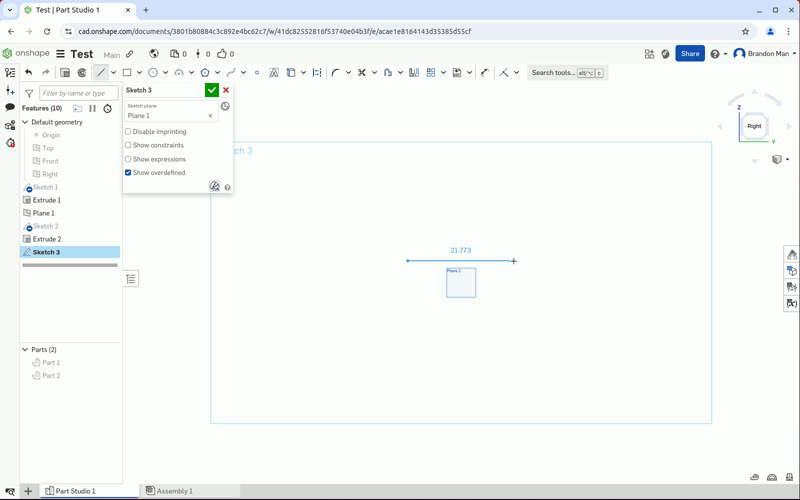
click(513, 260)
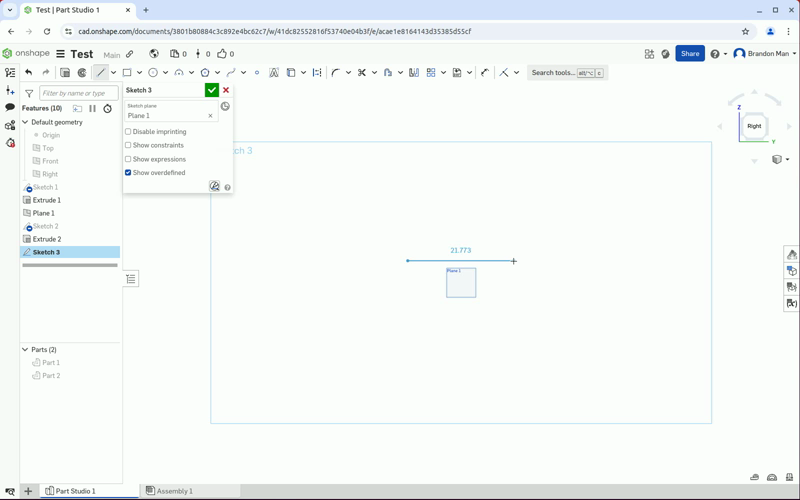
key_up(shift)
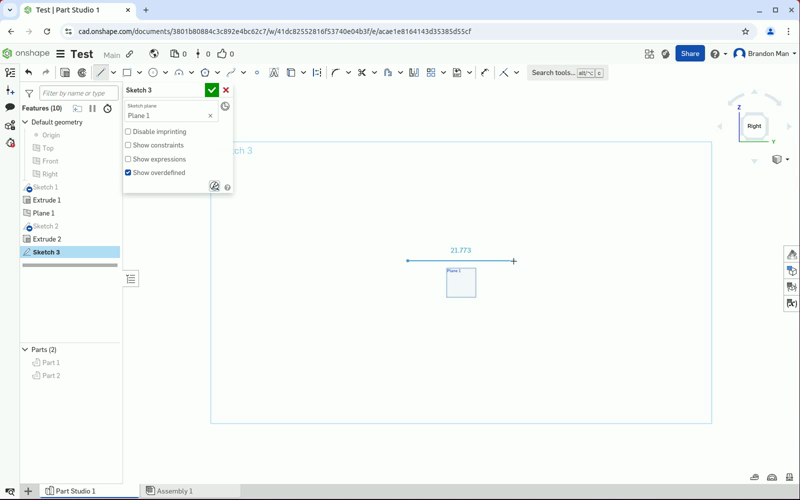
key_down(shift)
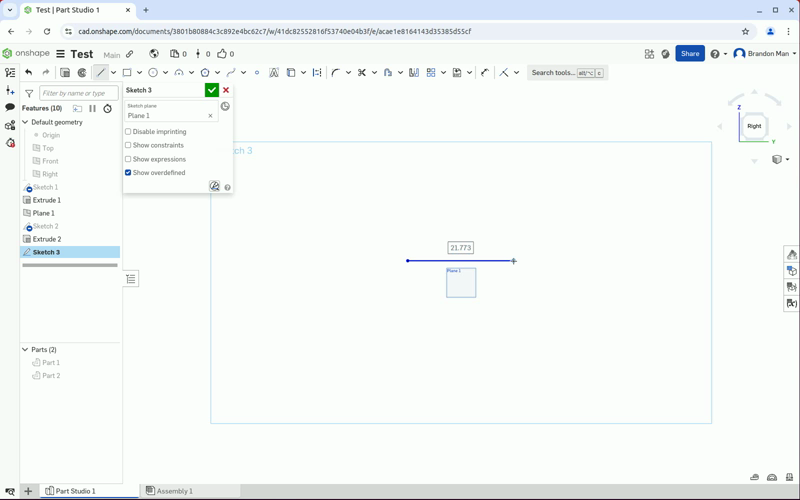
mouse_move(543, 260)
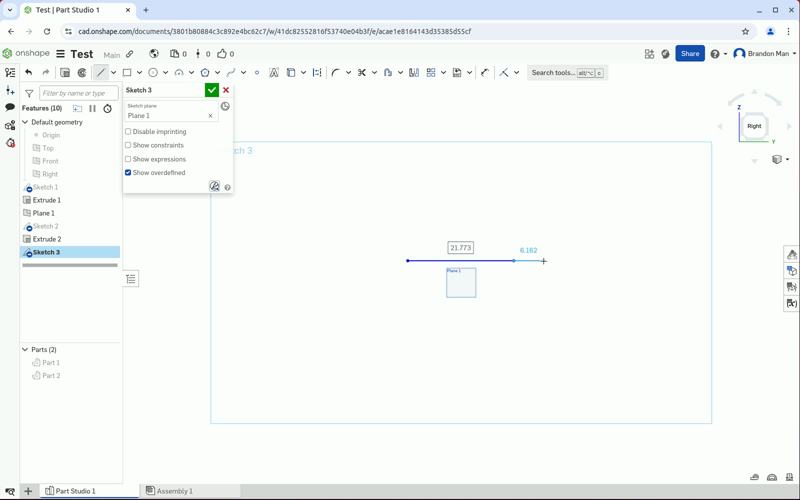
mouse_move(513, 257)
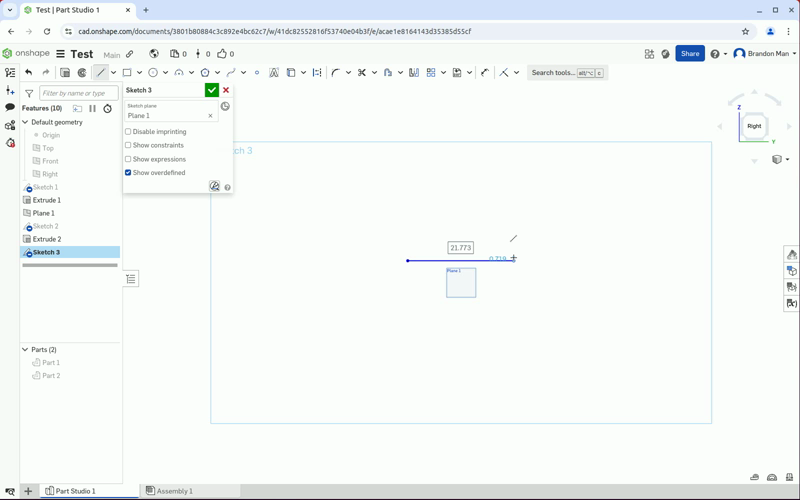
scroll(6)
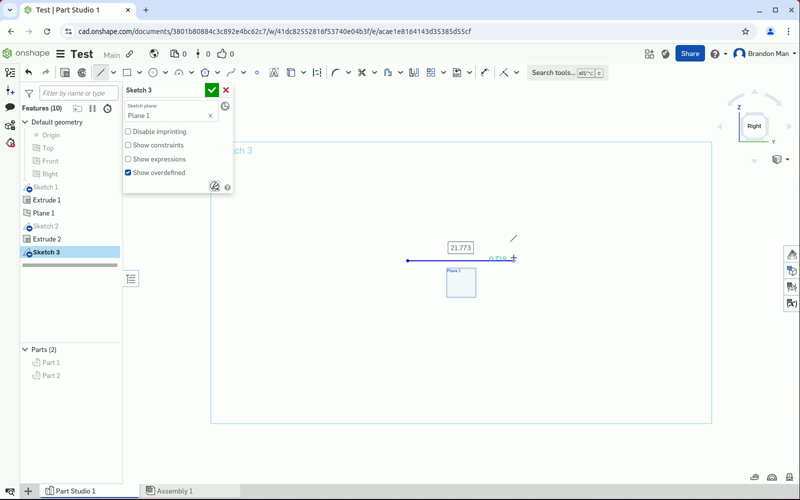
scroll(6)
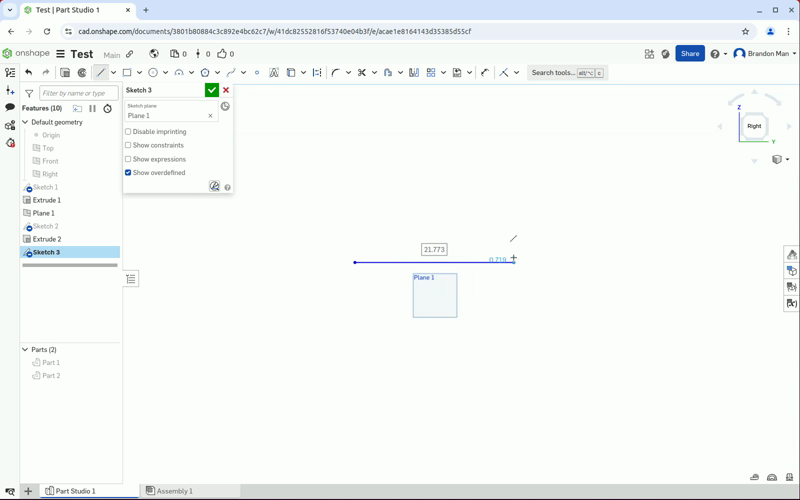
scroll(6)
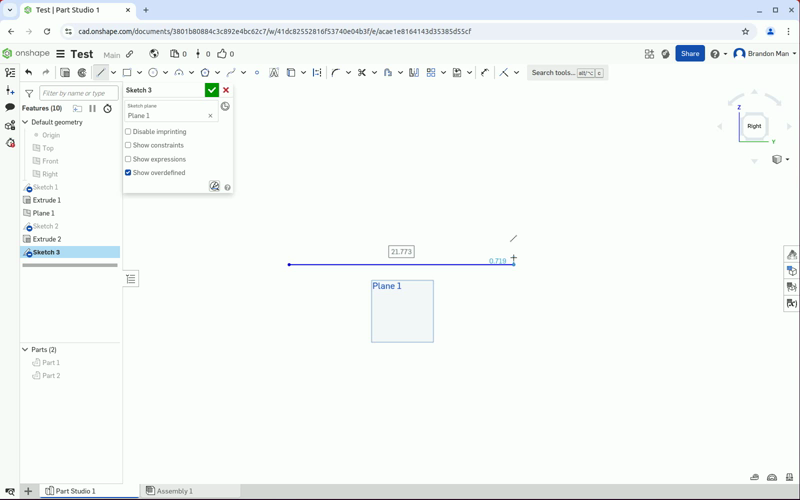
scroll(6)
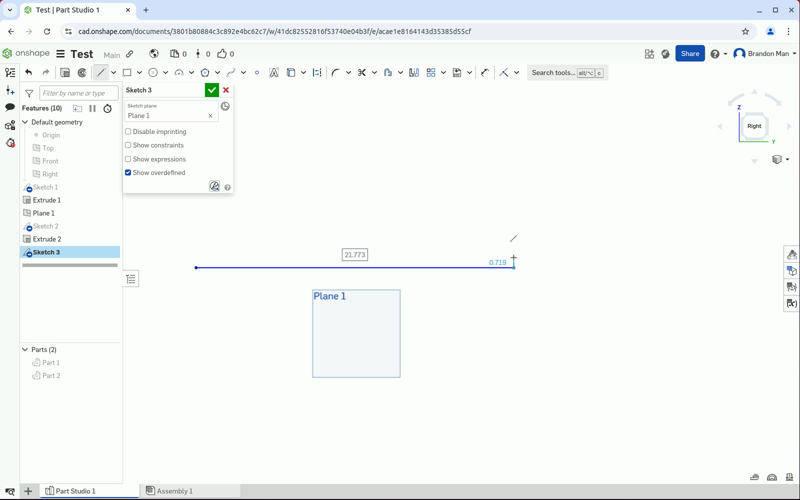
scroll(6)
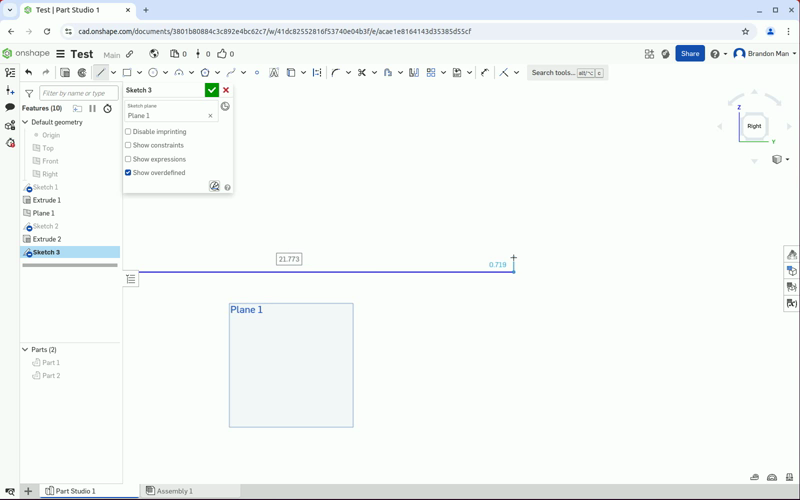
scroll(6)
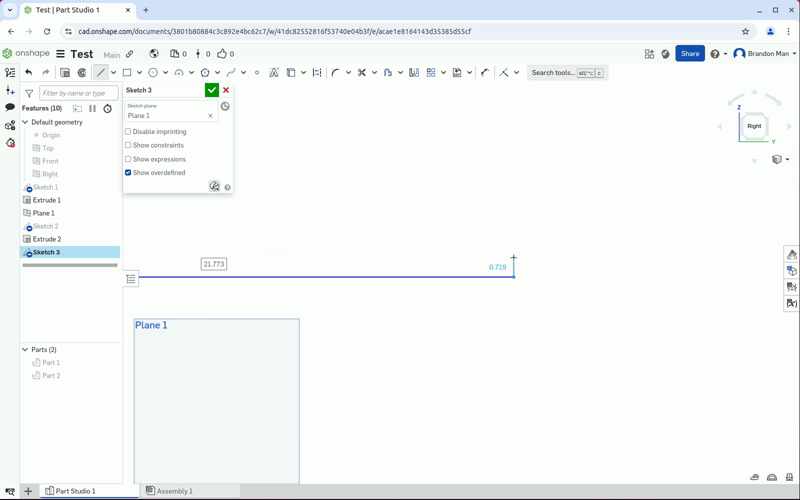
scroll(6)
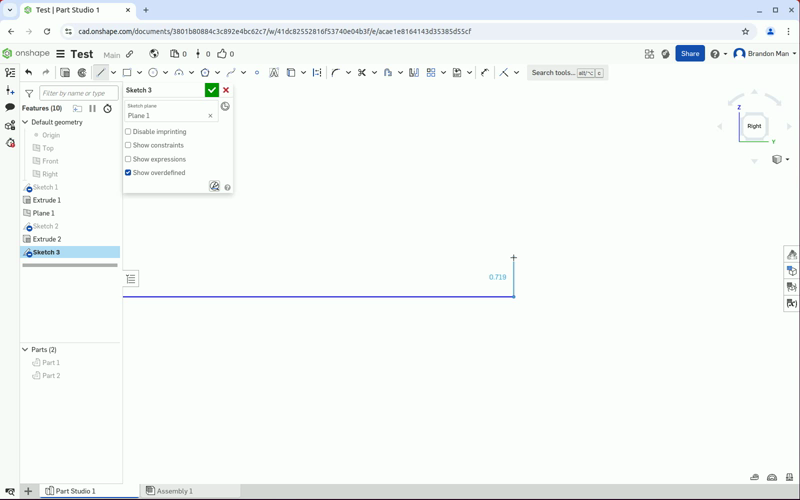
click(513, 257)
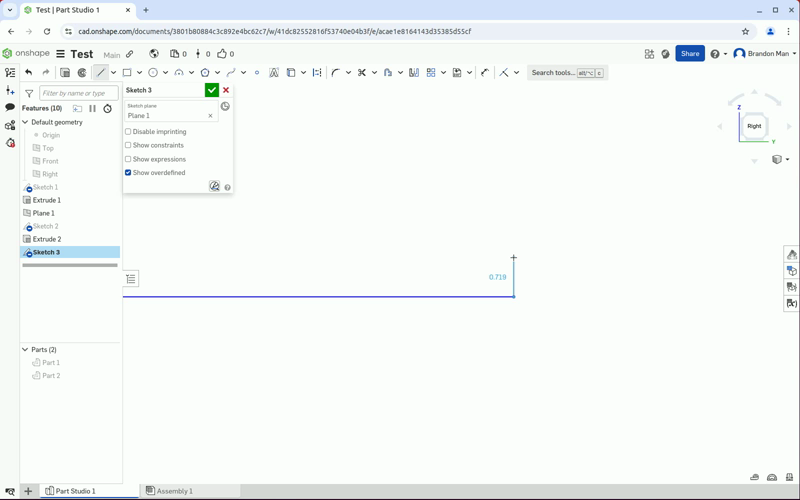
scroll(-6)
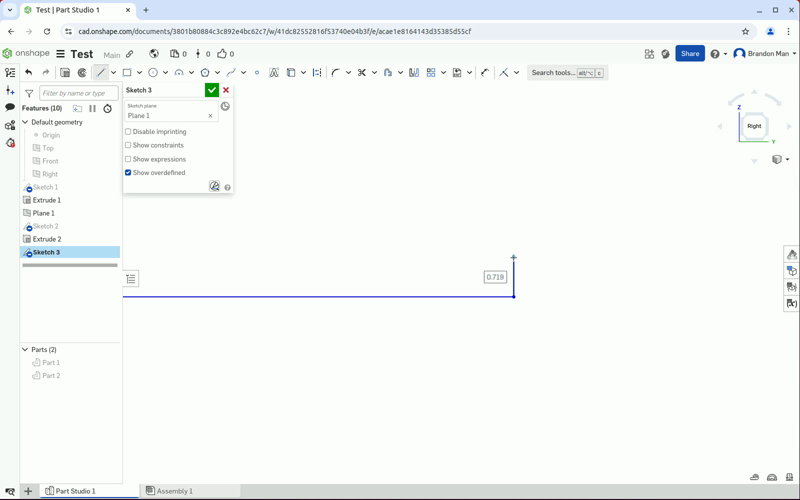
scroll(-6)
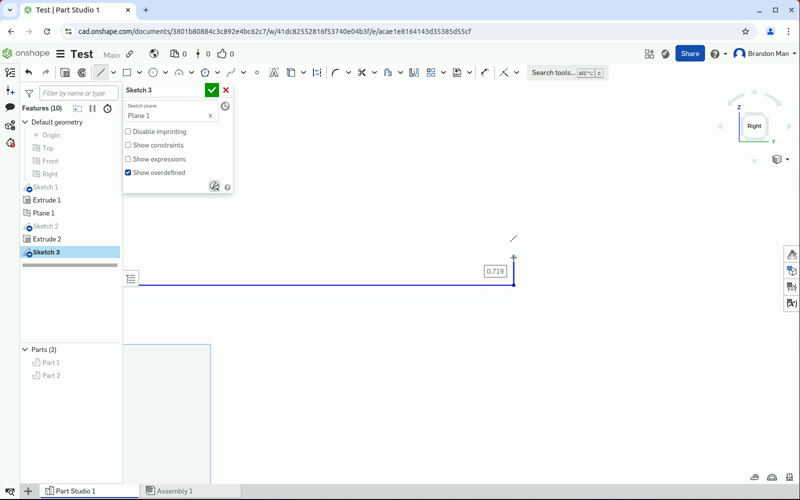
scroll(-6)
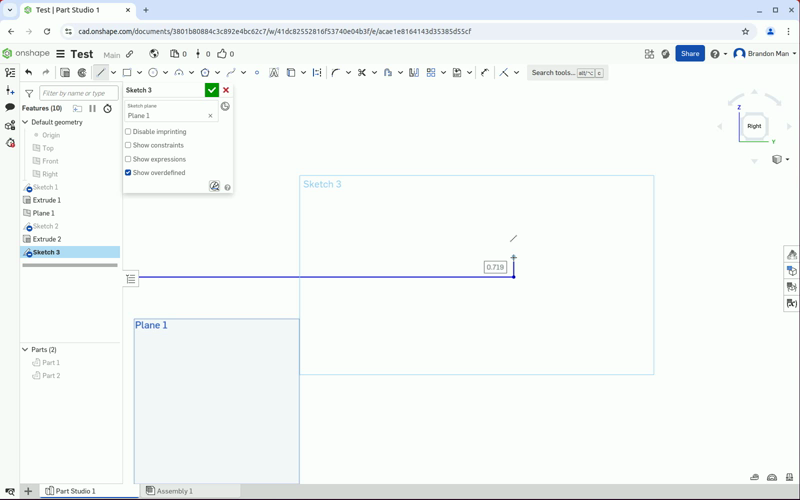
scroll(-6)
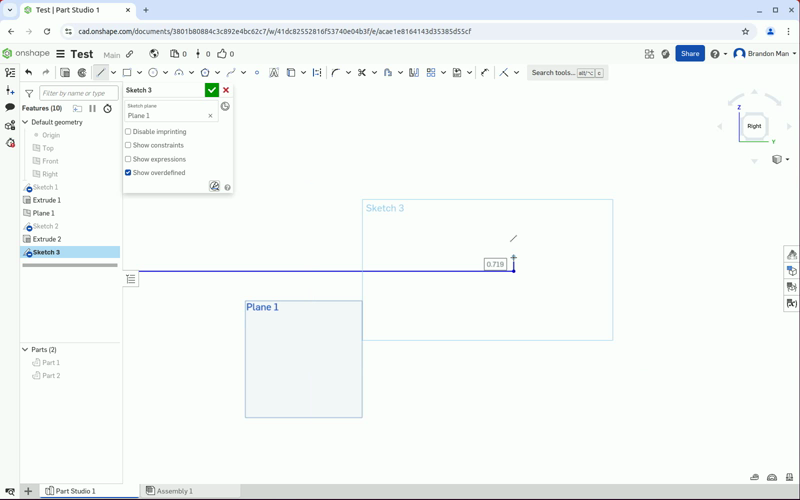
scroll(-6)
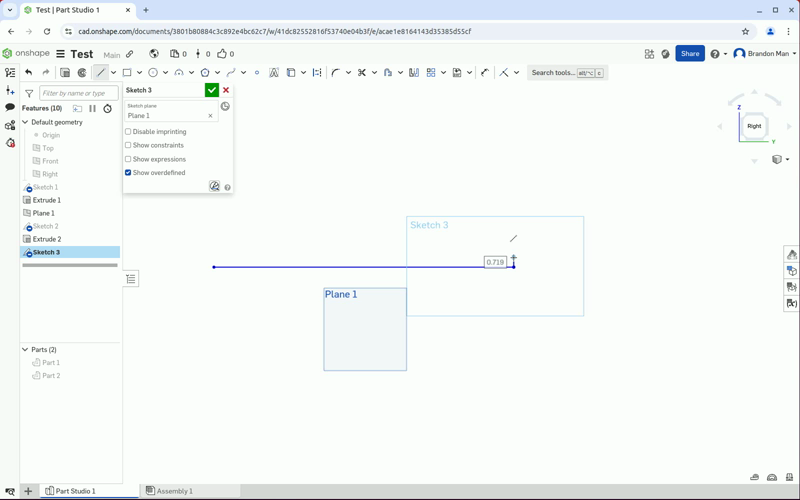
scroll(-6)
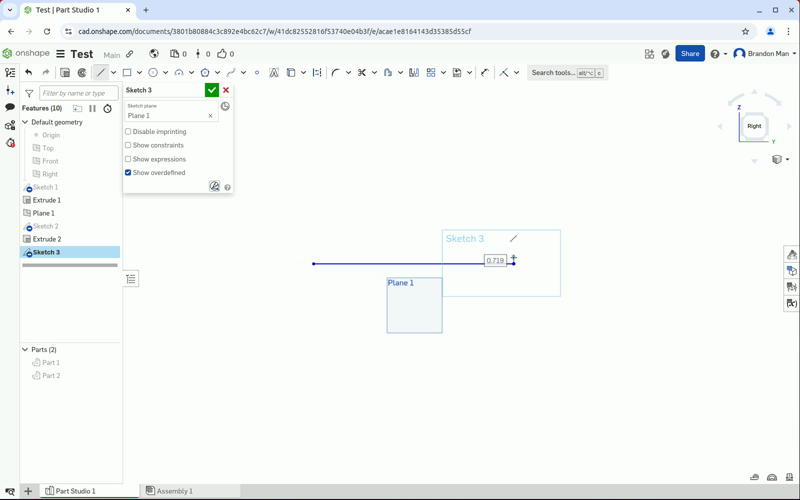
scroll(-6)
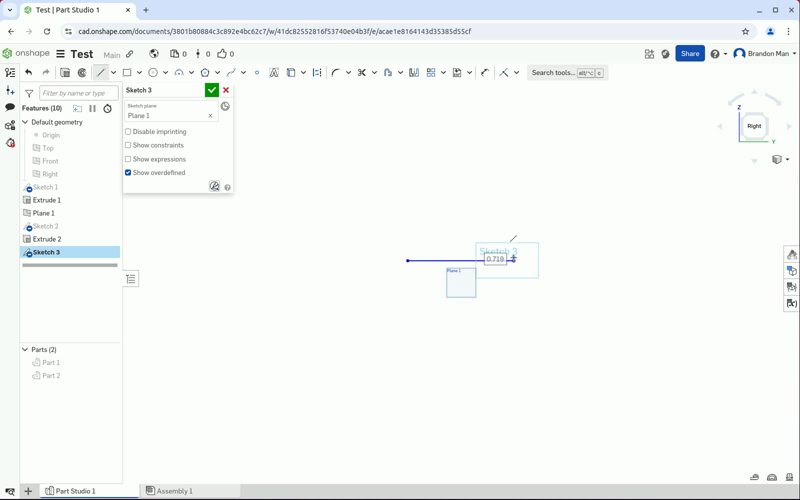
key_up(shift)
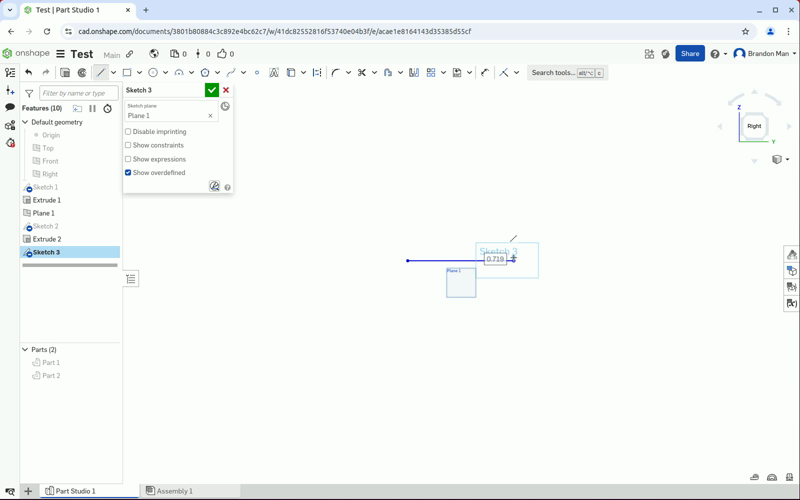
key_down(shift)
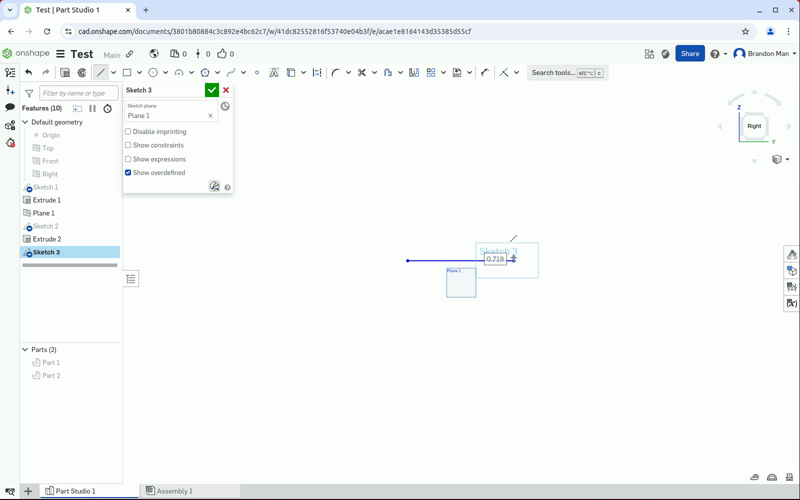
mouse_move(407, 257)
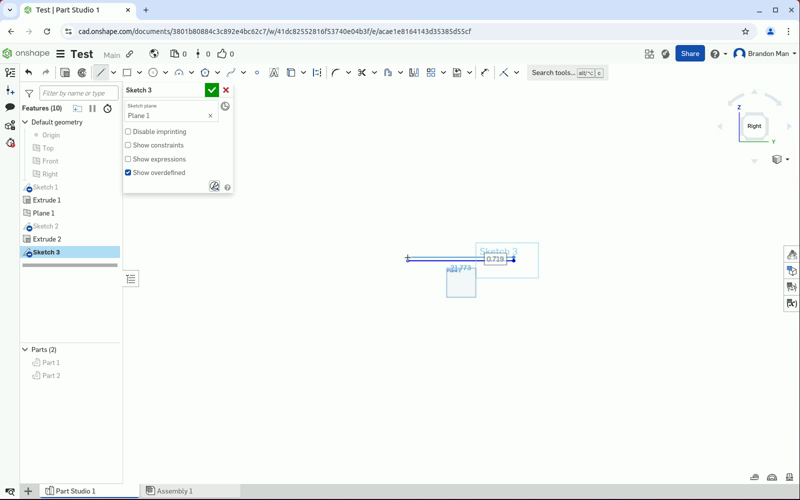
scroll(6)
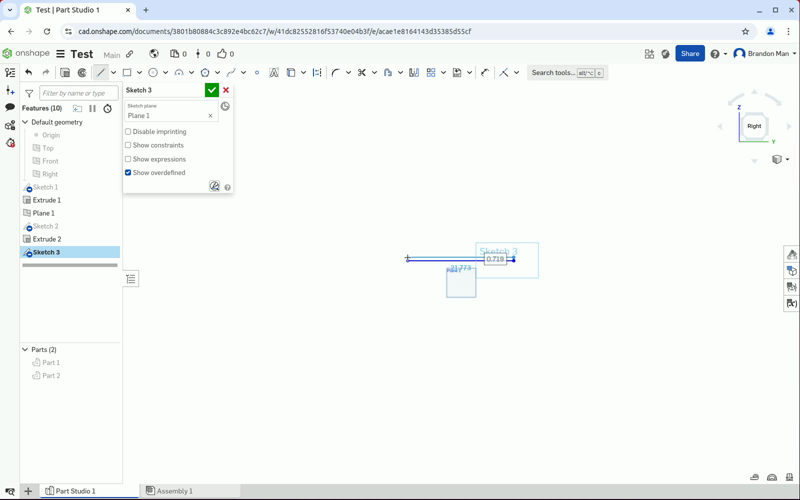
scroll(6)
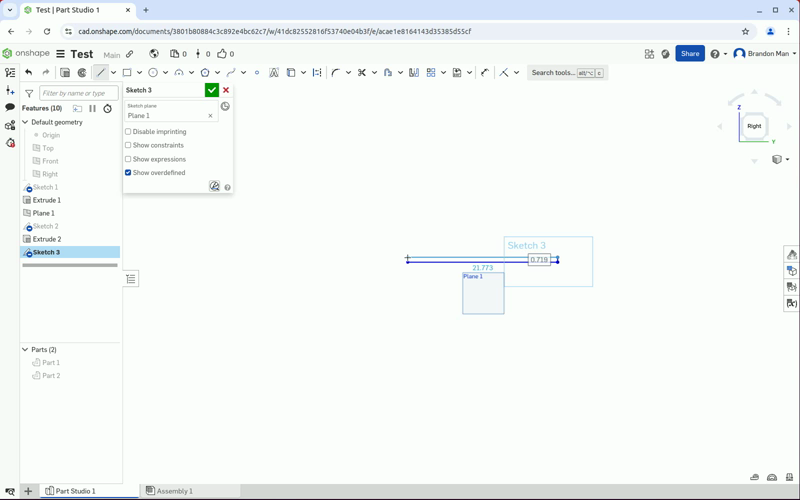
scroll(6)
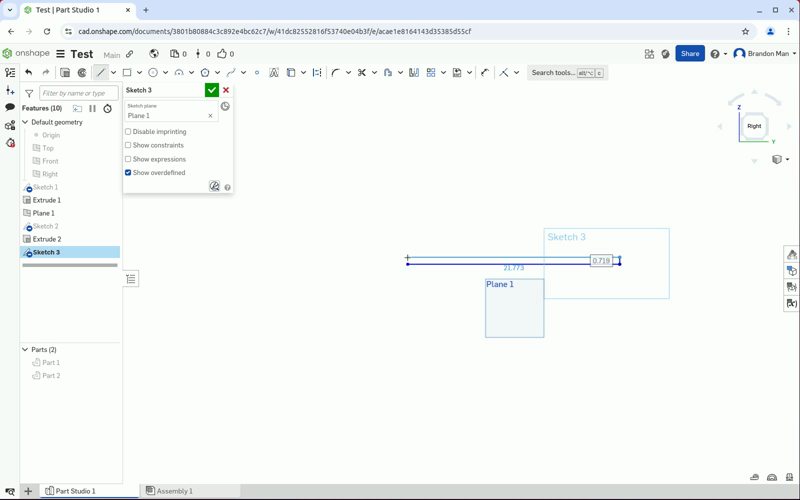
scroll(6)
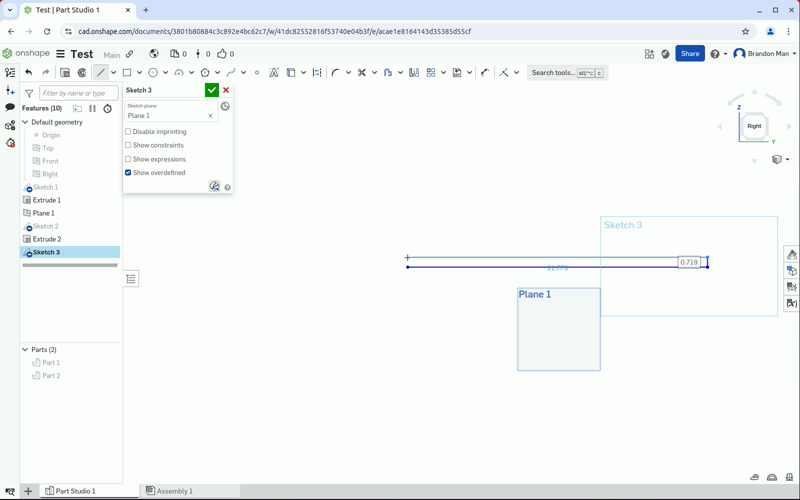
scroll(6)
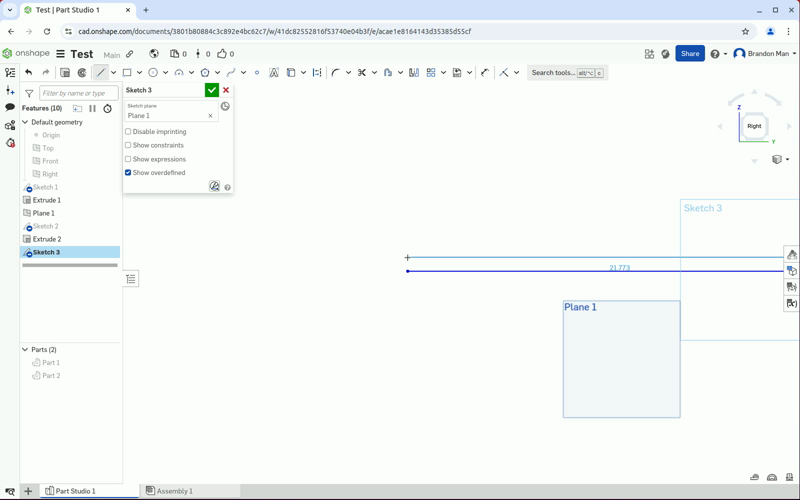
scroll(6)
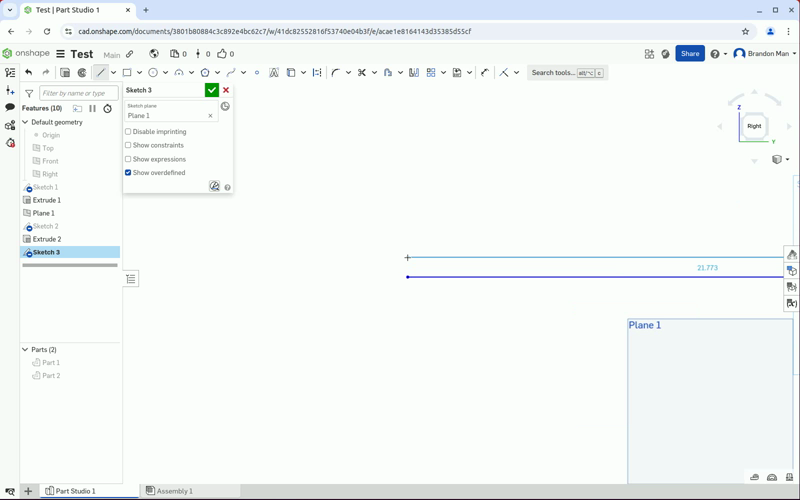
scroll(6)
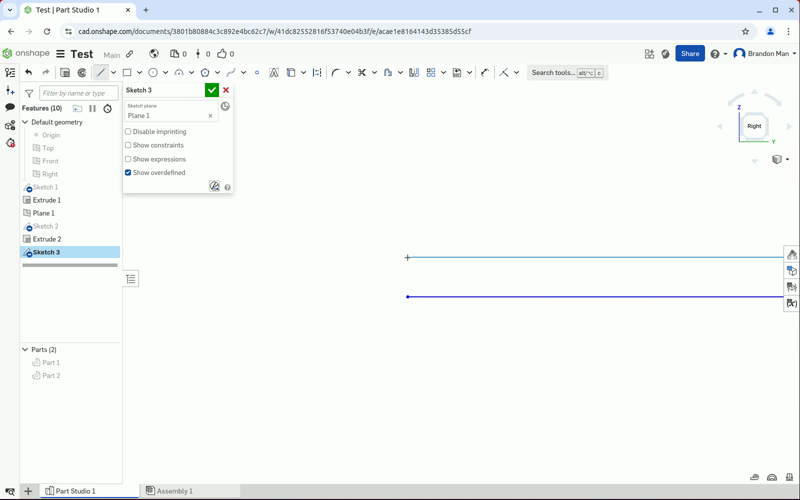
click(407, 257)
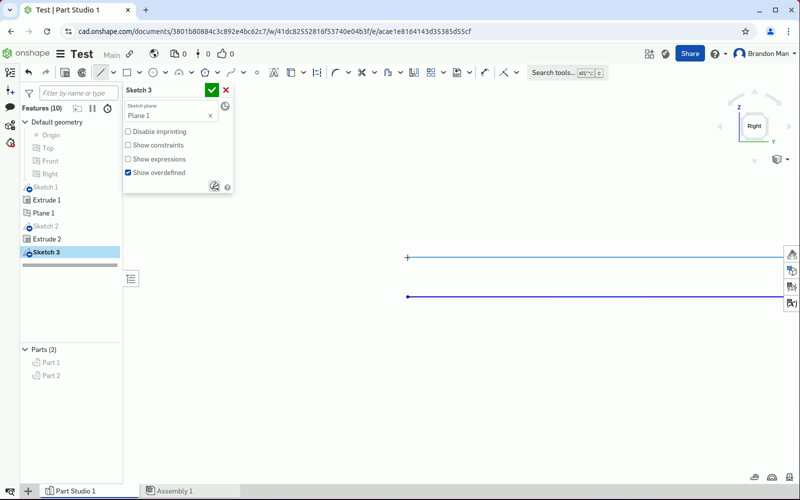
scroll(-6)
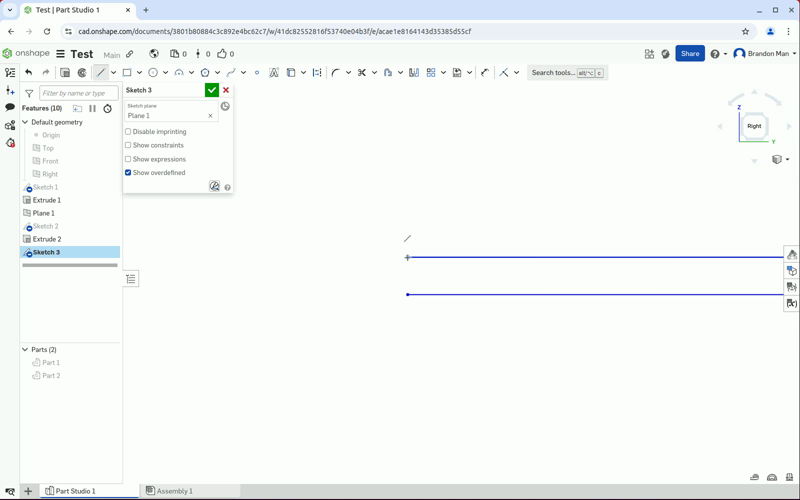
scroll(-6)
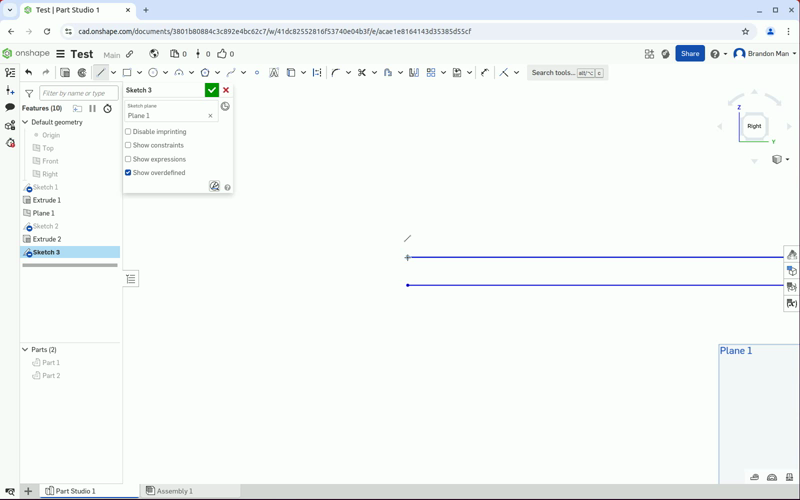
scroll(-6)
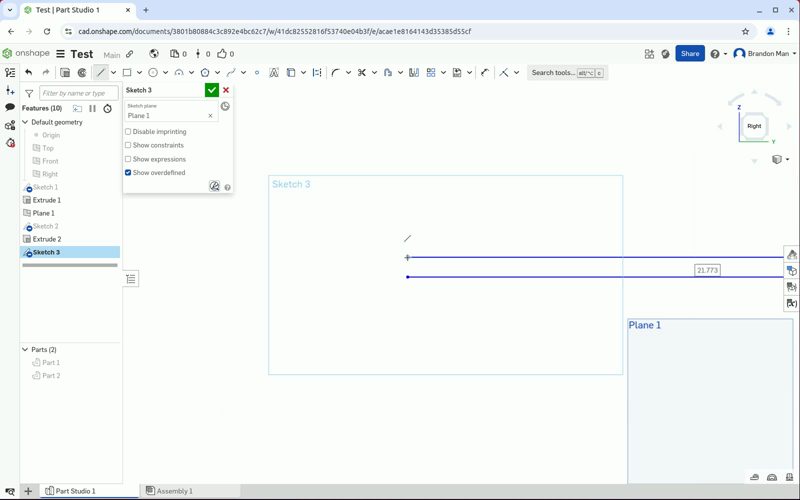
scroll(-6)
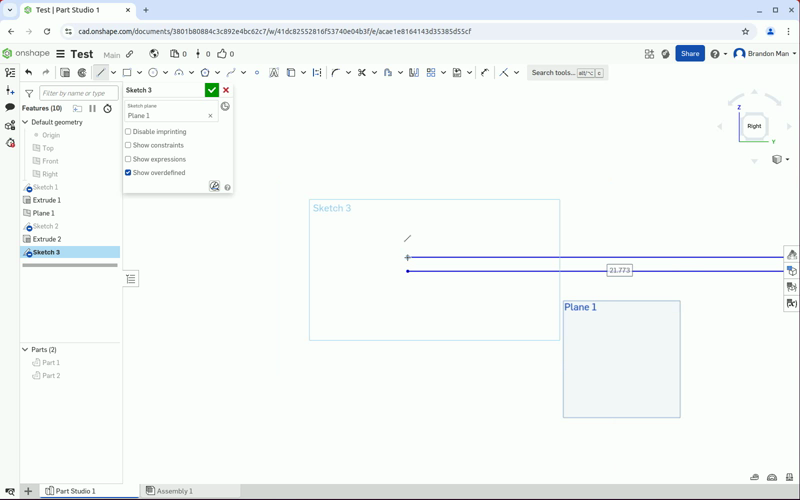
scroll(-6)
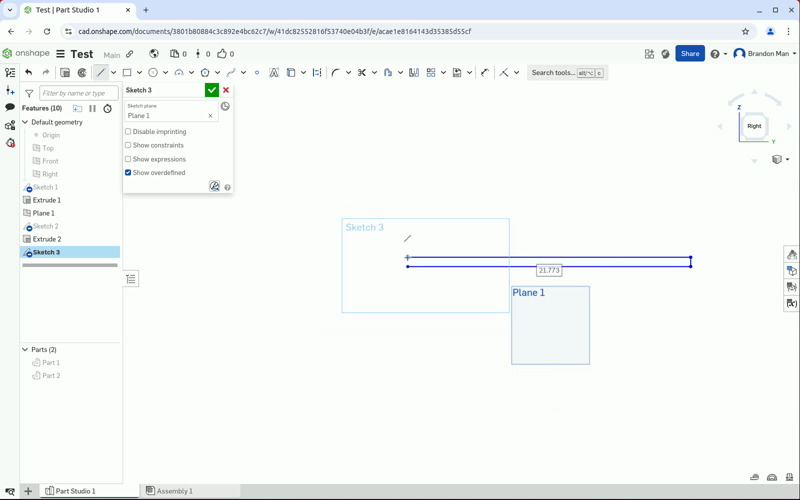
scroll(-6)
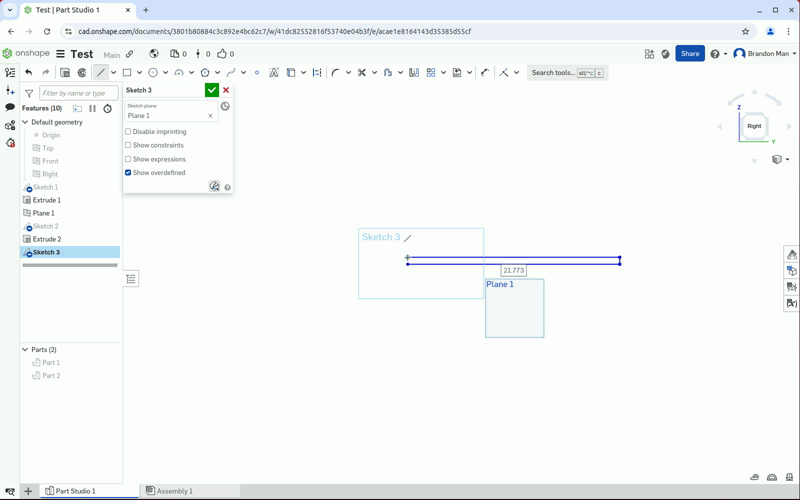
scroll(-6)
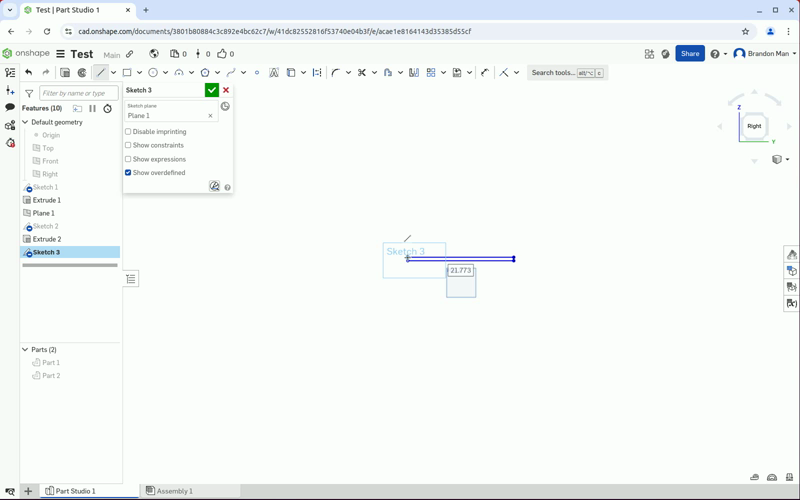
key_up(shift)
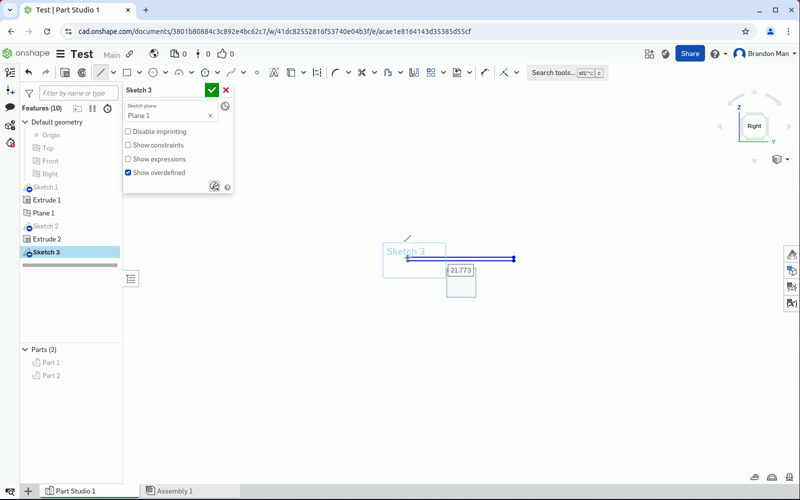
mouse_move(437, 257)
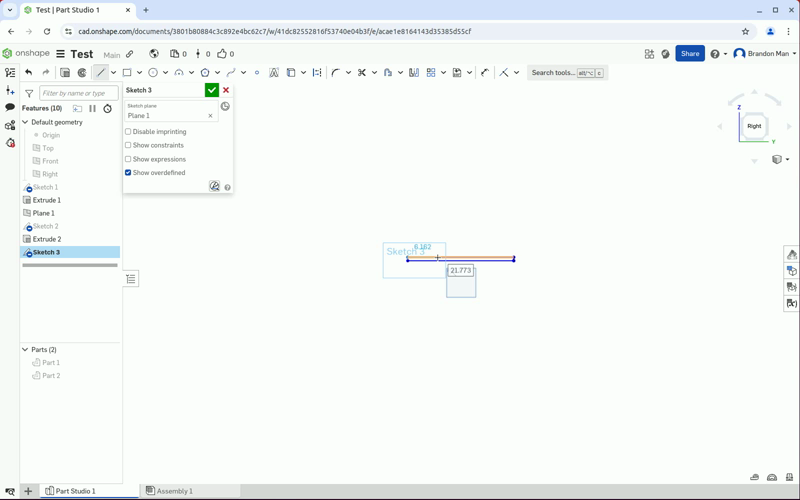
key_down(shift)
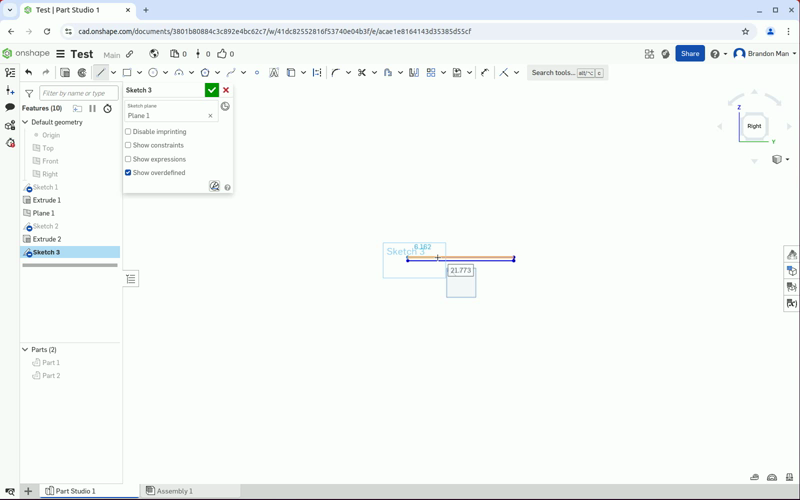
mouse_move(407, 260)
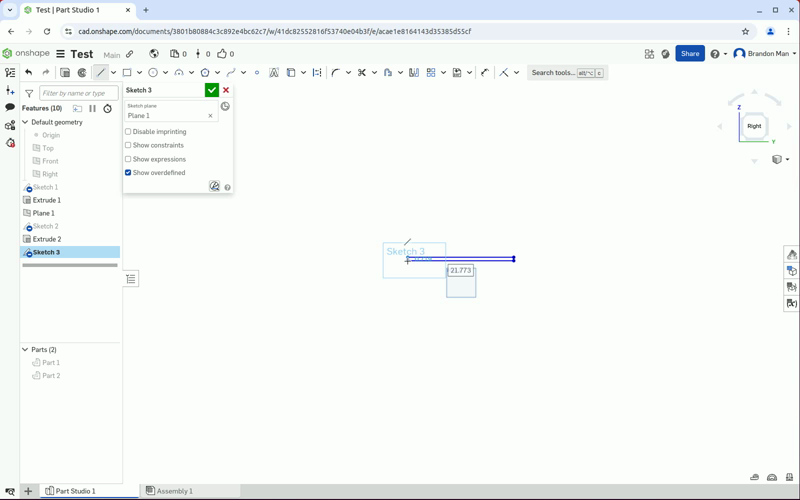
scroll(6)
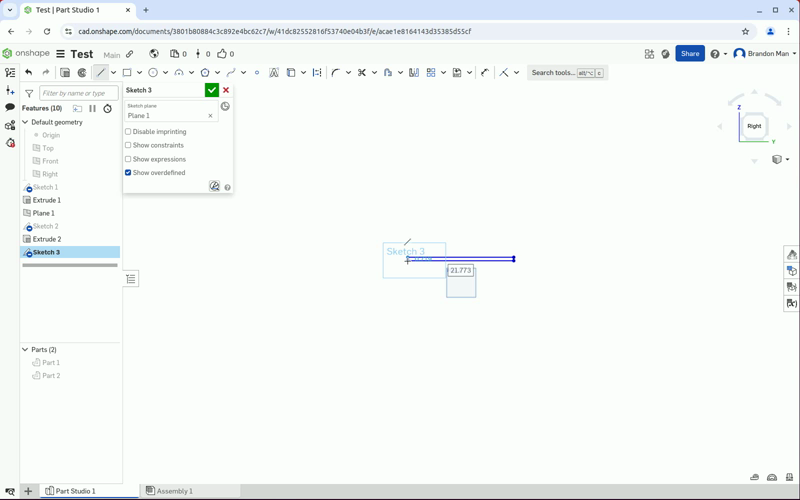
scroll(6)
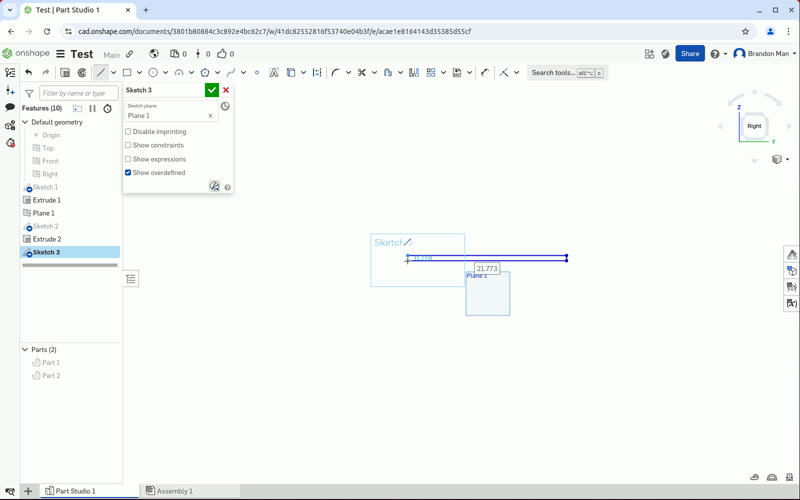
scroll(6)
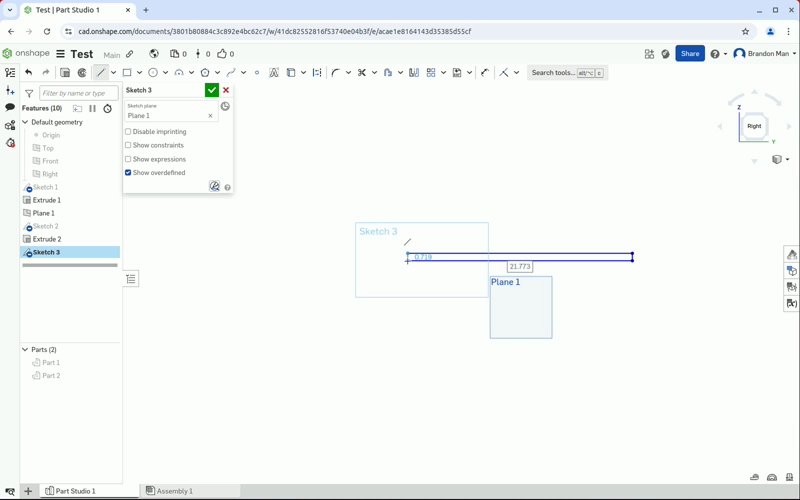
scroll(6)
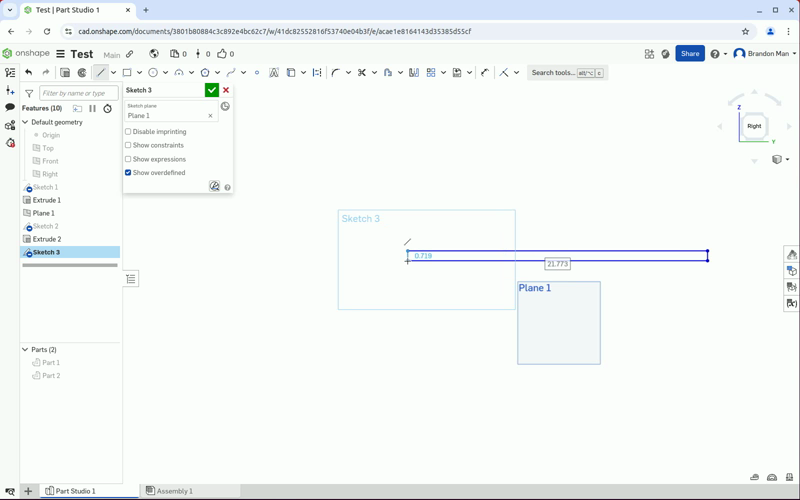
scroll(6)
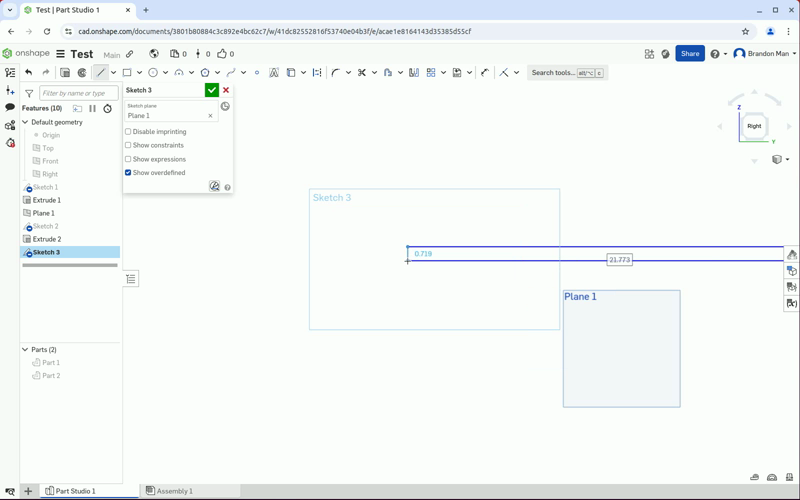
scroll(6)
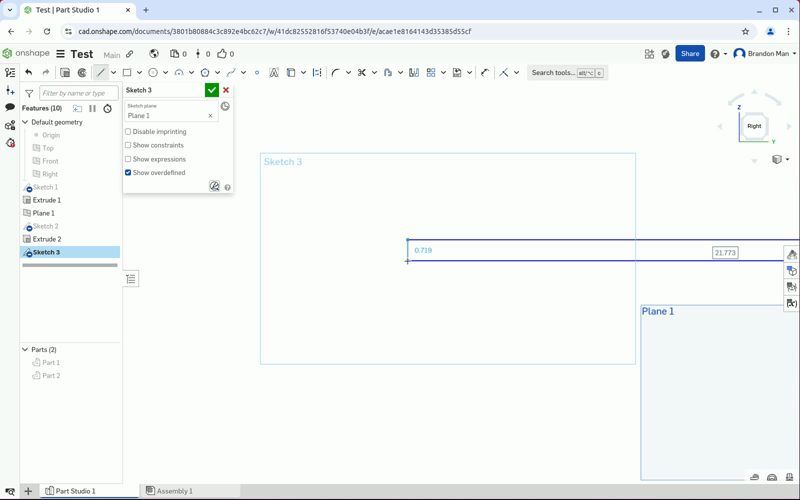
scroll(6)
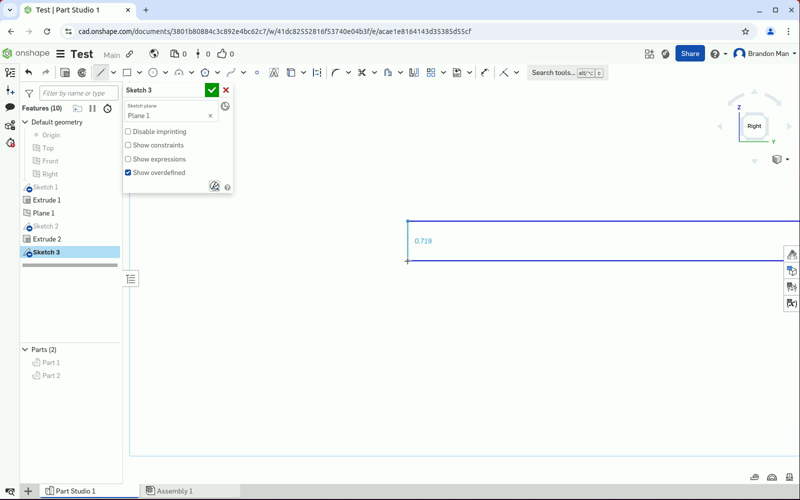
key_up(shift)
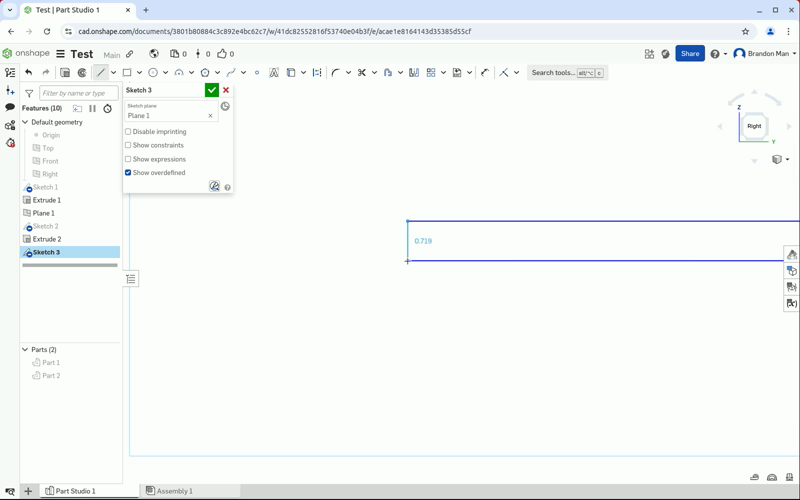
click(407, 260)
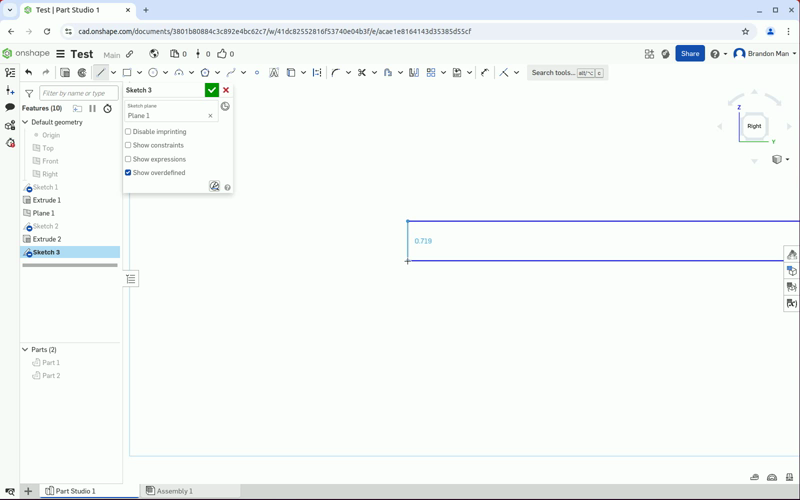
scroll(-6)
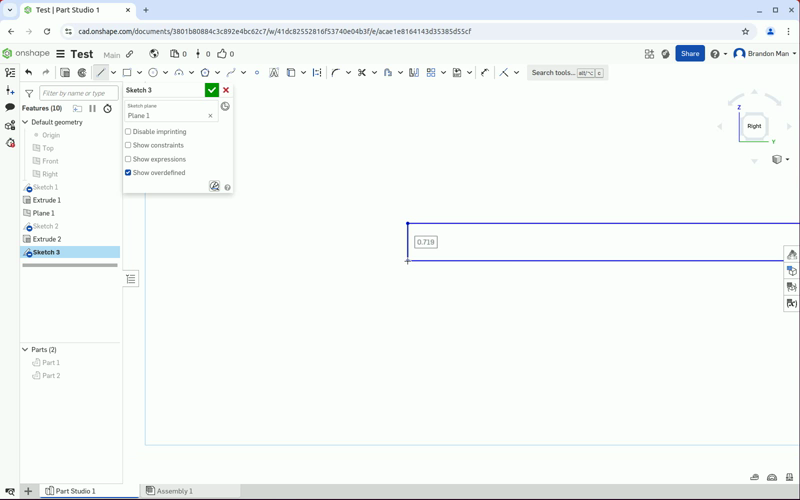
scroll(-6)
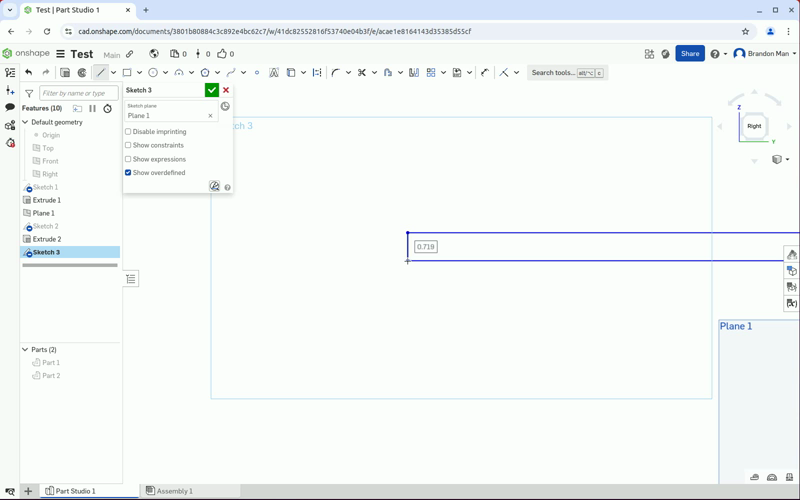
scroll(-6)
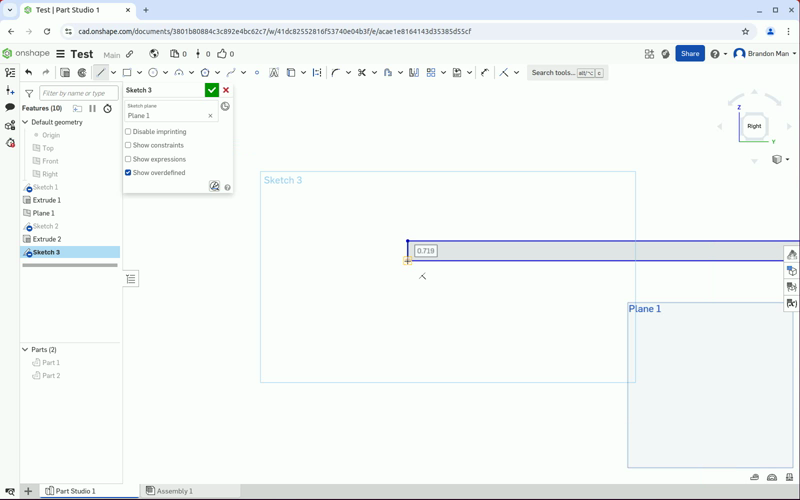
scroll(-6)
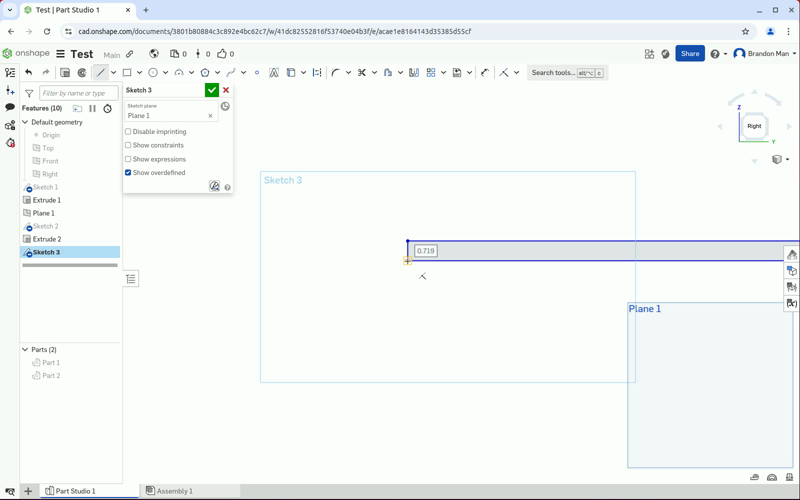
scroll(-6)
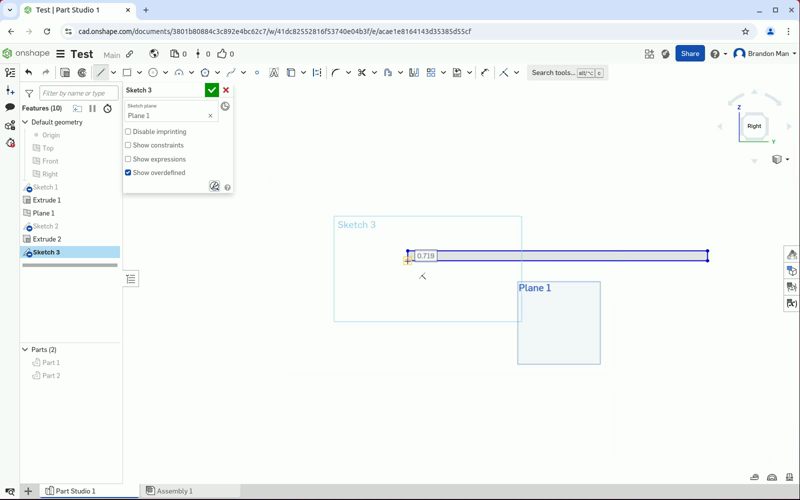
scroll(-6)
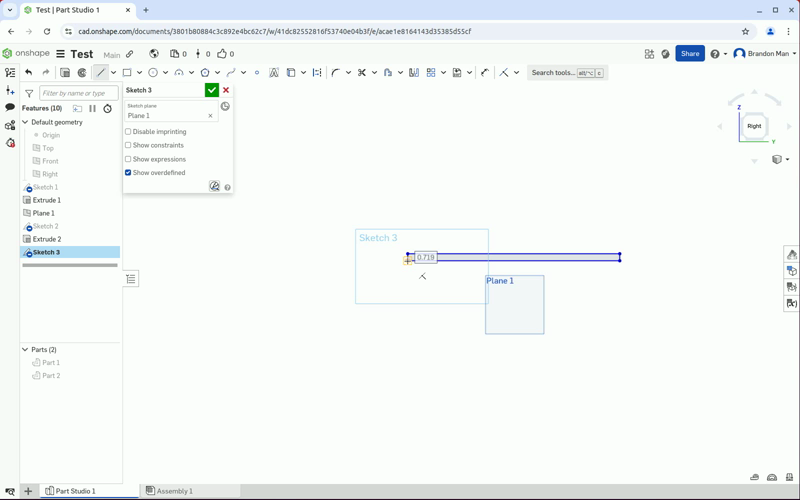
scroll(-6)
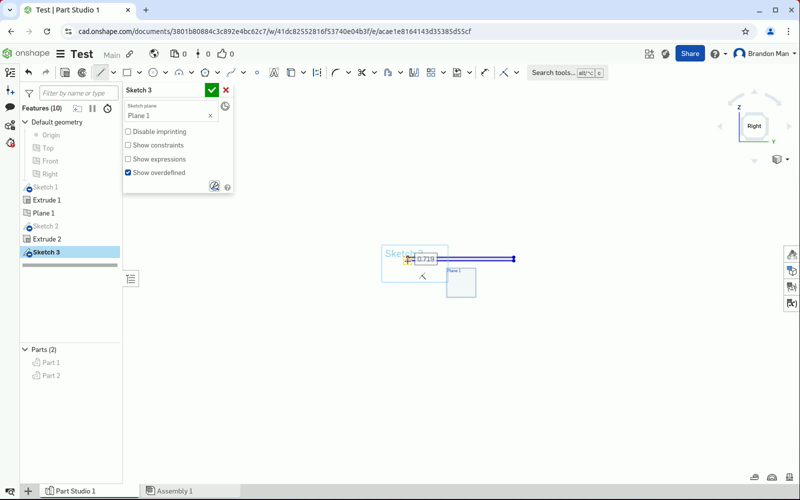
key(esc)
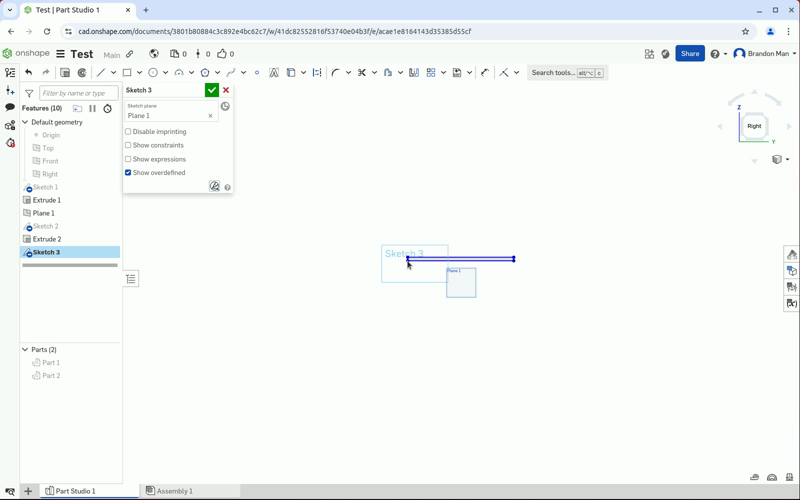
mouse_move(488, 260)
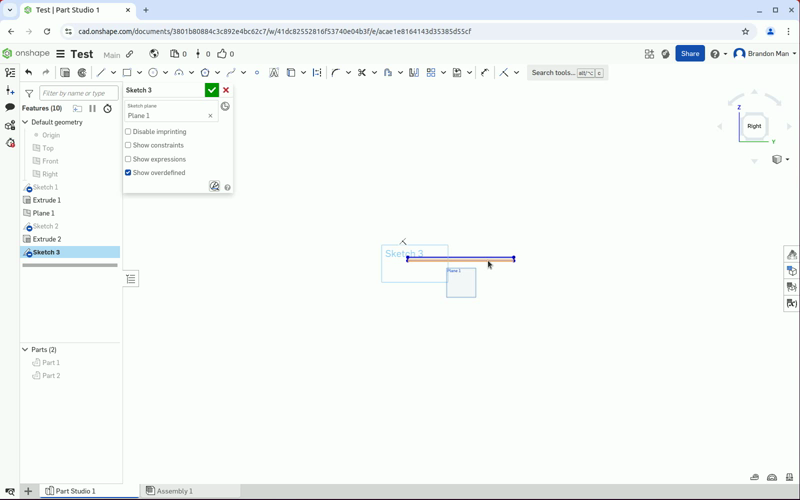
scroll(6)
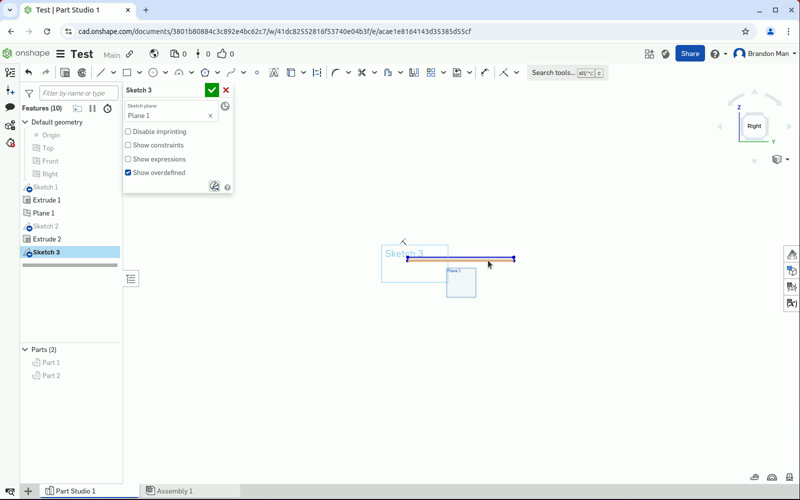
scroll(6)
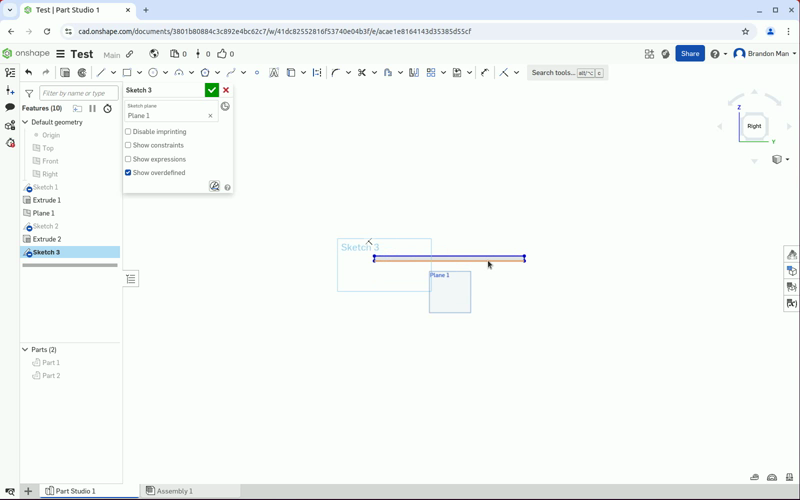
scroll(6)
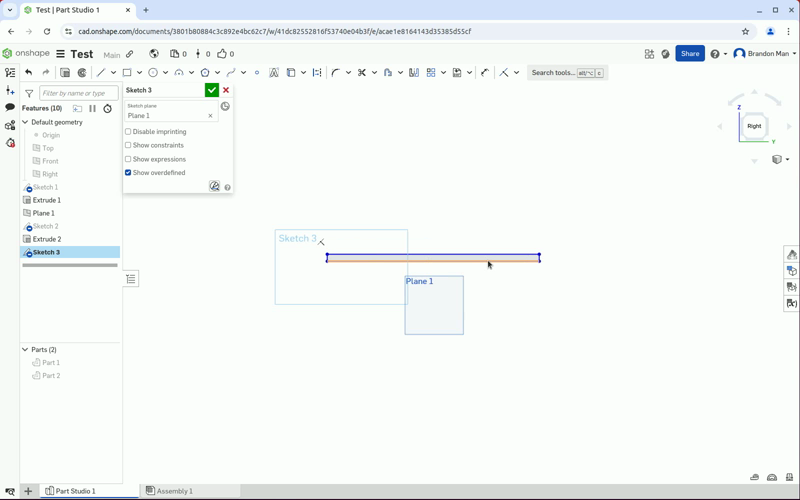
scroll(6)
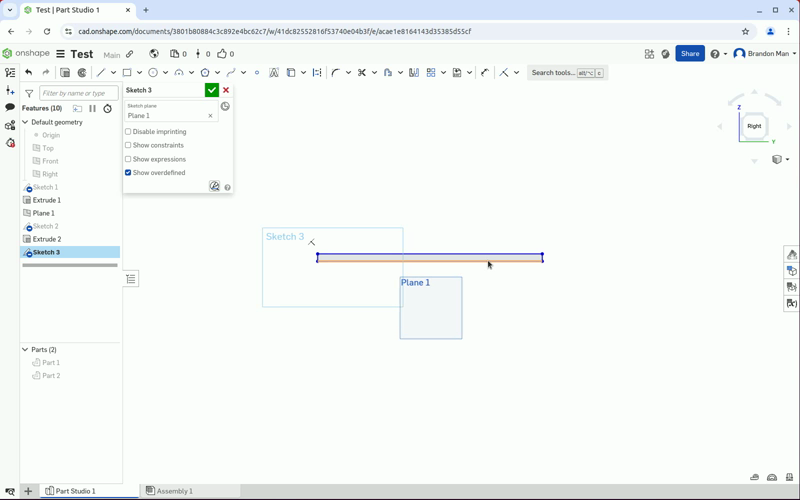
scroll(6)
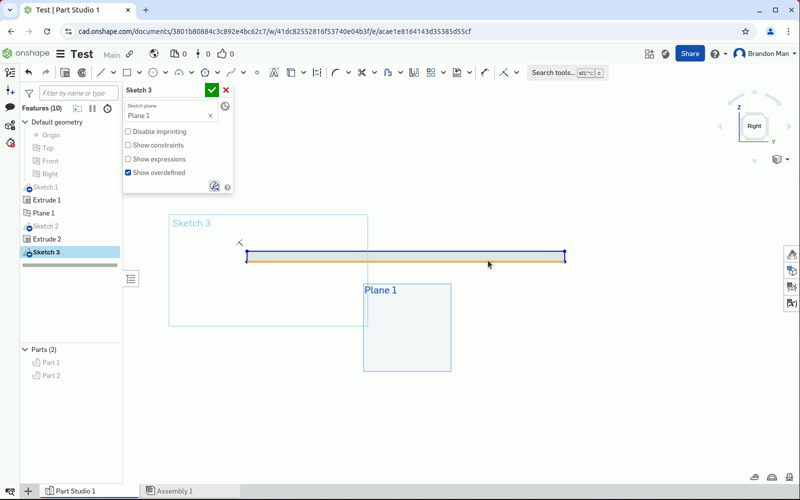
scroll(6)
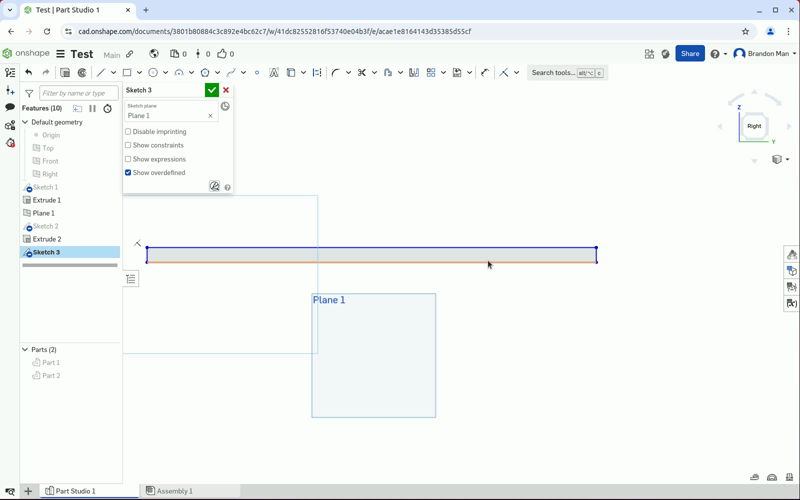
scroll(6)
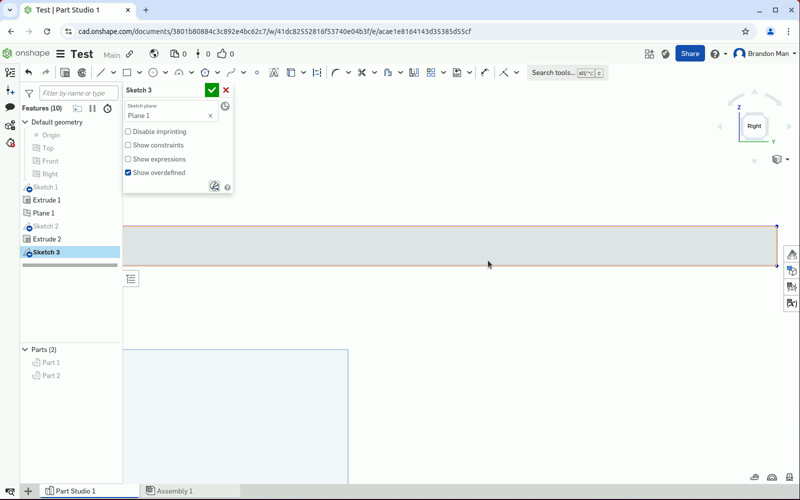
click(488, 260)
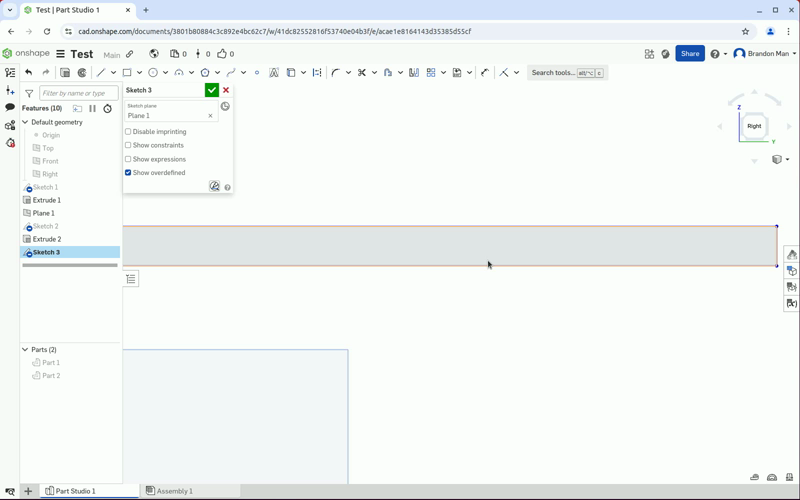
scroll(-6)
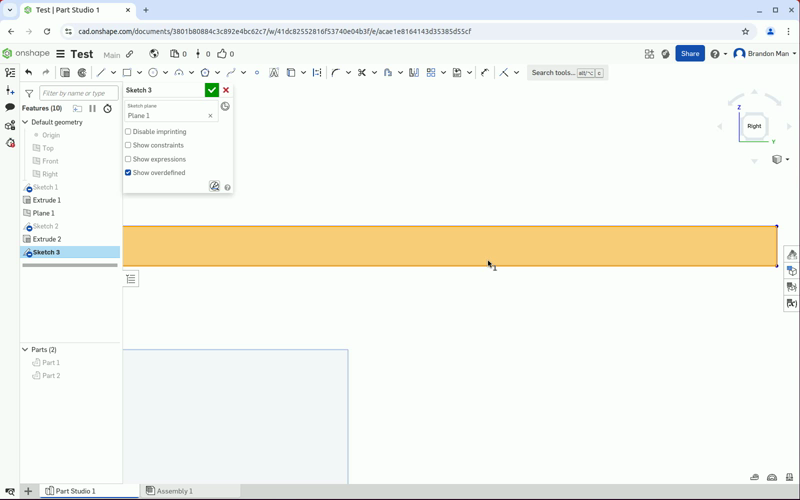
scroll(-6)
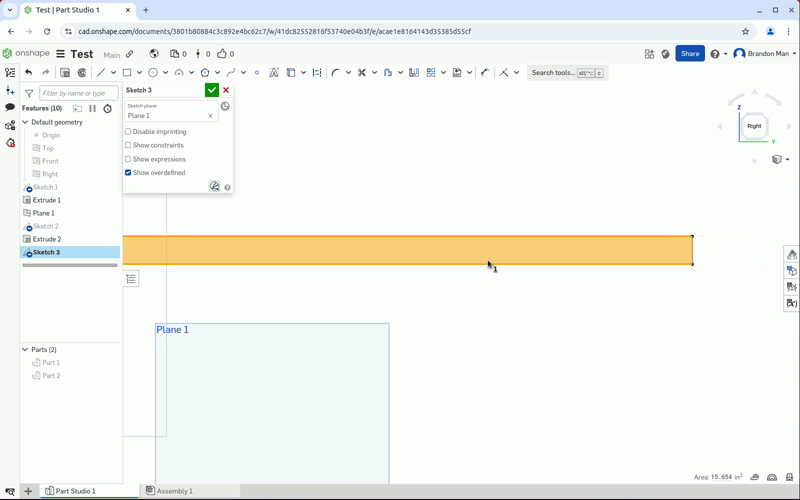
scroll(-6)
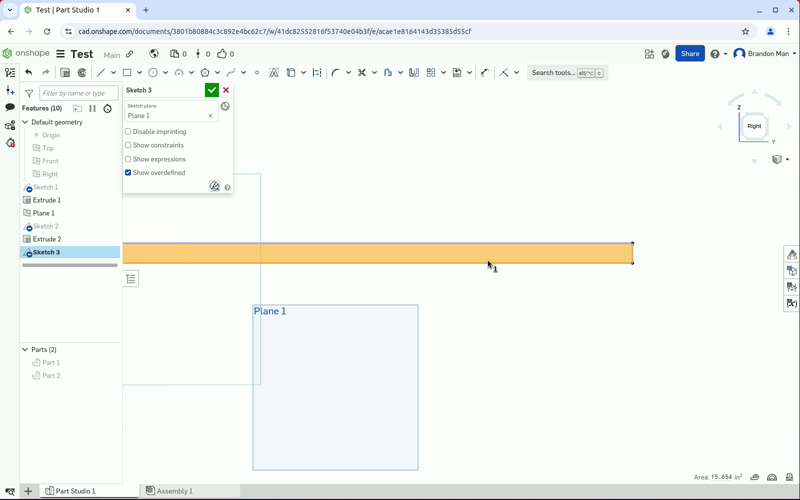
scroll(-6)
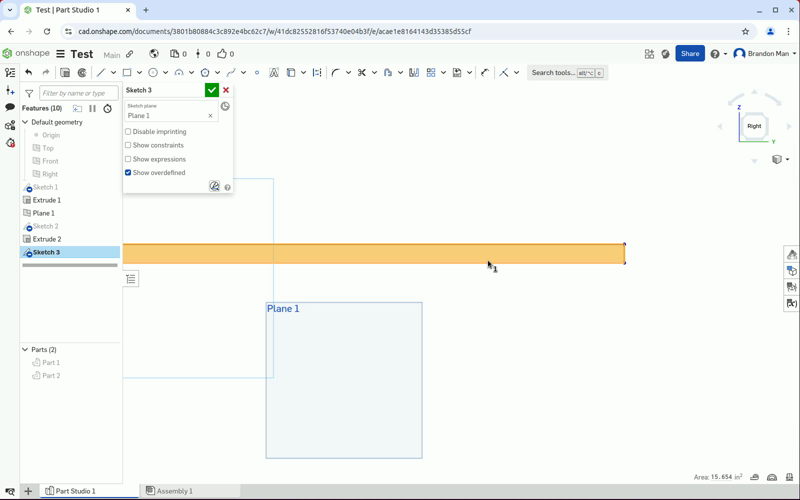
scroll(-6)
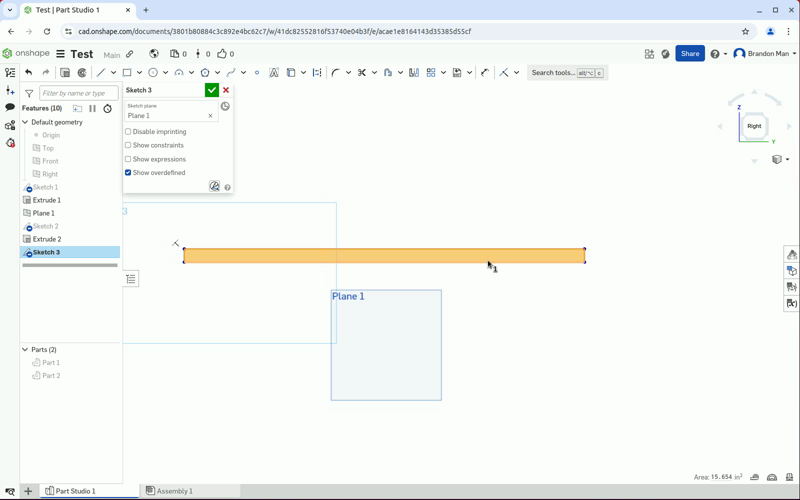
scroll(-6)
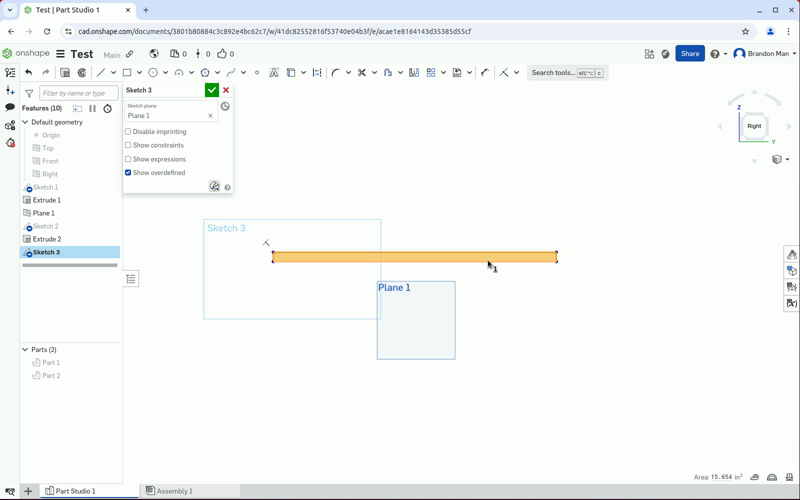
scroll(-6)
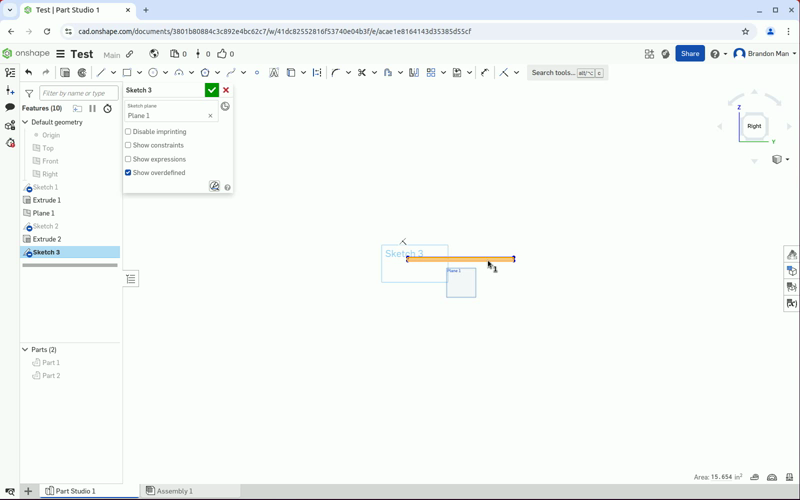
mouse_move(73, 352)
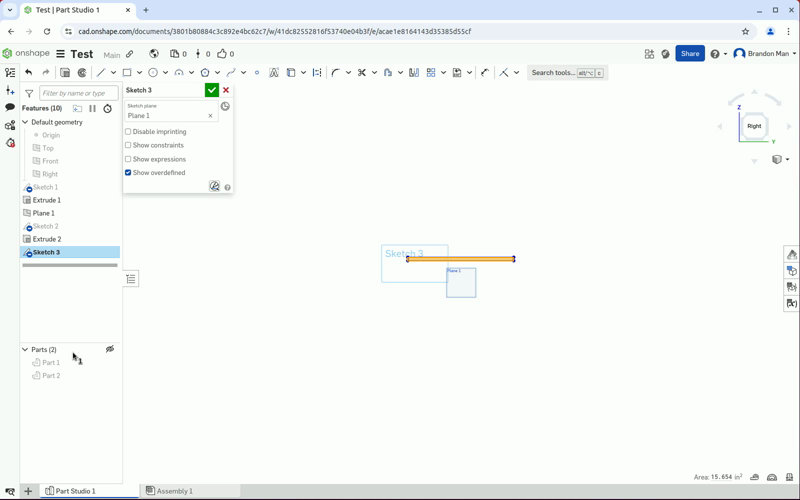
key(shift+y)
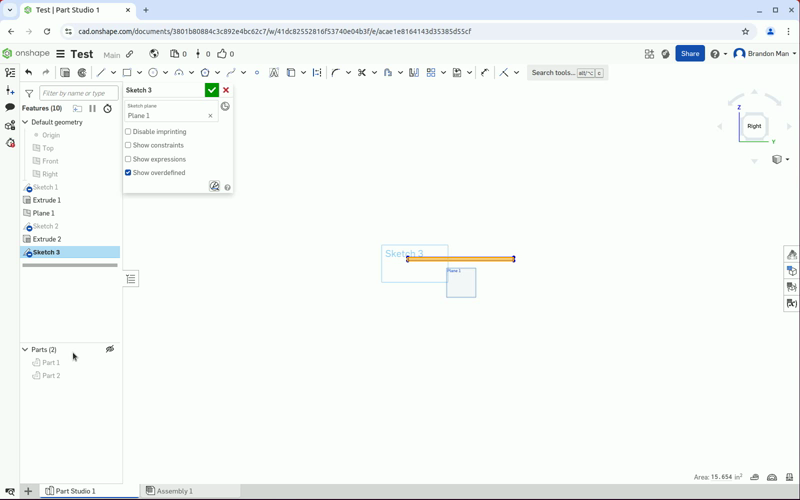
key(shift+e)
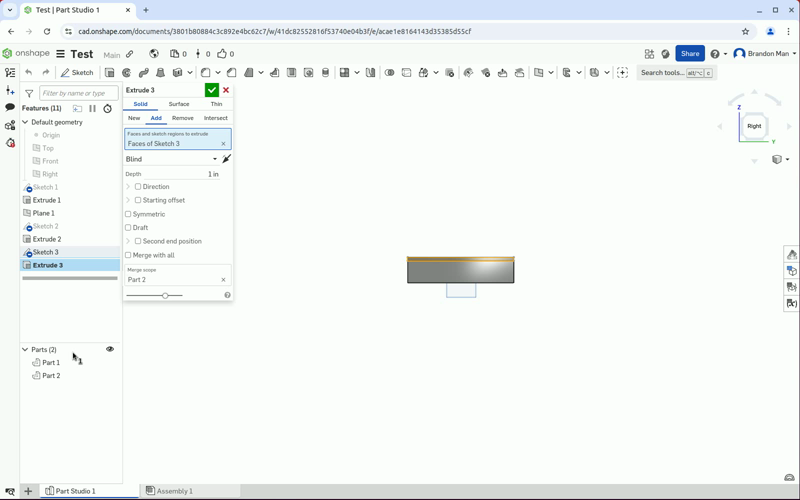
mouse_move(143, 106)
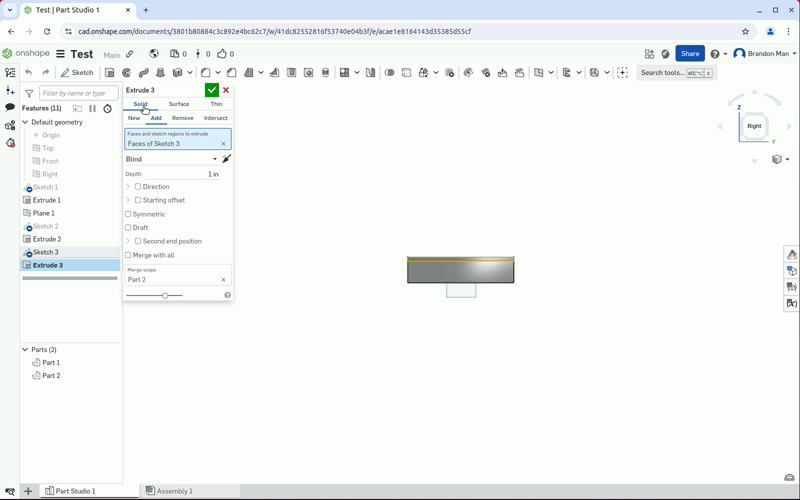
click(143, 106)
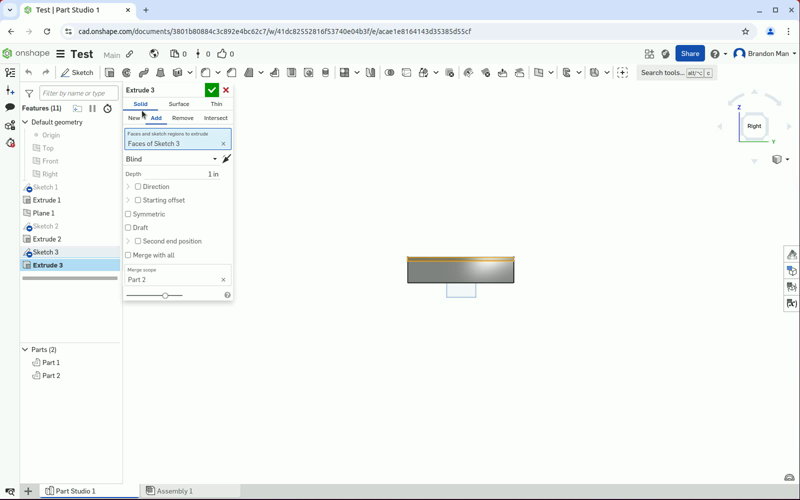
mouse_move(137, 120)
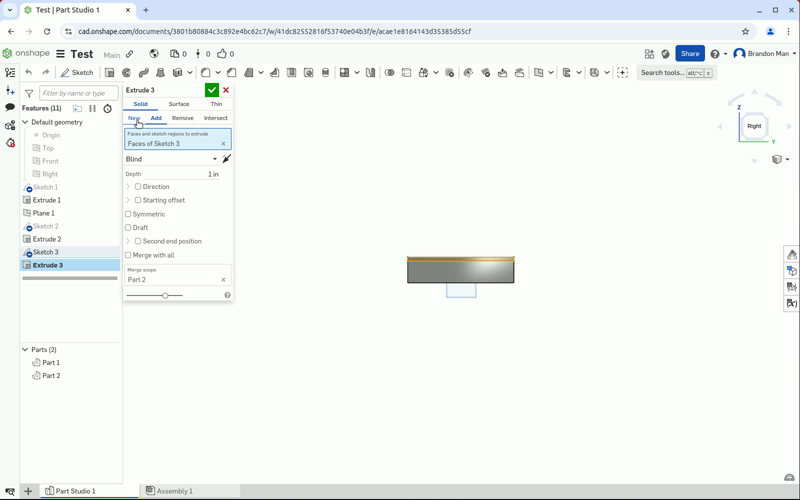
click(137, 120)
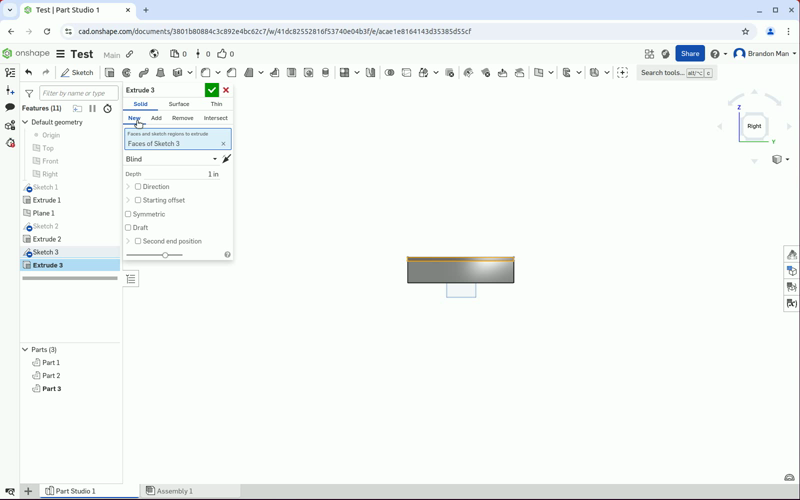
key(tab, 4)
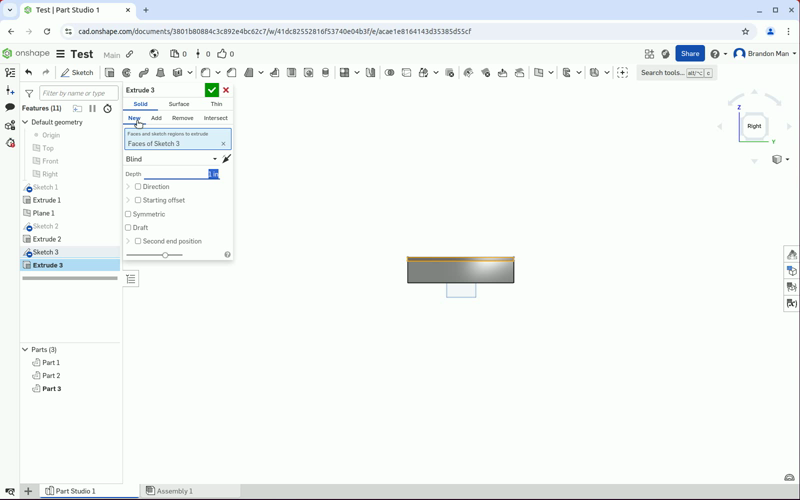
text(0.722)
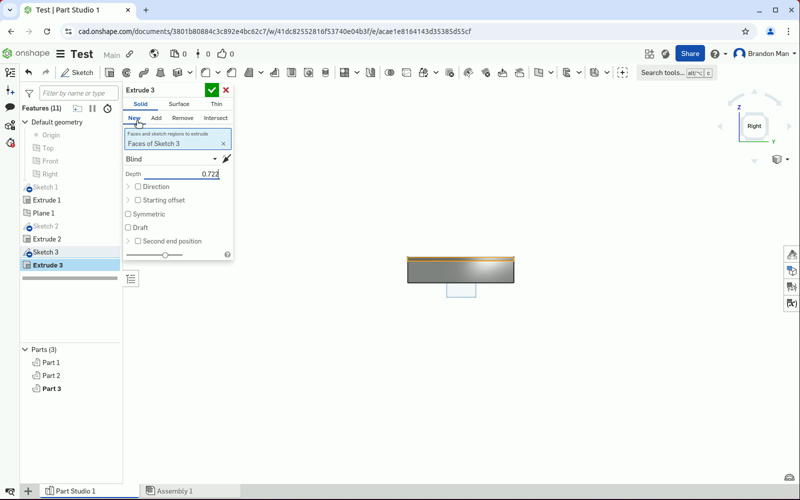
key(enter)
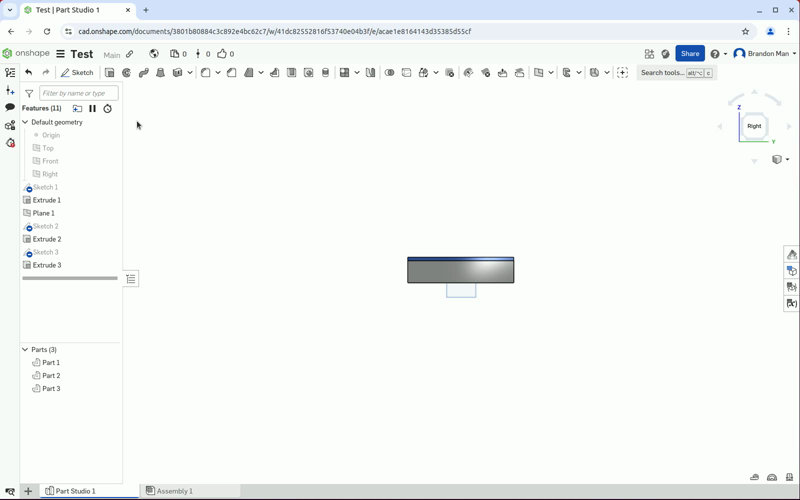
key(shift+h)
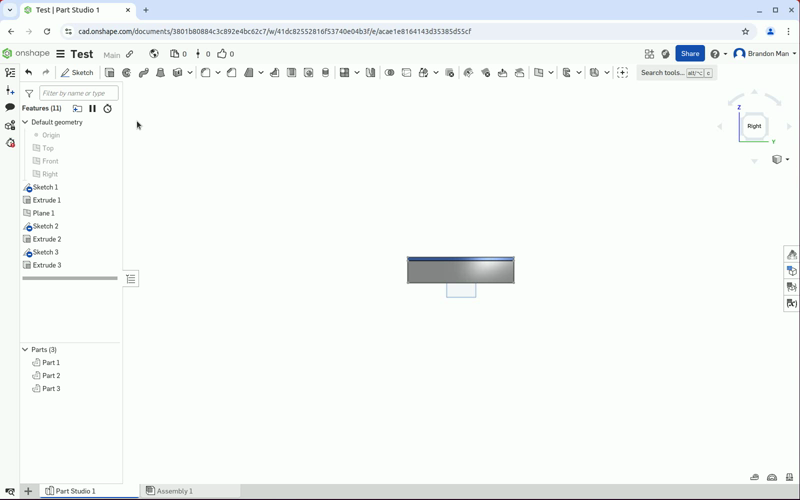
key(shift+h)
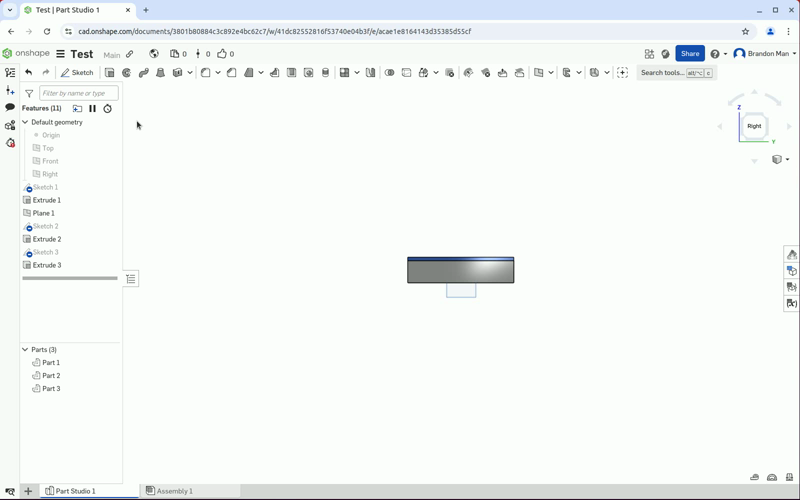
mouse_move(73, 189)
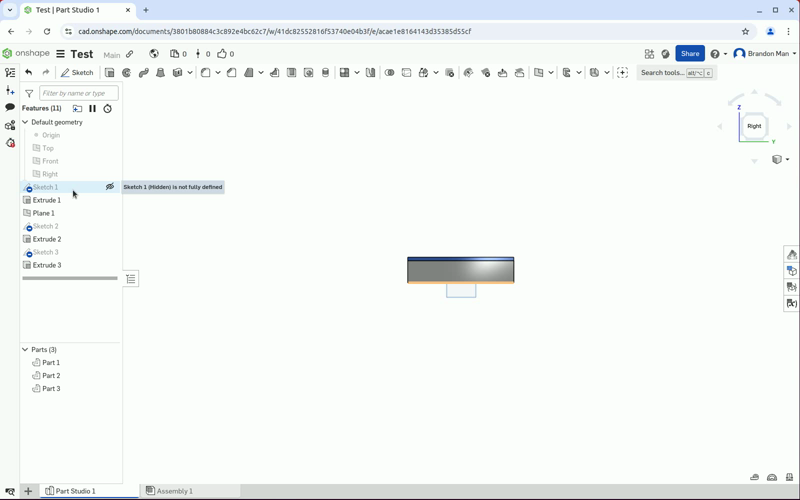
click(73, 189)
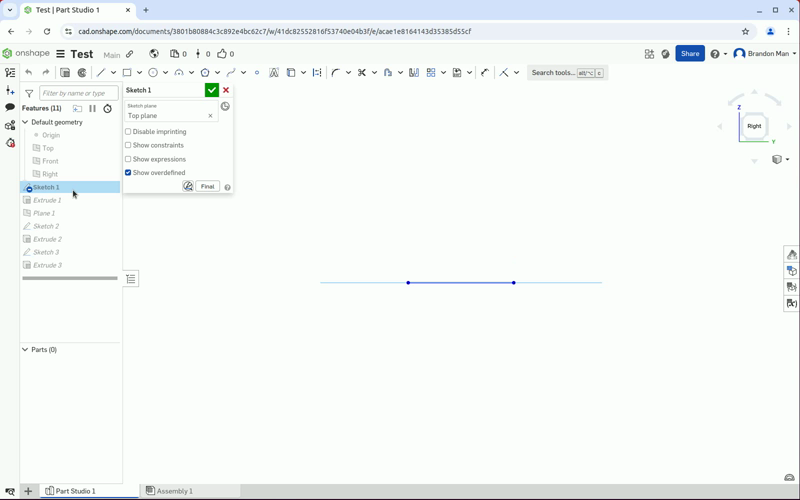
mouse_move(229, 92)
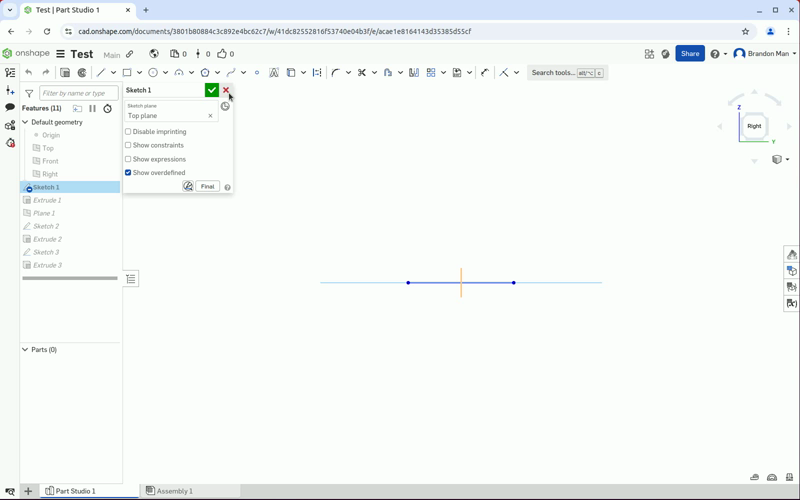
click(229, 92)
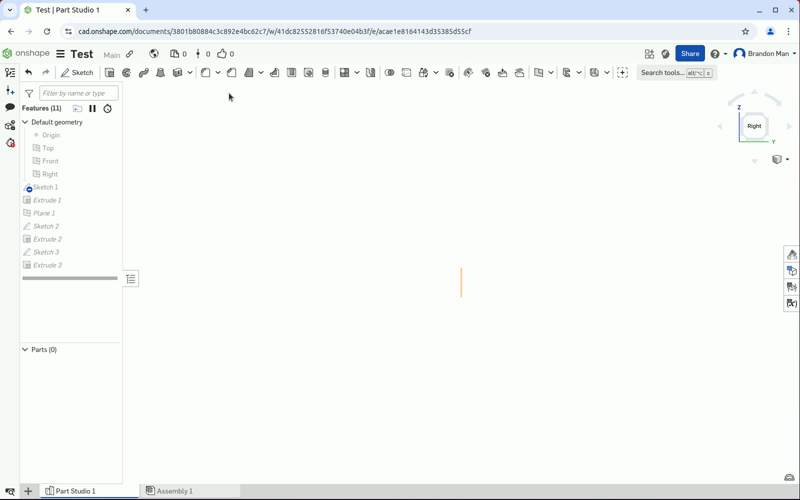
mouse_move(73, 352)
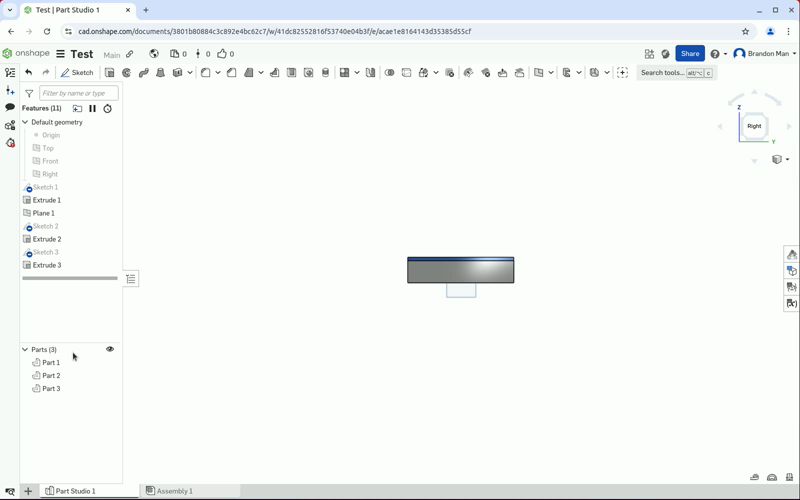
key(y)
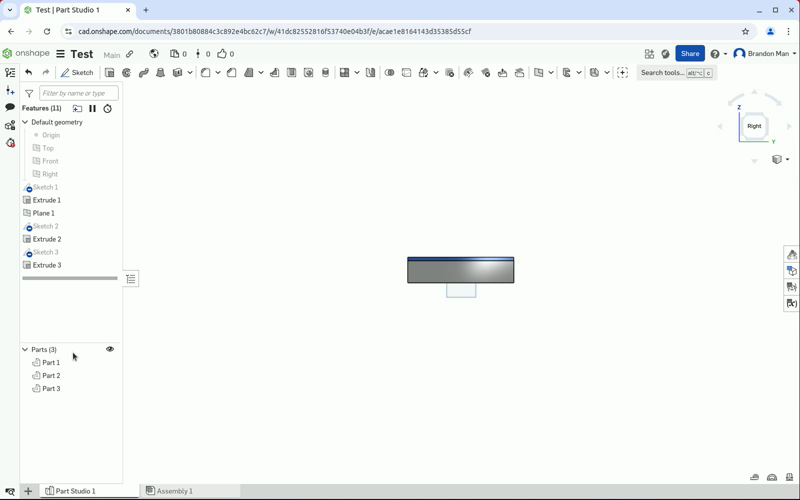
key(shift+p)
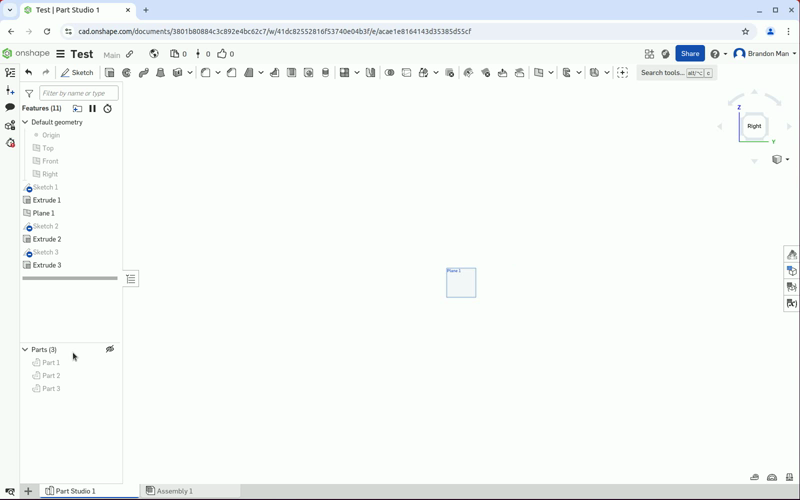
key(space)
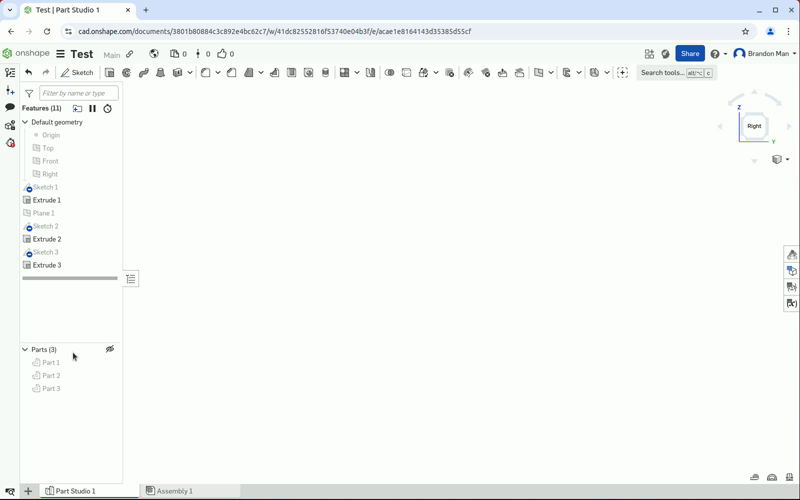
key_down(shift)
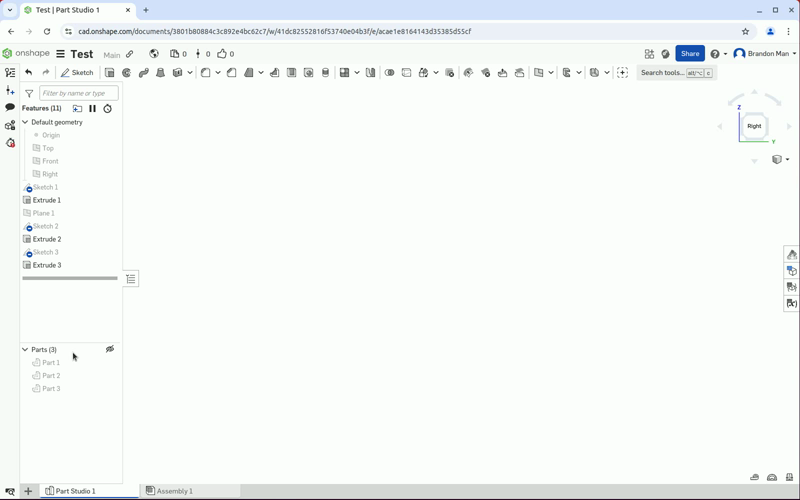
key(right)
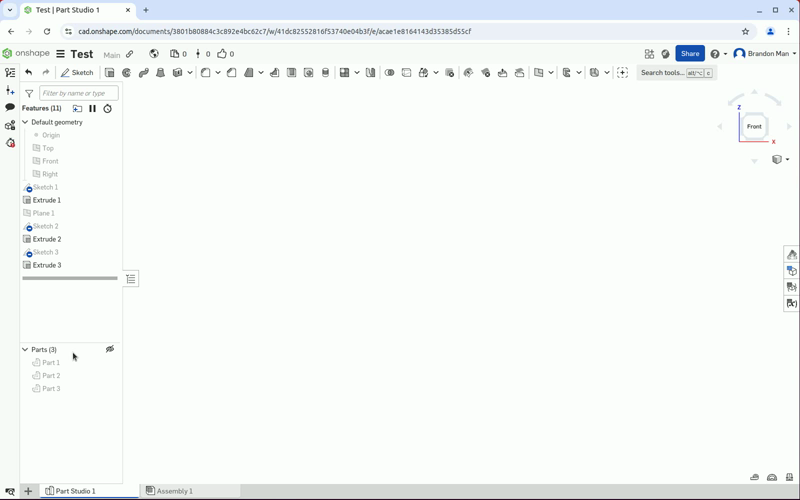
key_up(shift)
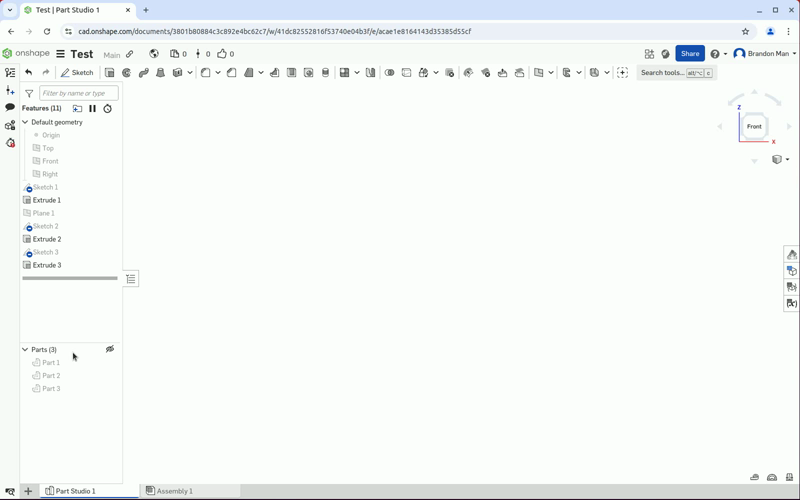
mouse_move(73, 352)
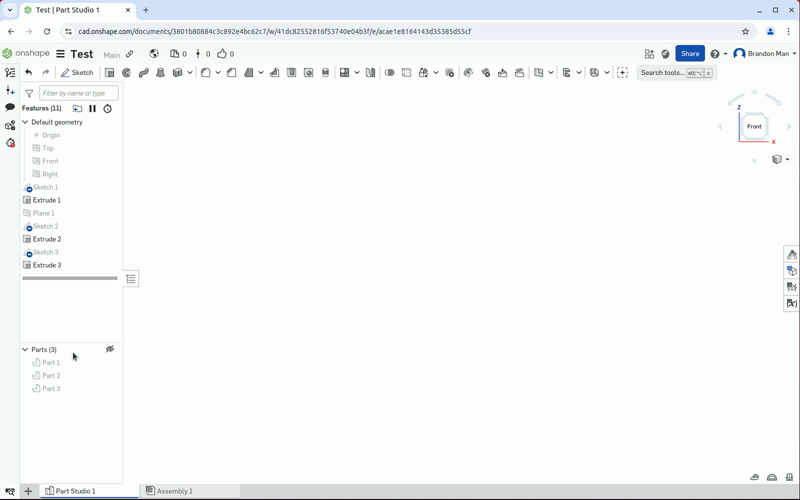
key(shift+y)
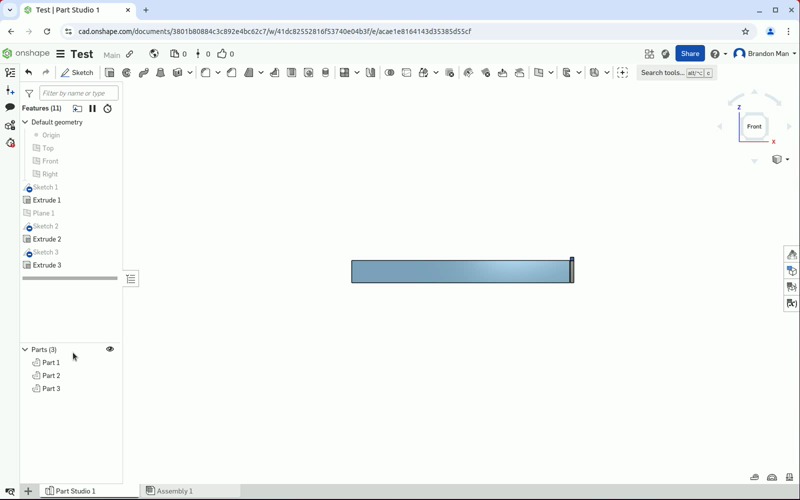
mouse_move(541, 75)
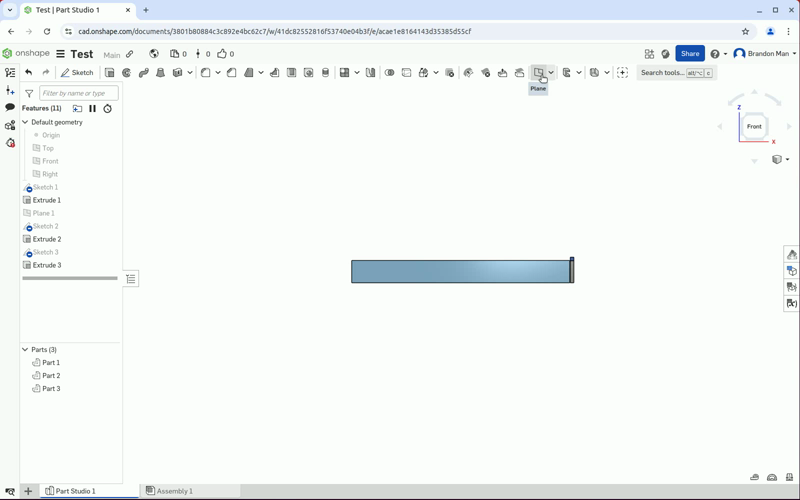
click(541, 75)
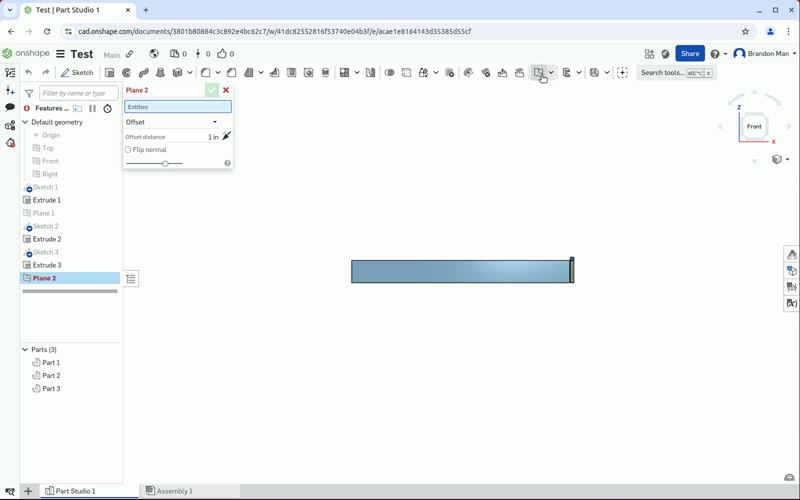
mouse_move(73, 163)
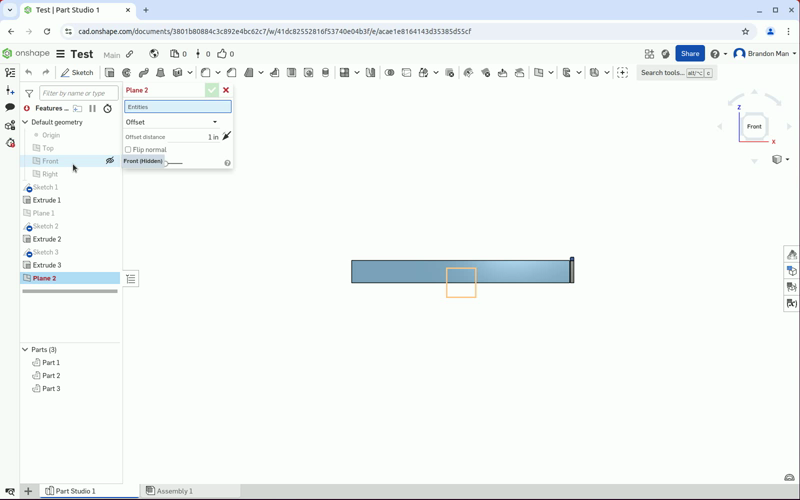
click(73, 163)
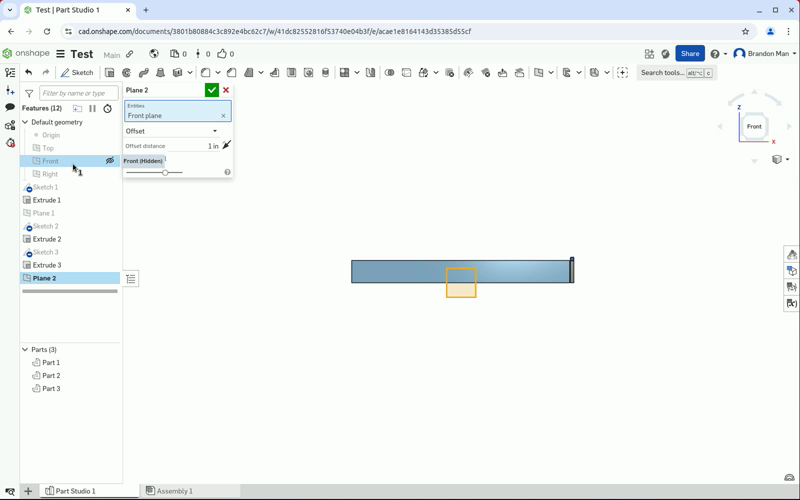
key(tab, 2)
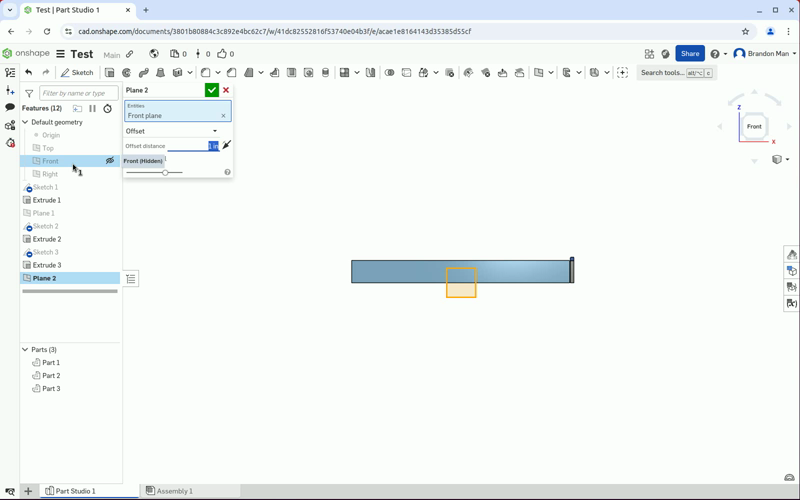
text(10.845)
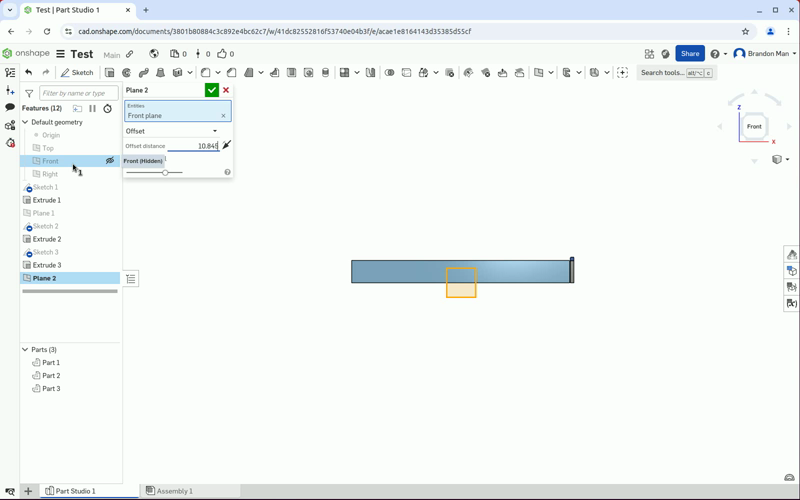
key(enter, 2)
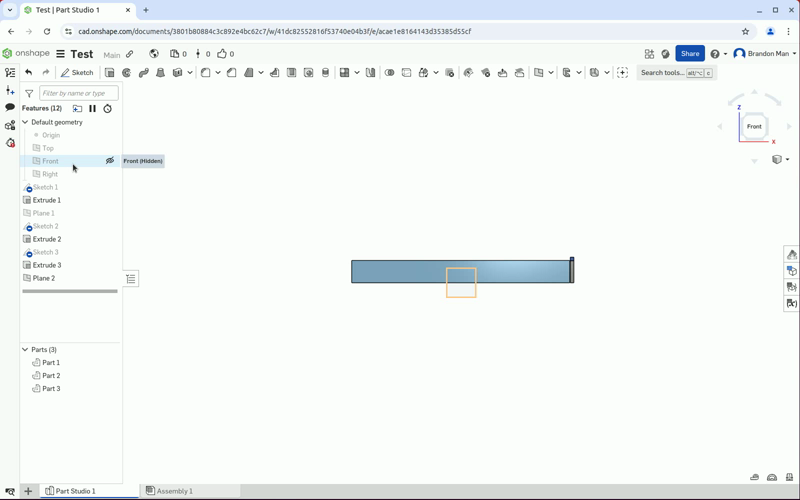
key(shift+s)
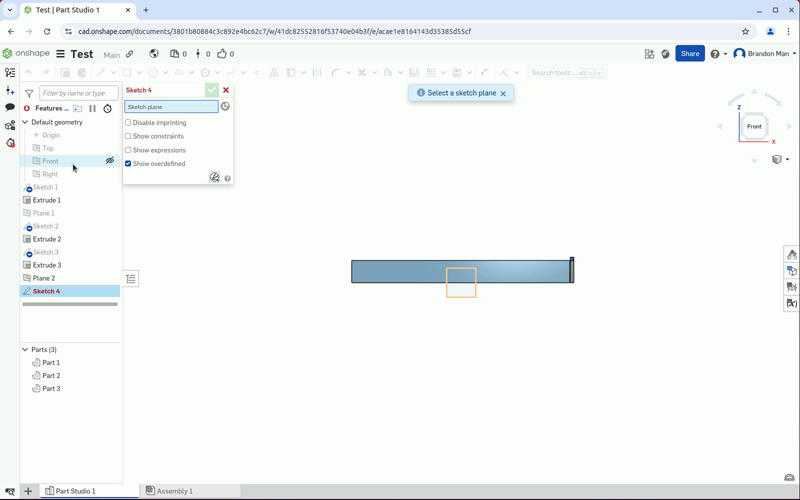
mouse_move(73, 280)
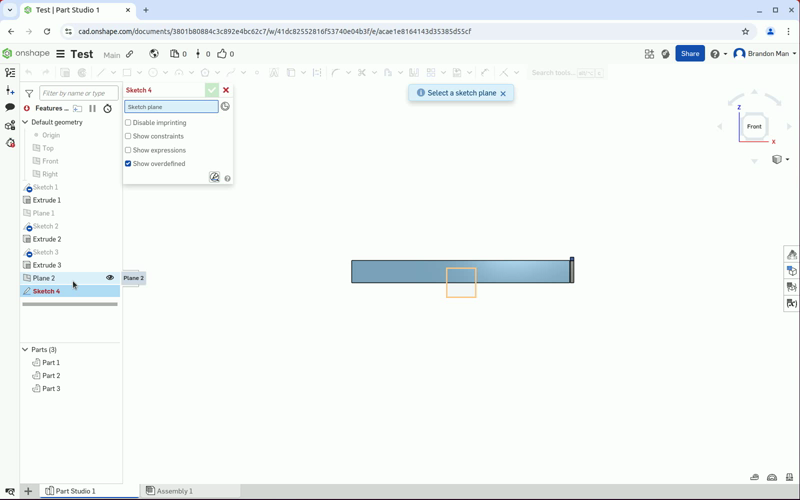
click(73, 280)
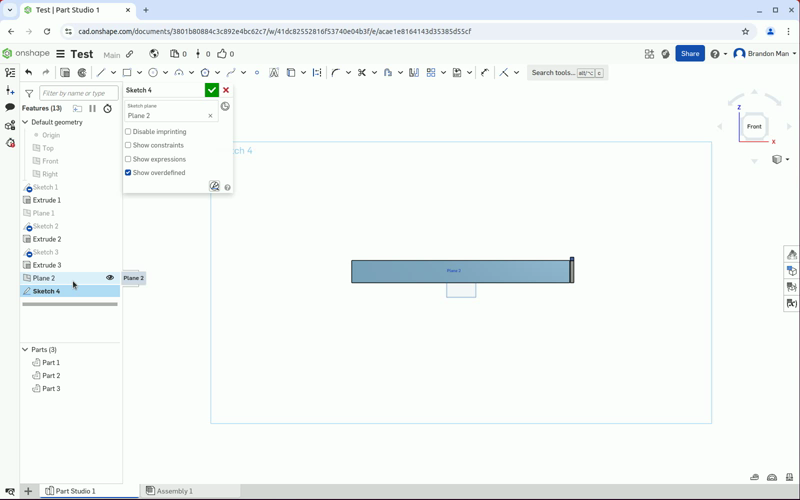
mouse_move(73, 352)
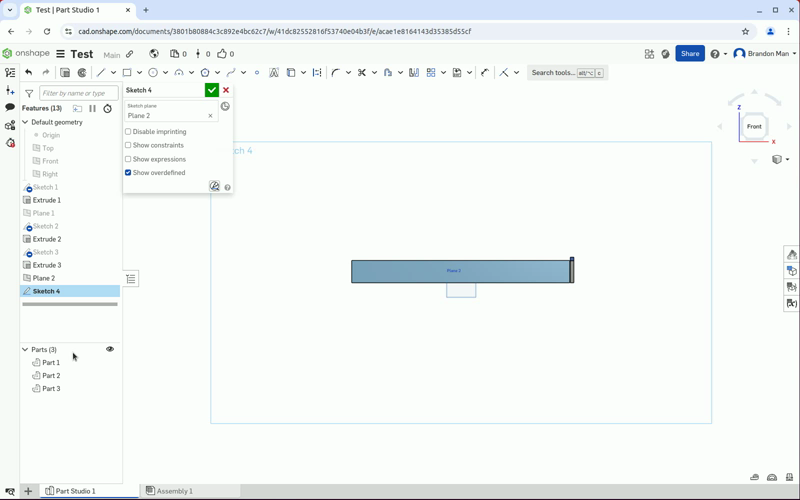
key(y)
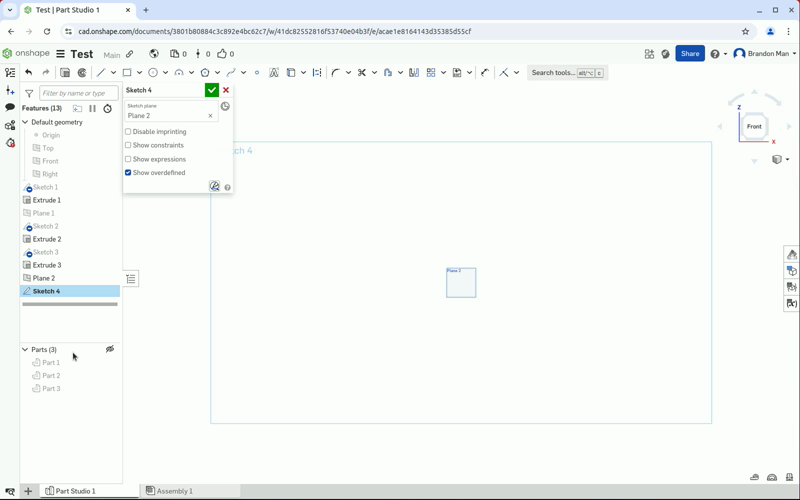
key(l)
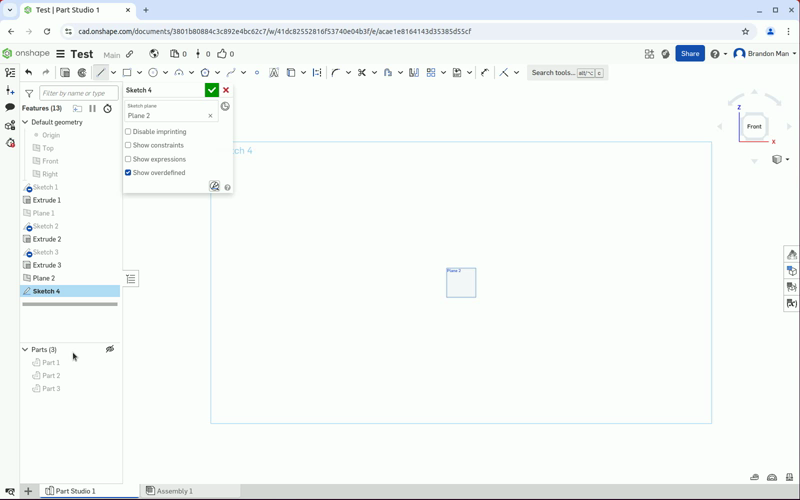
key_down(shift)
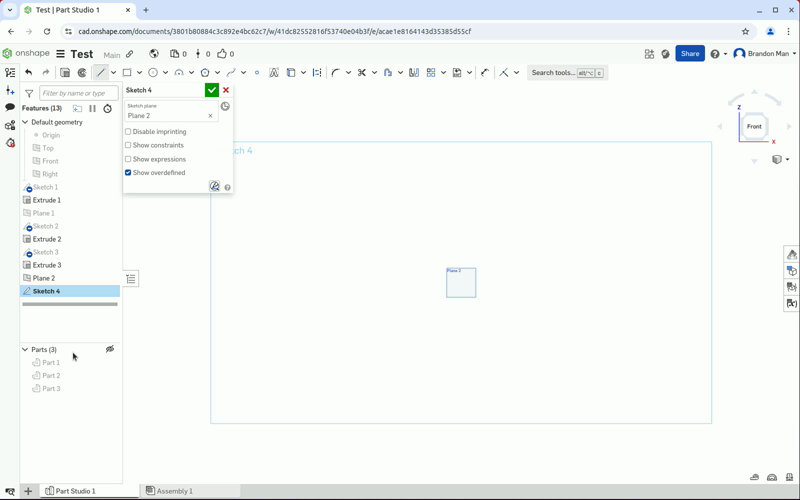
mouse_move(348, 282)
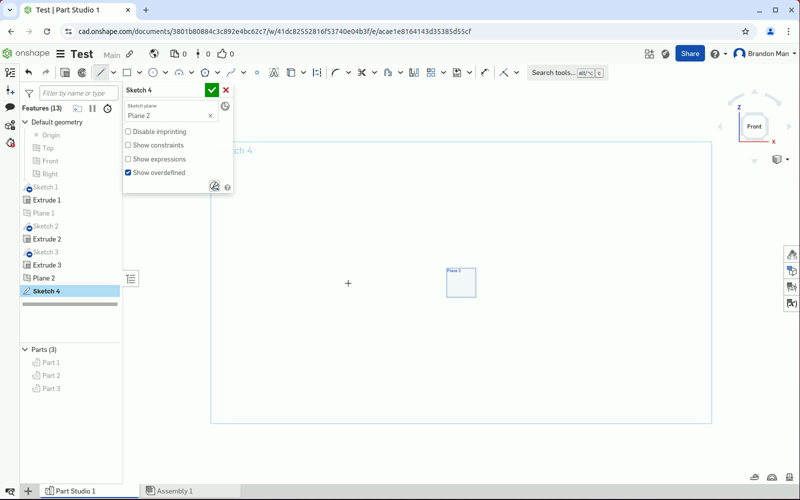
click(348, 282)
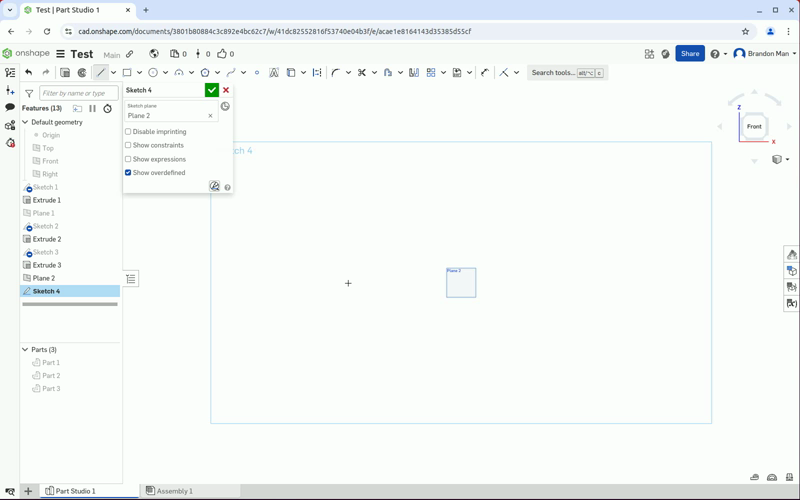
key_up(shift)
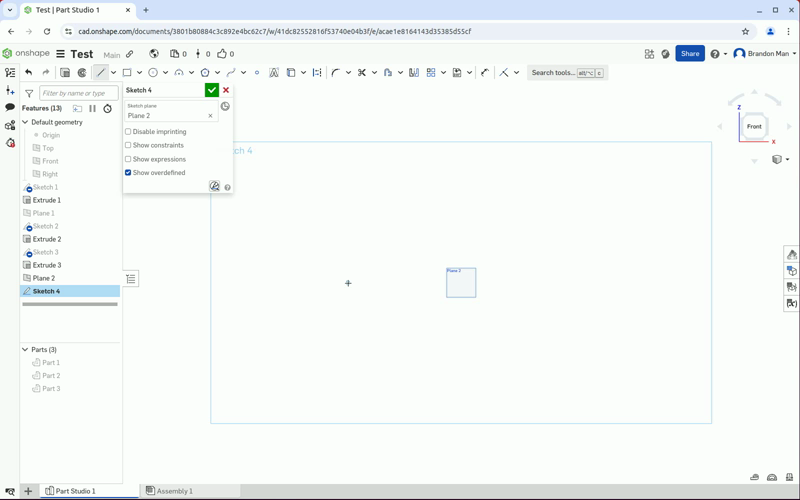
key_down(shift)
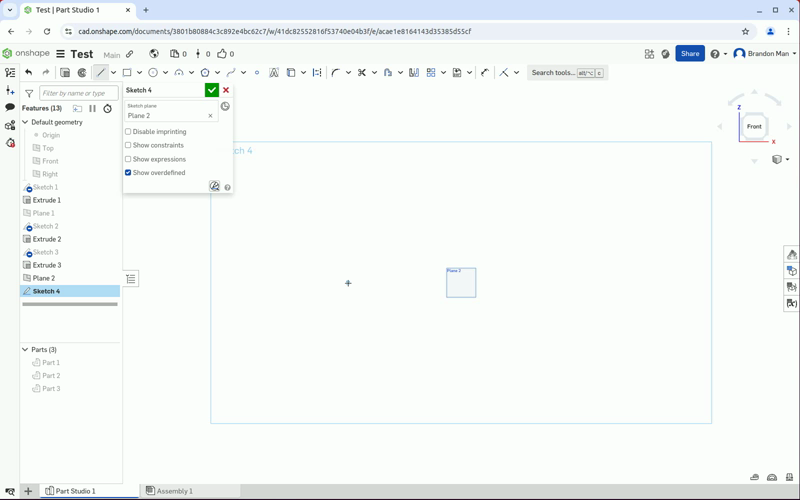
mouse_move(378, 282)
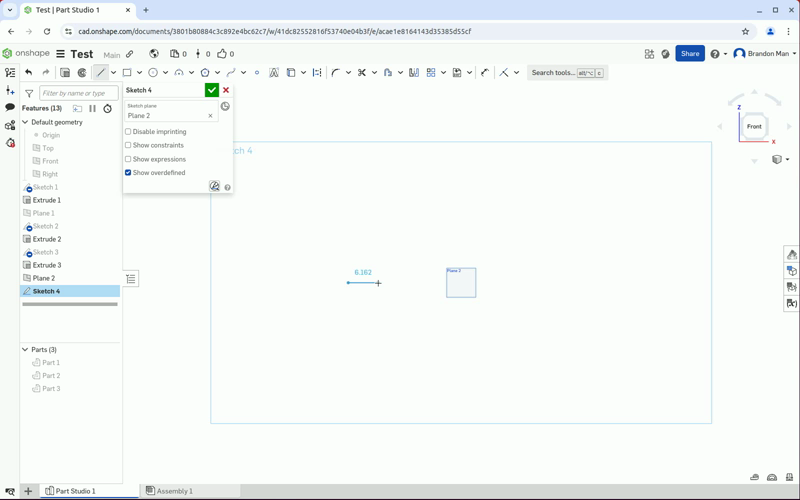
mouse_move(350, 282)
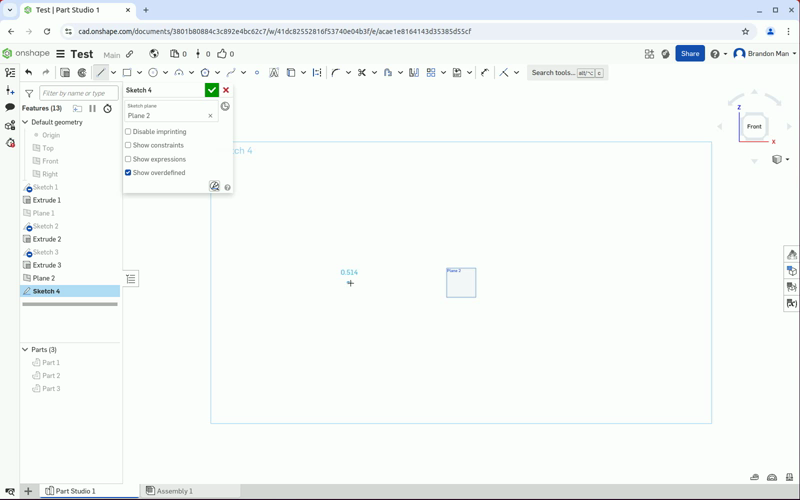
scroll(6)
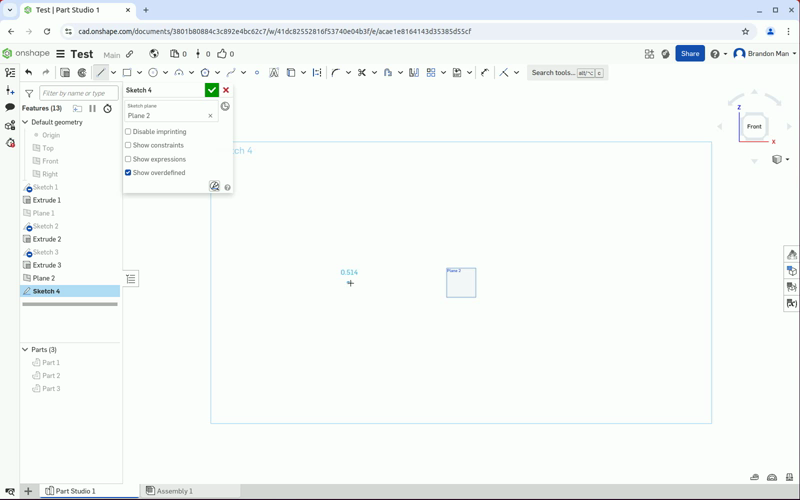
scroll(6)
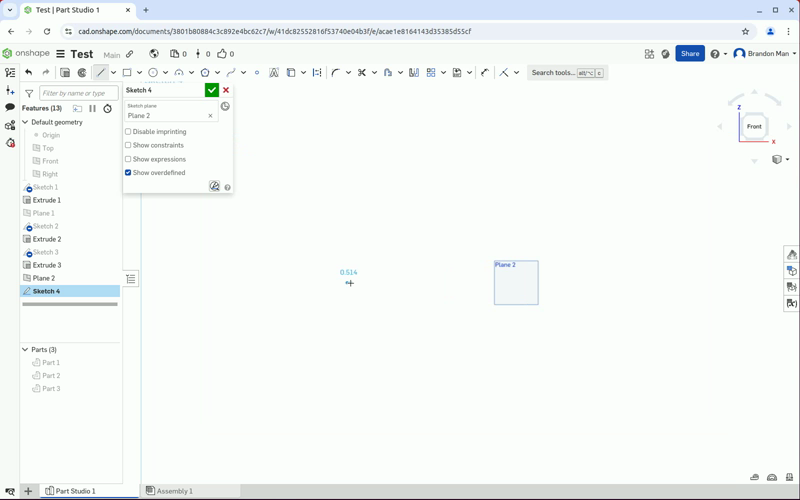
scroll(6)
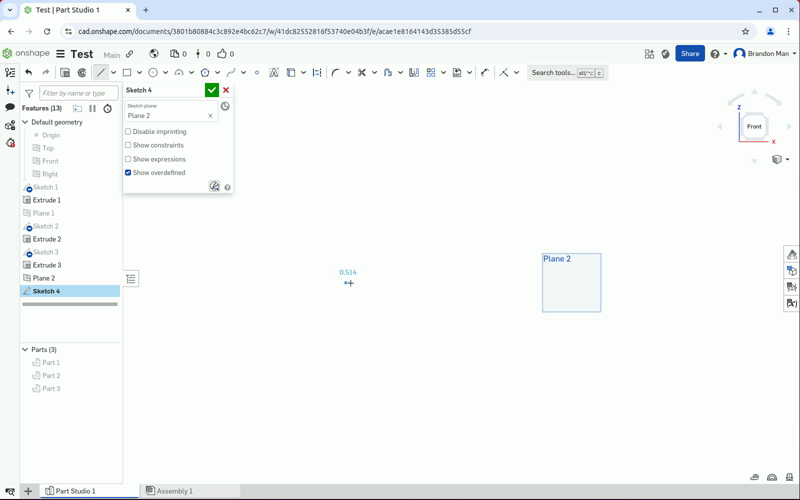
scroll(6)
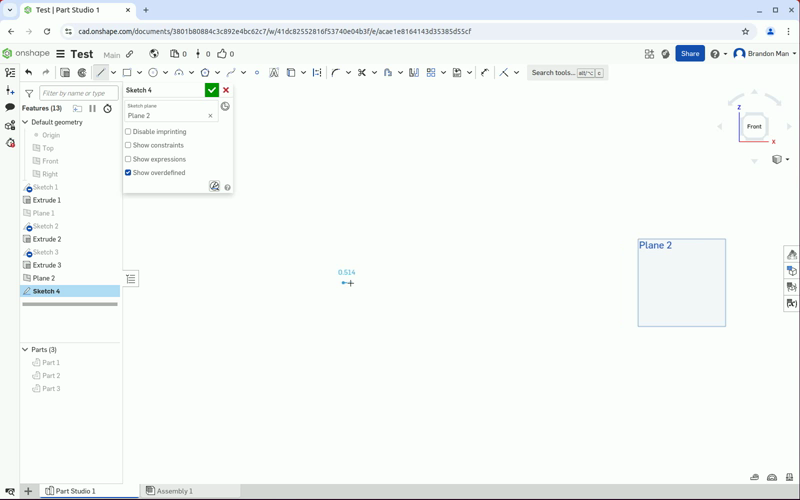
scroll(6)
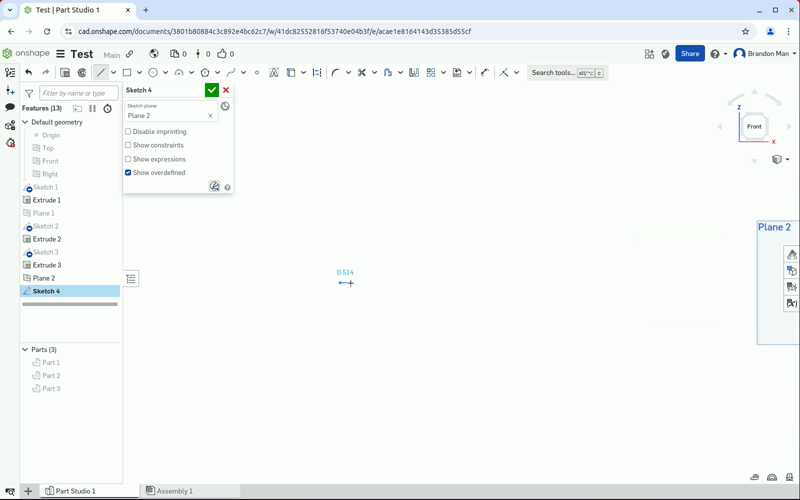
scroll(6)
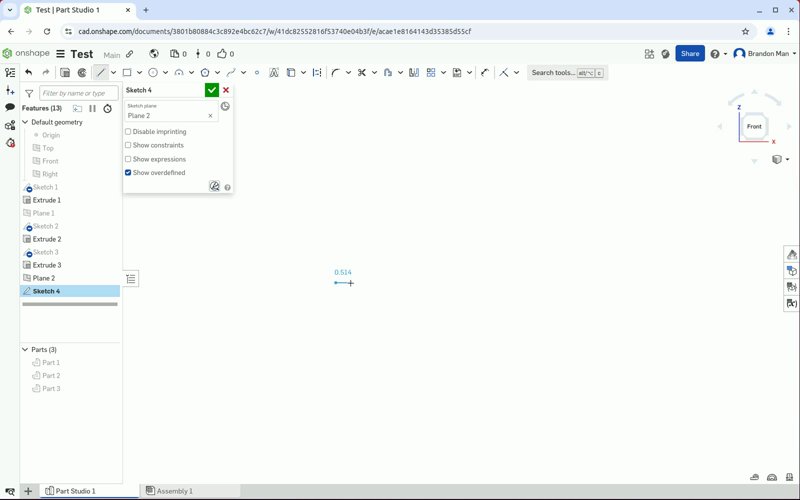
scroll(6)
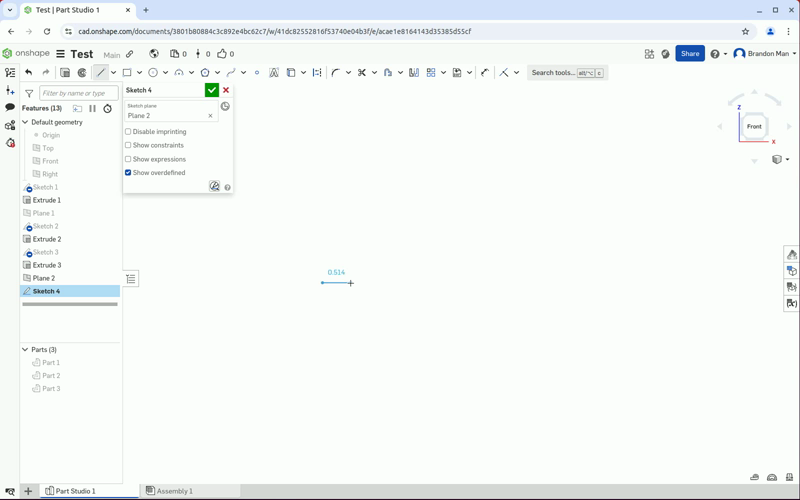
click(350, 282)
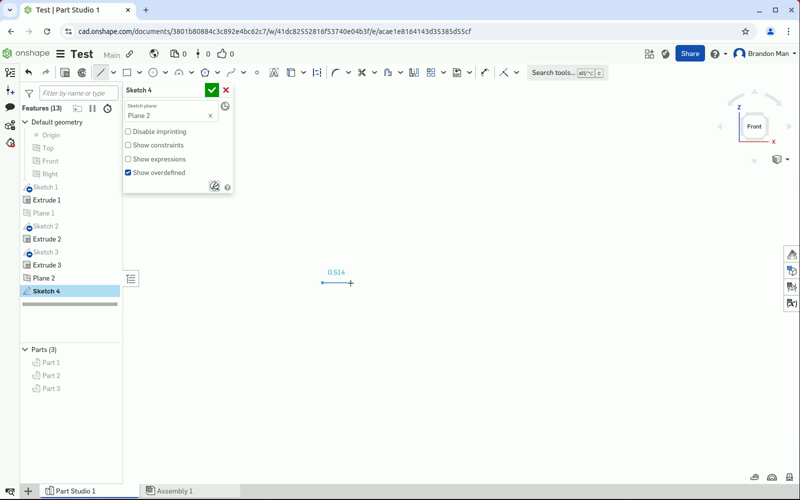
scroll(-6)
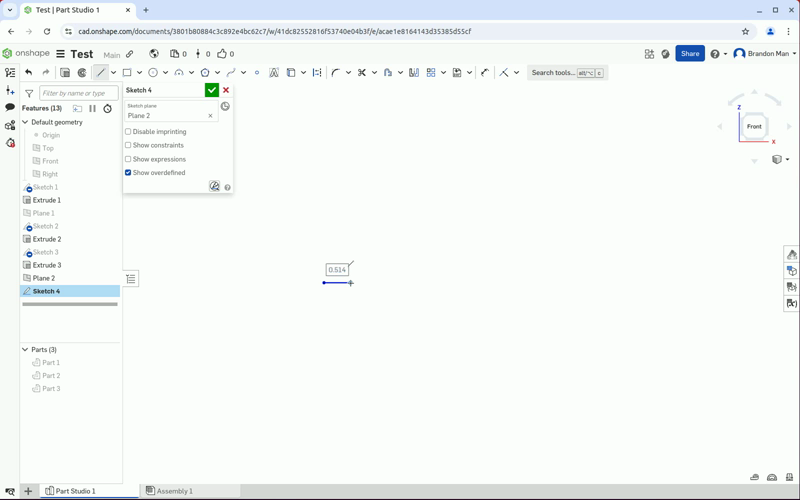
scroll(-6)
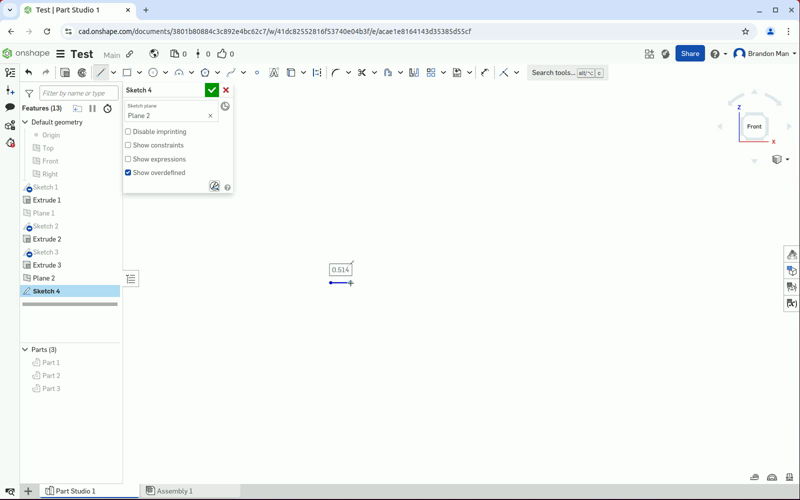
scroll(-6)
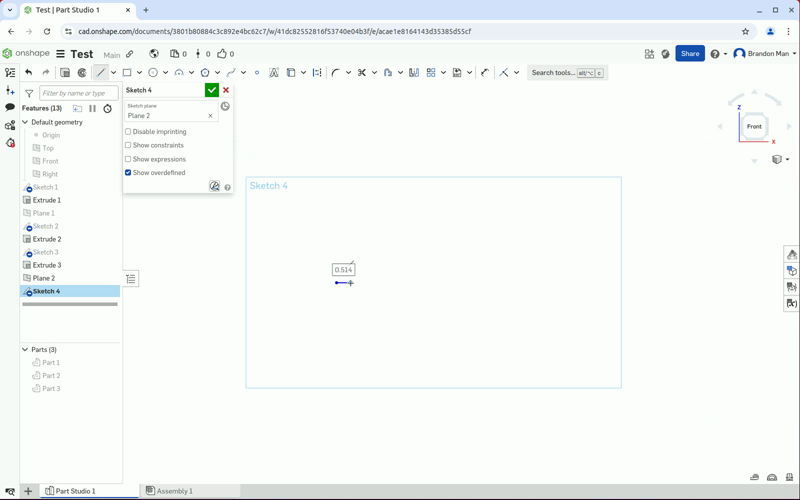
scroll(-6)
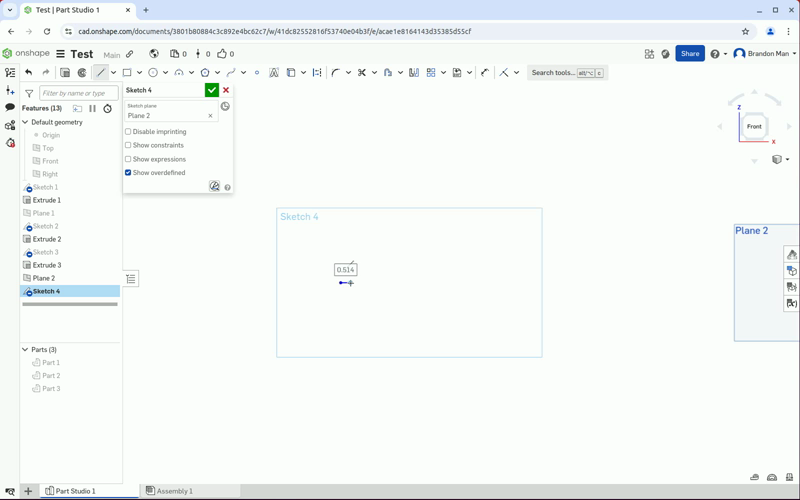
scroll(-6)
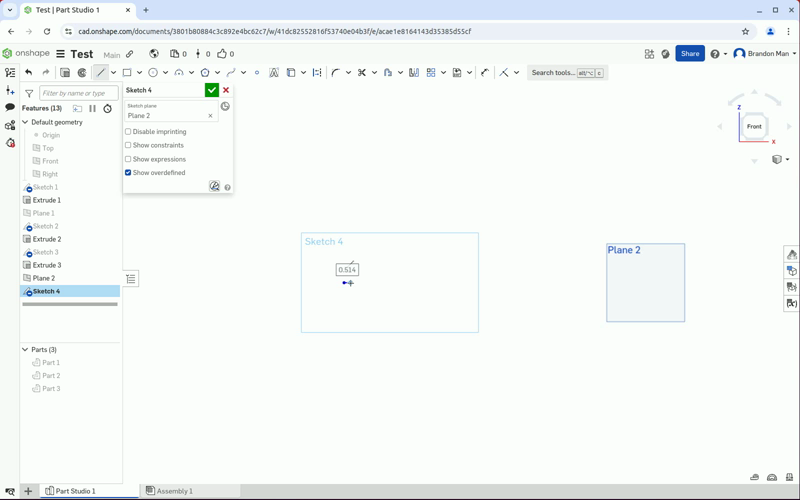
scroll(-6)
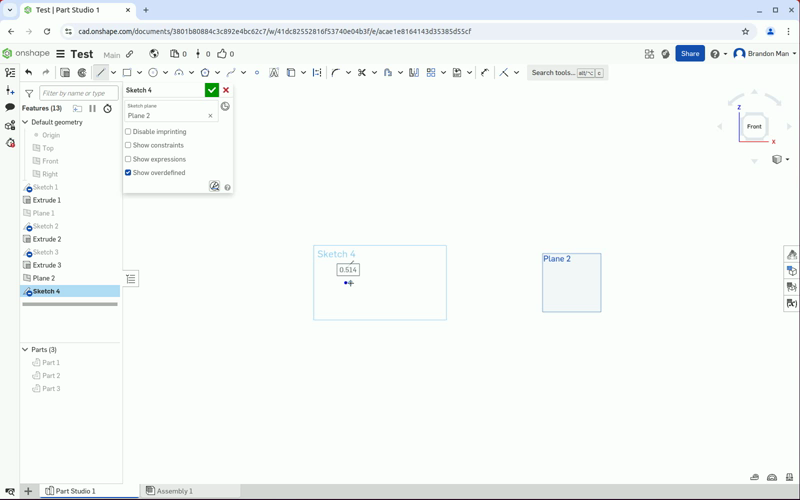
scroll(-6)
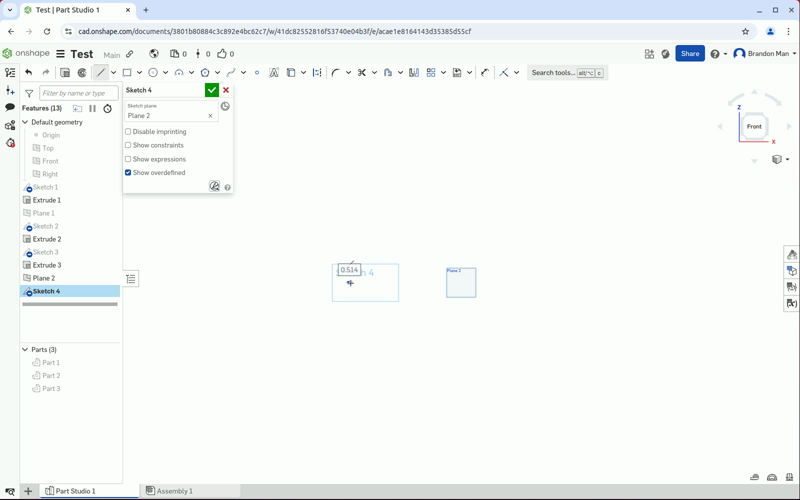
key_up(shift)
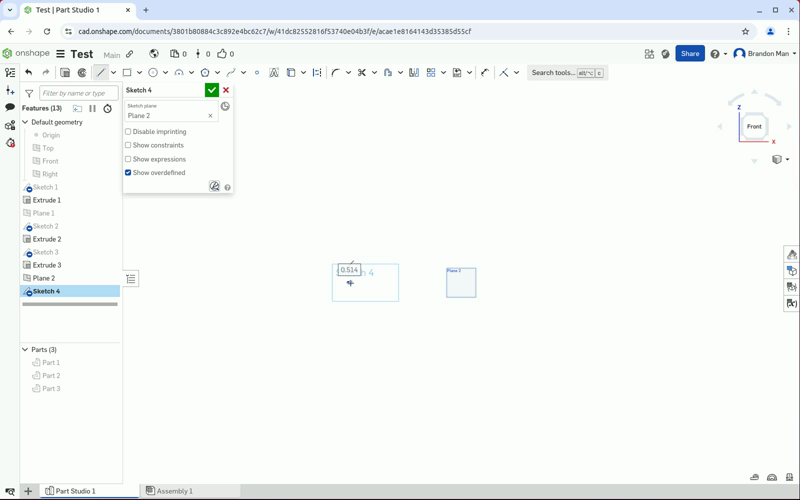
key_down(shift)
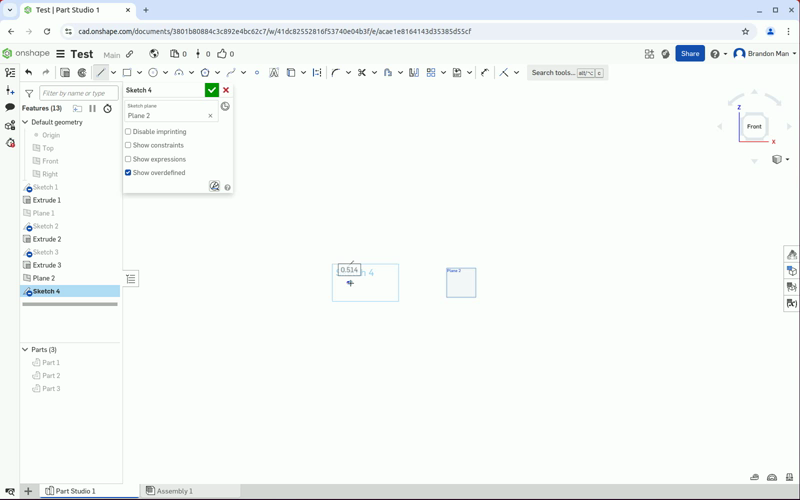
mouse_move(380, 282)
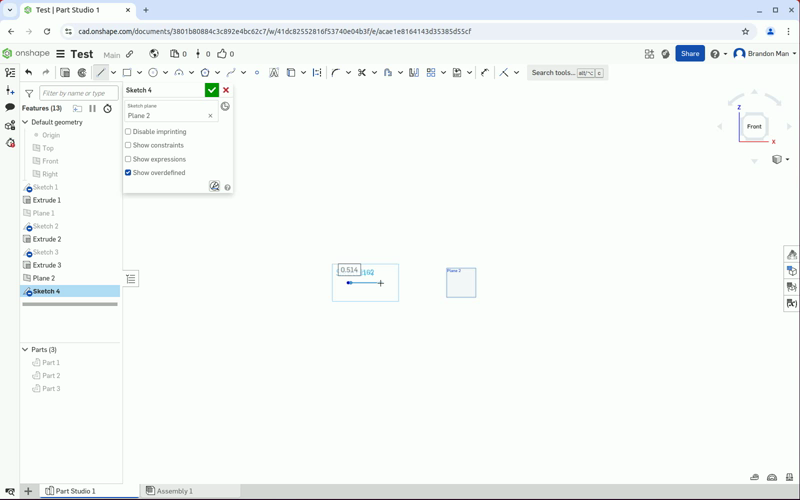
mouse_move(350, 259)
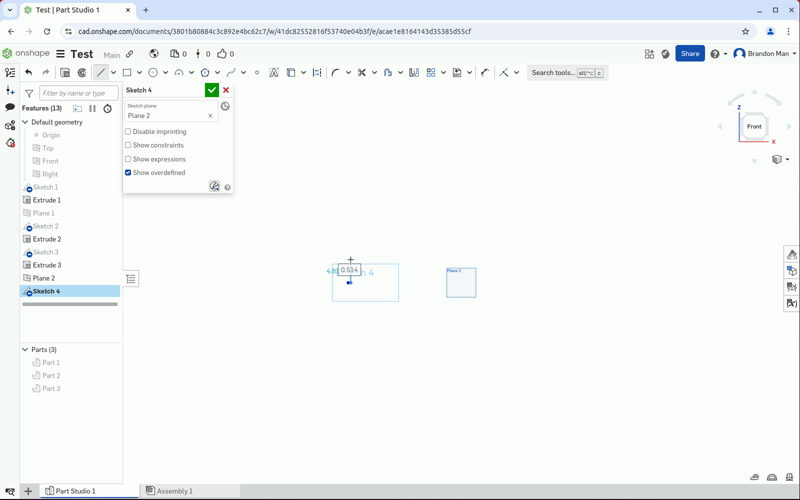
click(350, 259)
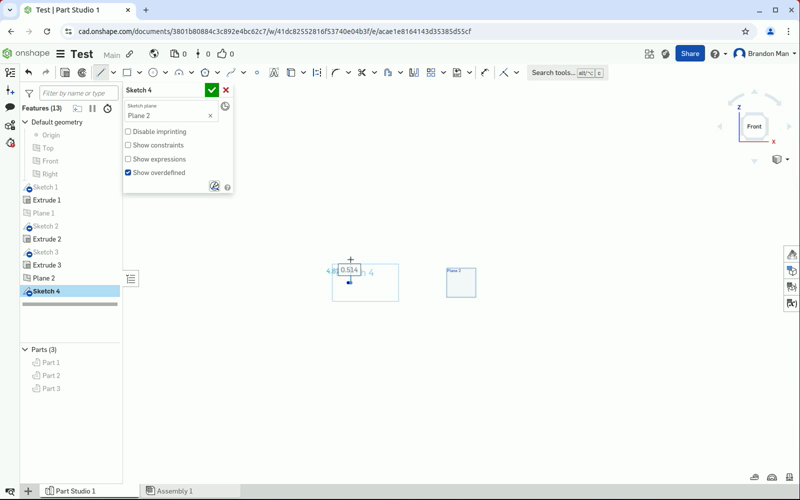
key_up(shift)
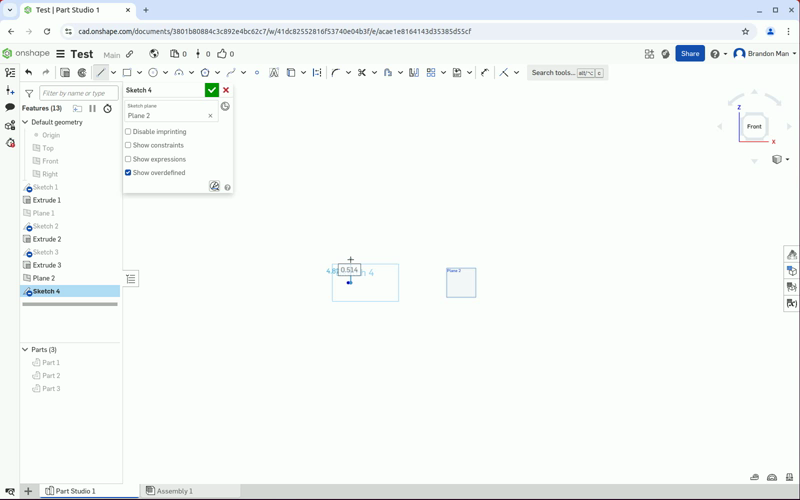
key_down(shift)
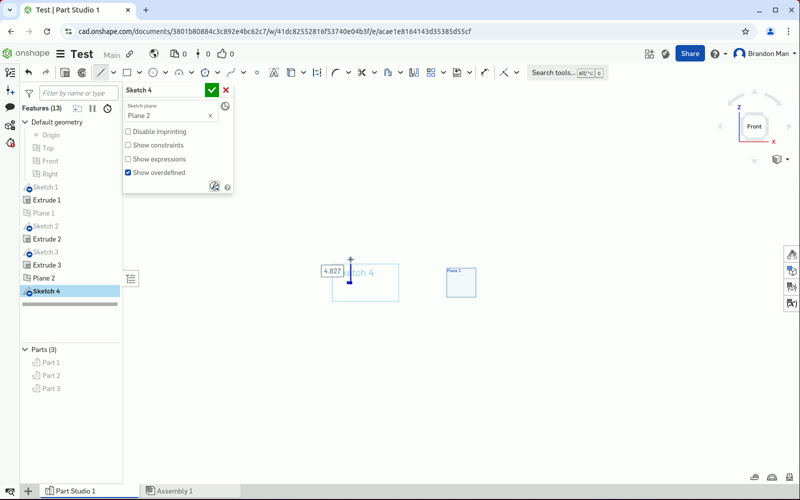
mouse_move(569, 259)
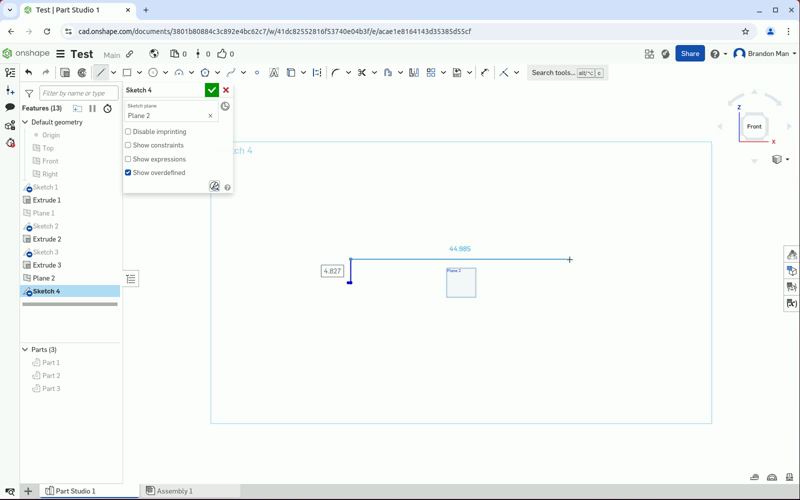
click(569, 259)
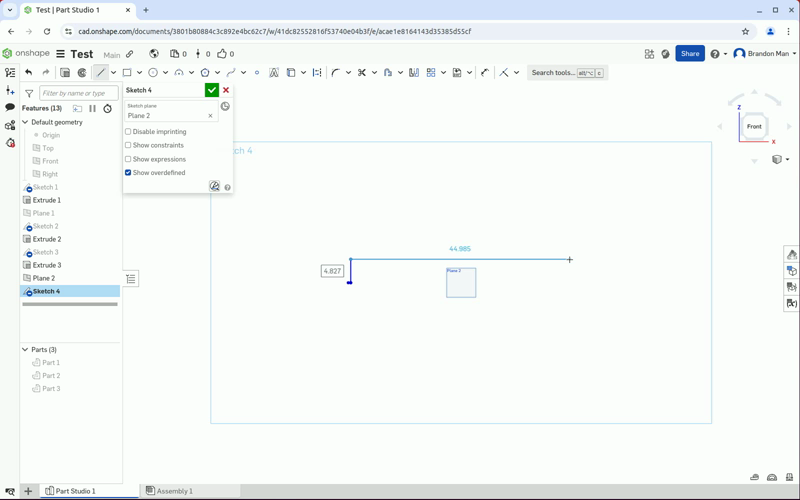
key_up(shift)
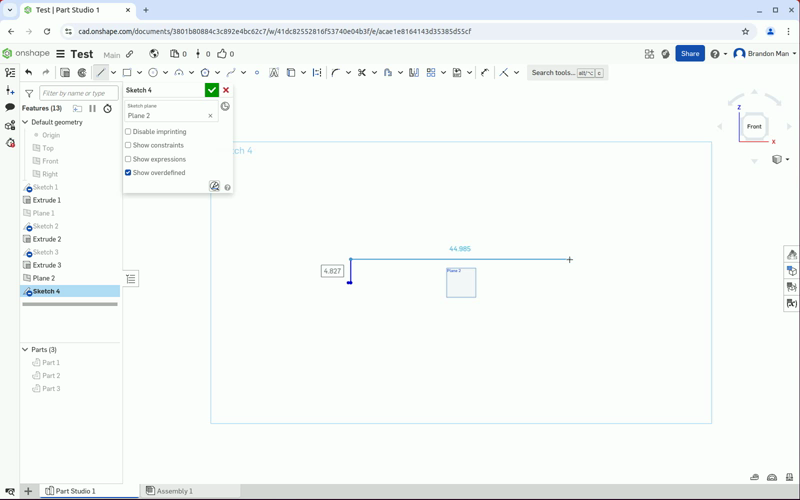
key_down(shift)
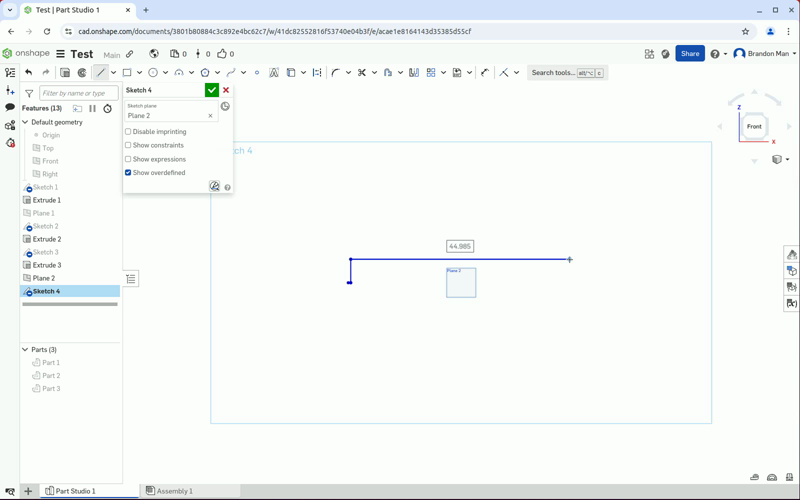
mouse_move(589, 259)
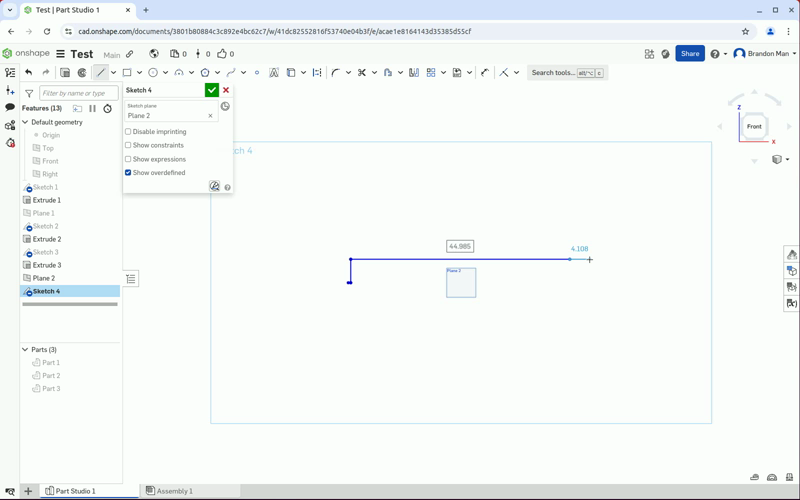
mouse_move(569, 282)
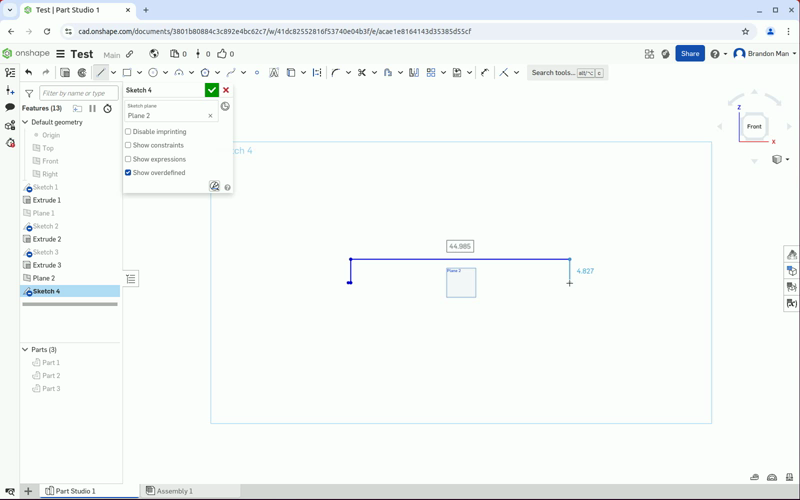
click(569, 282)
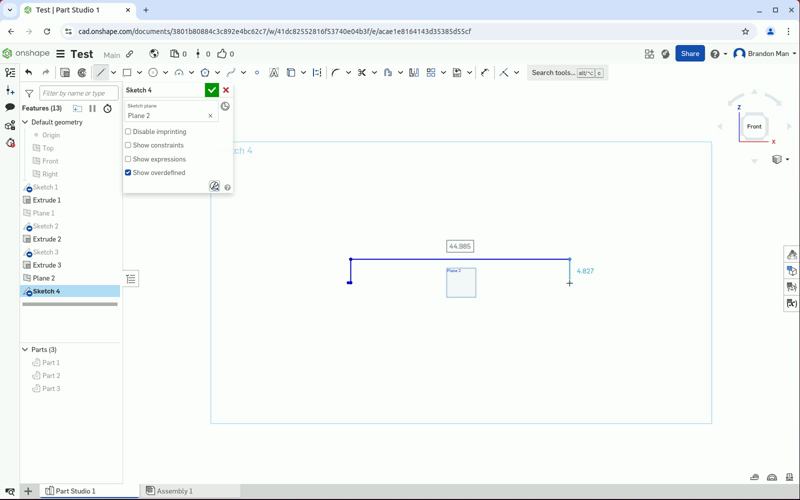
key_up(shift)
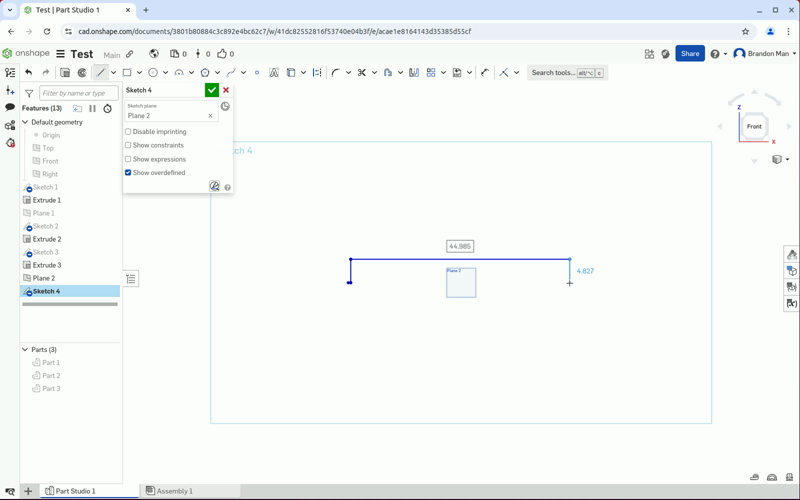
key_down(shift)
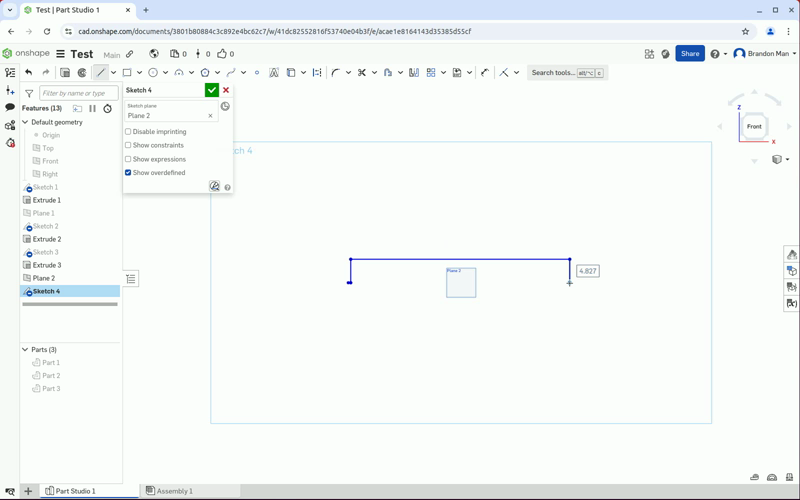
mouse_move(589, 282)
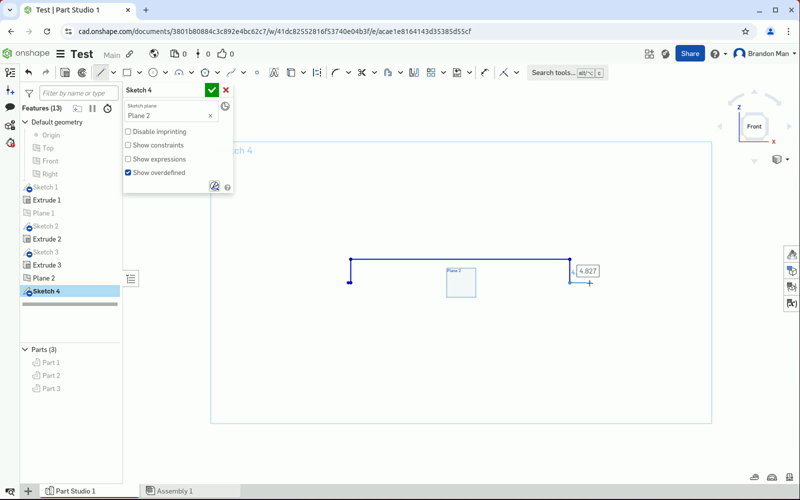
mouse_move(572, 282)
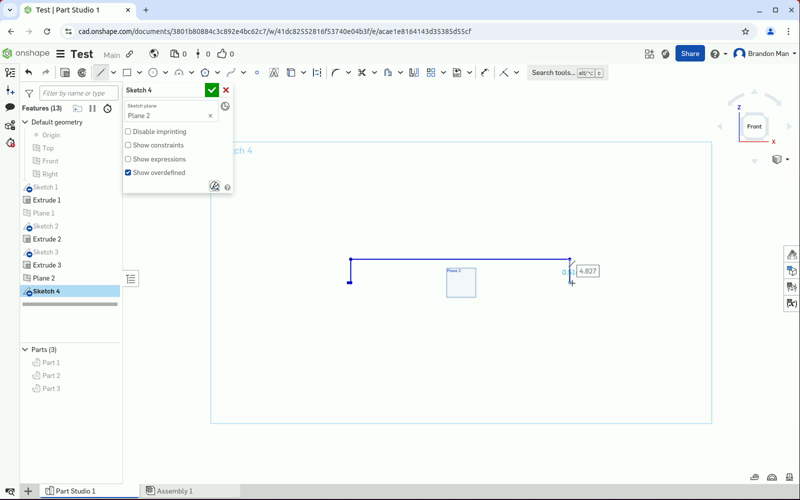
scroll(6)
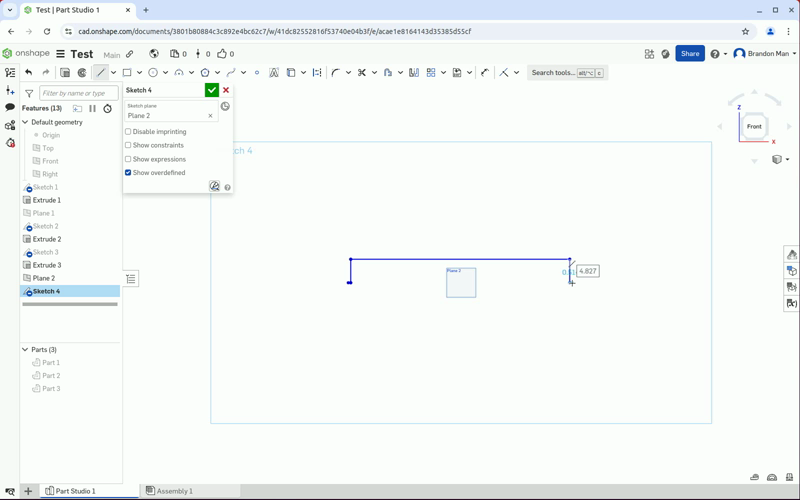
scroll(6)
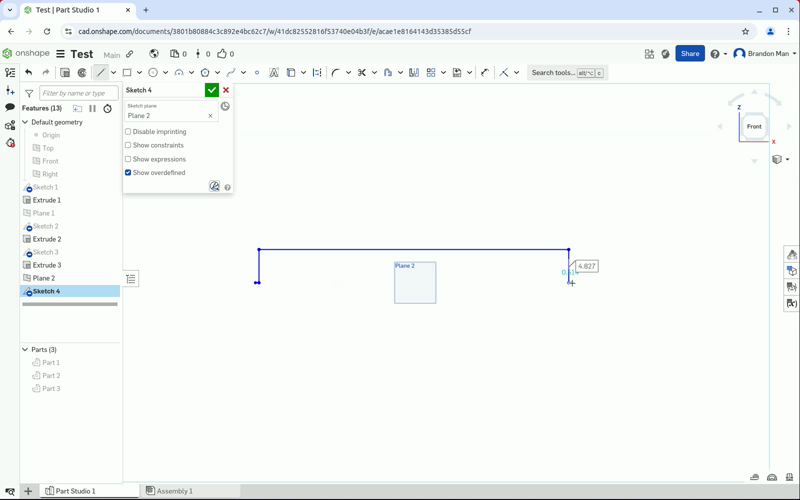
scroll(6)
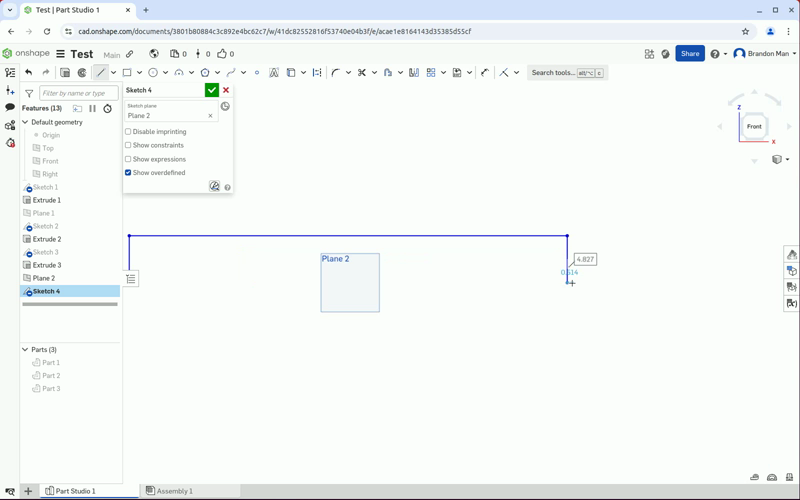
scroll(6)
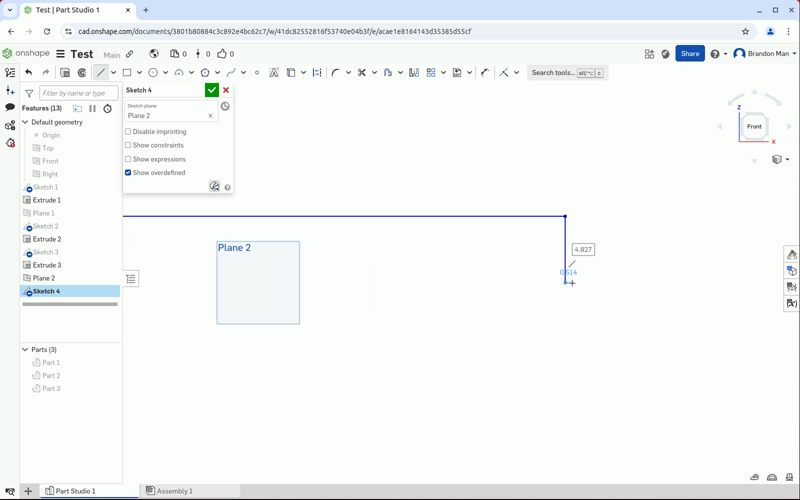
scroll(6)
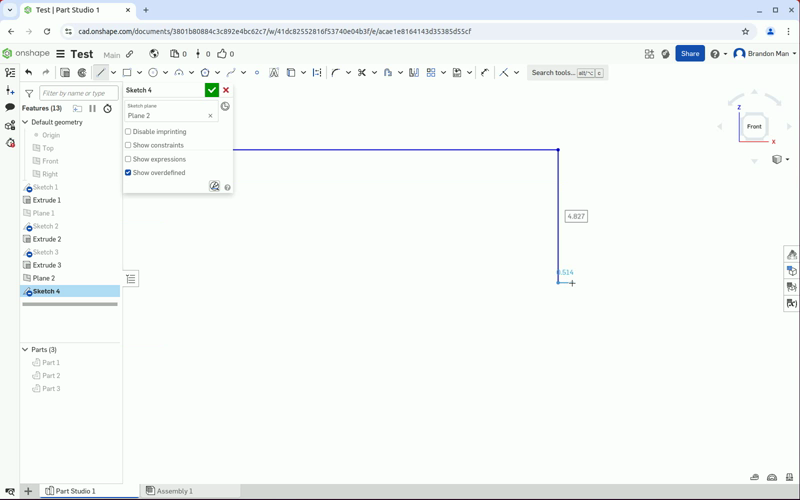
scroll(6)
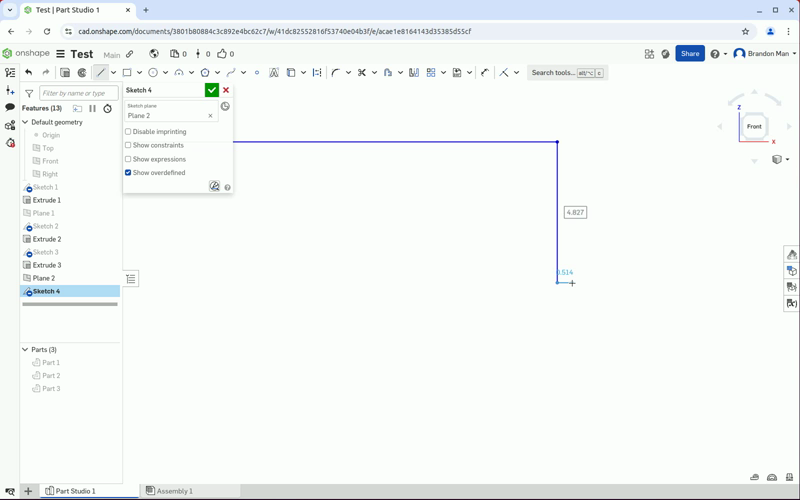
scroll(6)
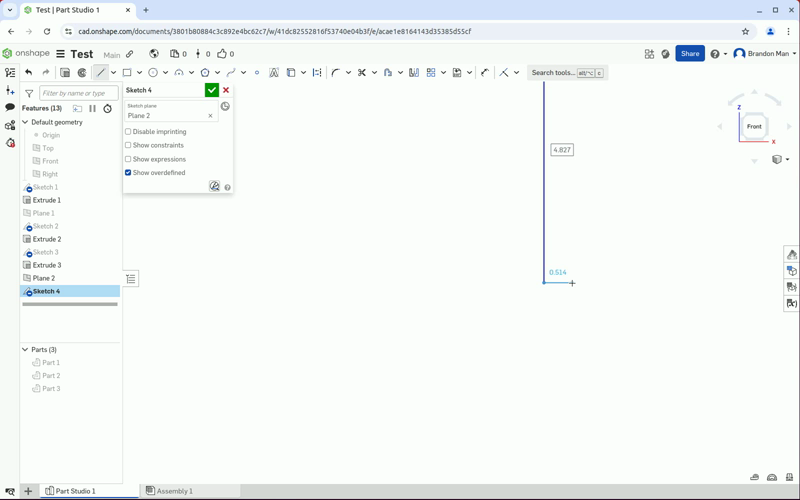
click(572, 282)
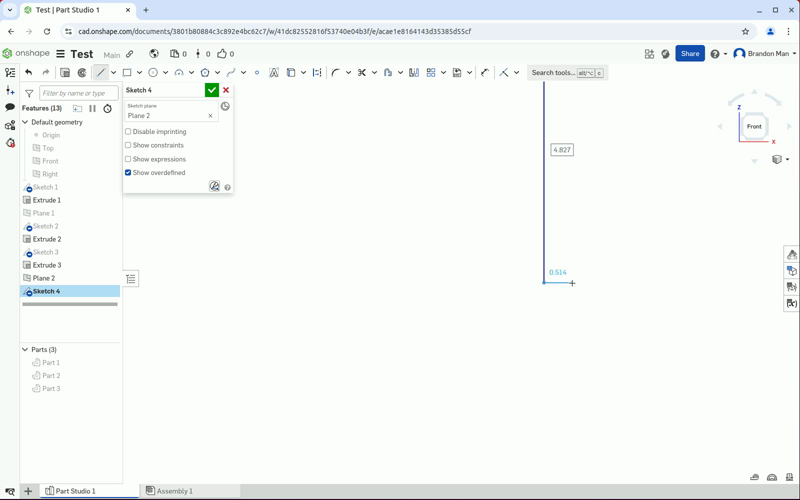
scroll(-6)
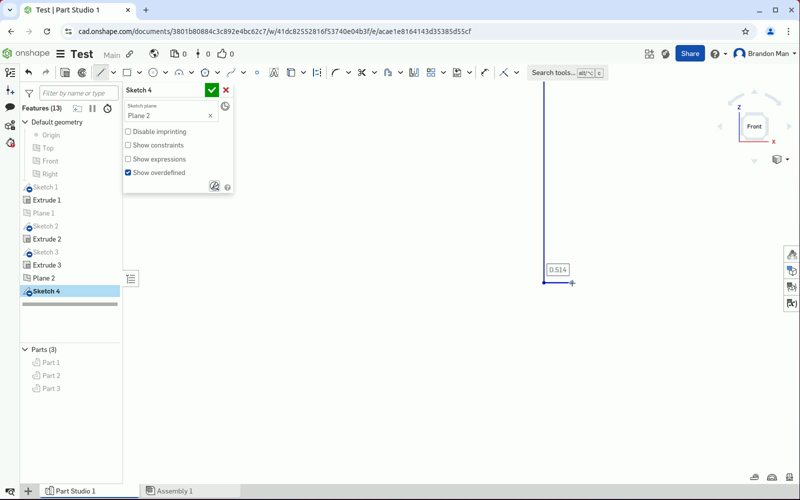
scroll(-6)
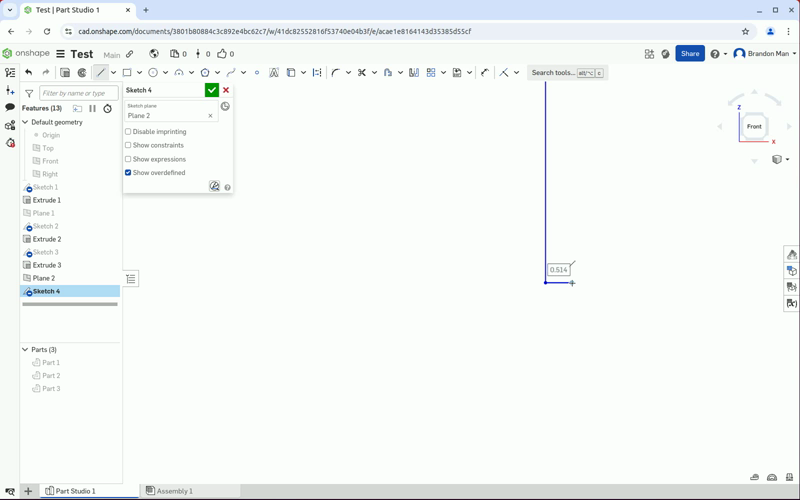
scroll(-6)
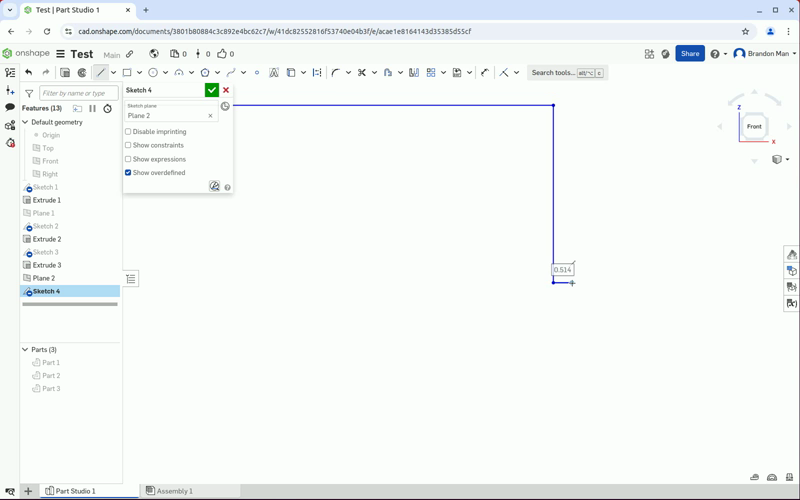
scroll(-6)
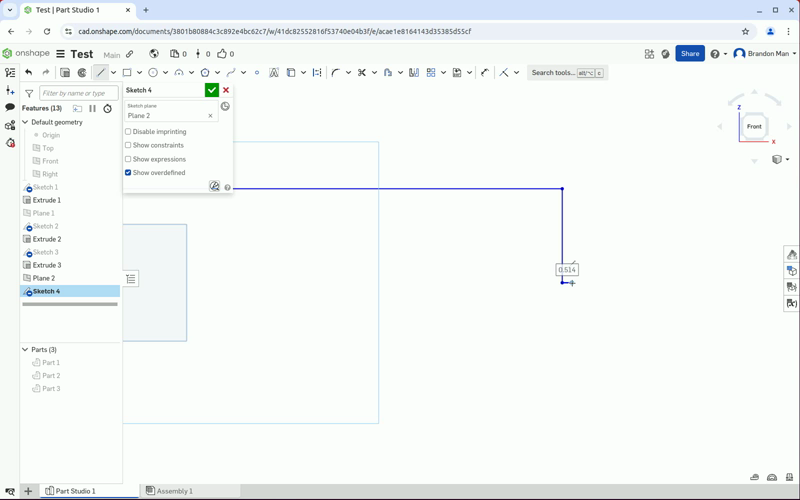
scroll(-6)
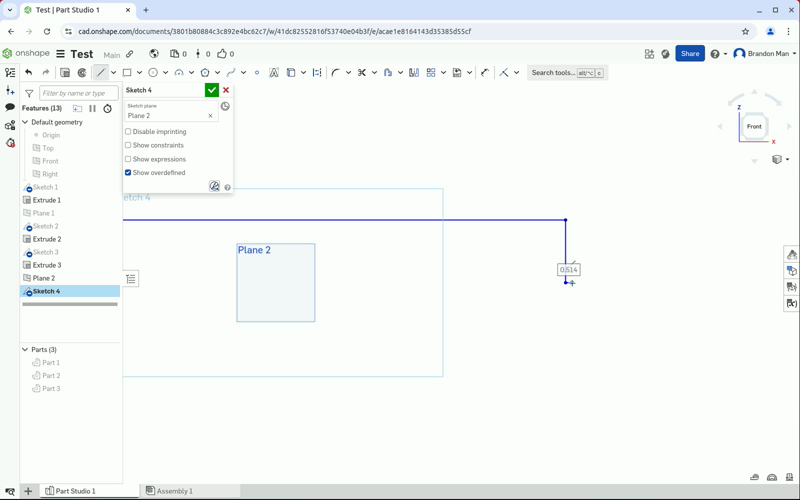
scroll(-6)
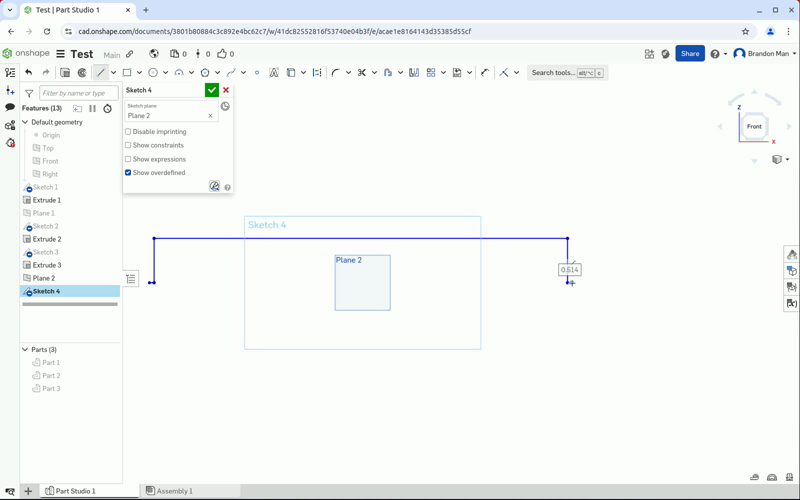
scroll(-6)
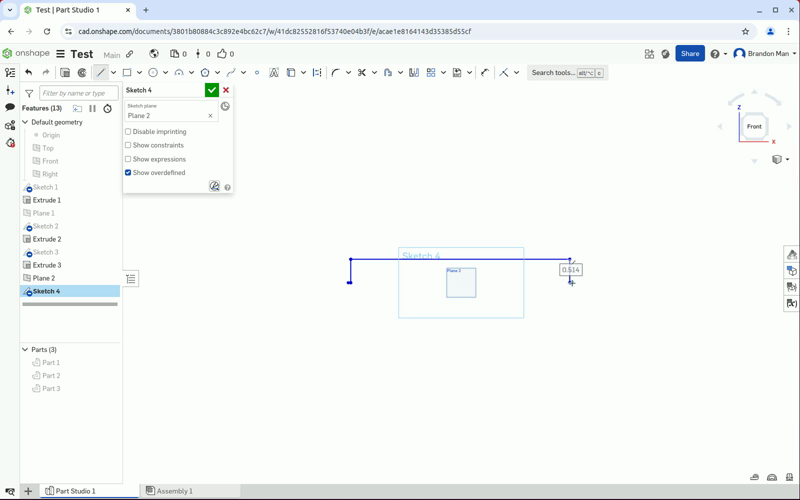
key_up(shift)
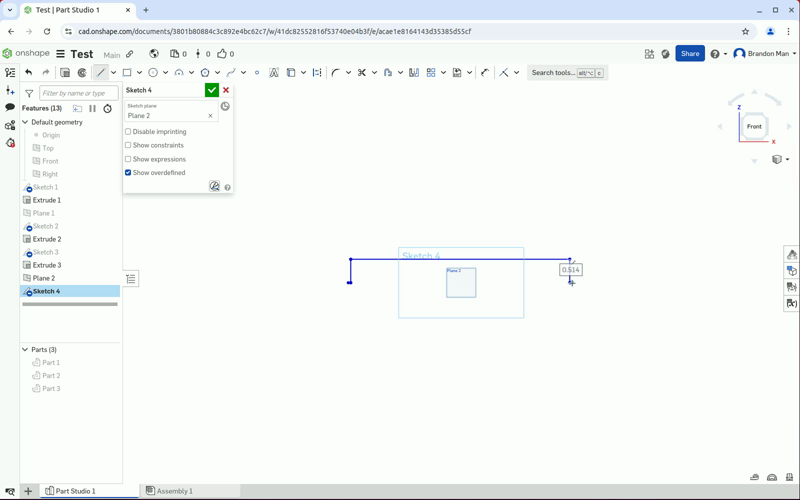
key_down(shift)
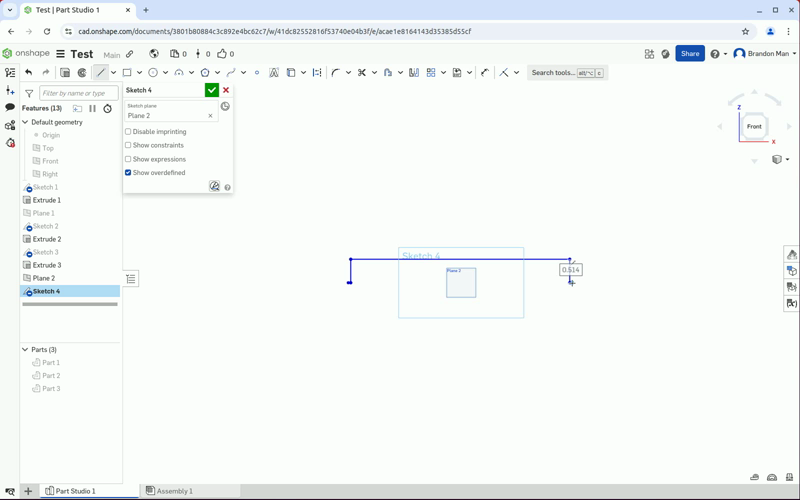
mouse_move(589, 282)
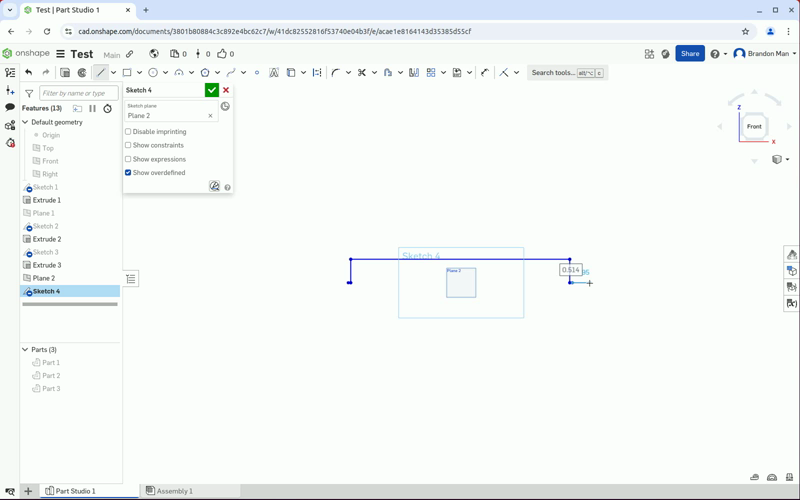
mouse_move(572, 257)
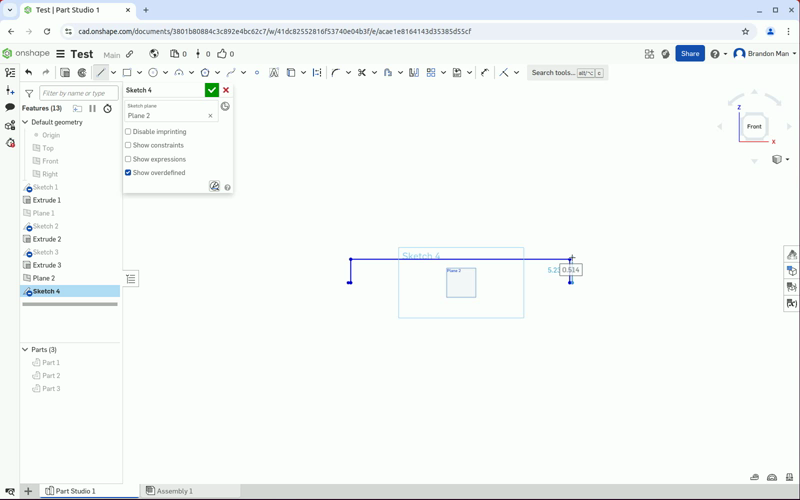
scroll(6)
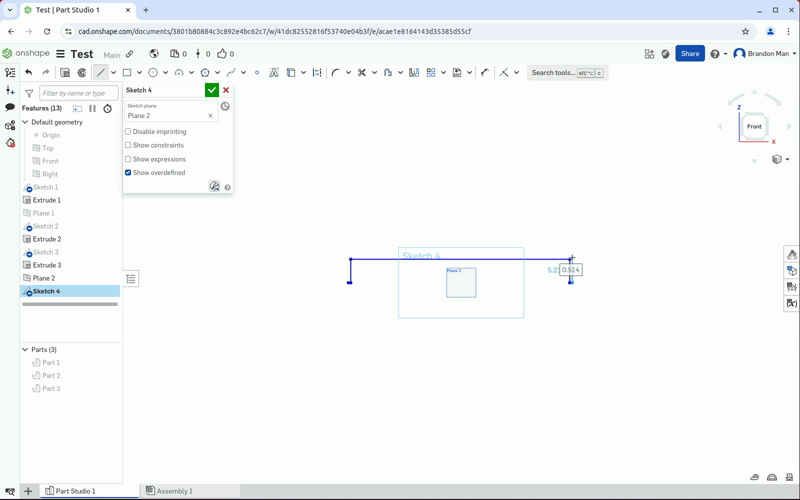
scroll(6)
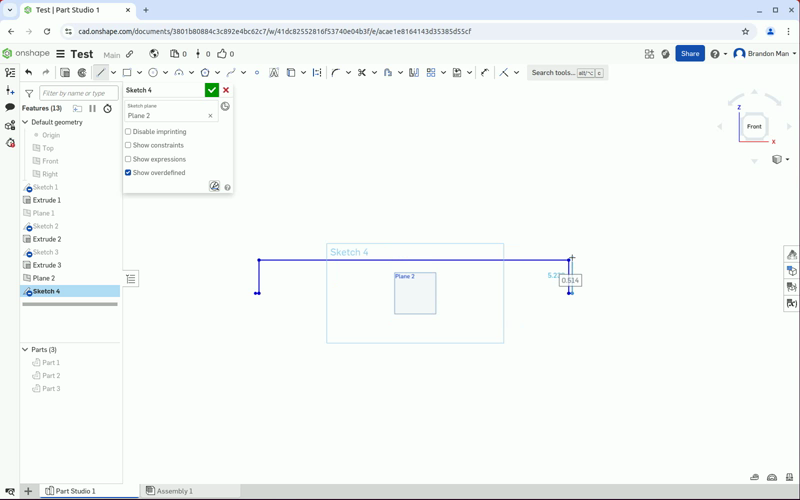
scroll(6)
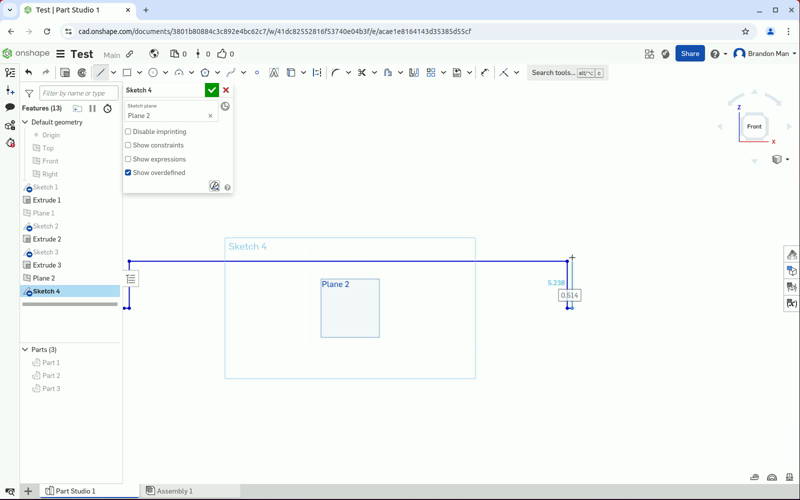
scroll(6)
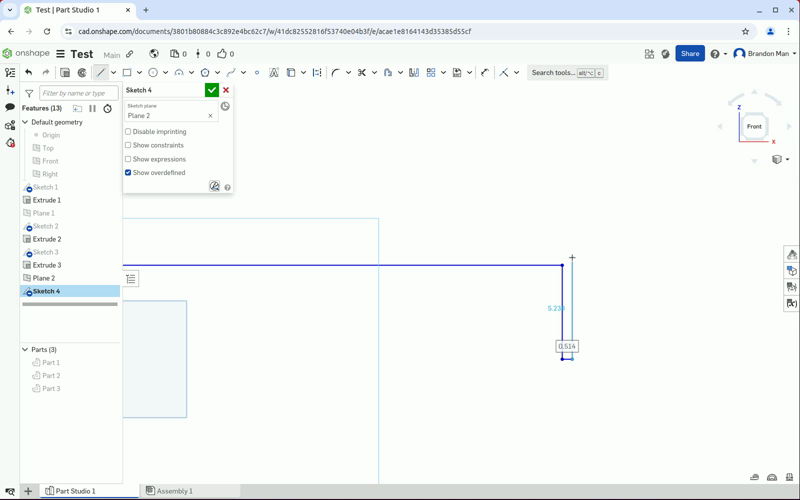
scroll(6)
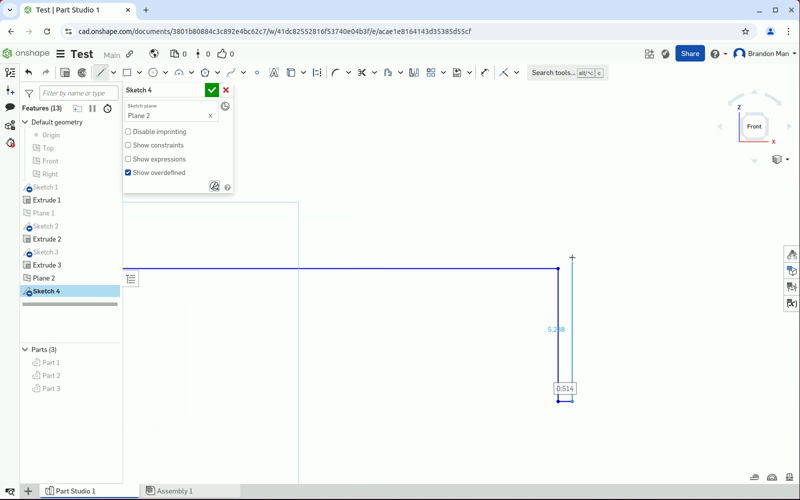
scroll(6)
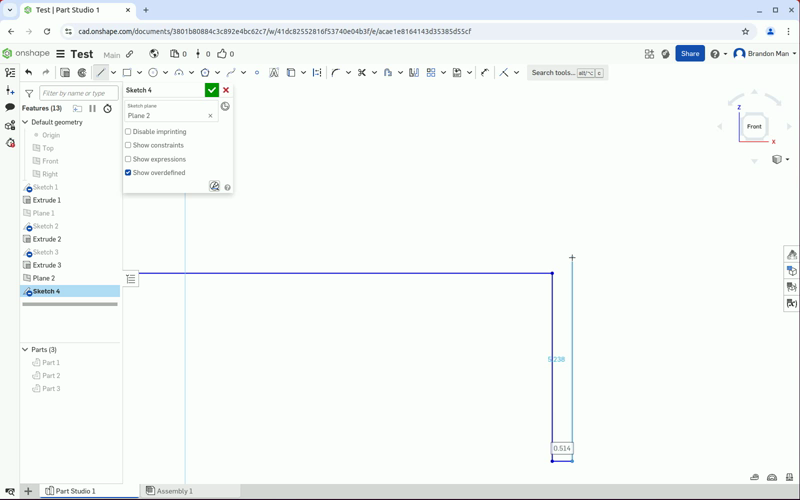
scroll(6)
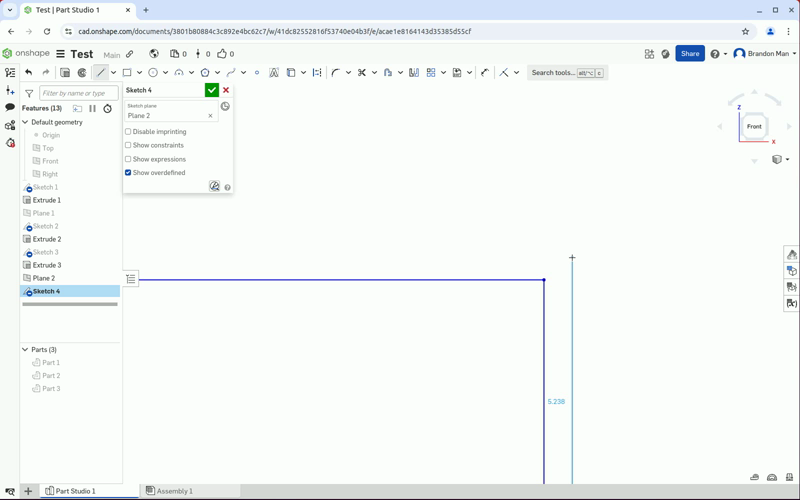
click(572, 257)
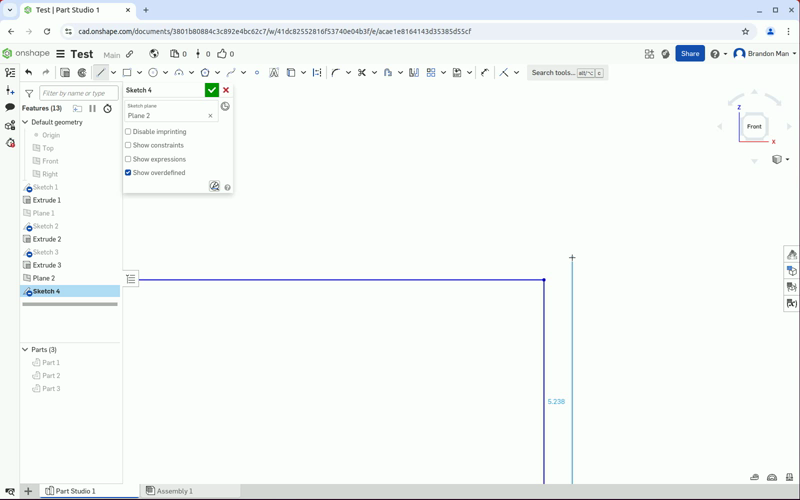
scroll(-6)
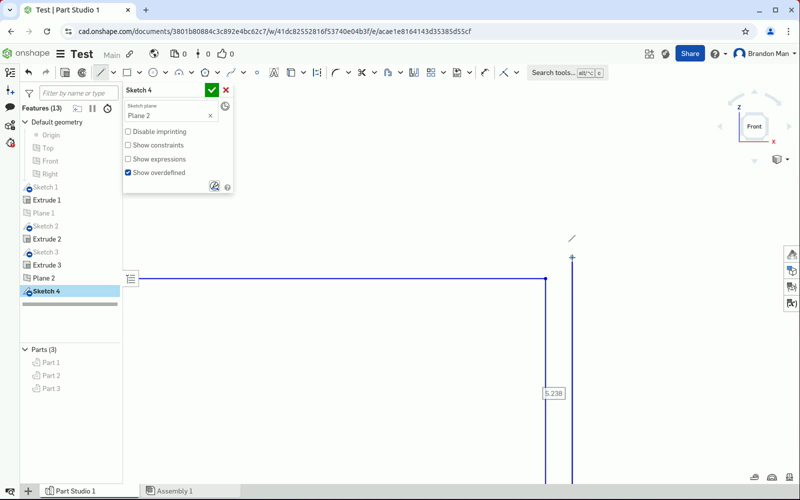
scroll(-6)
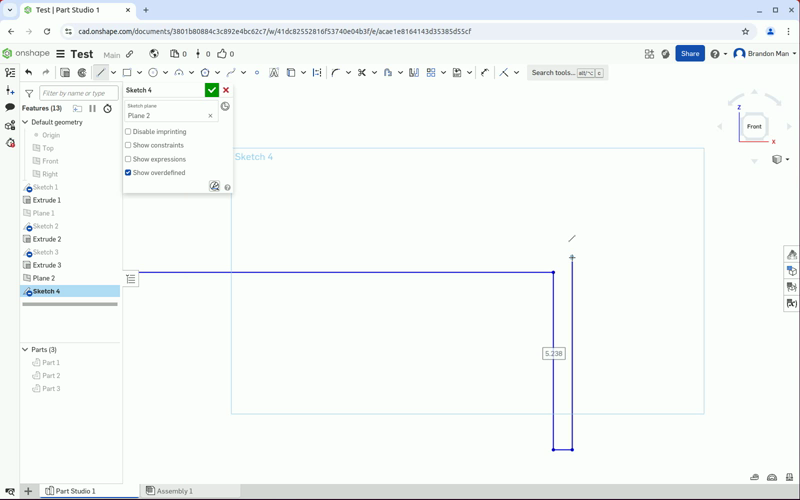
scroll(-6)
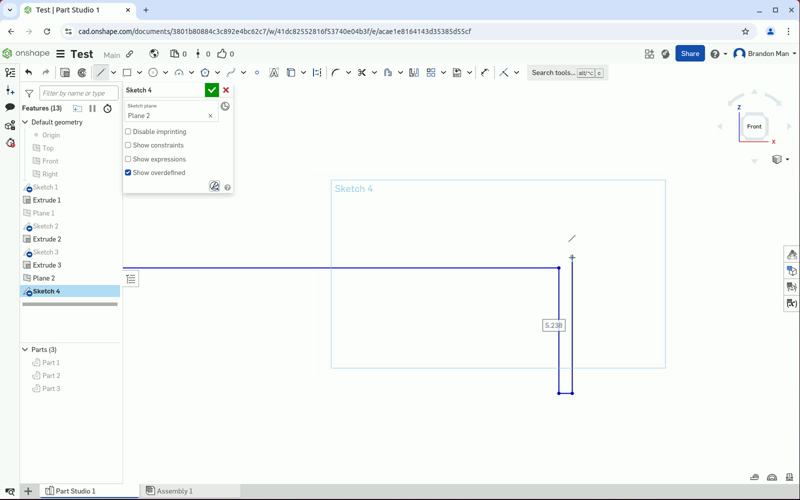
scroll(-6)
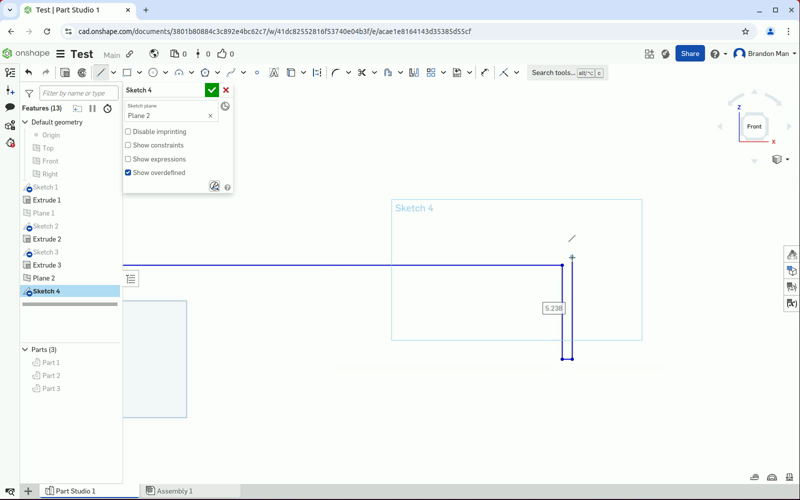
scroll(-6)
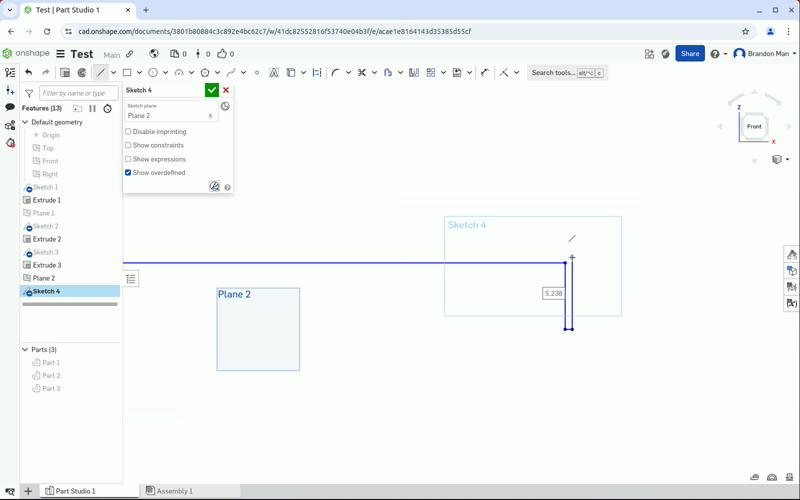
scroll(-6)
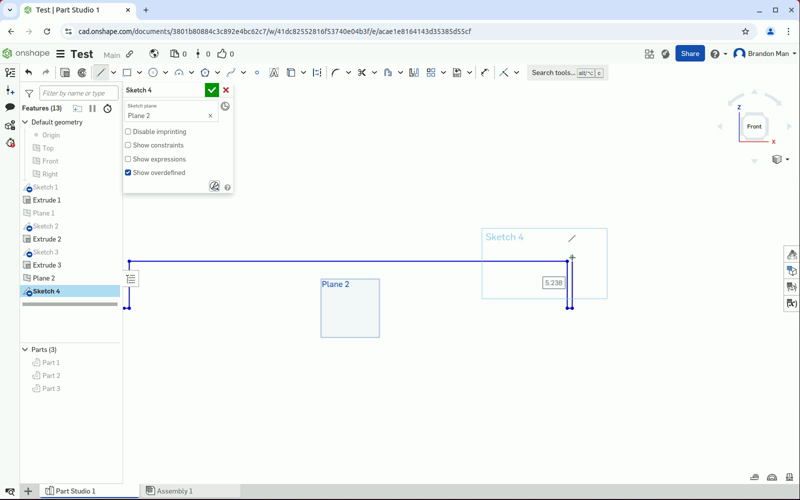
scroll(-6)
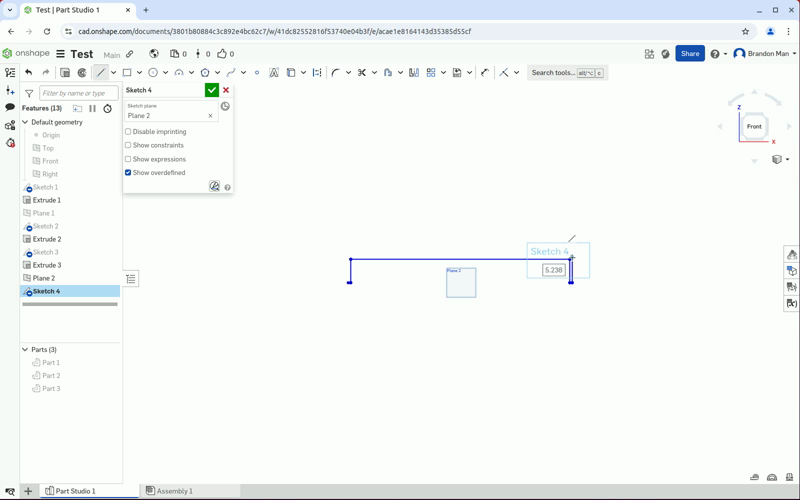
key_up(shift)
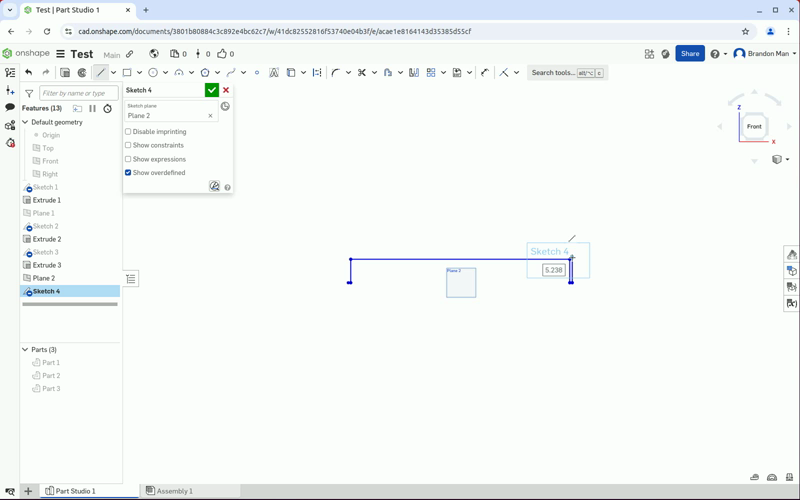
key_down(shift)
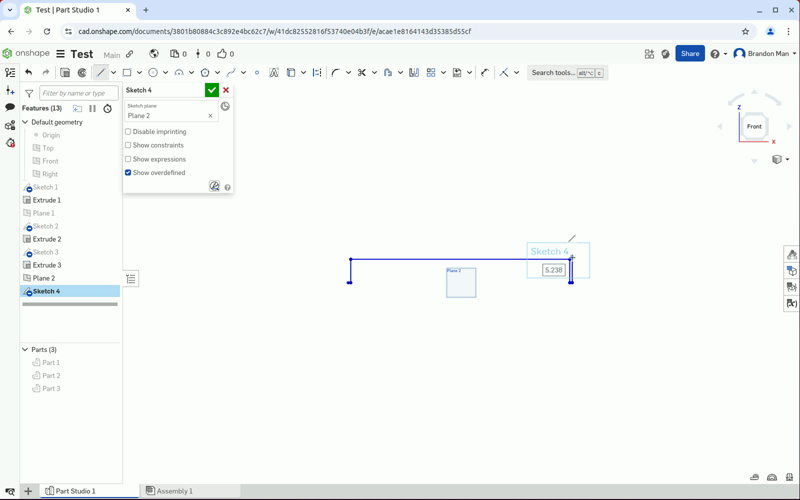
mouse_move(348, 257)
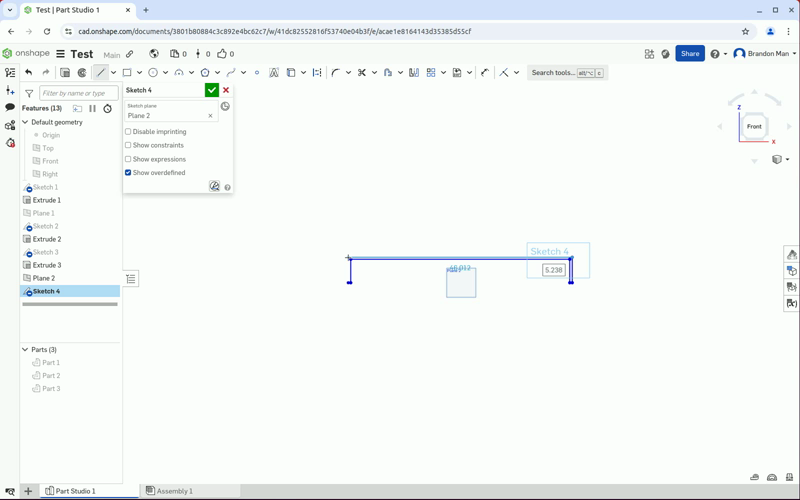
scroll(6)
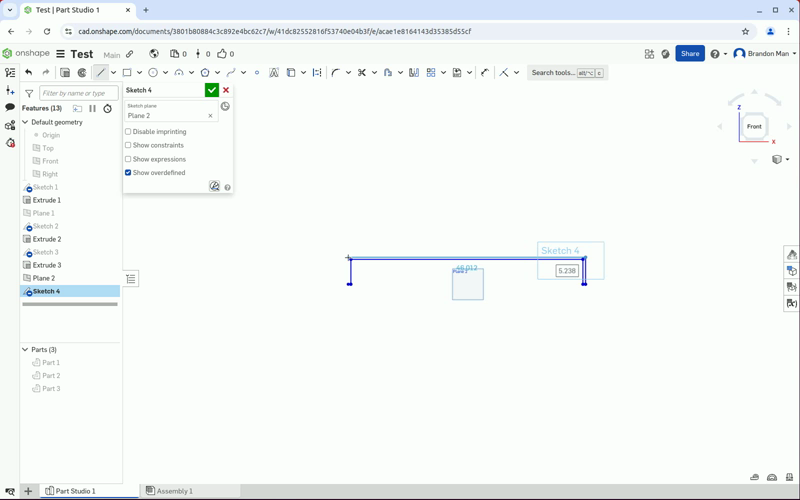
scroll(6)
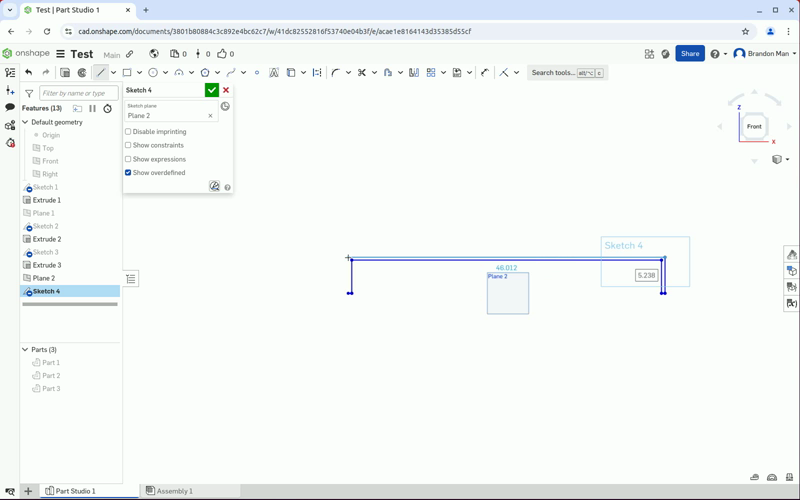
scroll(6)
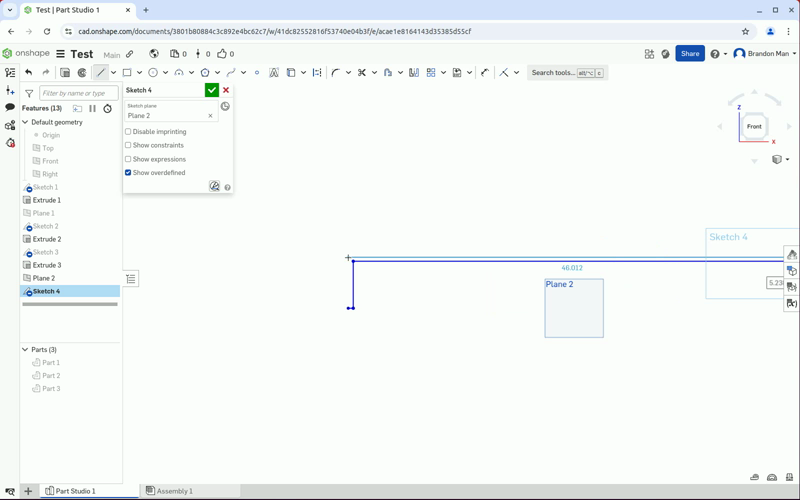
scroll(6)
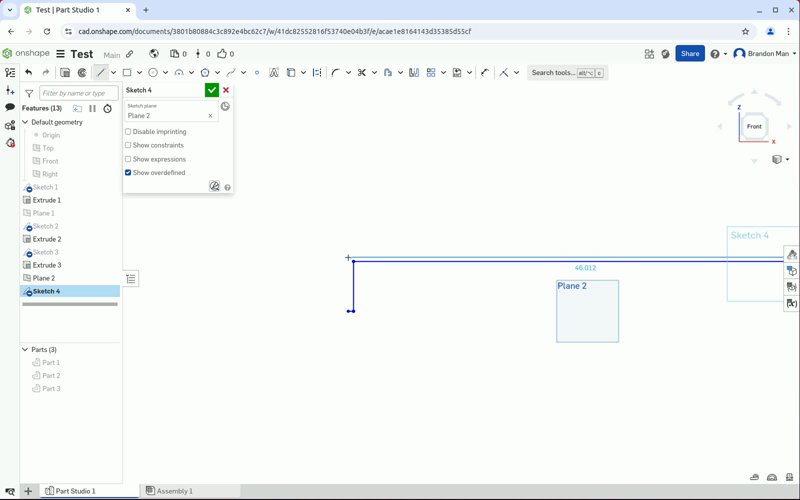
scroll(6)
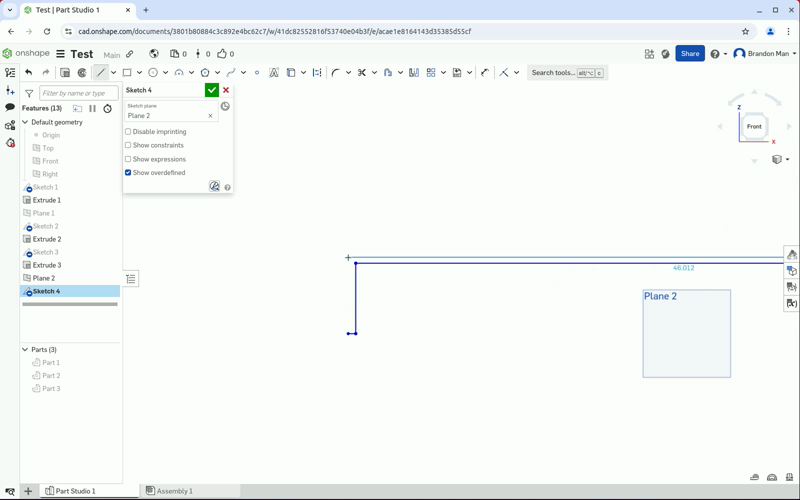
scroll(6)
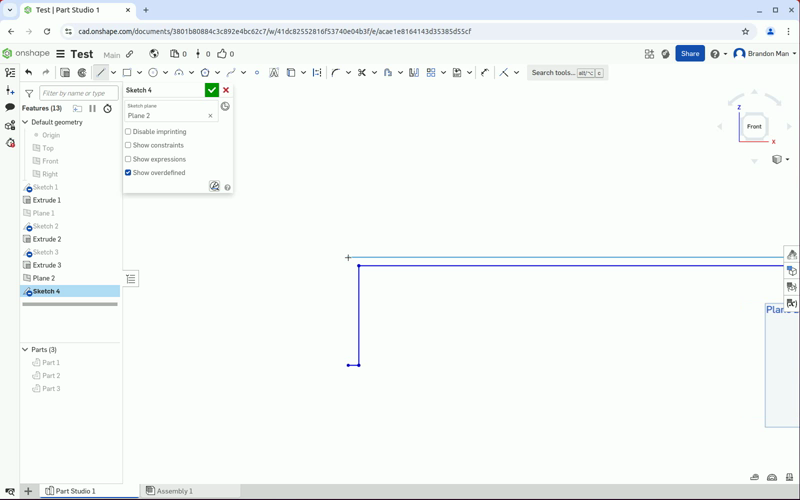
scroll(6)
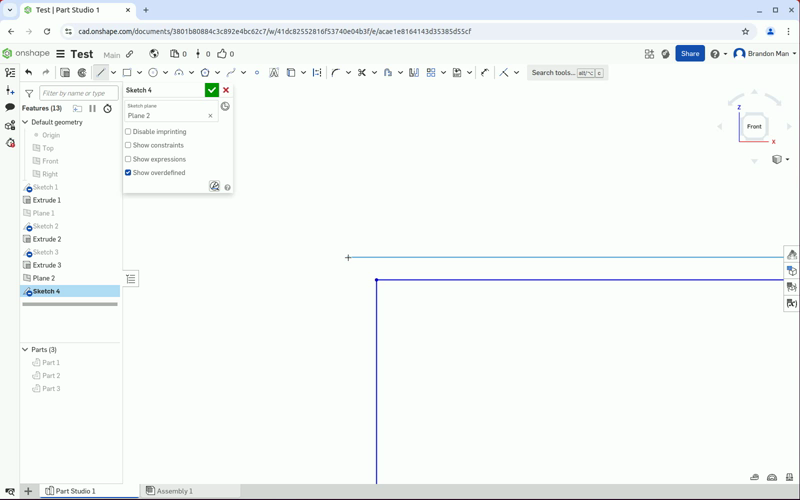
click(348, 257)
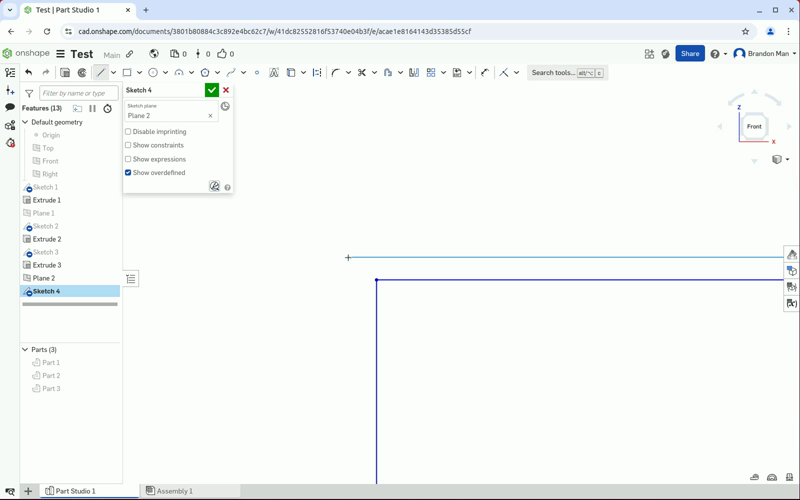
scroll(-6)
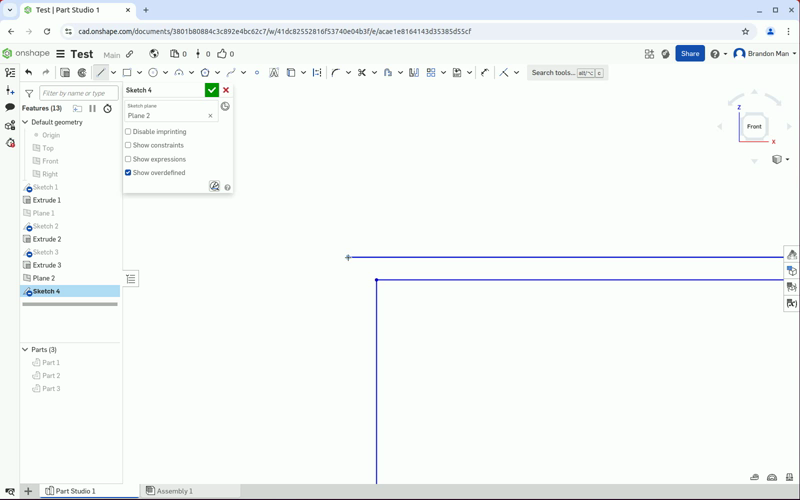
scroll(-6)
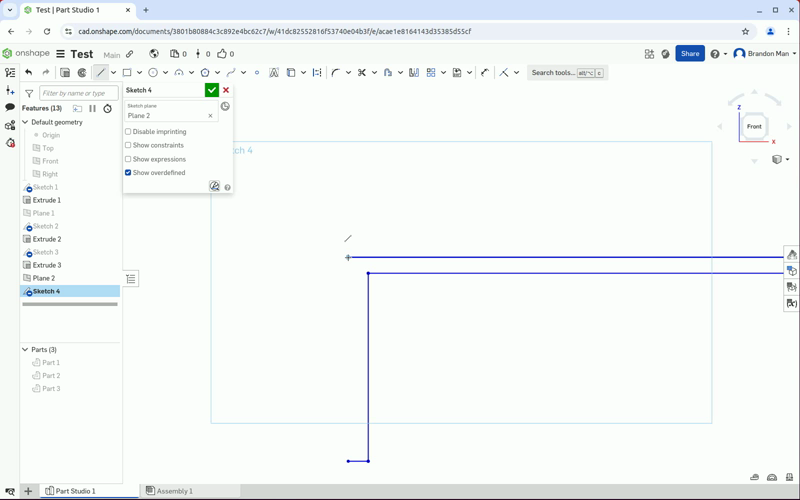
scroll(-6)
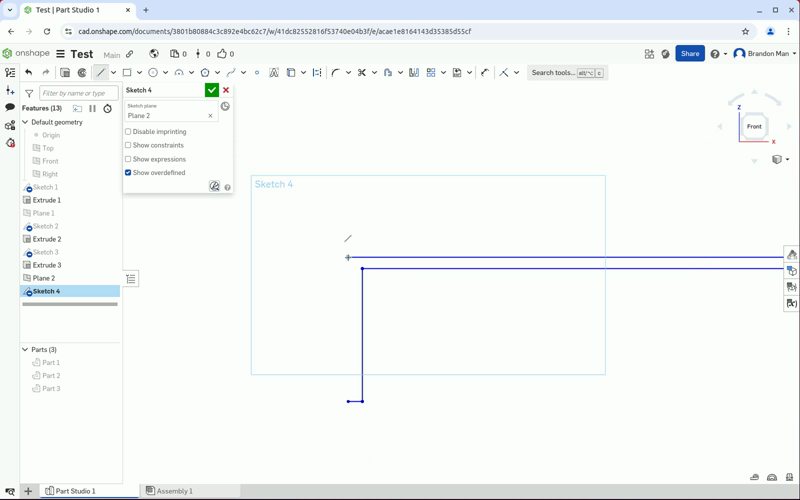
scroll(-6)
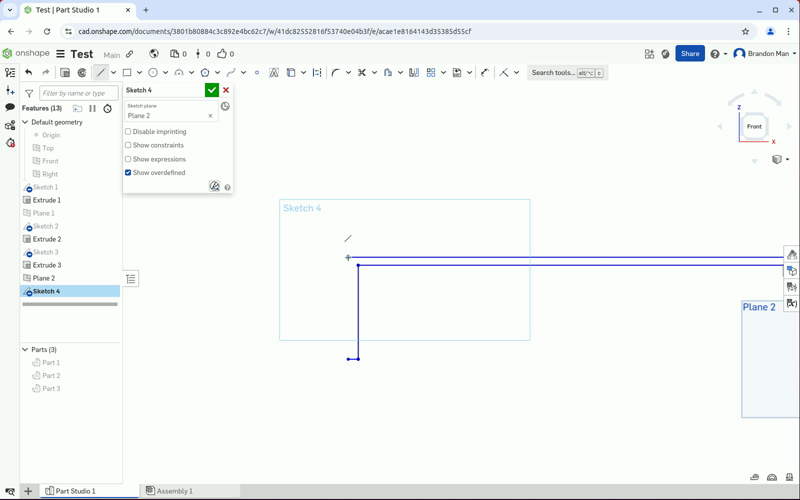
scroll(-6)
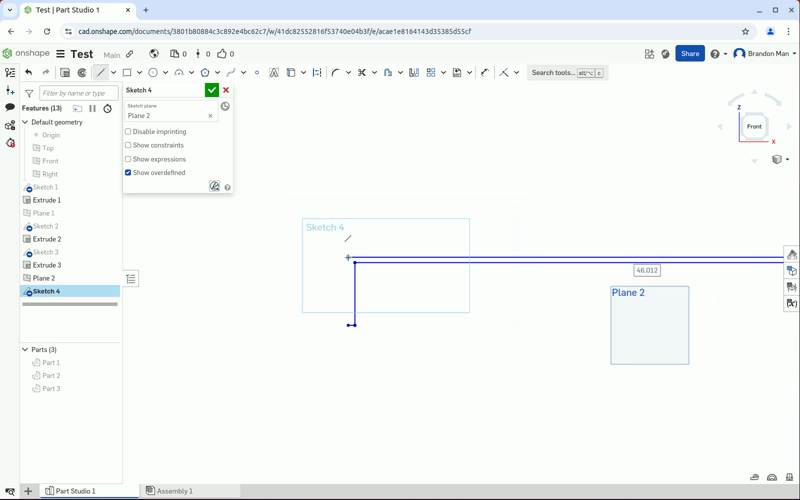
scroll(-6)
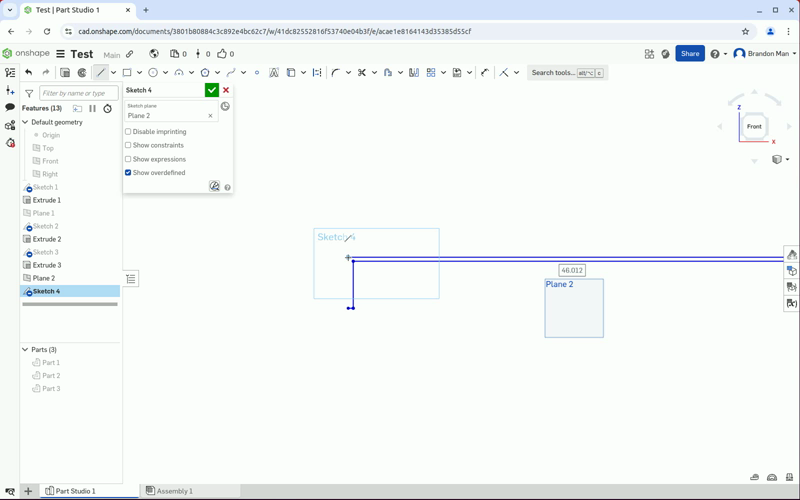
scroll(-6)
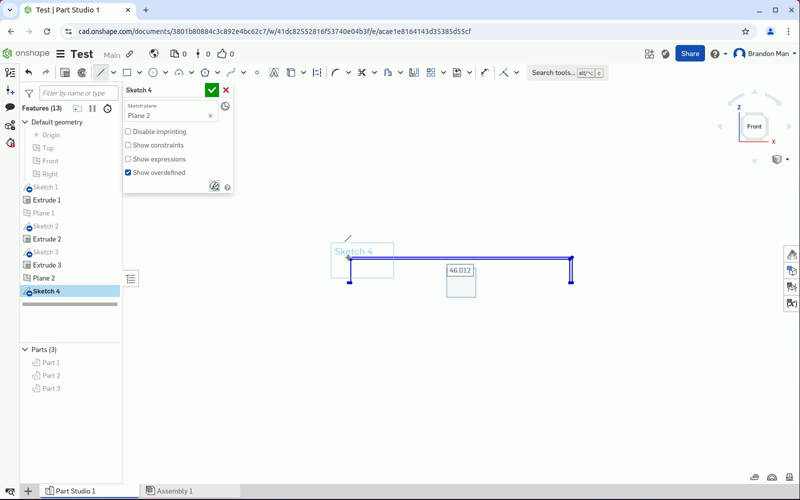
key_up(shift)
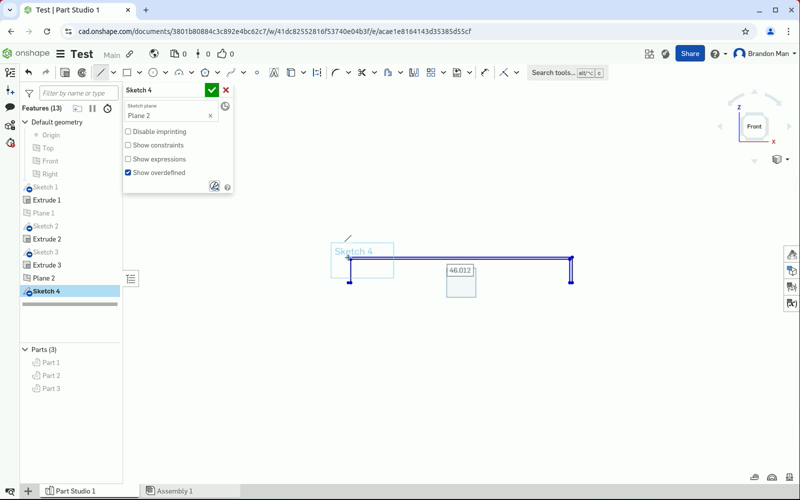
mouse_move(378, 257)
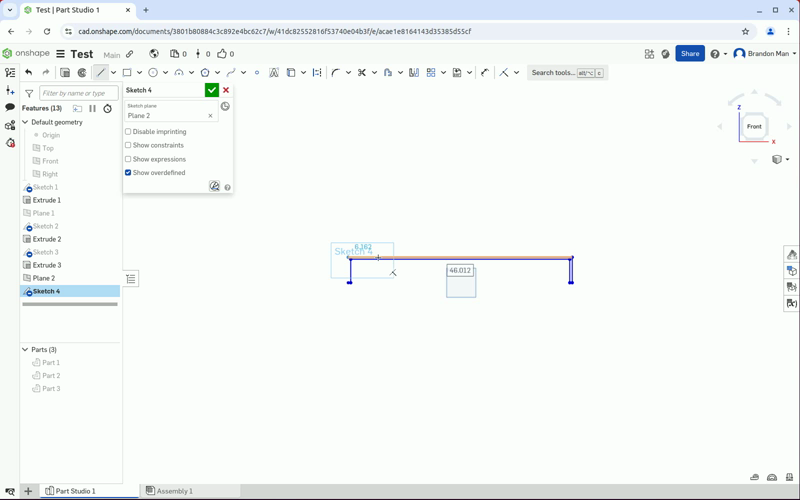
key_down(shift)
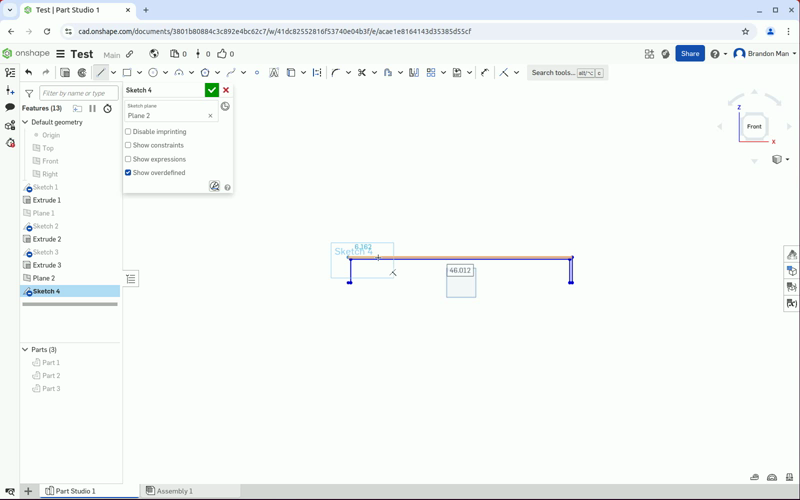
mouse_move(348, 282)
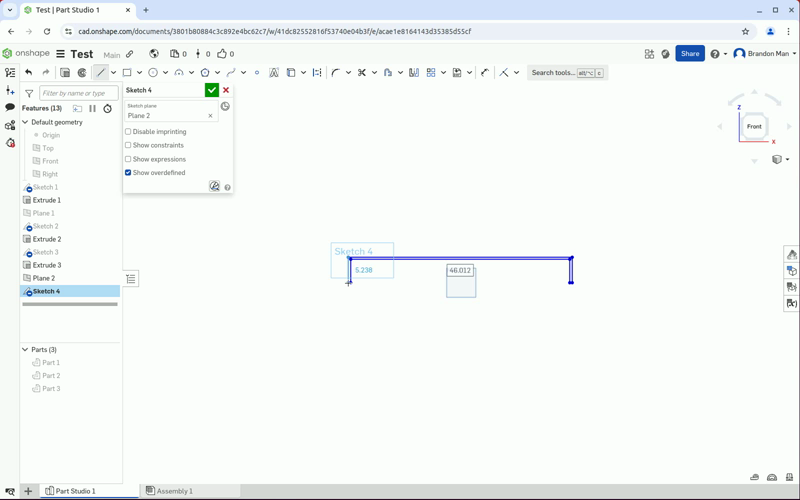
scroll(6)
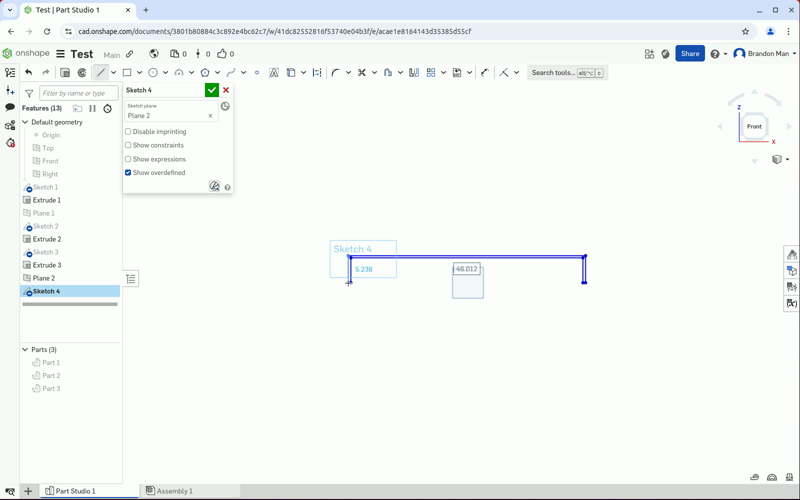
scroll(6)
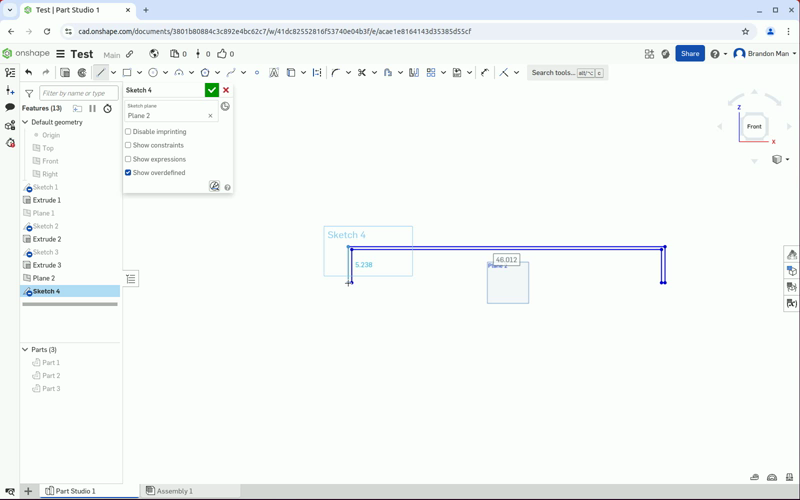
scroll(6)
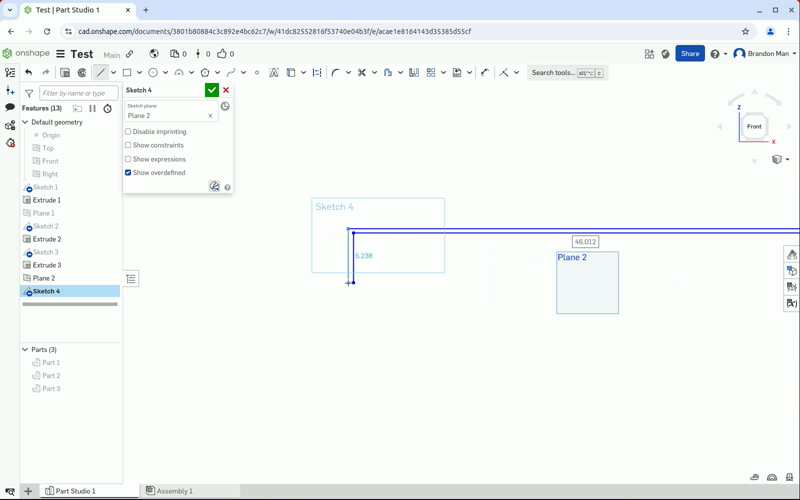
scroll(6)
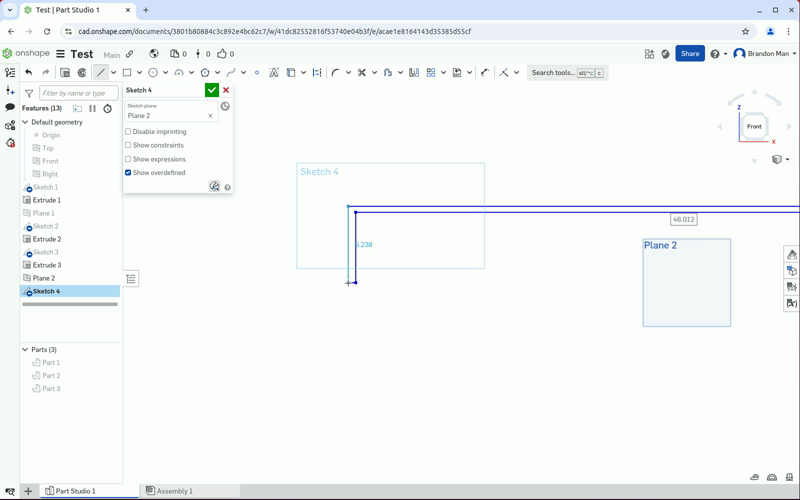
scroll(6)
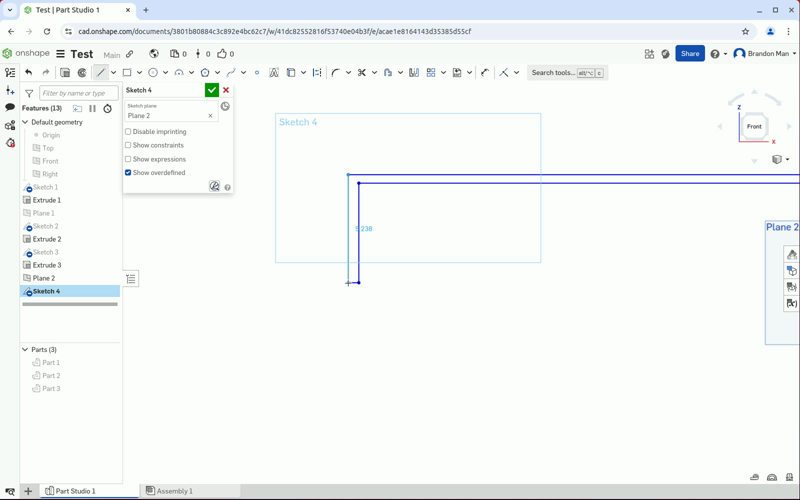
scroll(6)
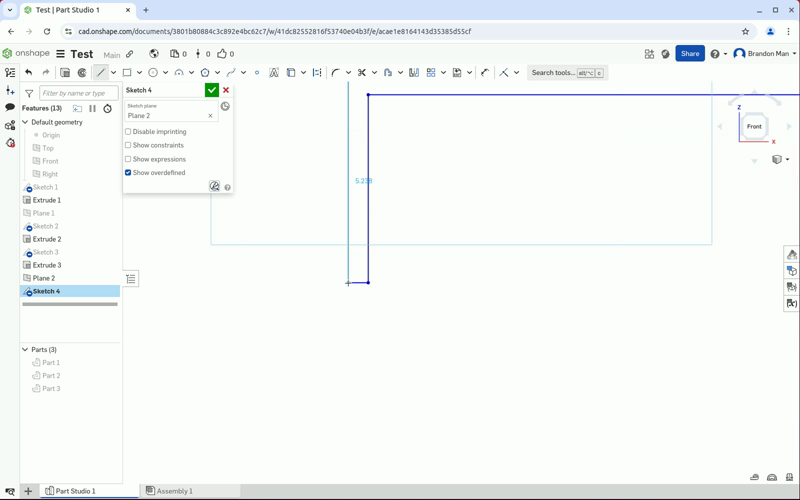
scroll(6)
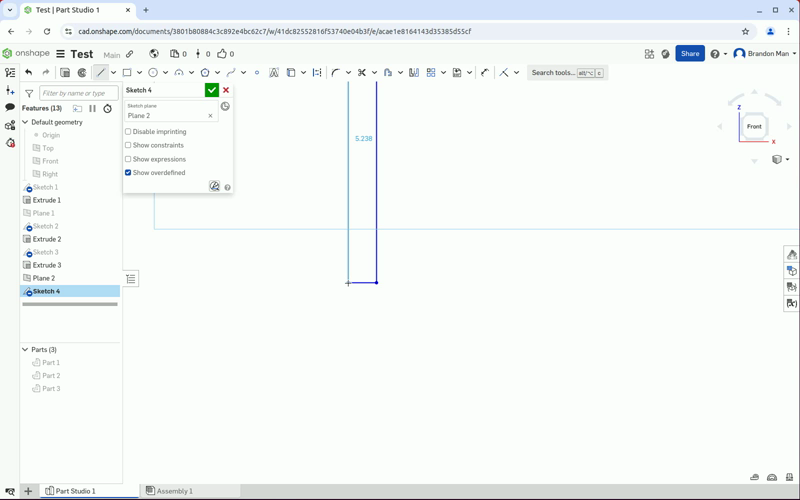
key_up(shift)
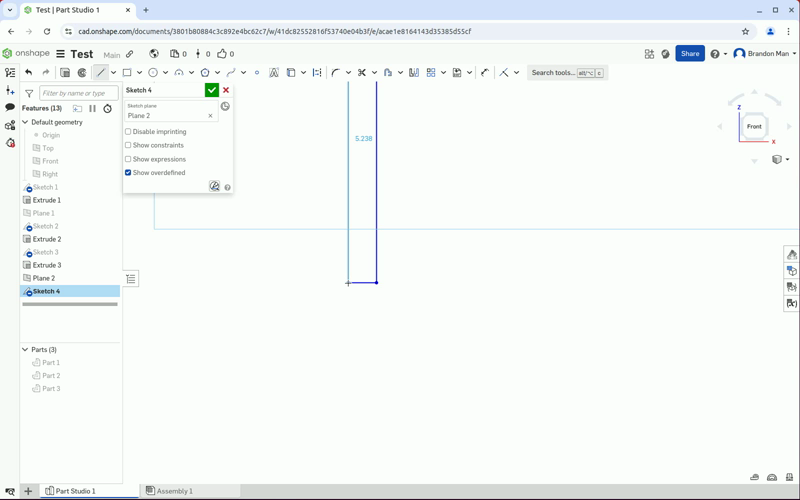
click(348, 282)
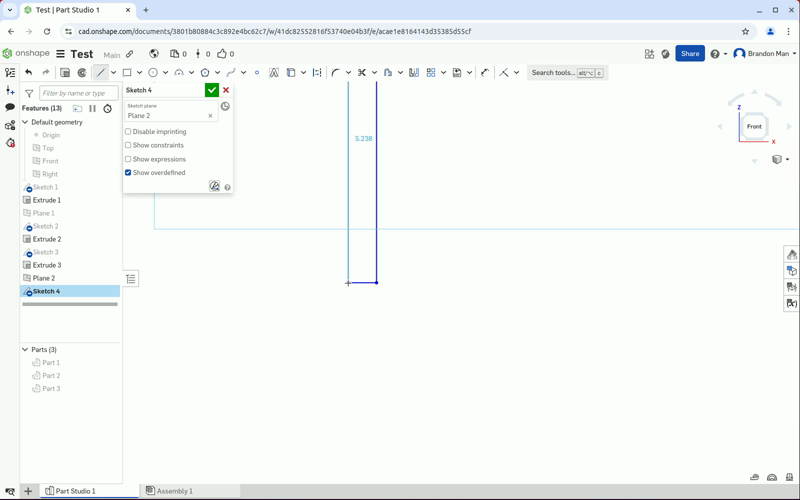
scroll(-6)
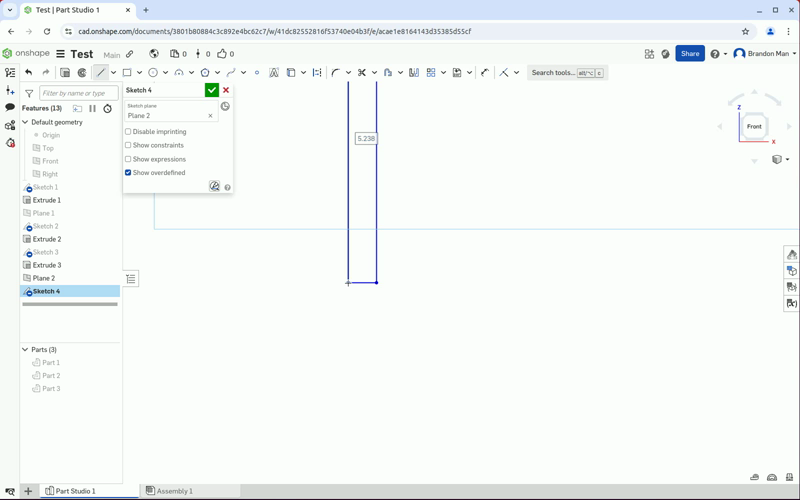
scroll(-6)
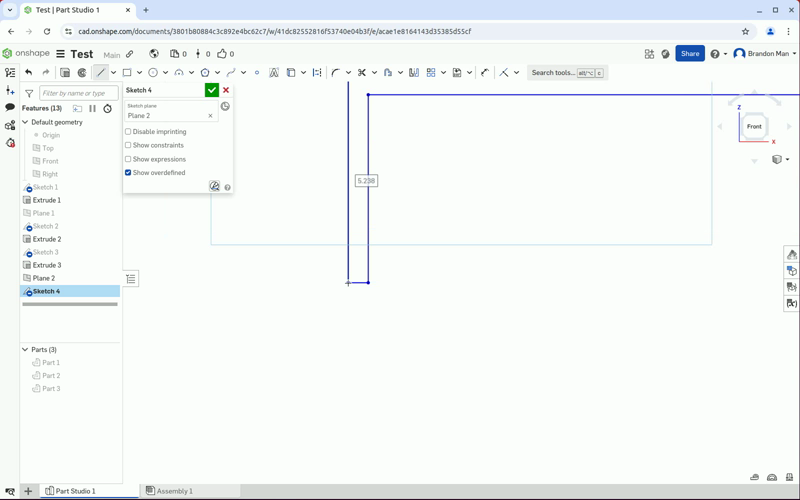
scroll(-6)
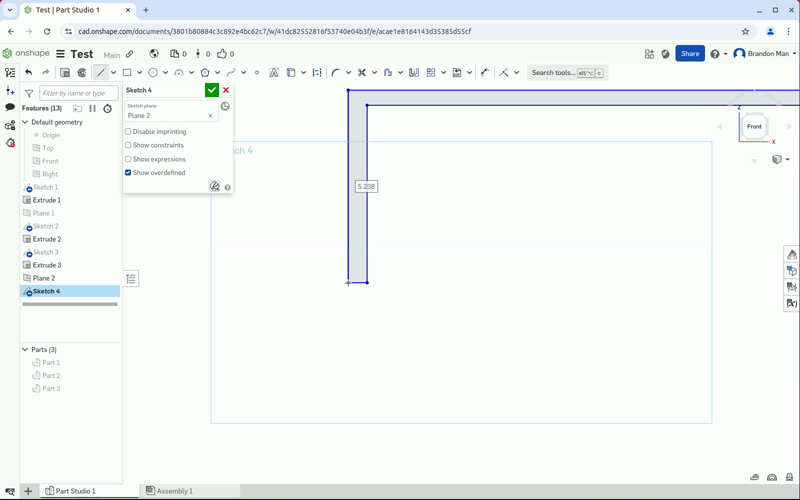
scroll(-6)
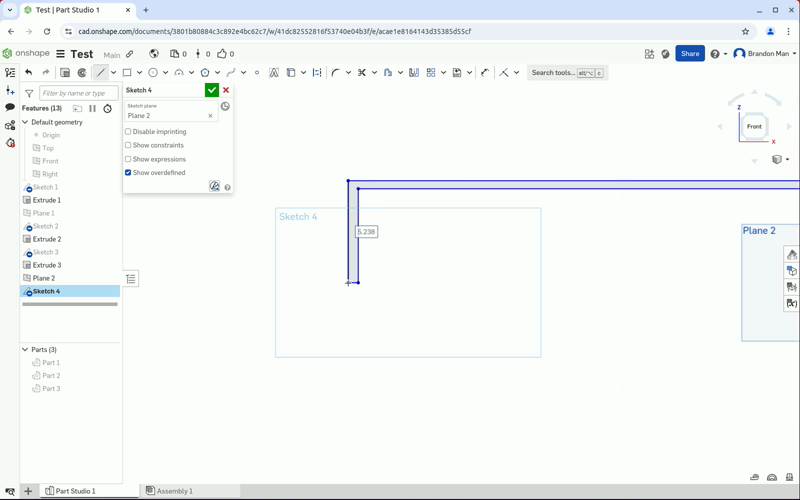
scroll(-6)
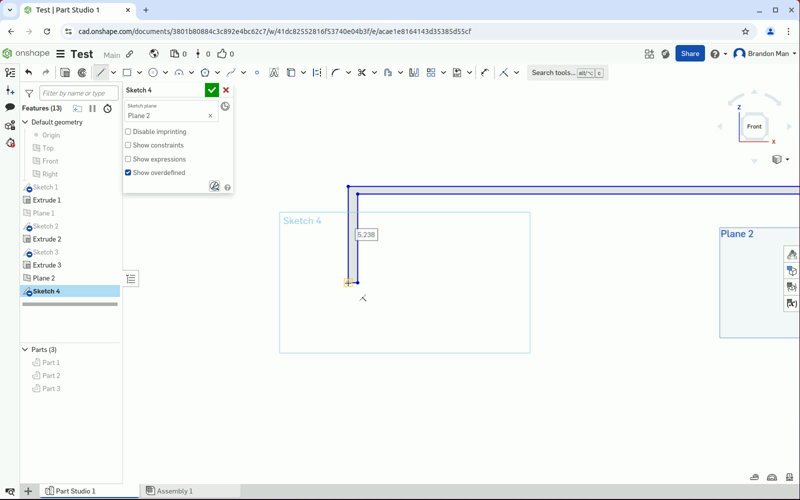
scroll(-6)
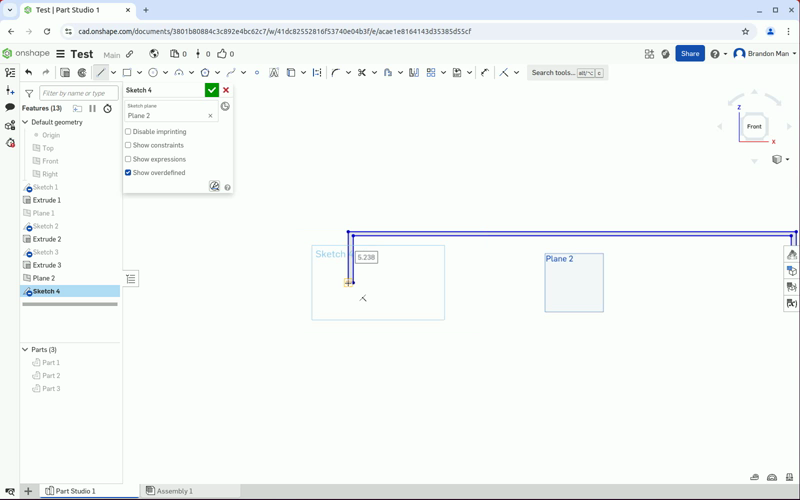
scroll(-6)
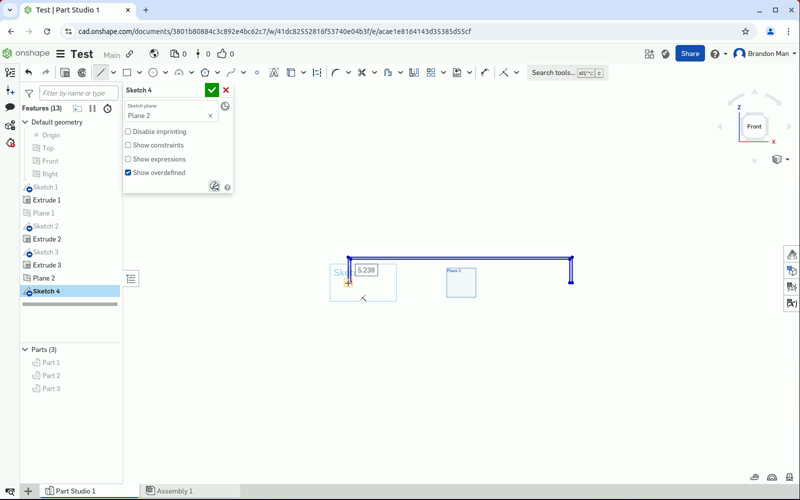
key(esc)
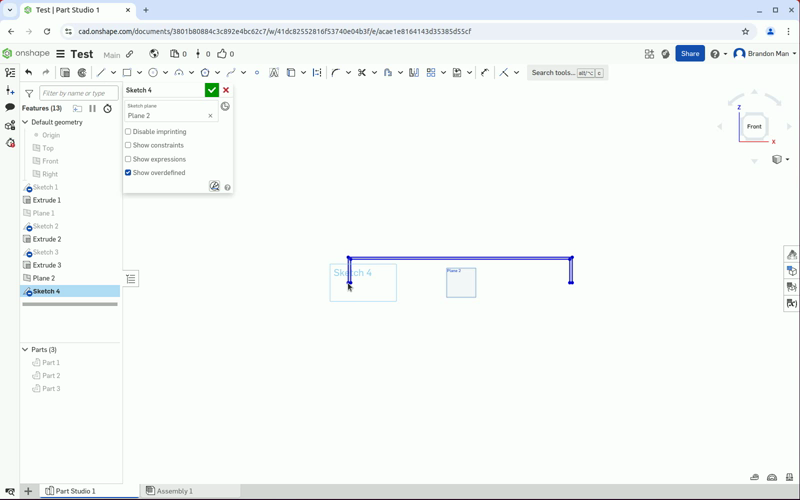
mouse_move(384, 258)
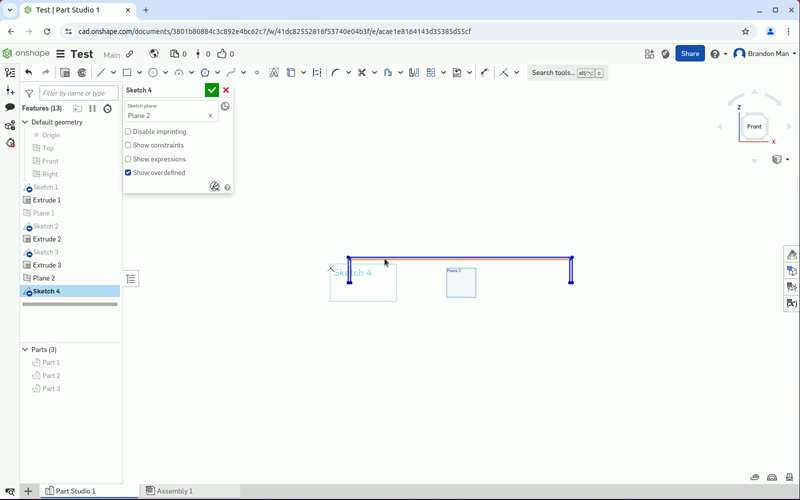
scroll(6)
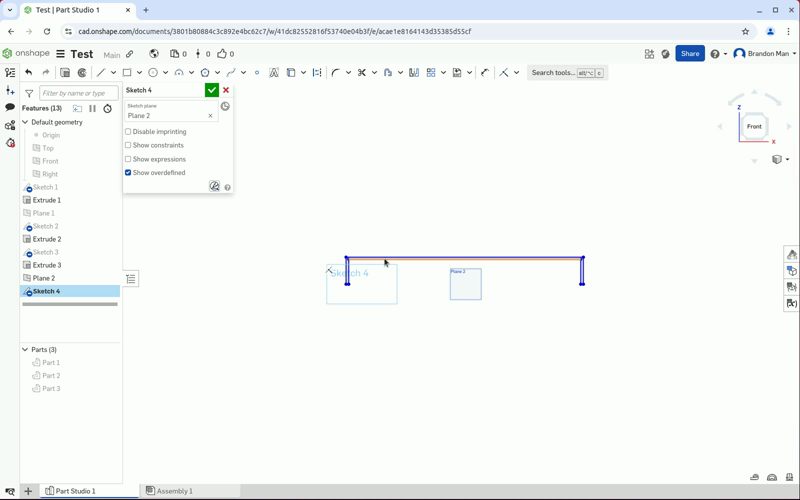
scroll(6)
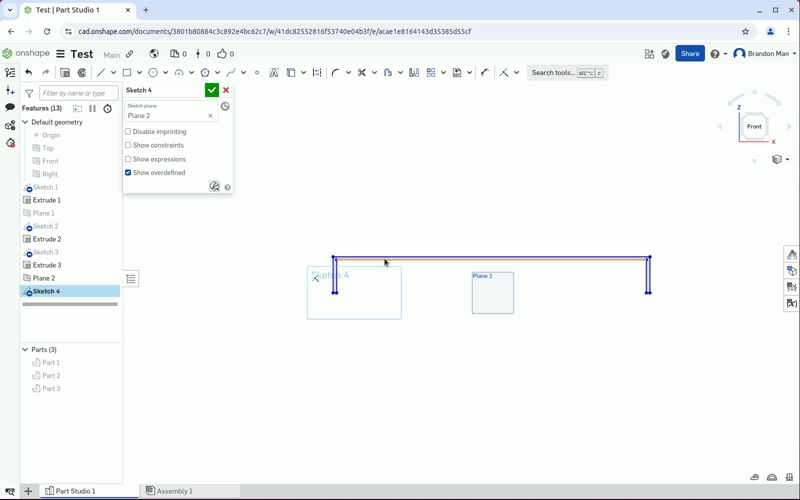
scroll(6)
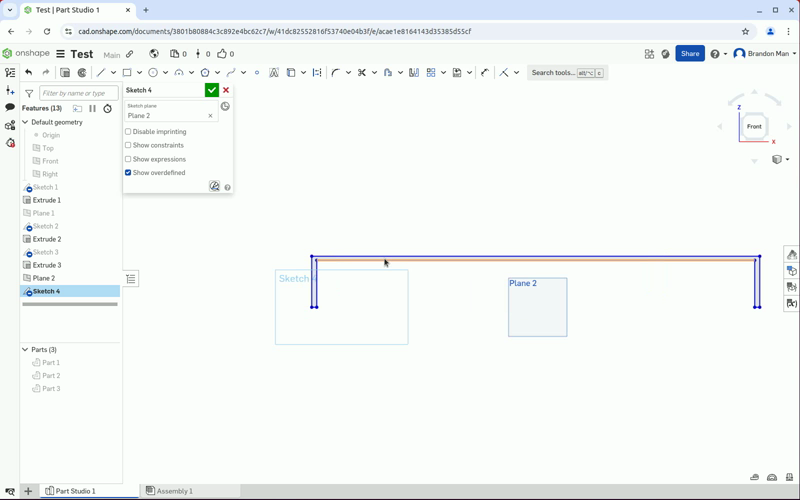
scroll(6)
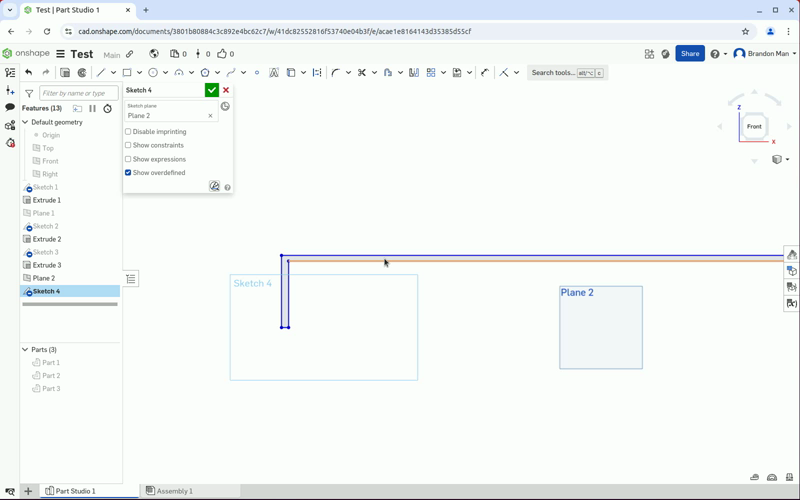
scroll(6)
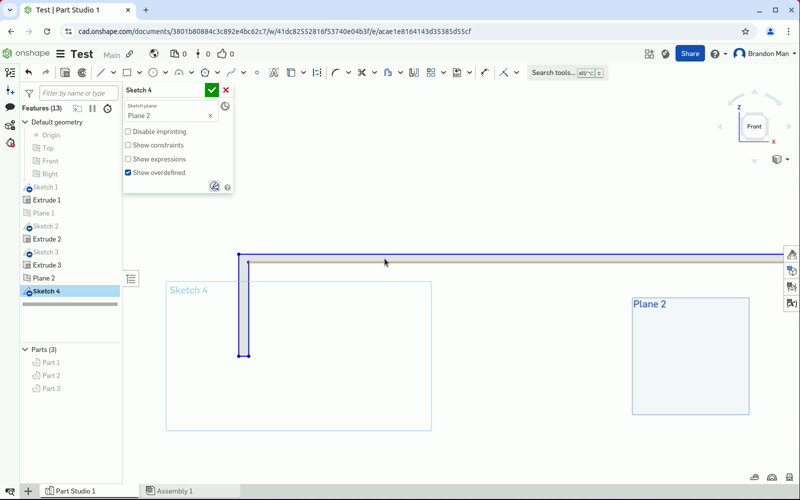
scroll(6)
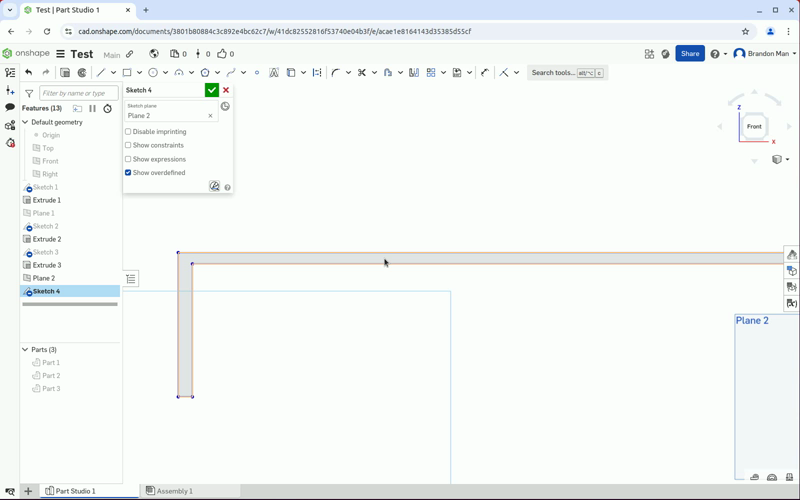
scroll(6)
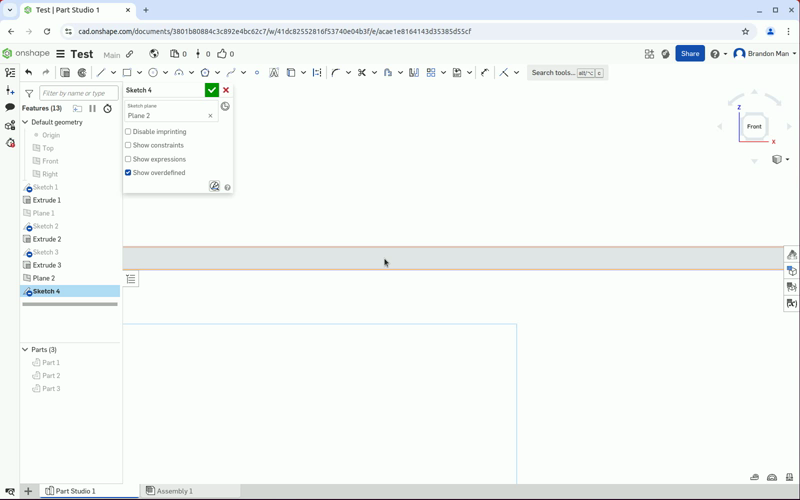
click(384, 258)
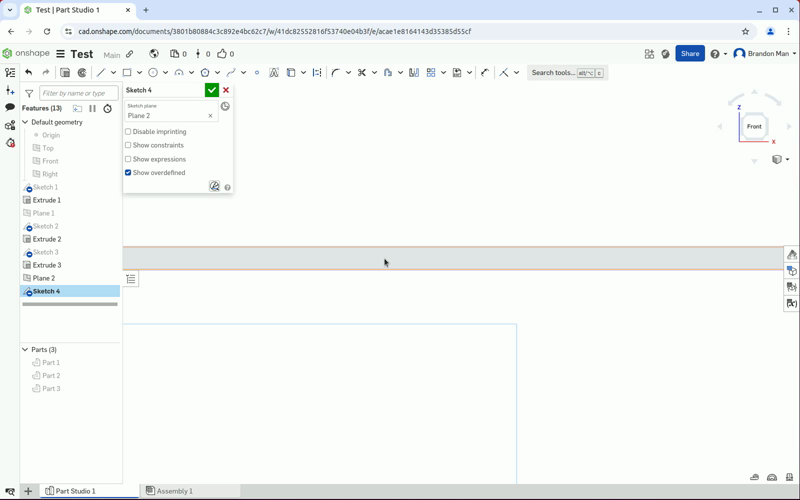
scroll(-6)
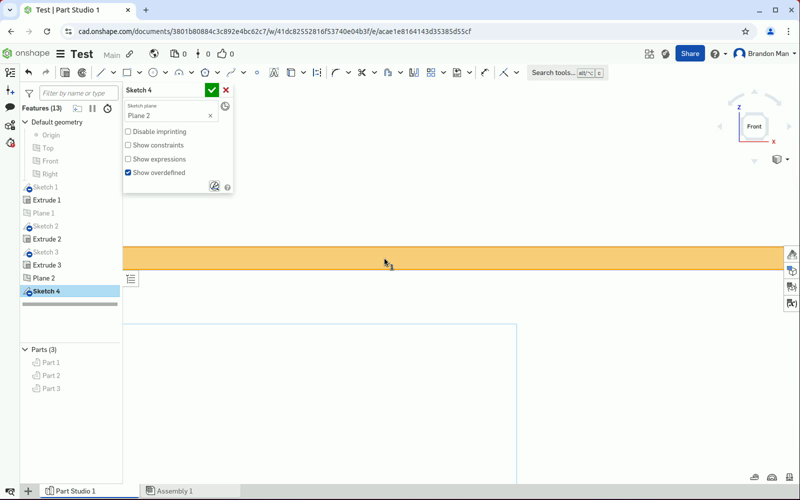
scroll(-6)
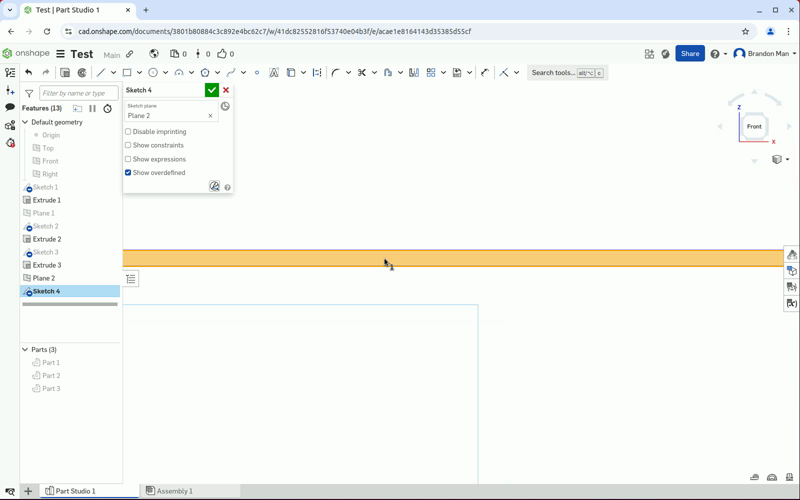
scroll(-6)
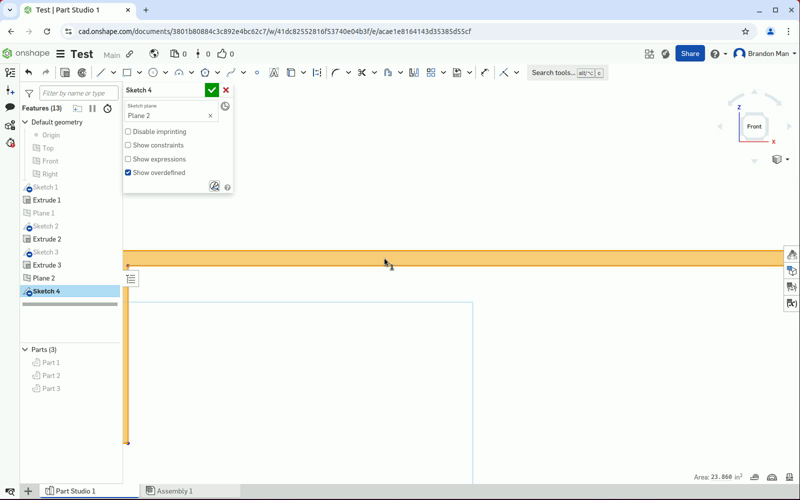
scroll(-6)
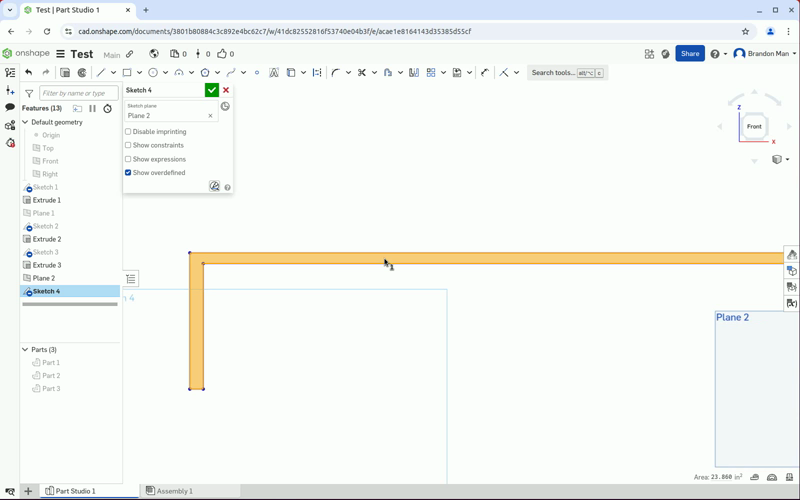
scroll(-6)
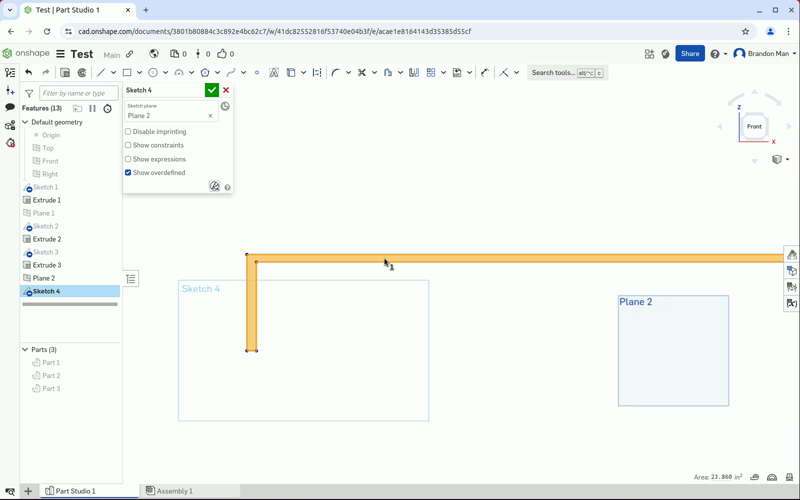
scroll(-6)
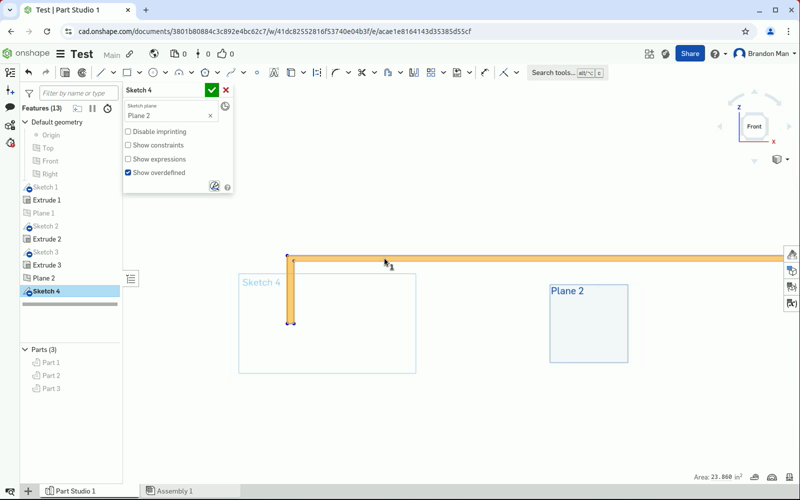
scroll(-6)
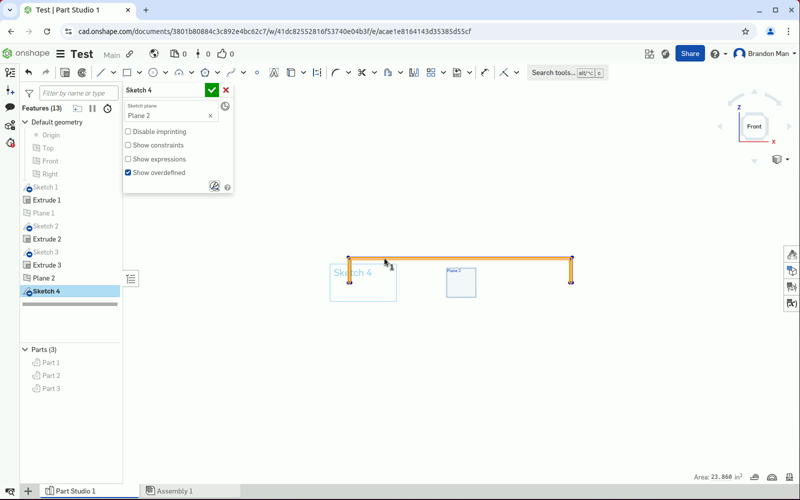
mouse_move(73, 352)
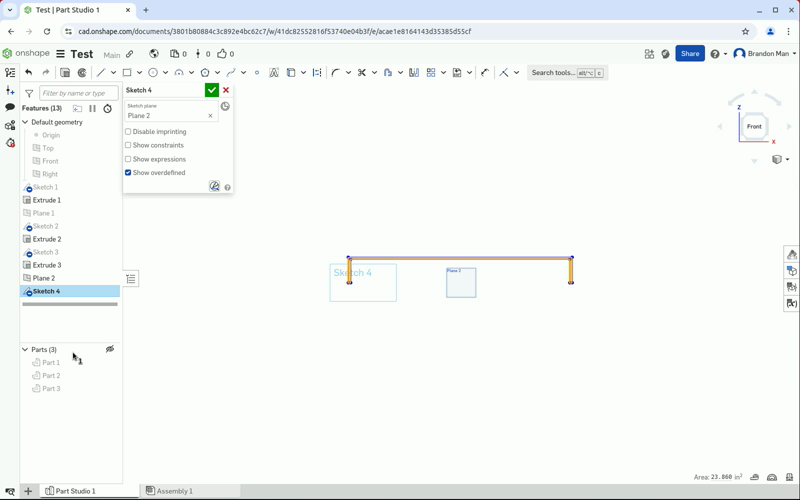
key(shift+y)
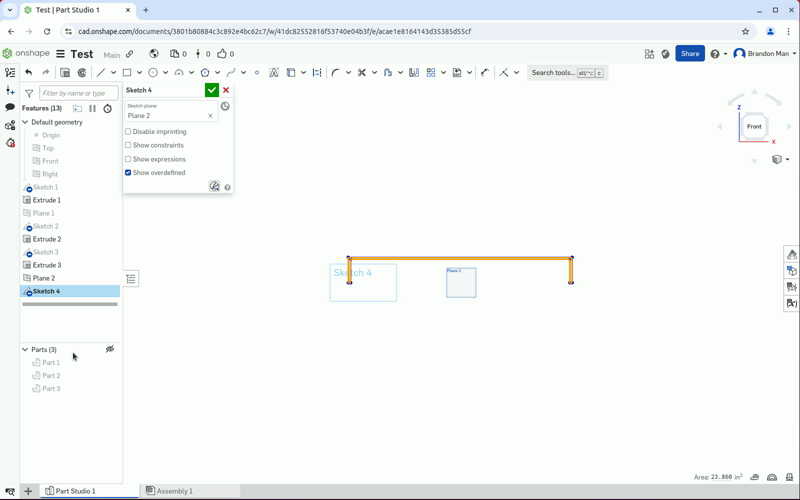
key(shift+e)
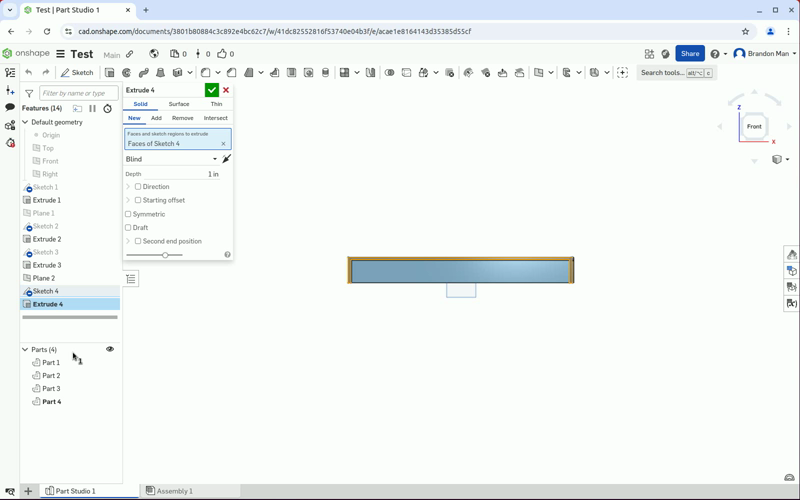
mouse_move(143, 106)
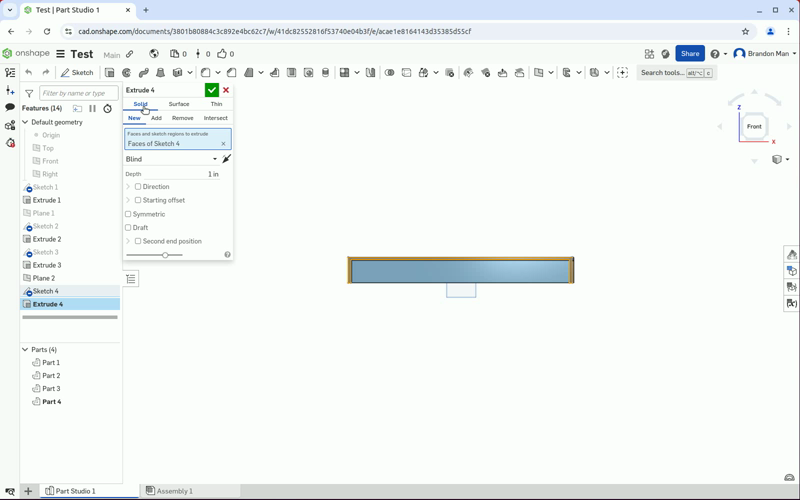
click(143, 106)
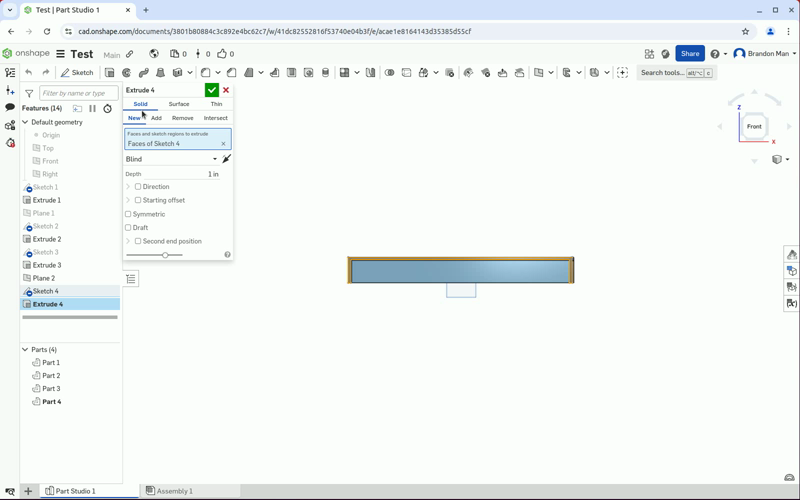
mouse_move(137, 120)
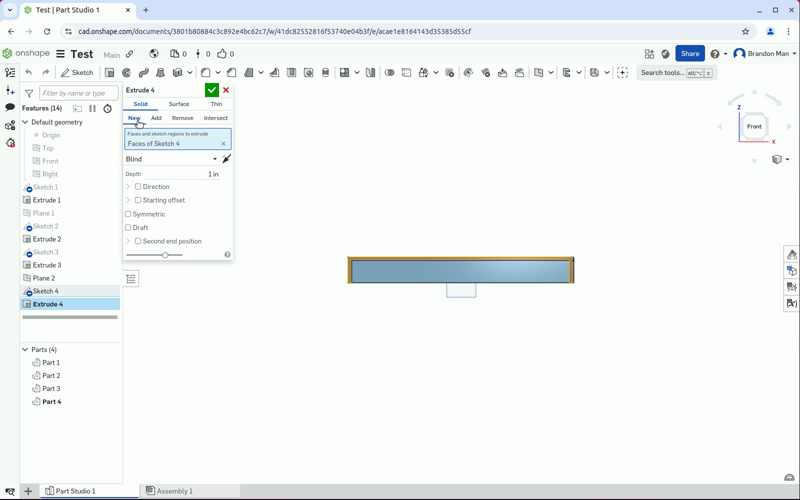
click(137, 120)
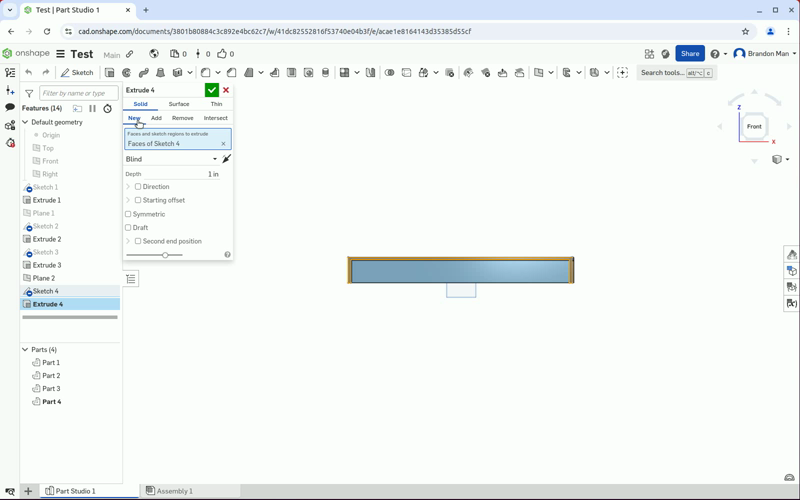
key(tab, 4)
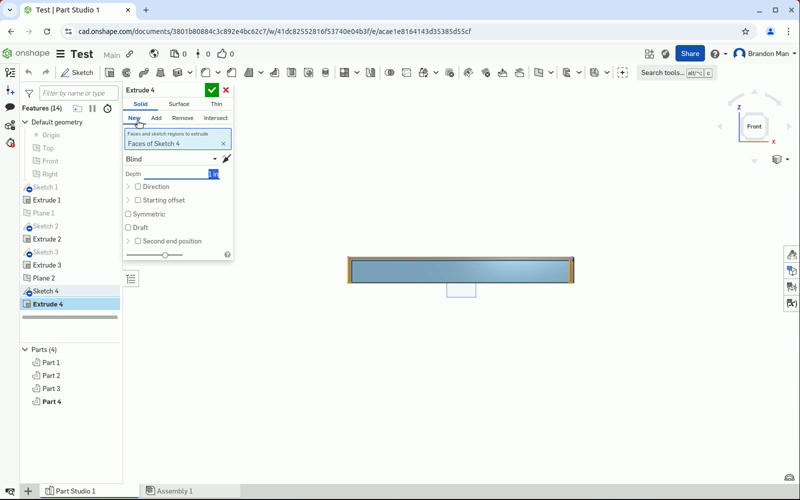
text(0.722)
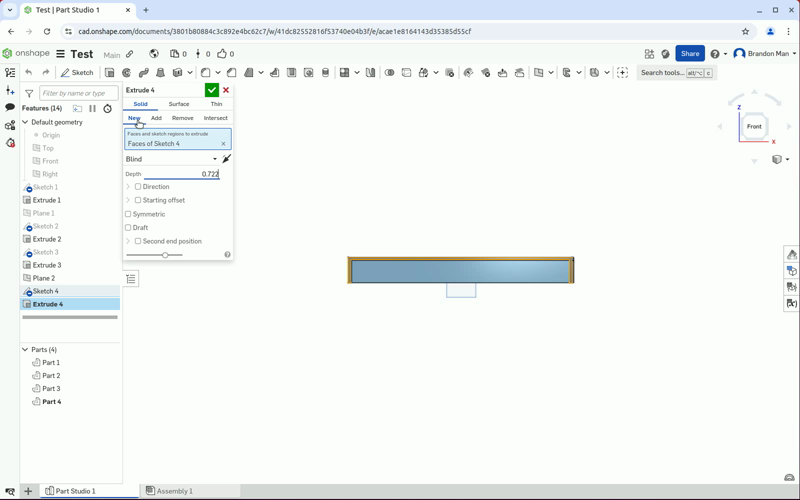
key(enter)
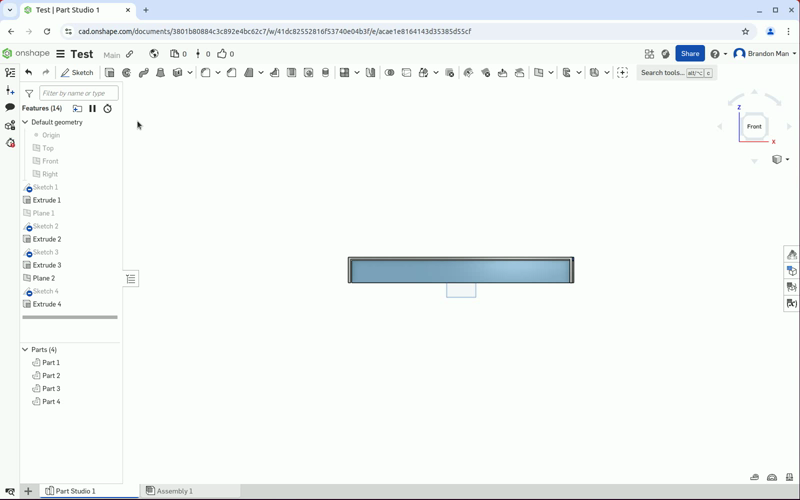
key(shift+h)
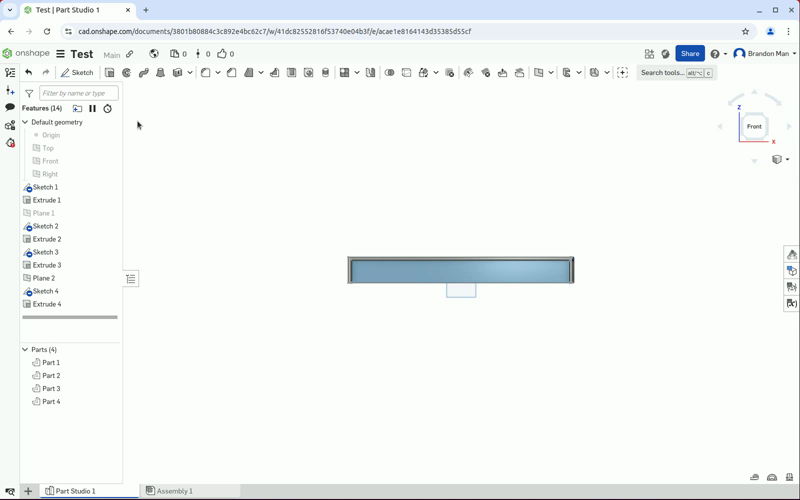
key(shift+h)
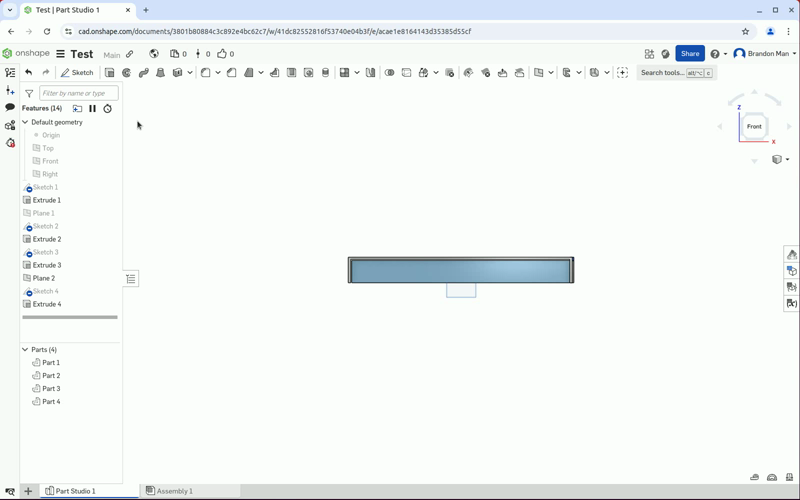
mouse_move(73, 189)
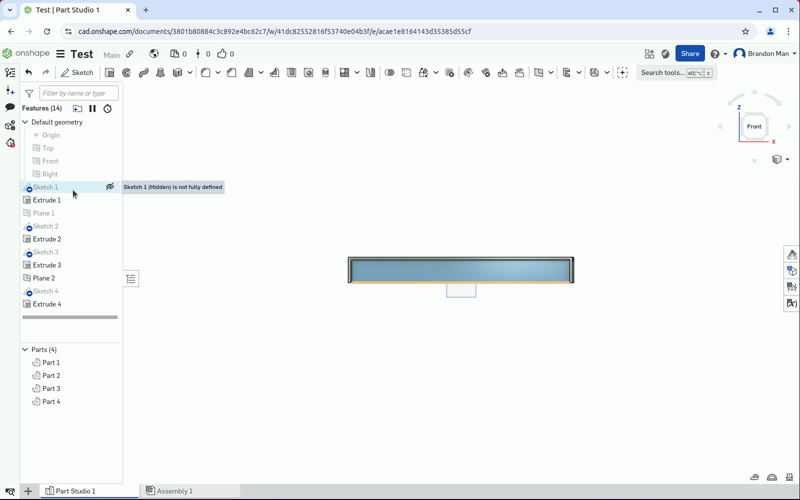
click(73, 189)
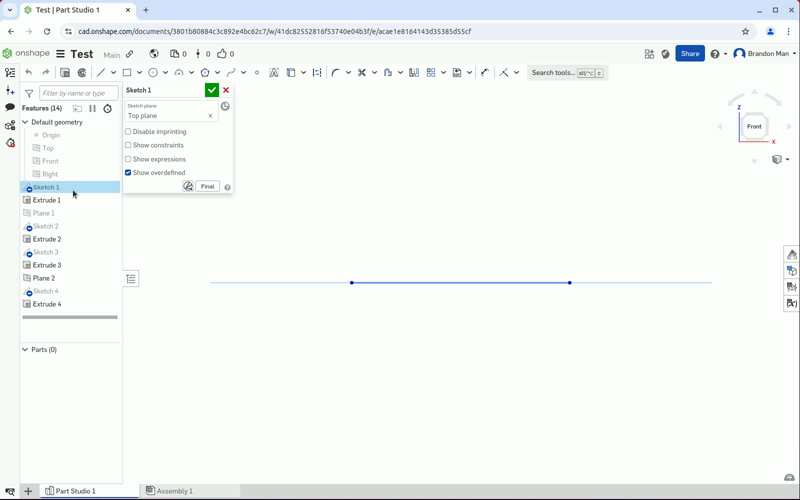
mouse_move(229, 92)
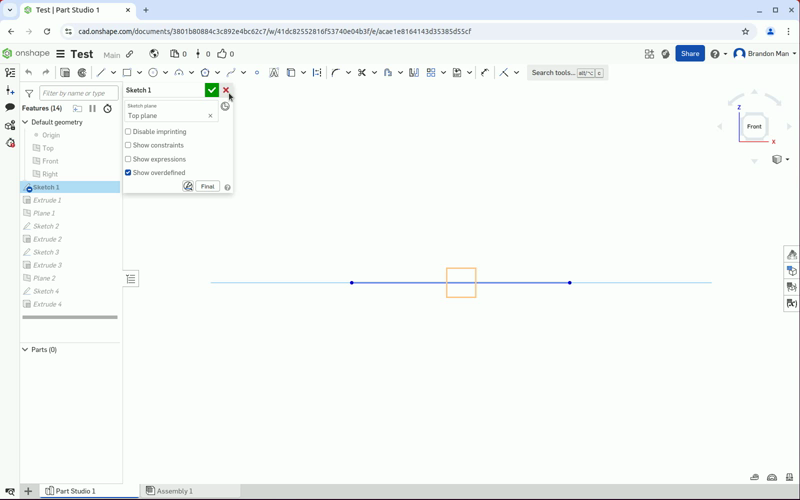
click(229, 92)
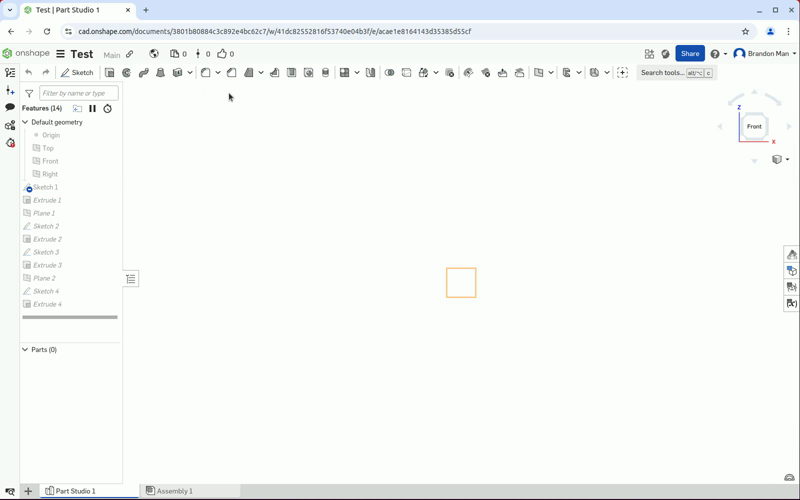
key(shift+s)
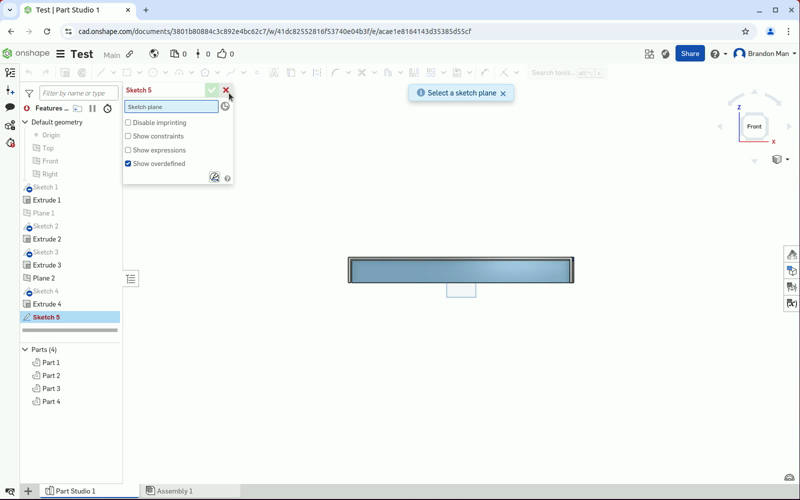
mouse_move(73, 280)
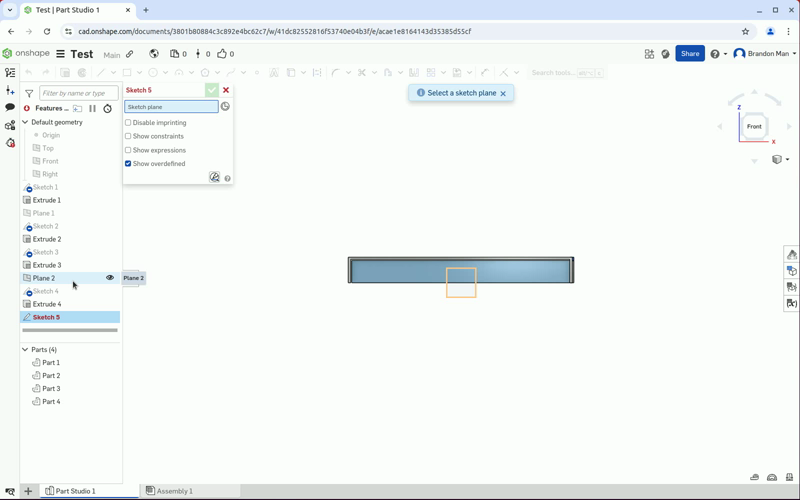
click(73, 280)
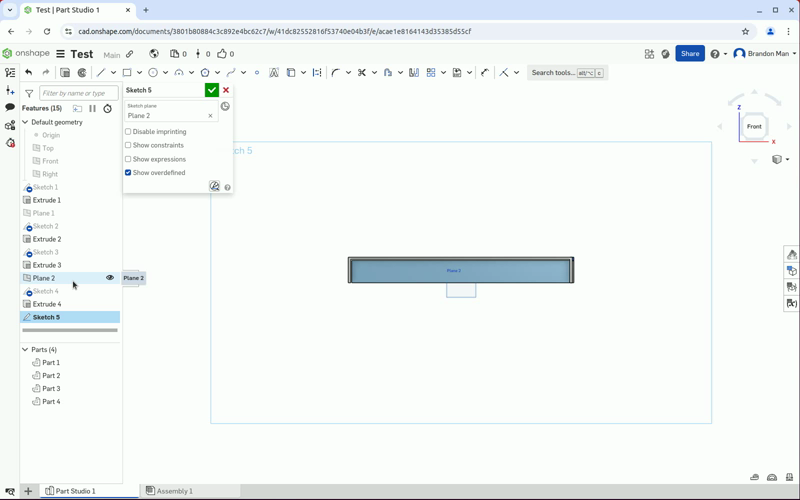
mouse_move(73, 352)
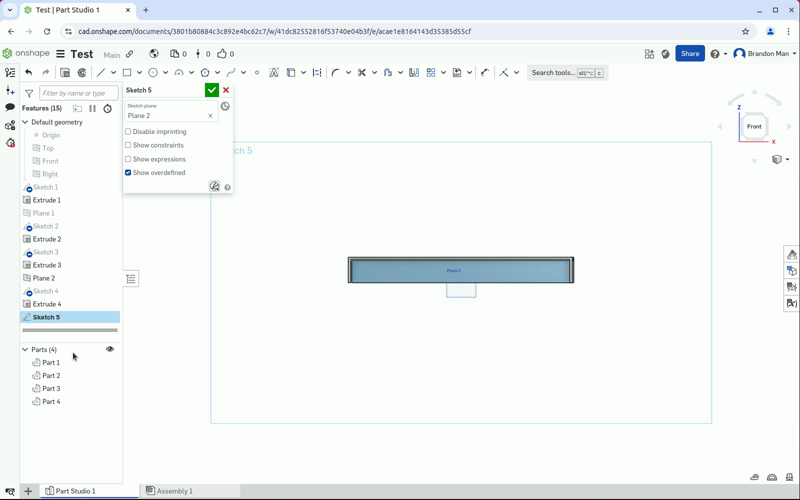
key(y)
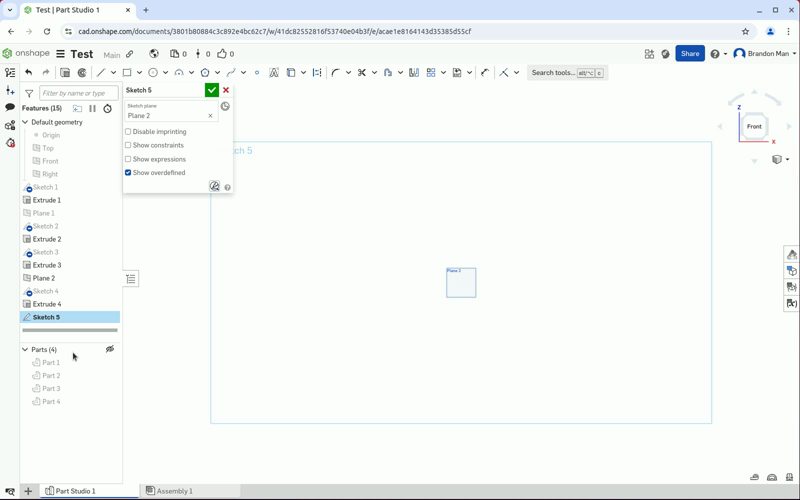
key(l)
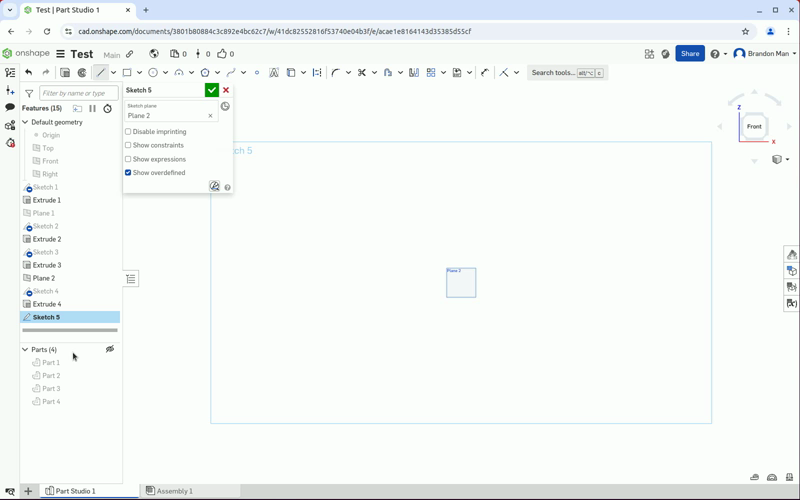
key_down(shift)
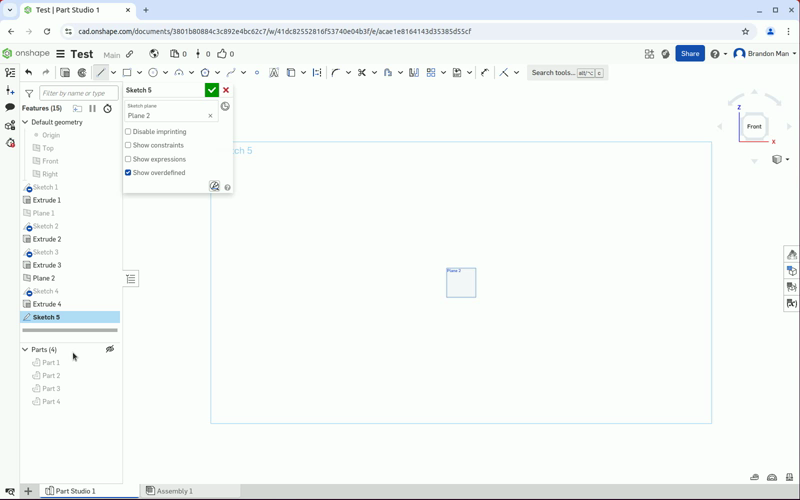
mouse_move(351, 282)
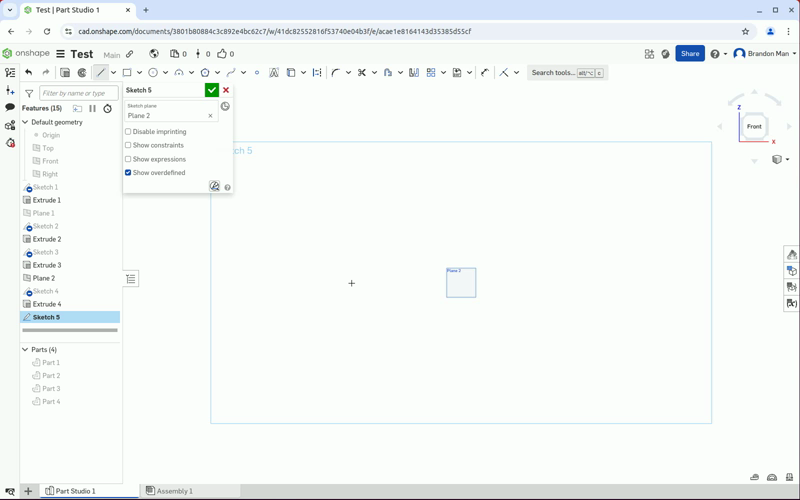
click(351, 282)
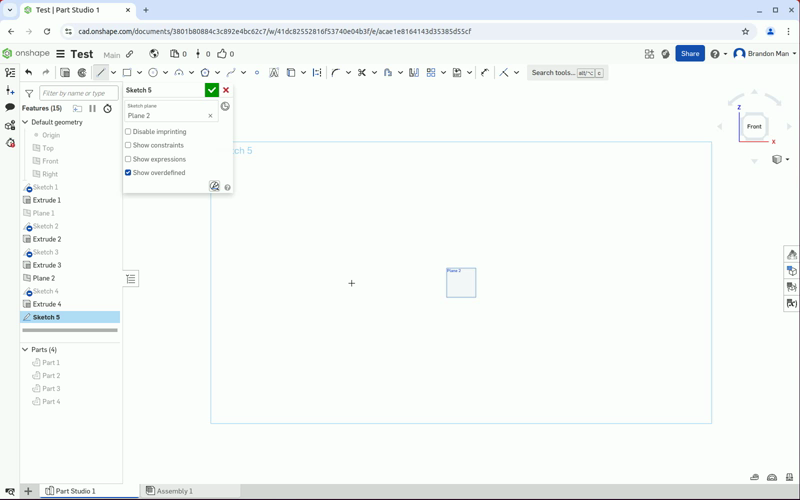
key_up(shift)
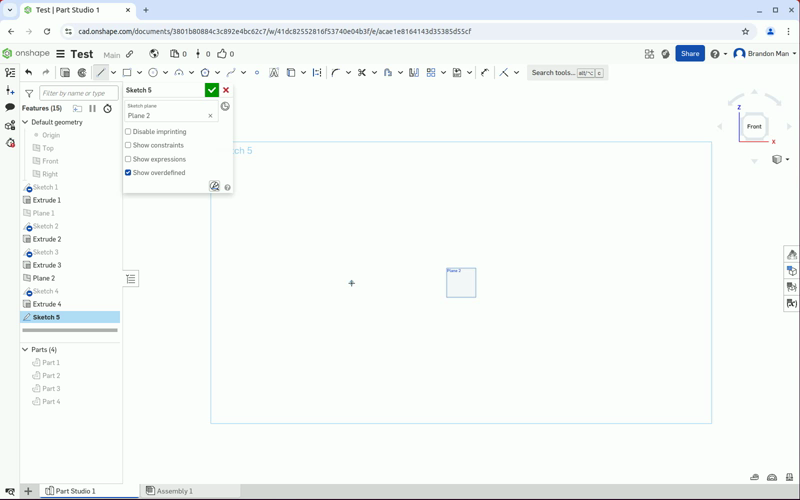
key_down(shift)
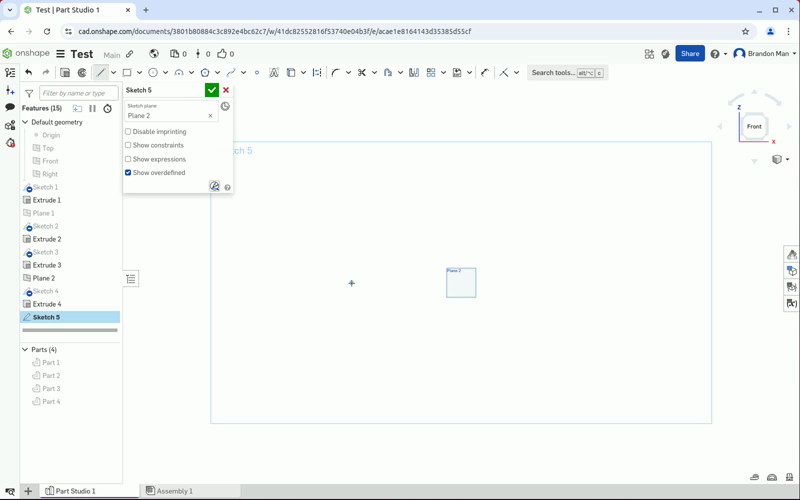
mouse_move(569, 282)
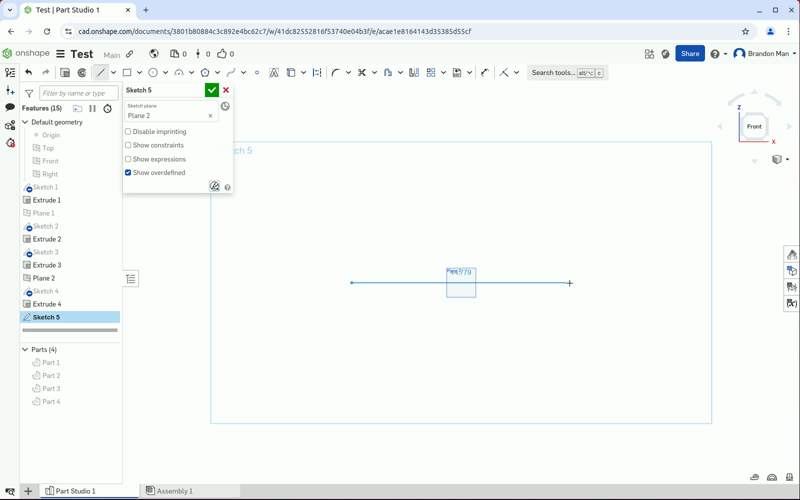
click(569, 282)
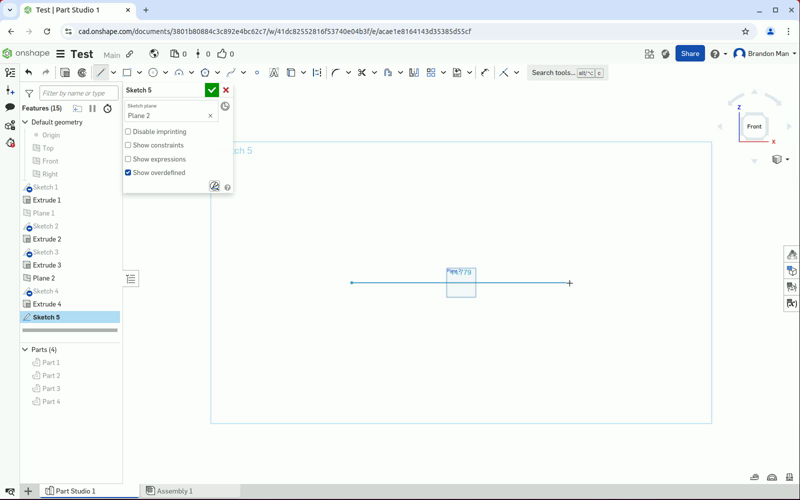
key_up(shift)
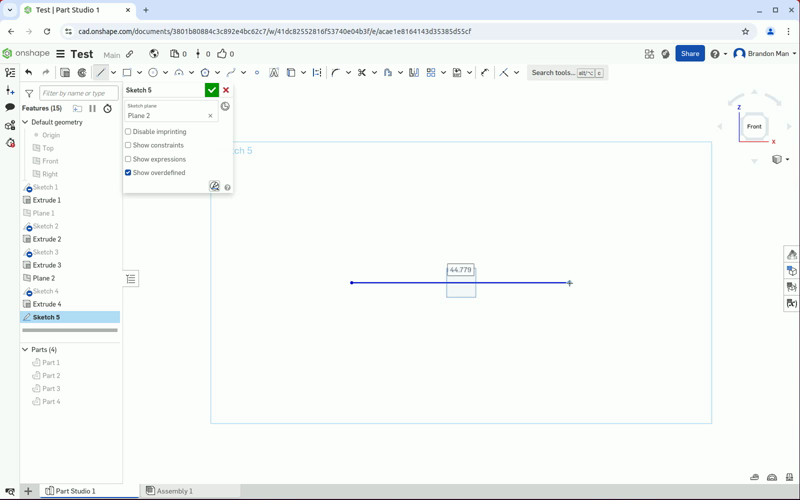
key_down(shift)
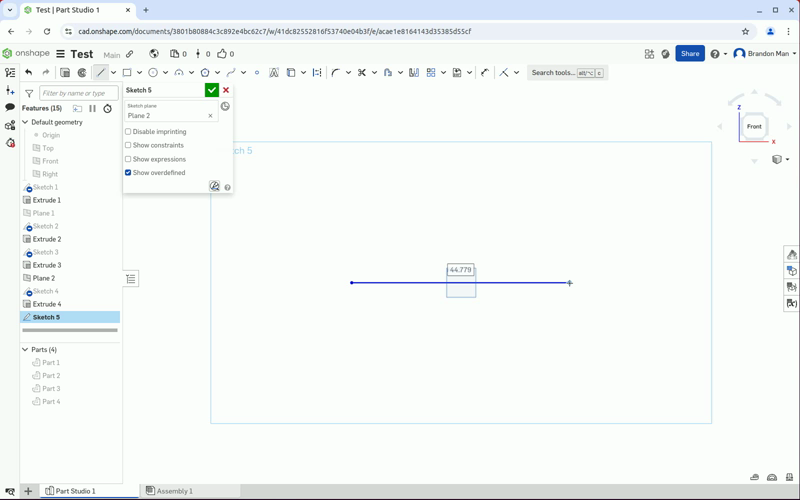
mouse_move(589, 282)
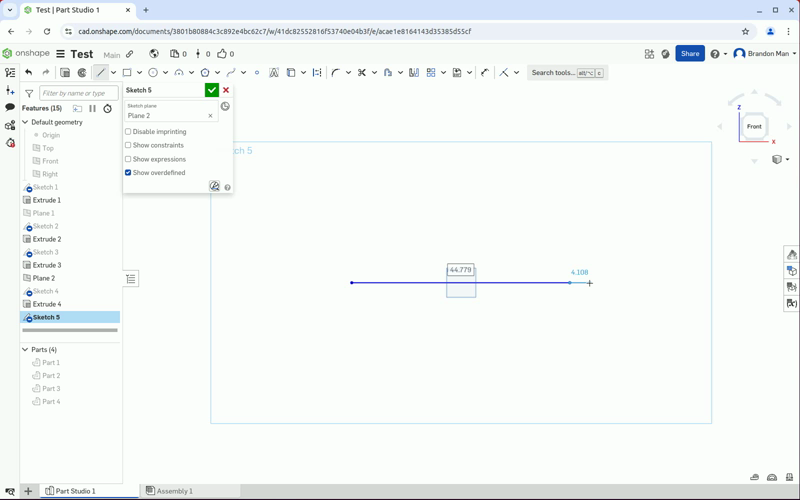
mouse_move(569, 260)
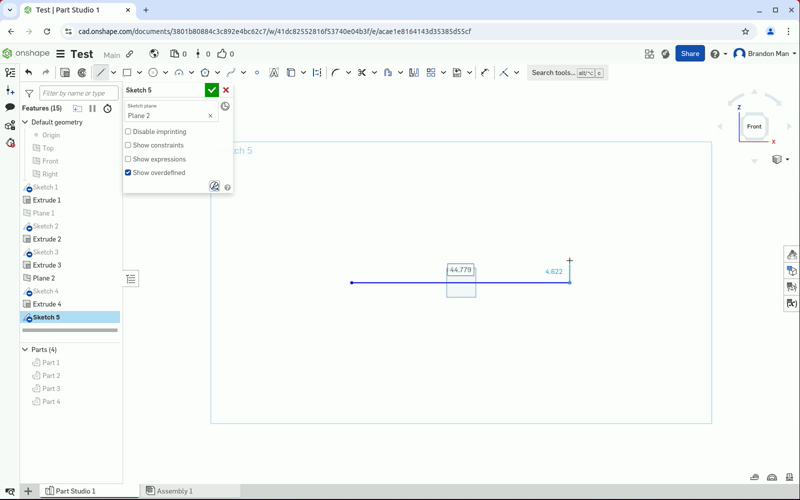
click(569, 260)
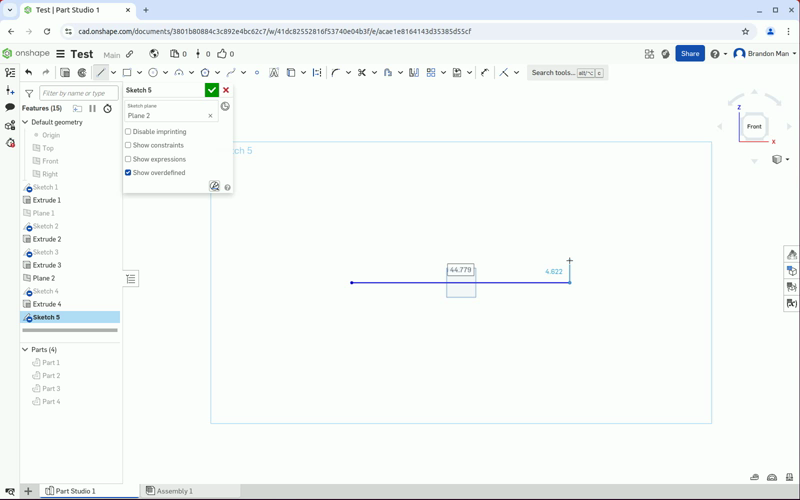
key_up(shift)
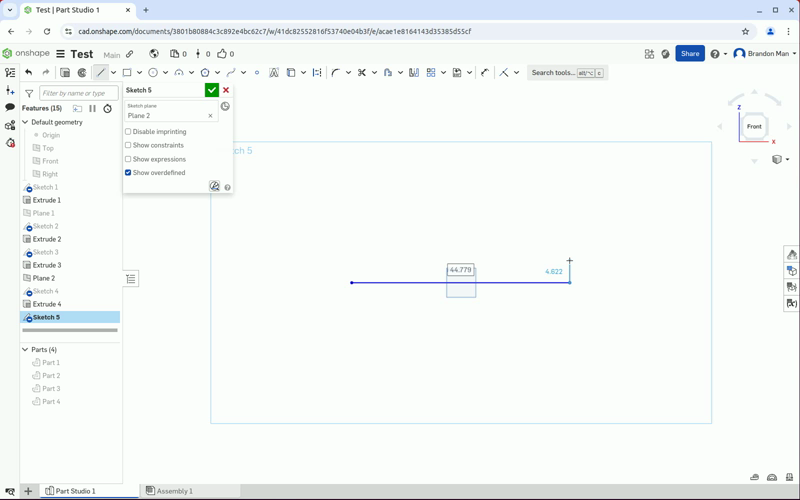
key_down(shift)
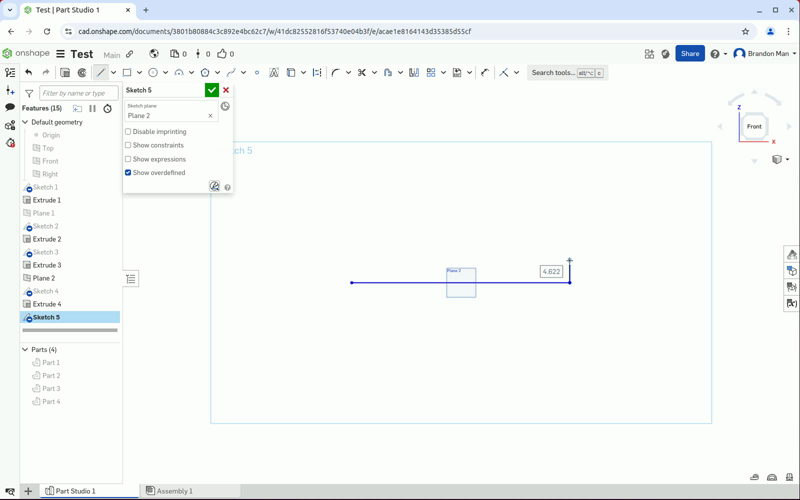
mouse_move(351, 260)
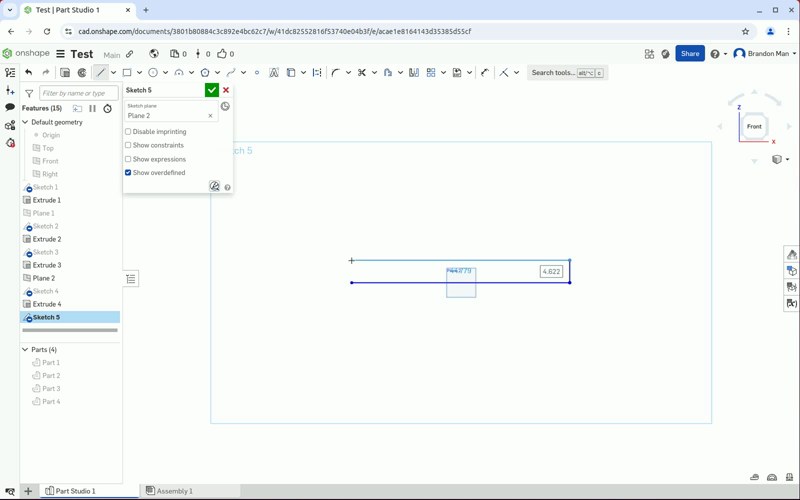
click(351, 260)
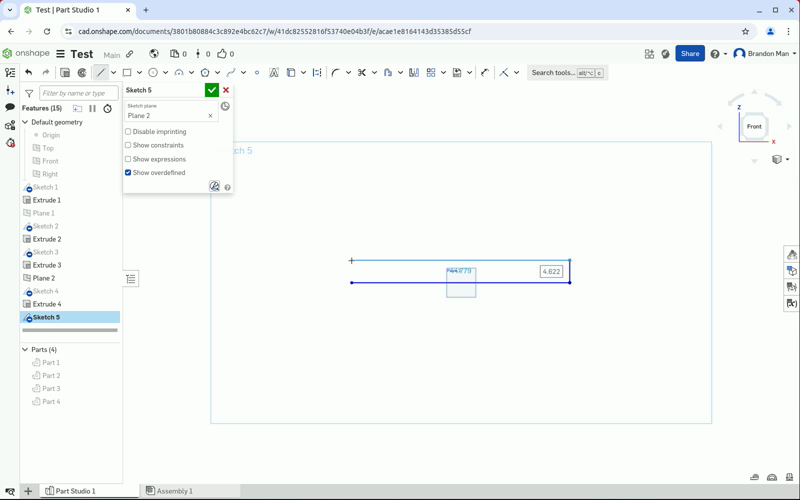
key_up(shift)
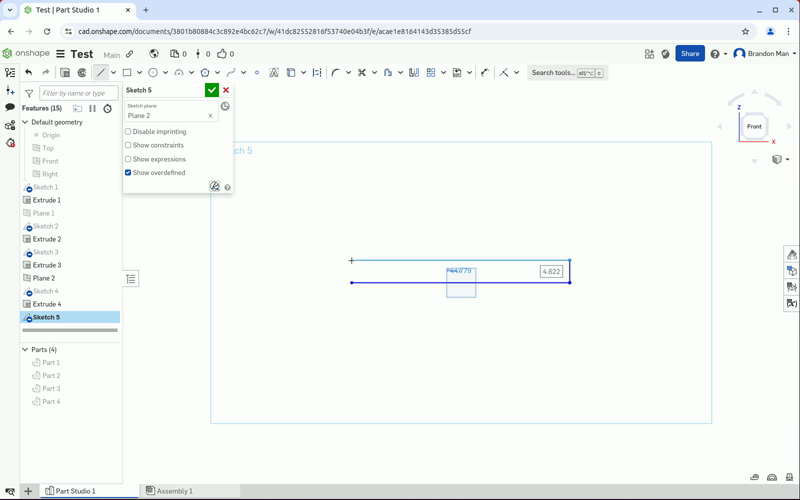
mouse_move(381, 260)
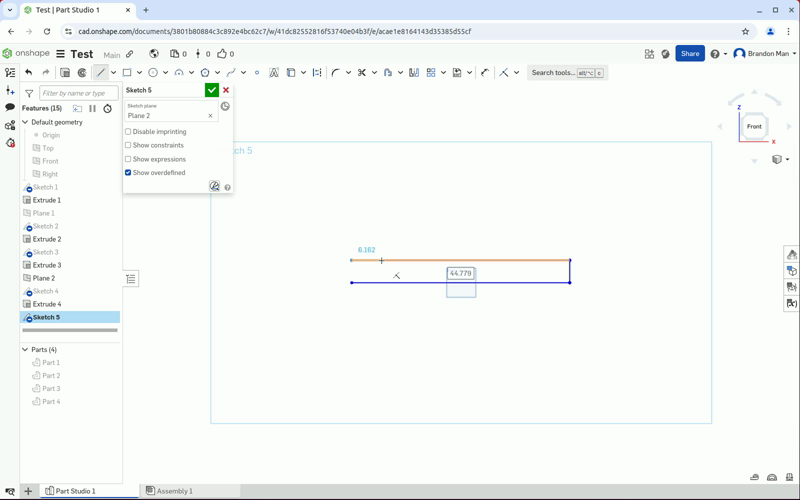
key_down(shift)
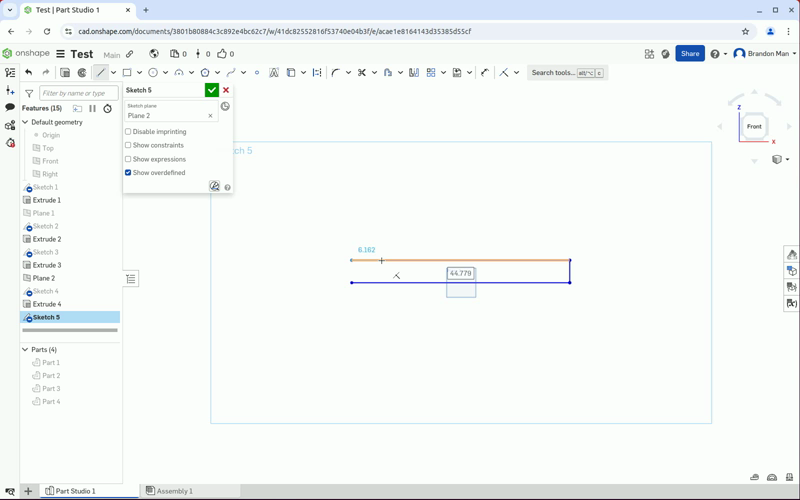
mouse_move(351, 282)
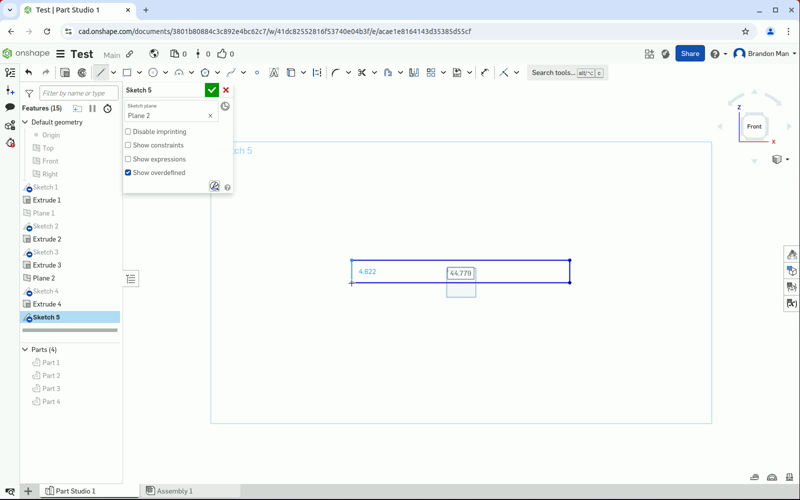
key_up(shift)
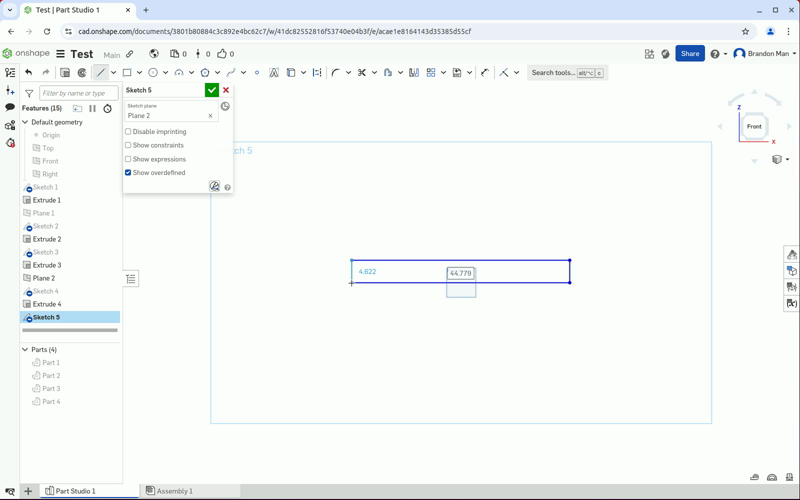
click(351, 282)
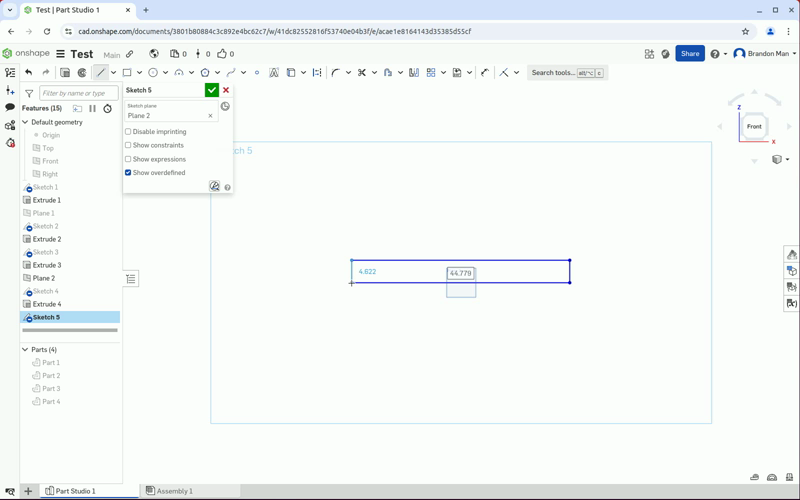
key(esc)
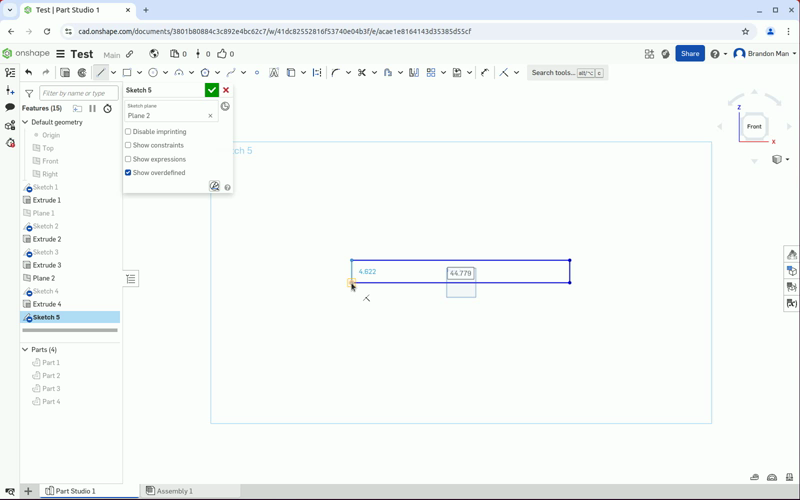
mouse_move(401, 276)
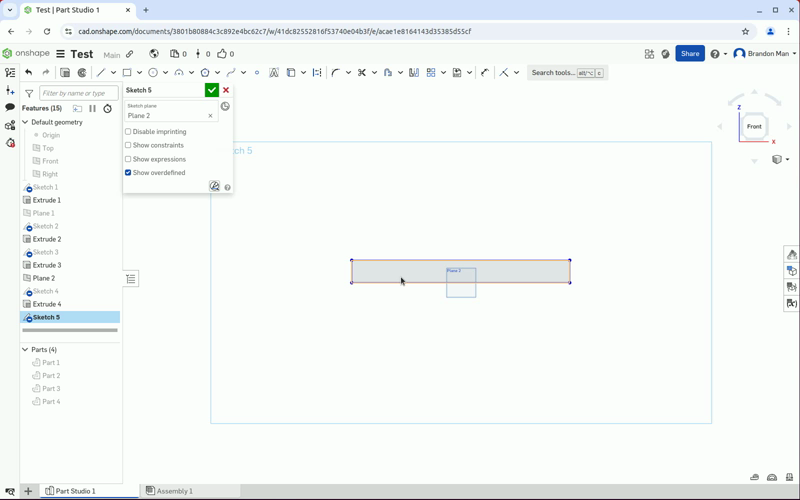
click(401, 276)
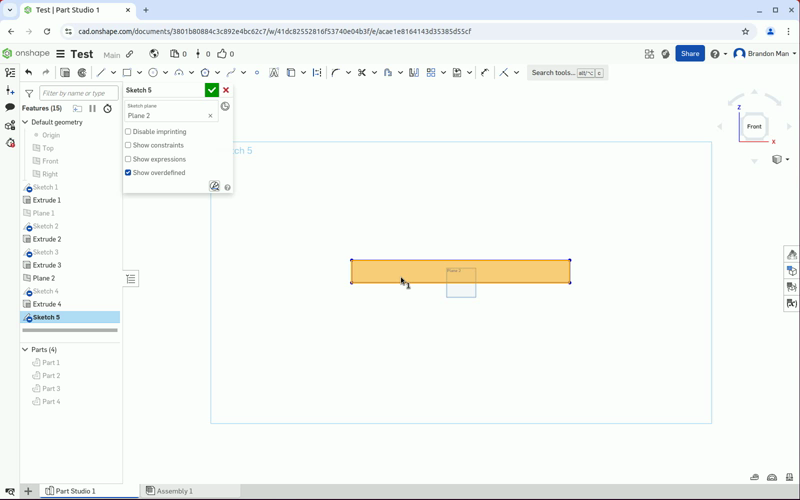
mouse_move(73, 352)
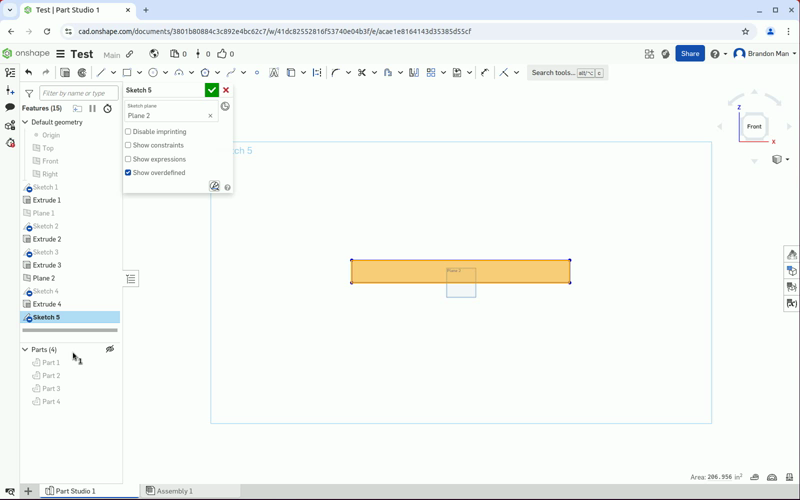
key(shift+y)
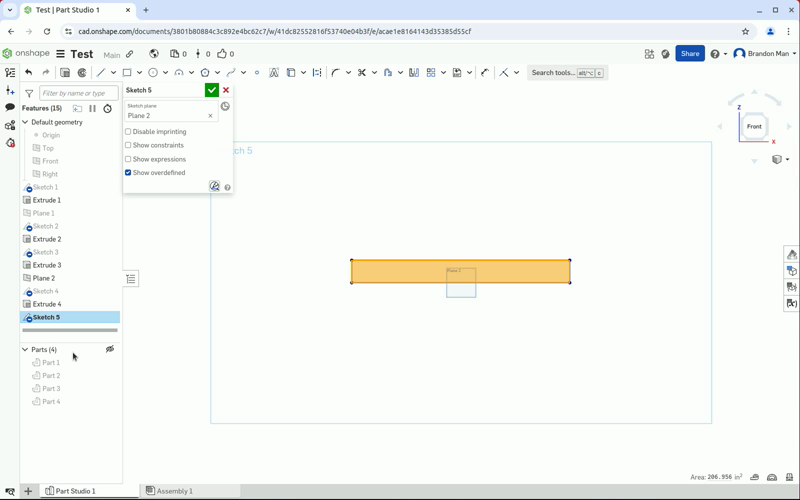
key(shift+e)
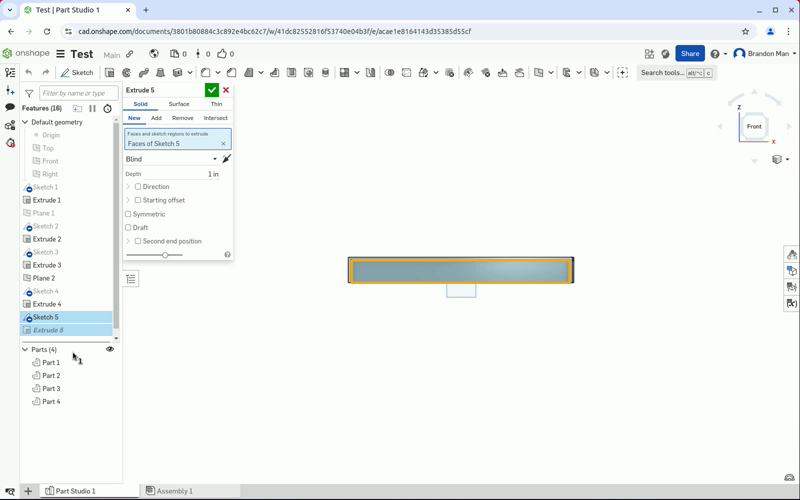
mouse_move(143, 106)
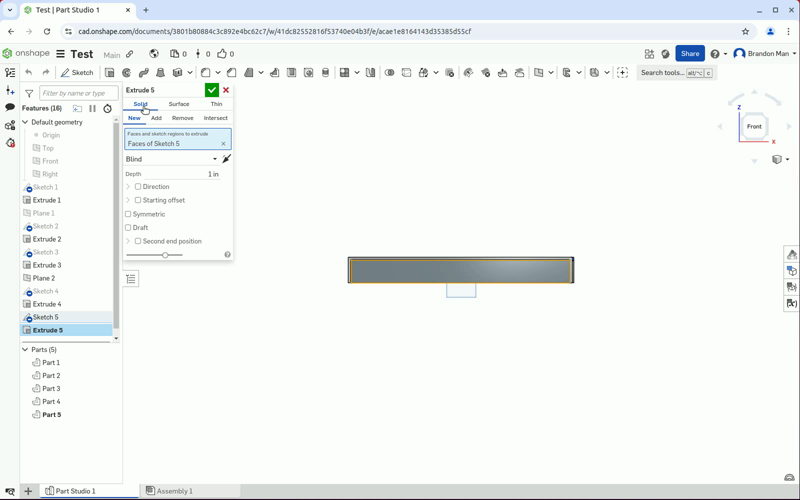
click(143, 106)
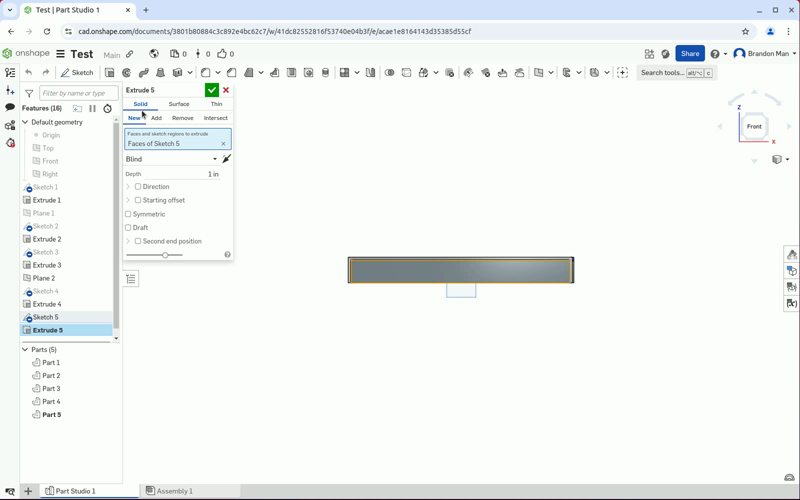
mouse_move(137, 120)
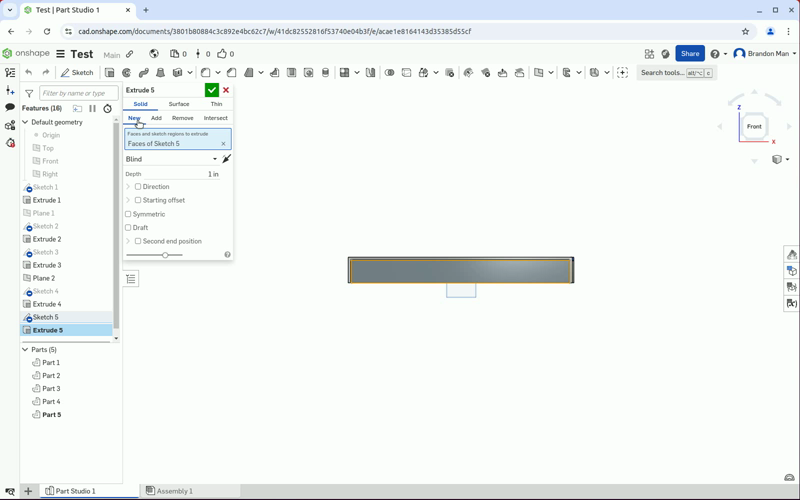
click(137, 120)
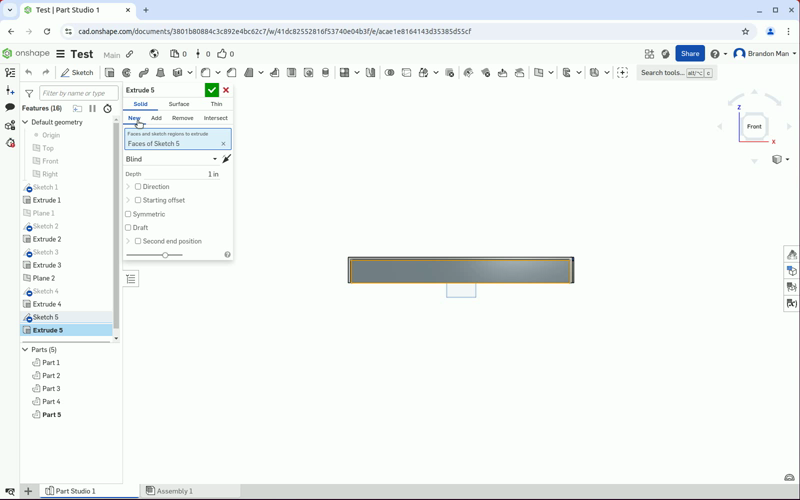
key(tab, 4)
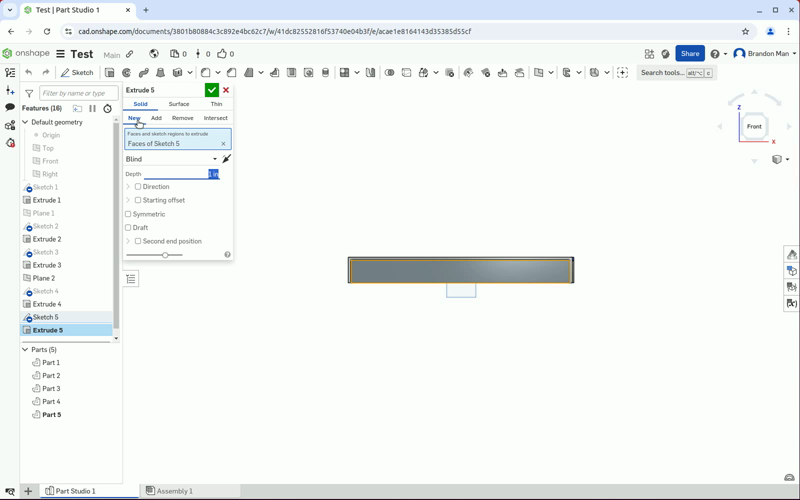
text(0.722)
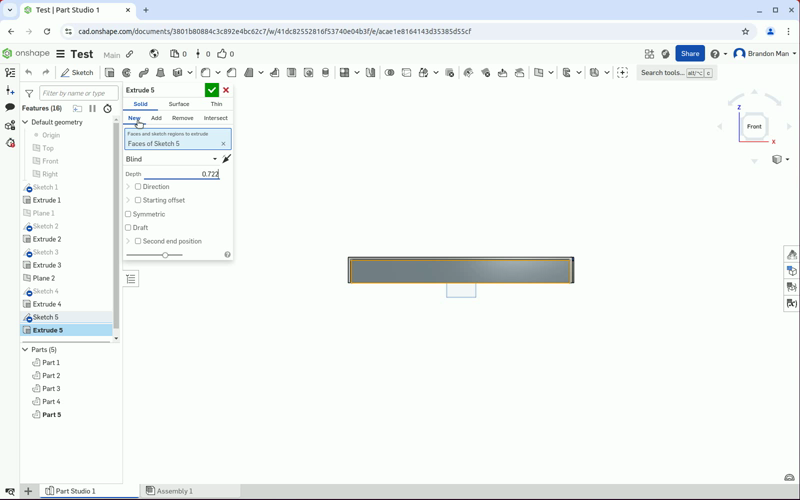
key(enter)
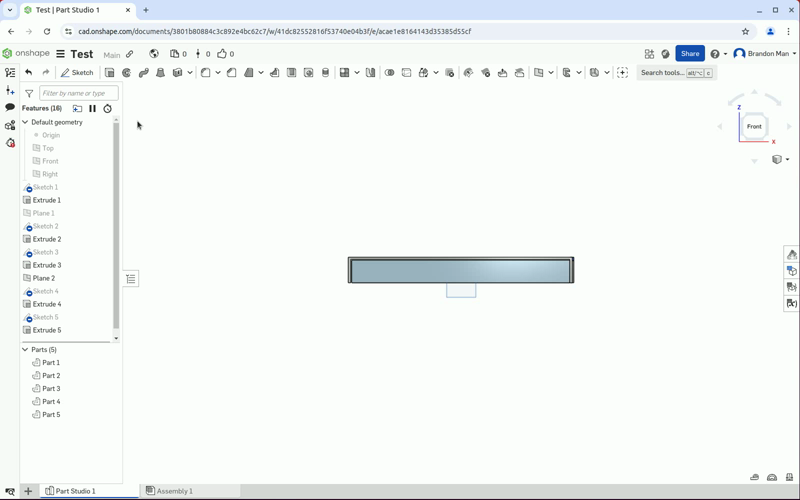
key(shift+h)
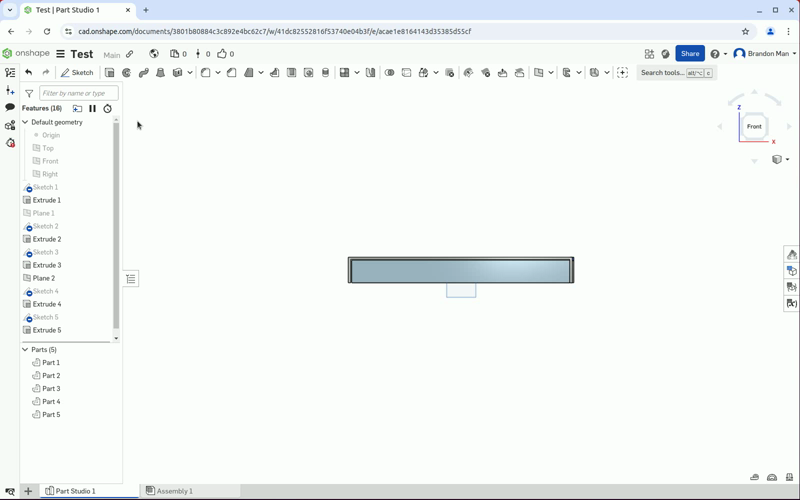
key(shift+h)
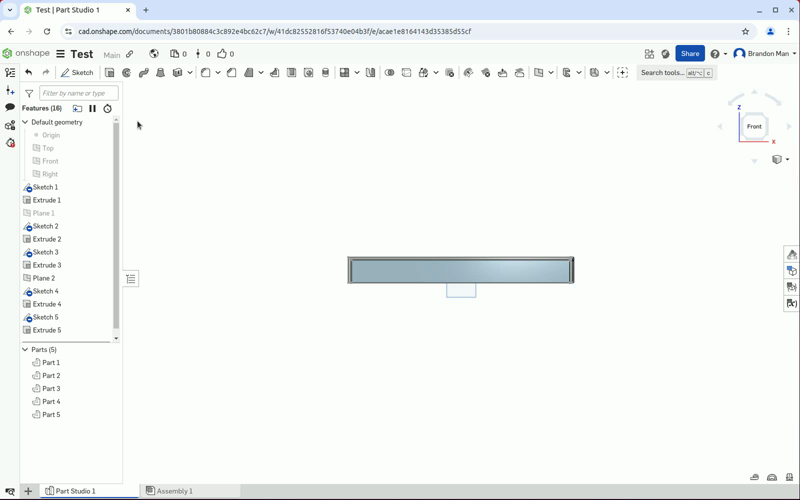
key(shift+7)
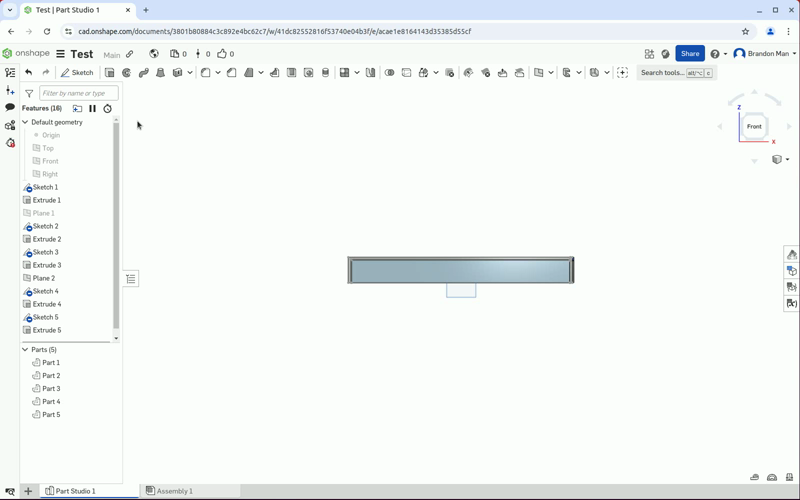
key(left, 2)
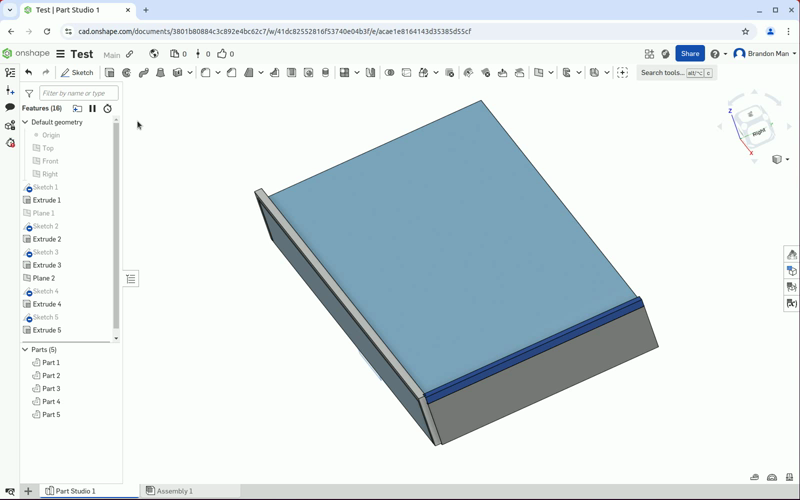
key(down, 2)
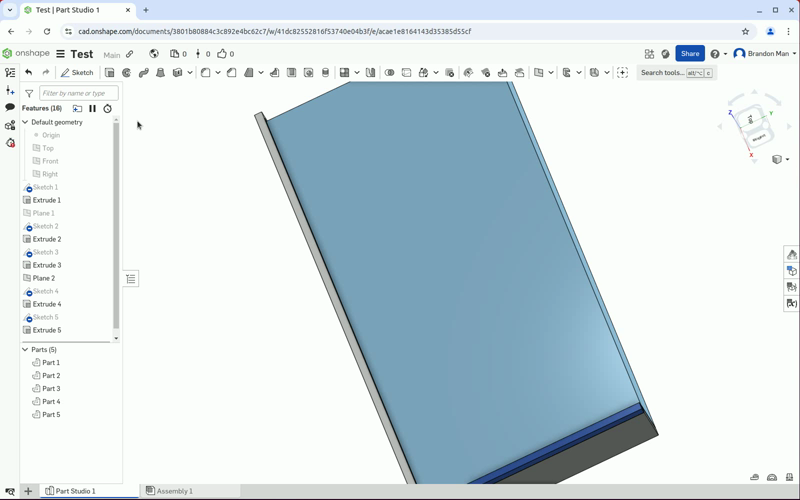
key(up, 2)
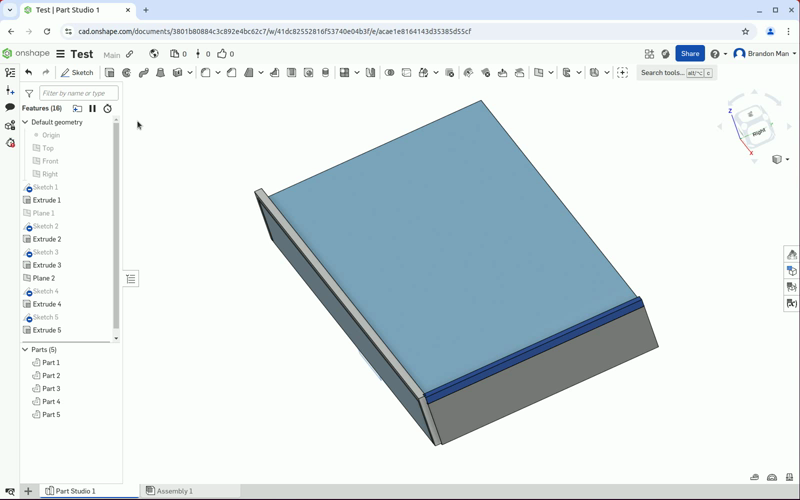
key(right, 2)
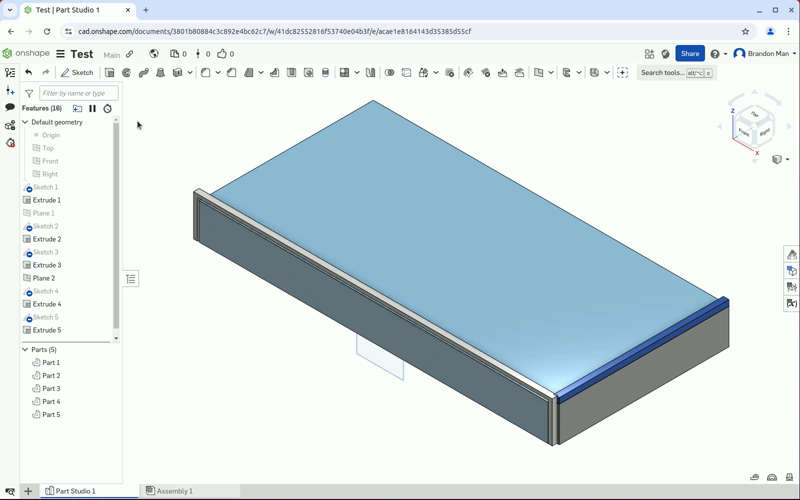
mouse_move(69, 189)
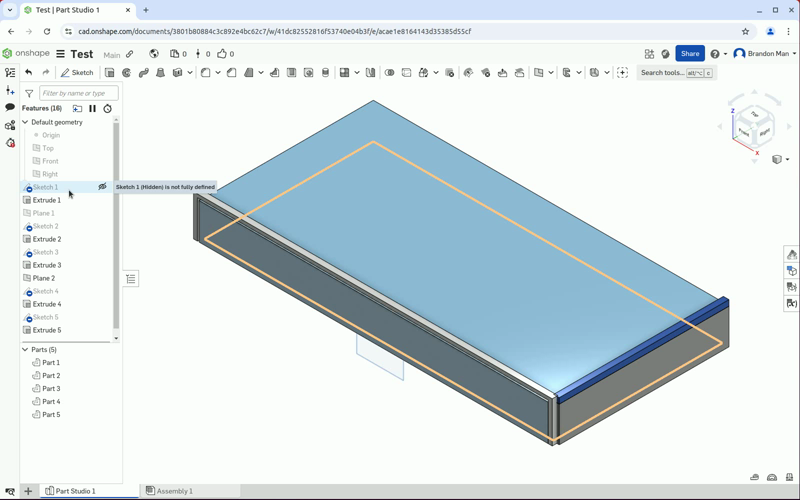
click(69, 189)